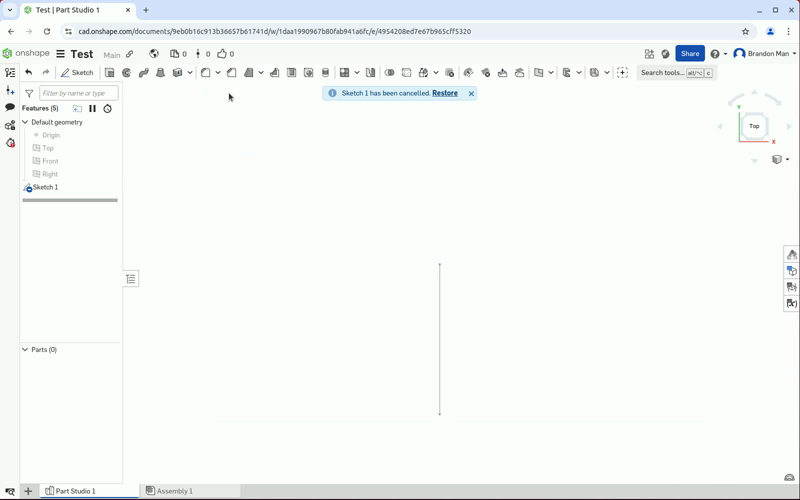
key(shift+h)
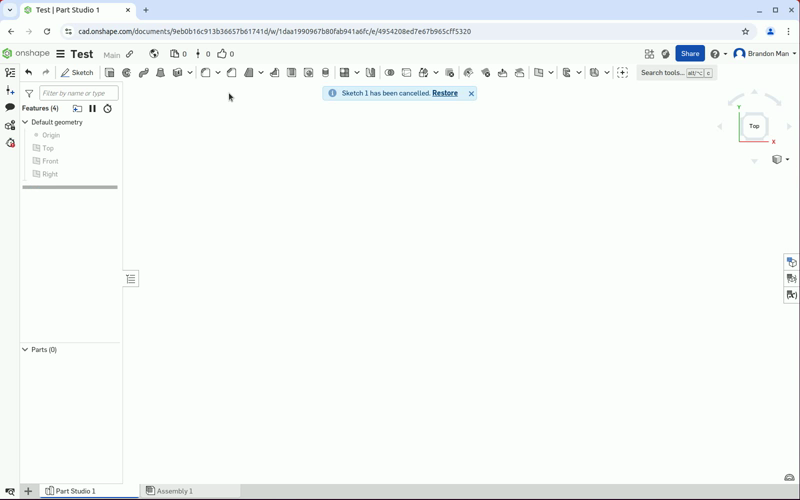
mouse_move(73, 352)
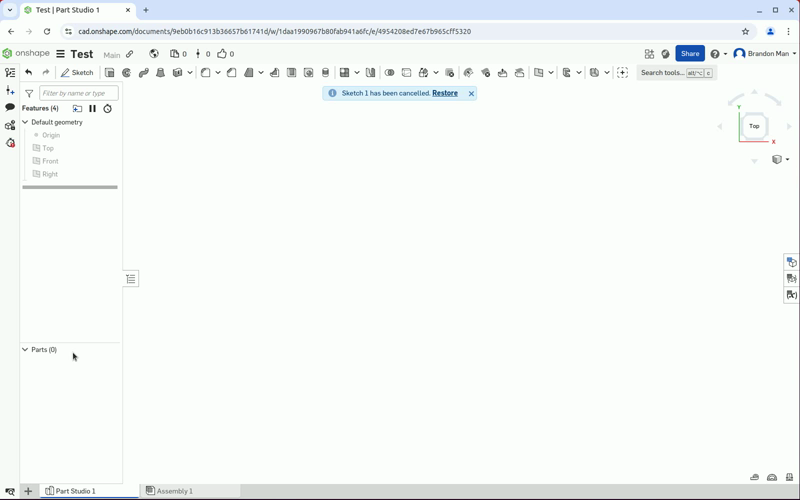
key(y)
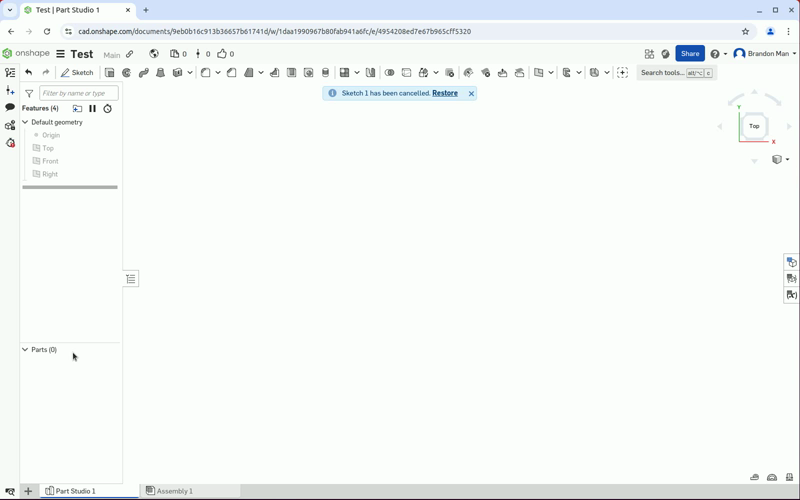
key(shift+p)
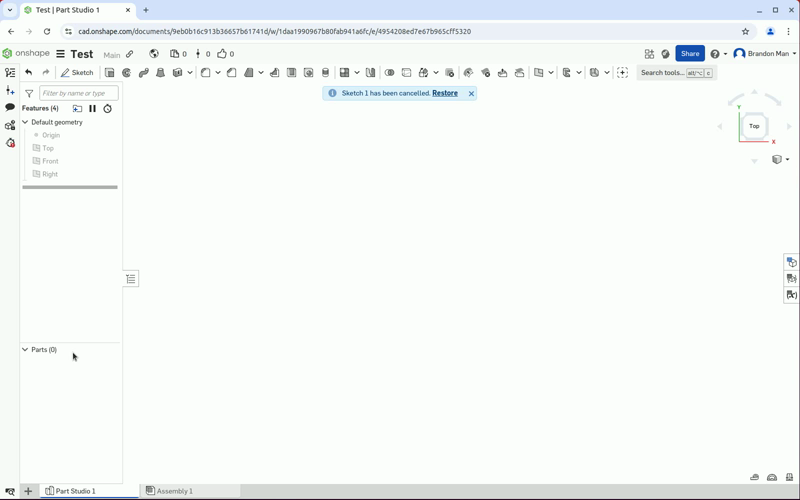
key(space)
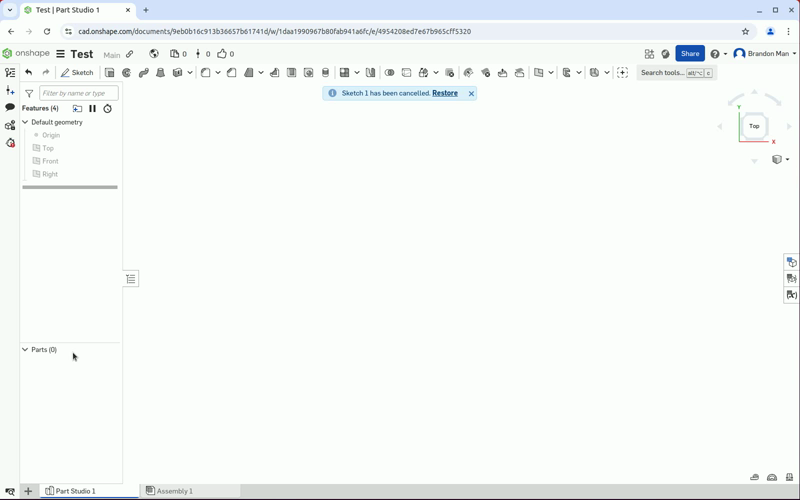
key_down(shift)
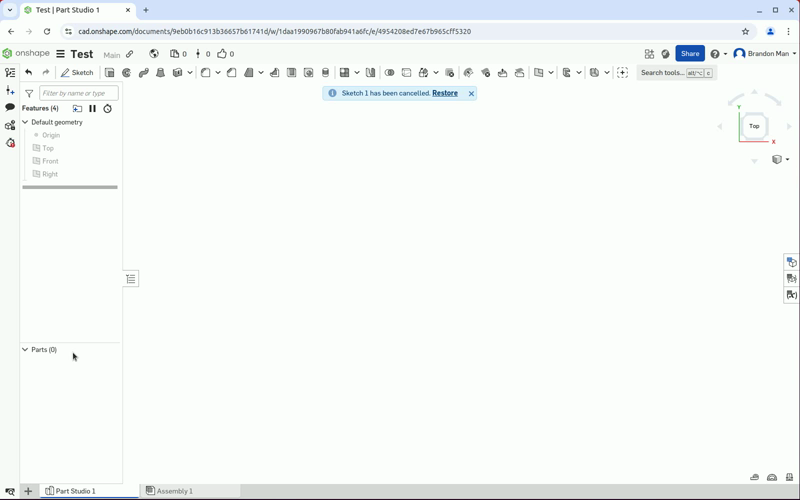
key(up)
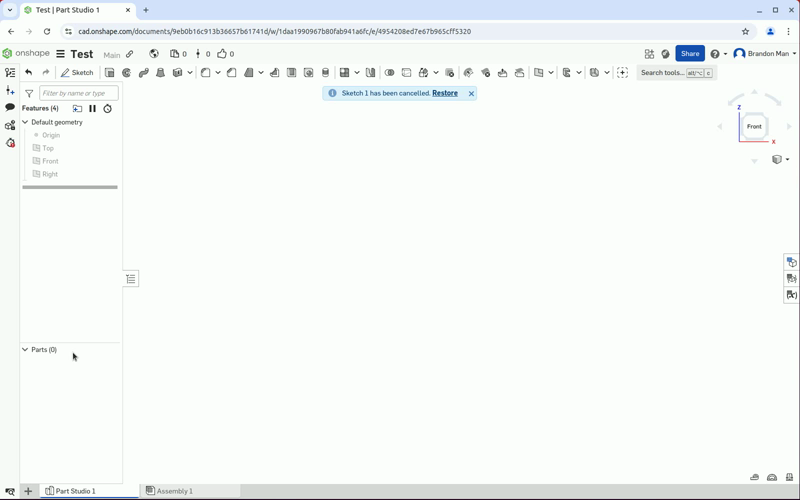
key_up(shift)
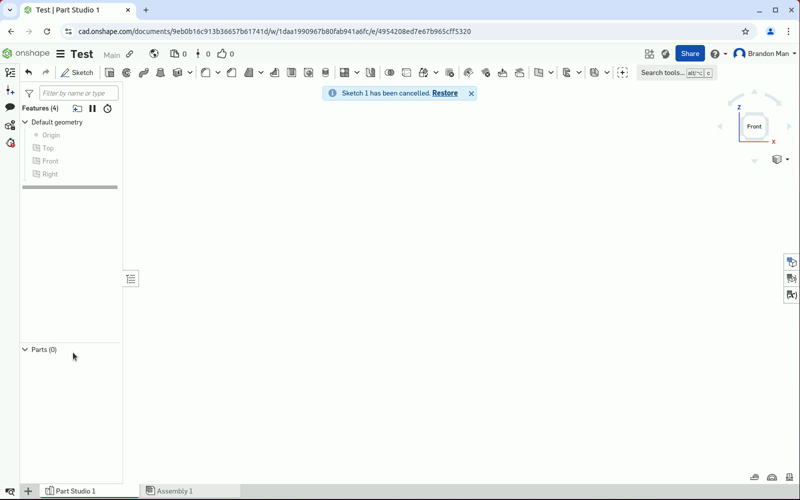
mouse_move(73, 352)
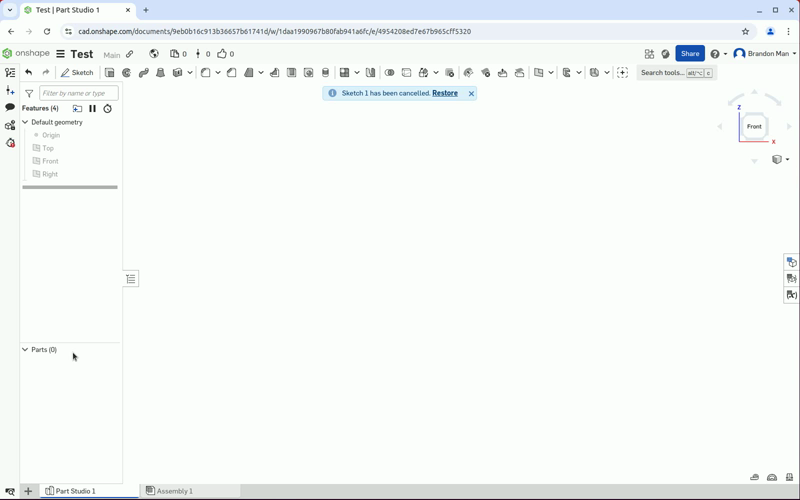
key(shift+y)
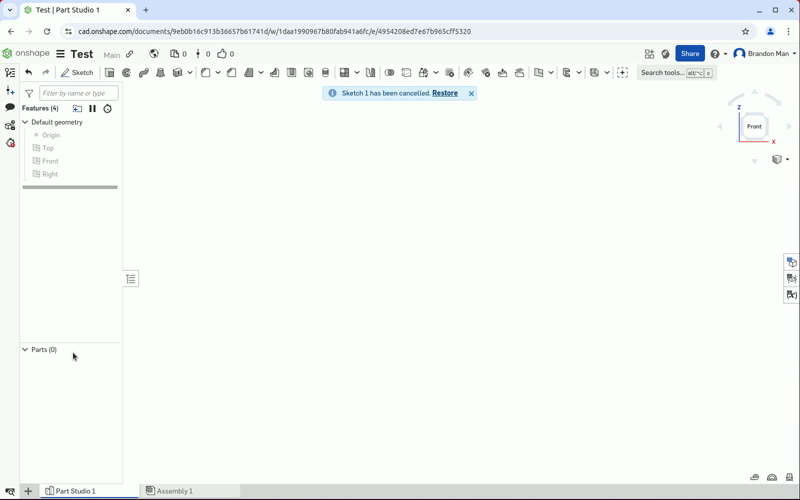
key(shift+s)
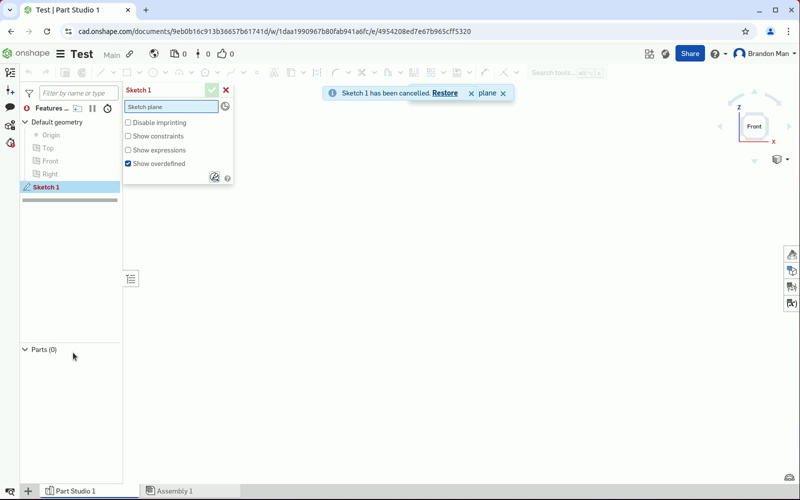
mouse_move(73, 163)
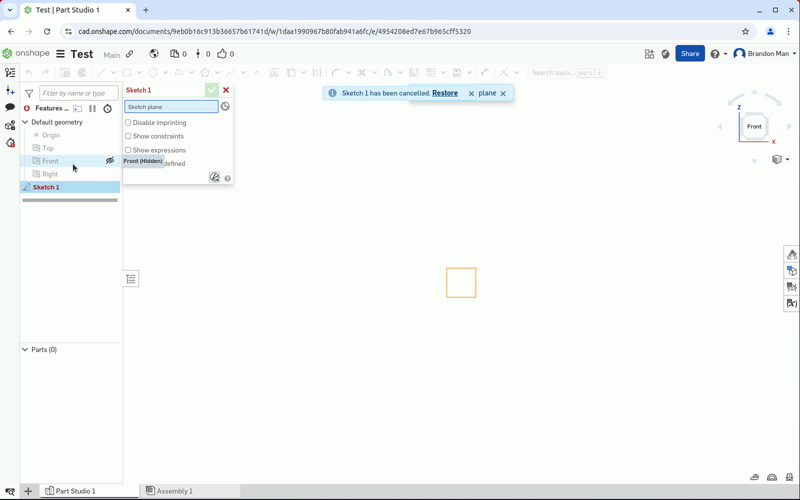
click(73, 163)
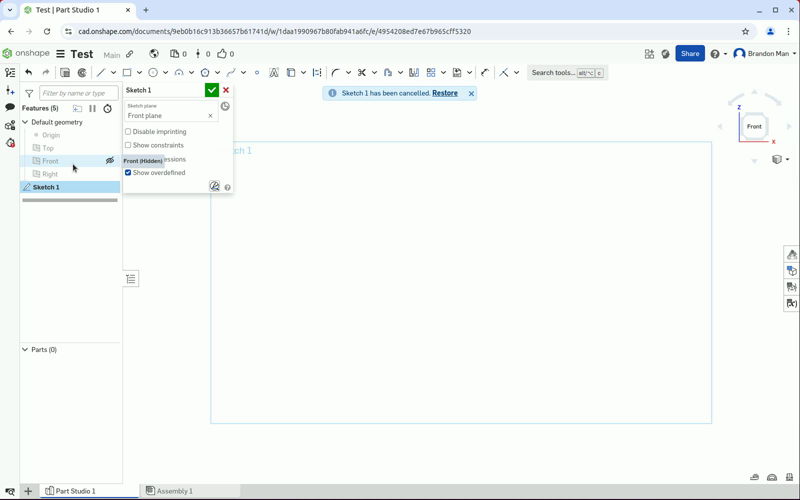
mouse_move(73, 352)
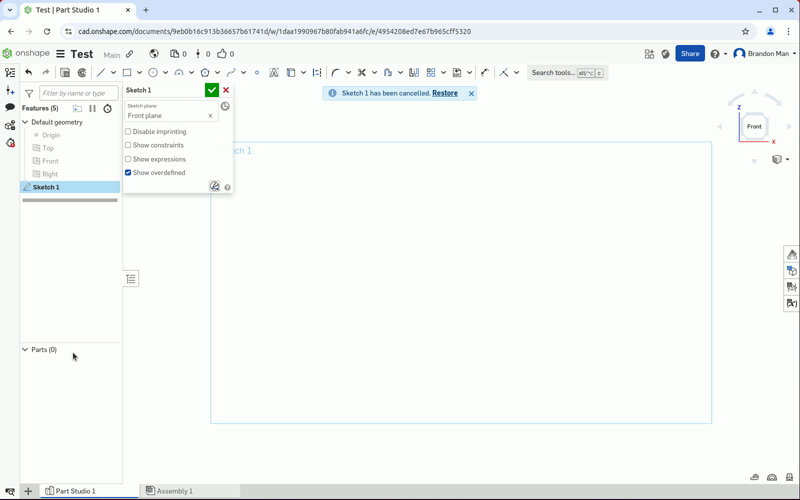
key(y)
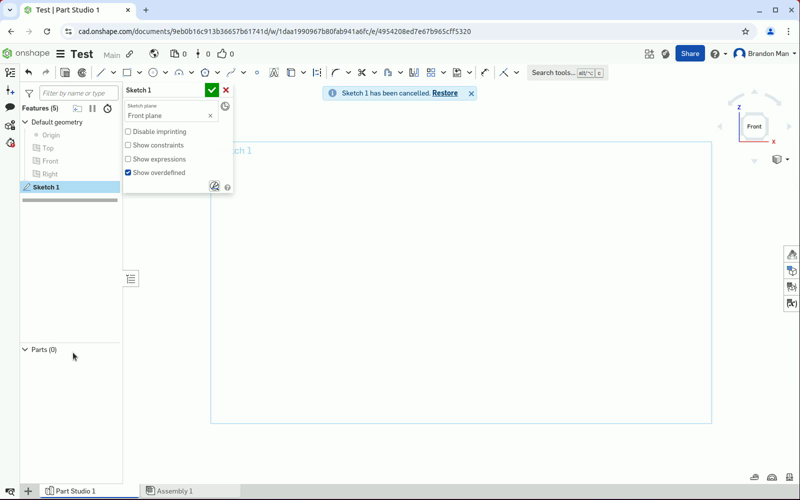
key(l)
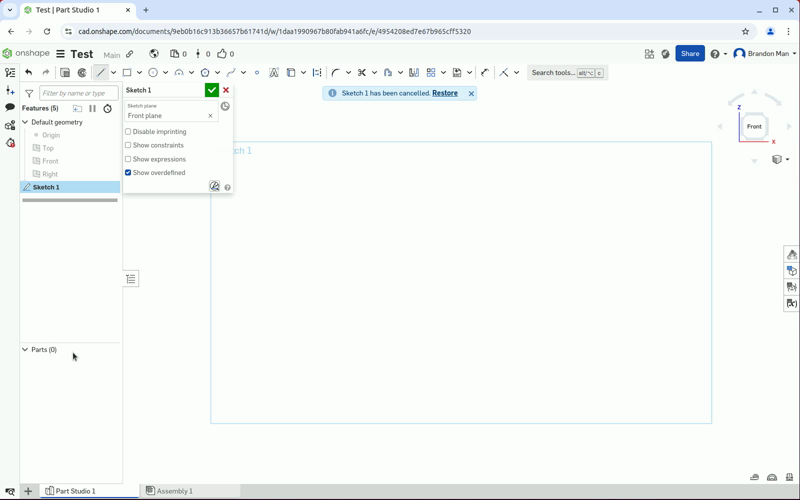
key_down(shift)
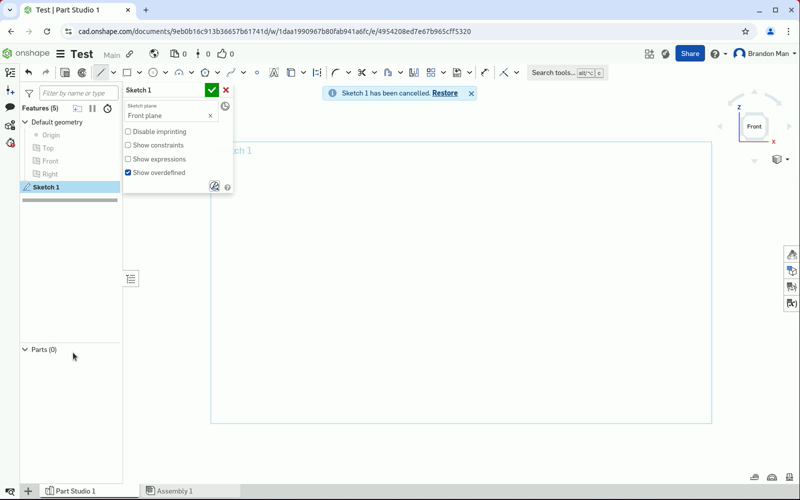
mouse_move(460, 282)
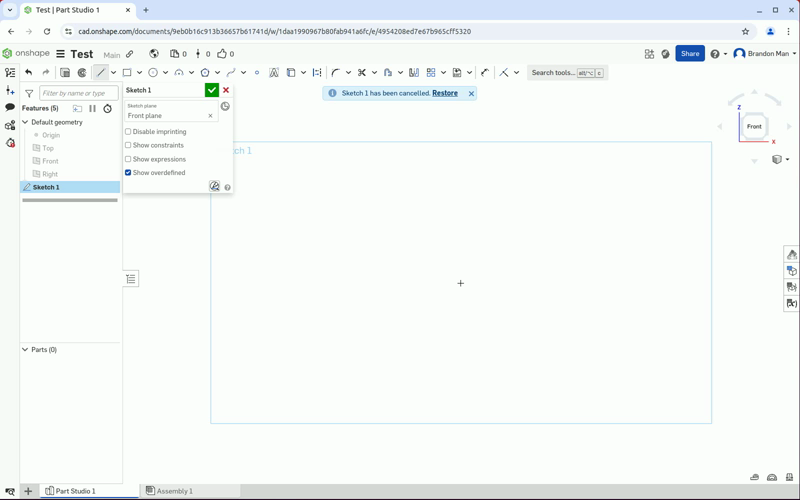
click(460, 282)
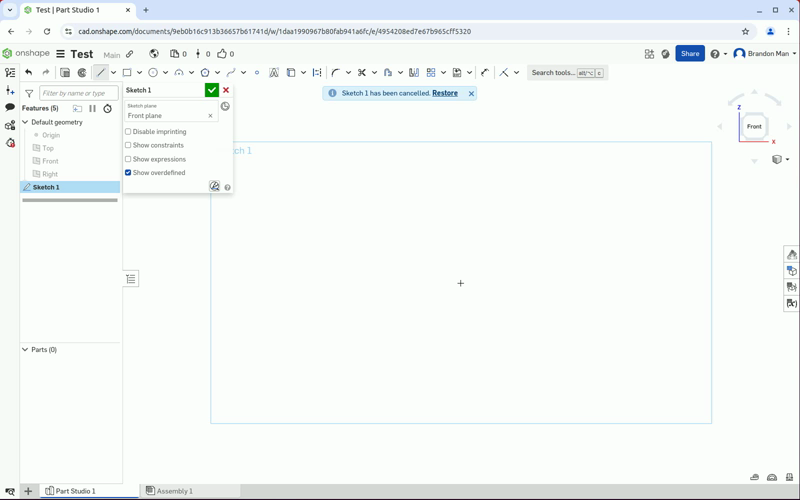
key_up(shift)
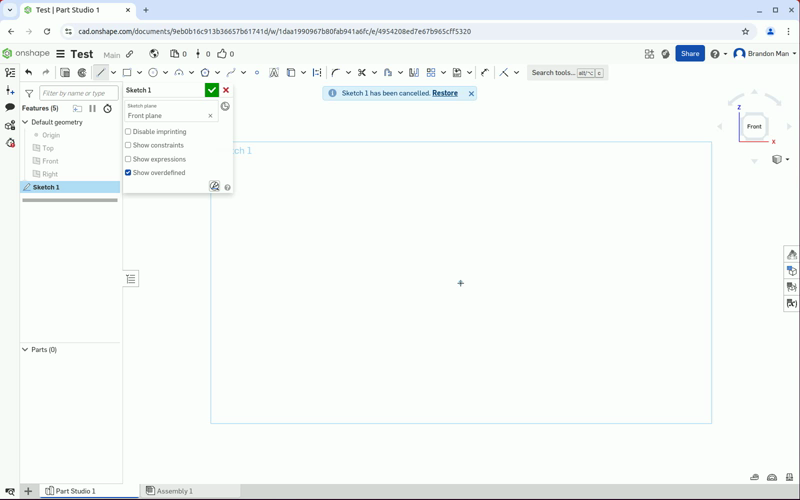
key_down(shift)
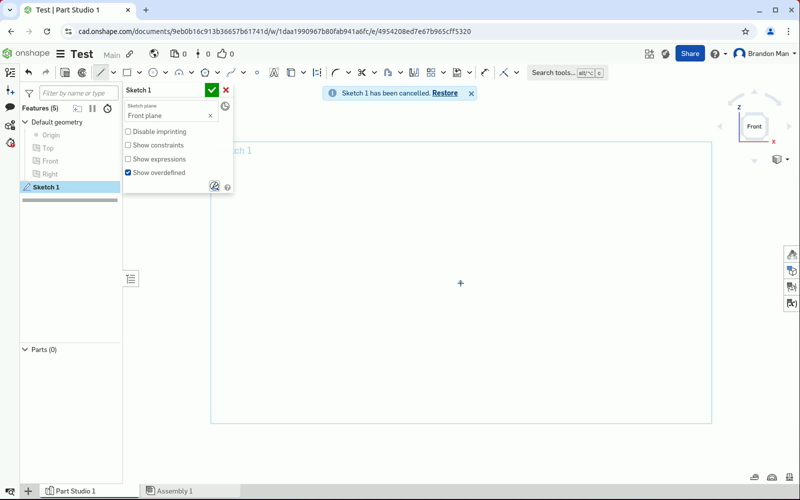
mouse_move(490, 282)
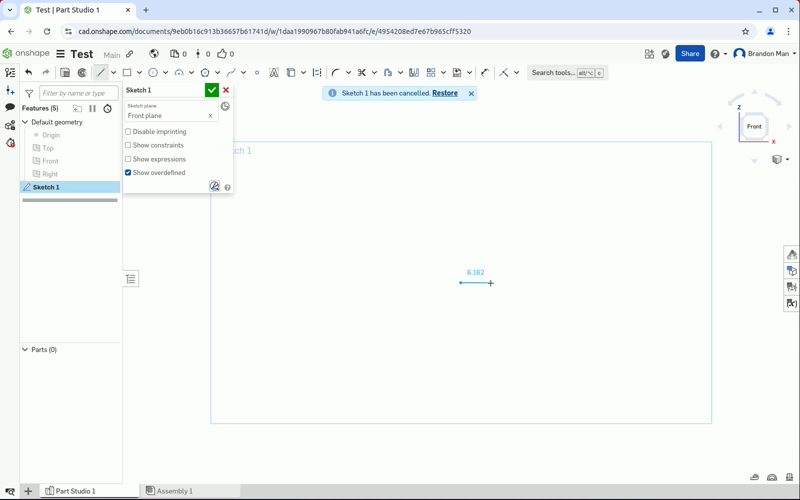
mouse_move(492, 282)
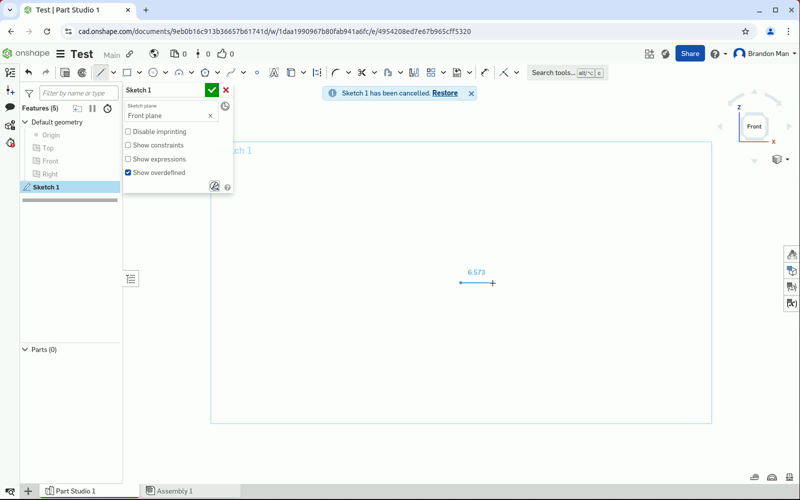
click(492, 282)
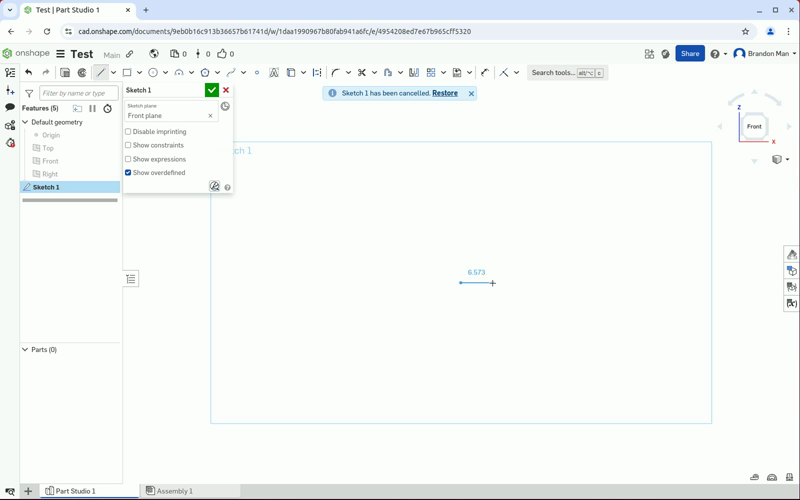
key_up(shift)
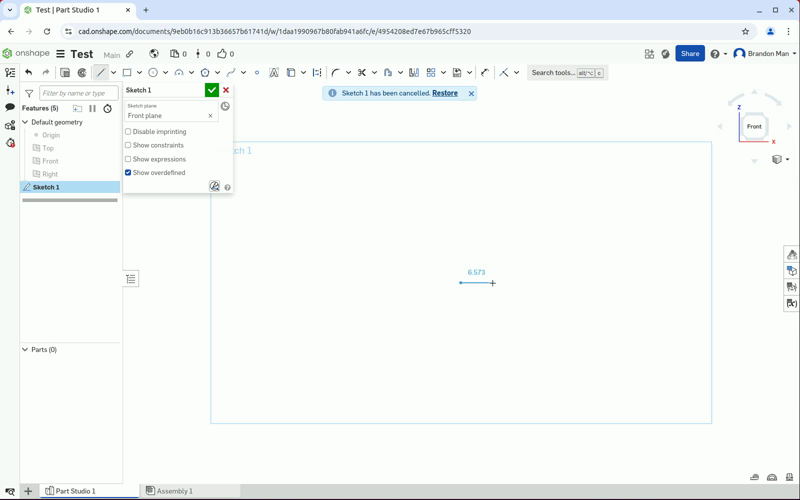
key_down(shift)
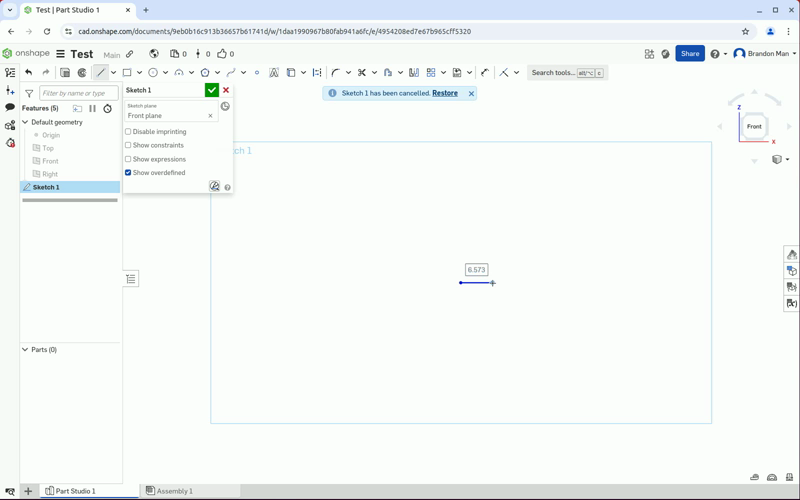
mouse_move(492, 214)
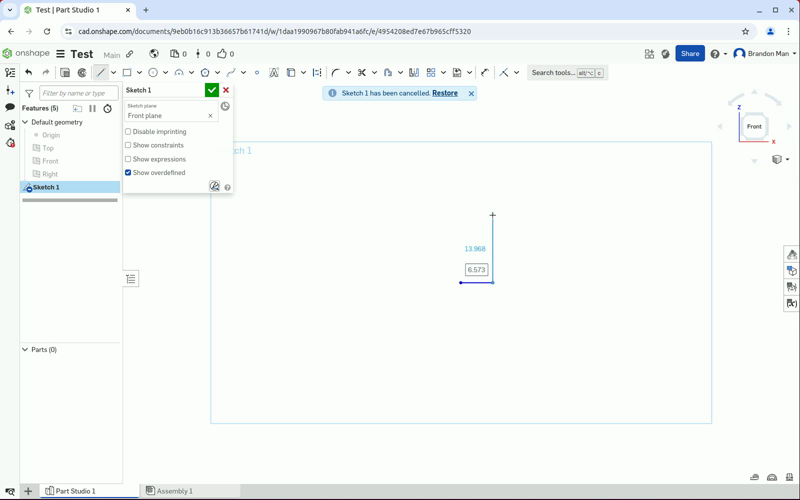
click(492, 214)
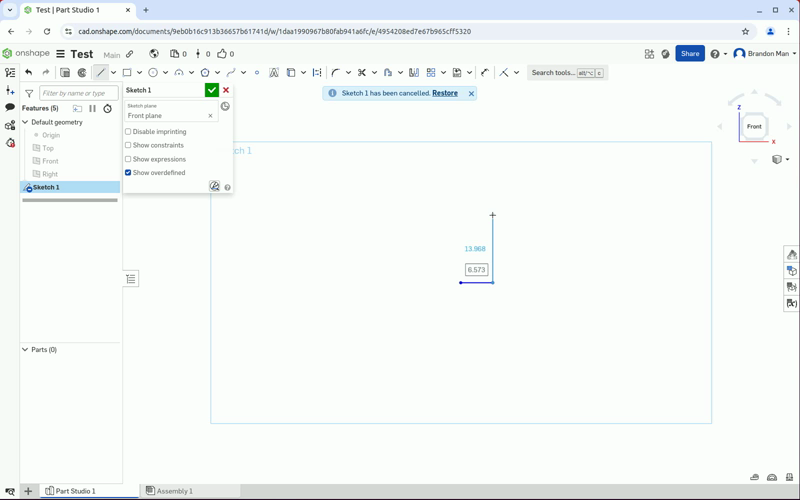
key_up(shift)
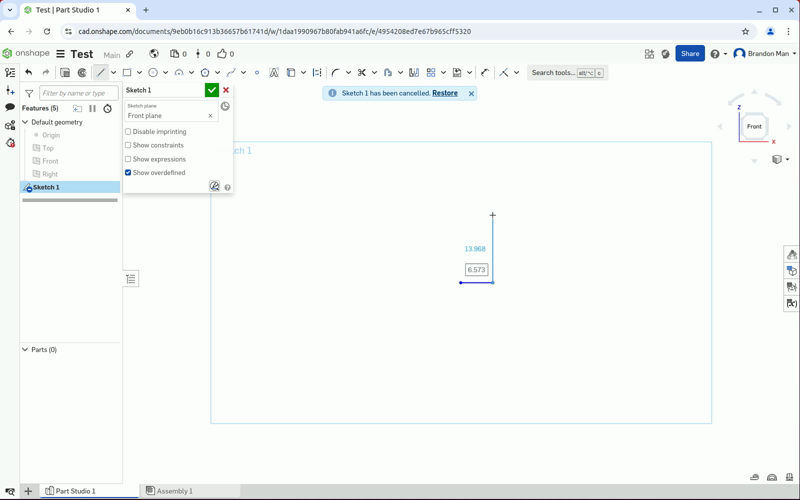
key_down(shift)
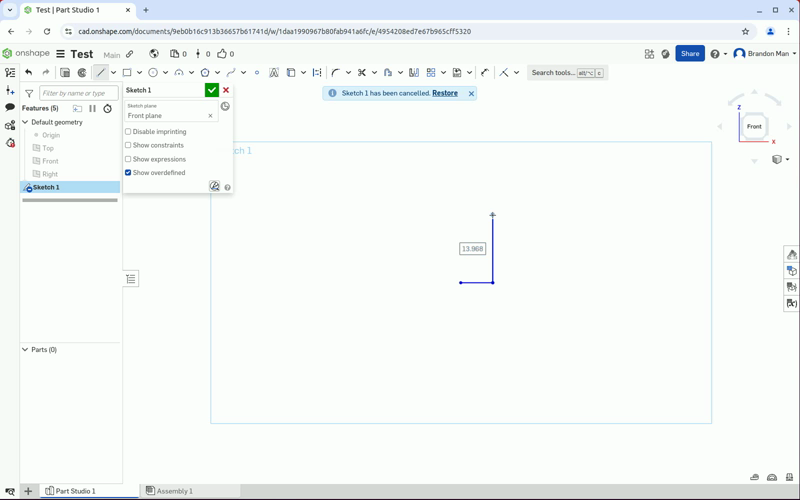
mouse_move(522, 214)
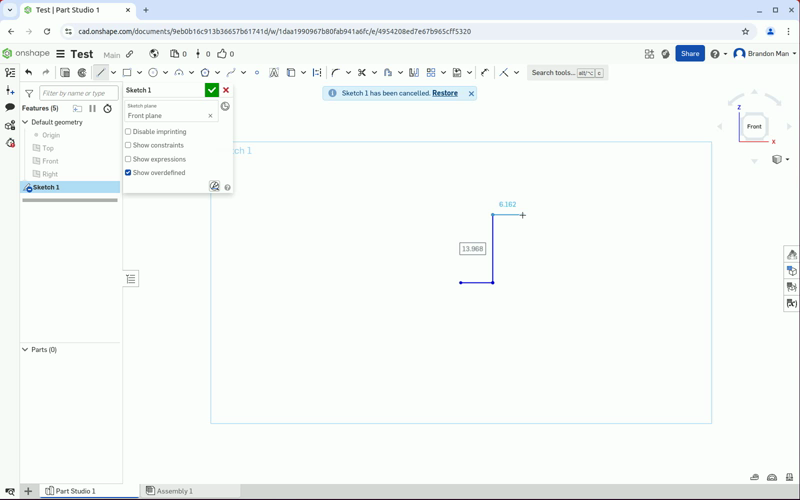
mouse_move(460, 214)
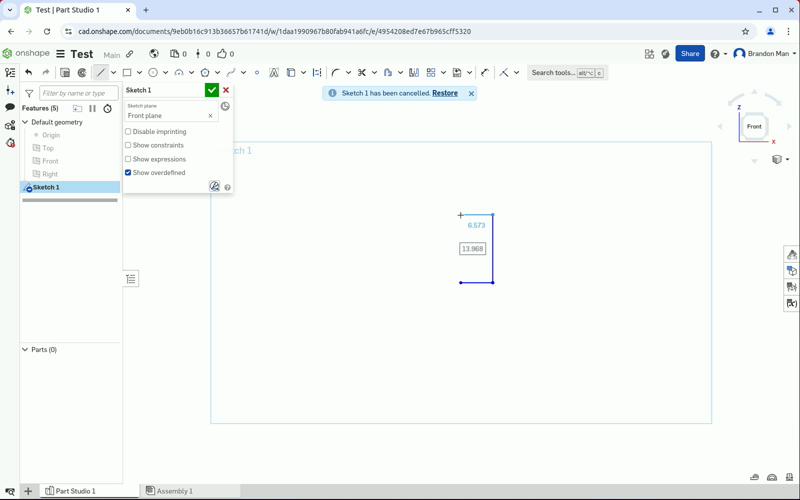
click(460, 214)
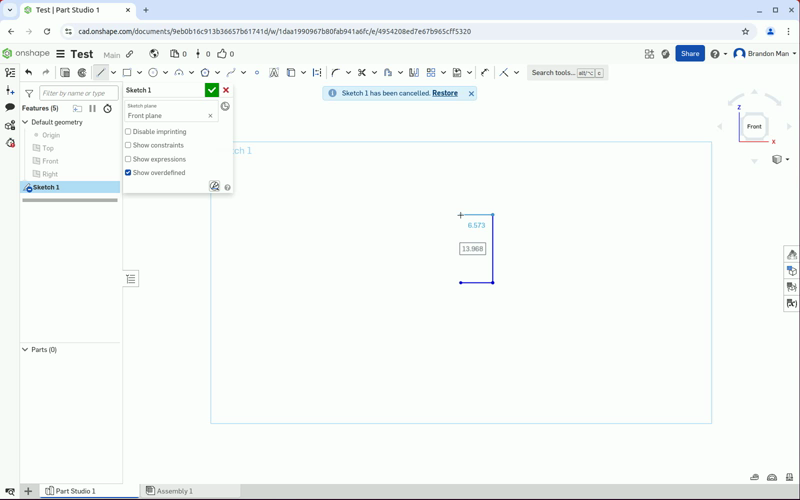
key_up(shift)
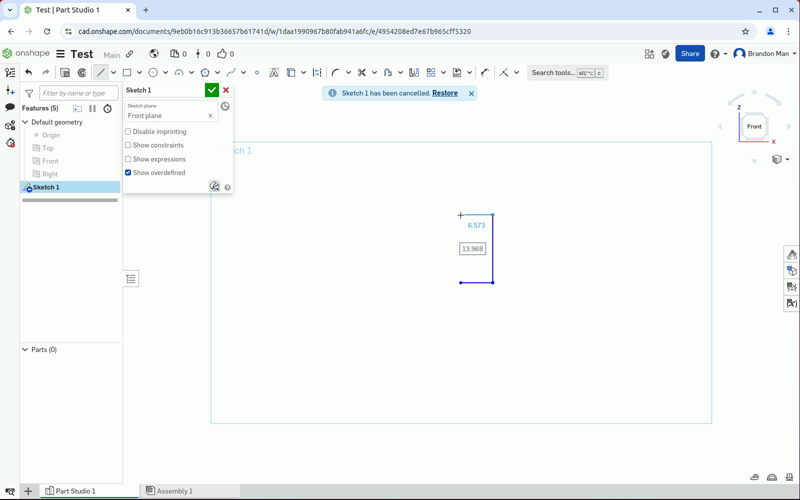
key_down(shift)
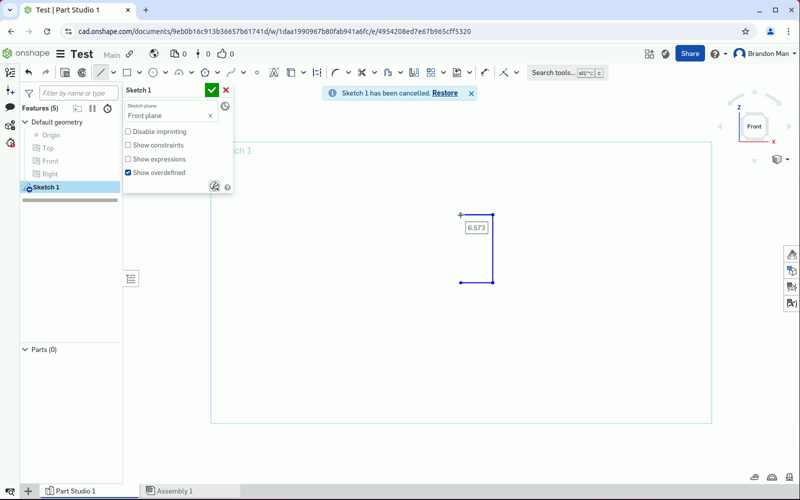
mouse_move(460, 282)
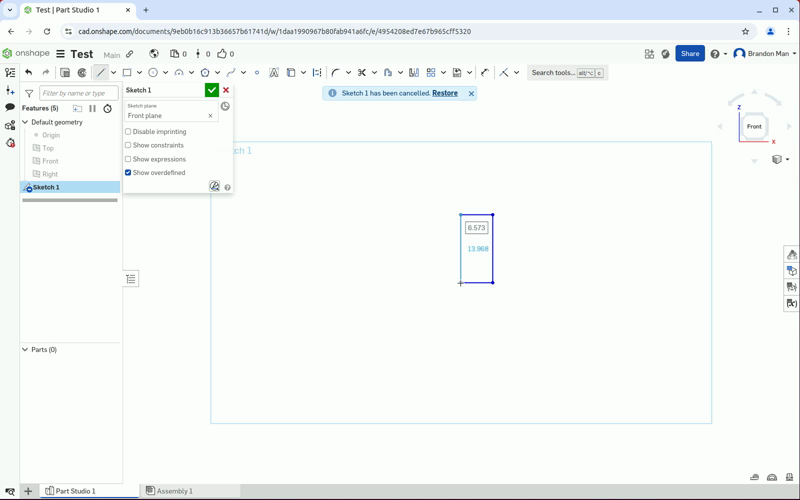
key_up(shift)
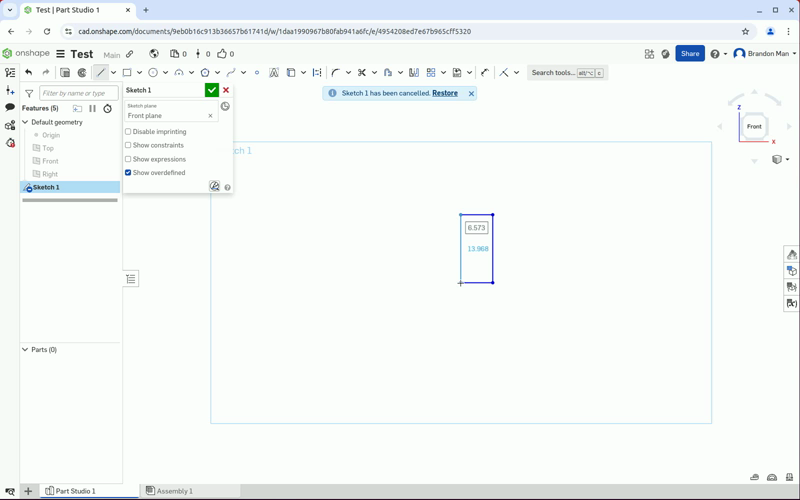
click(460, 282)
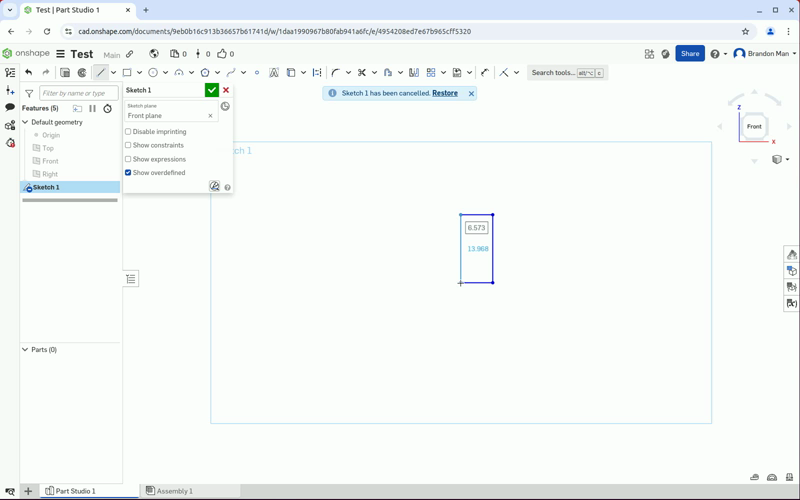
key(esc)
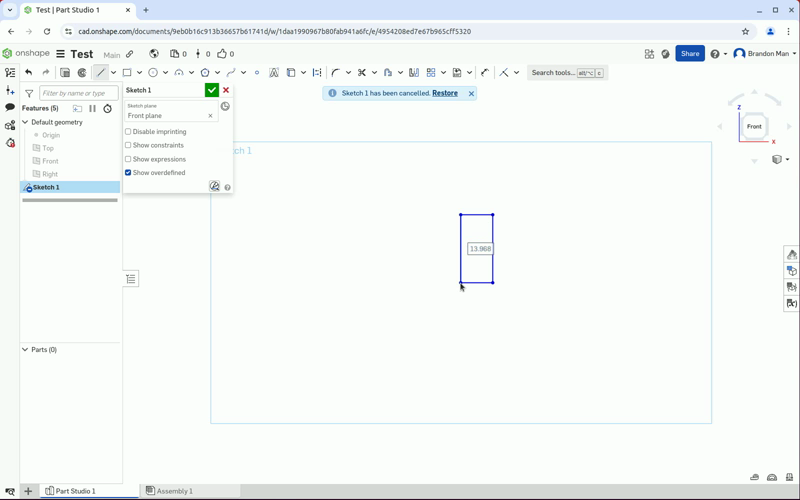
key(l)
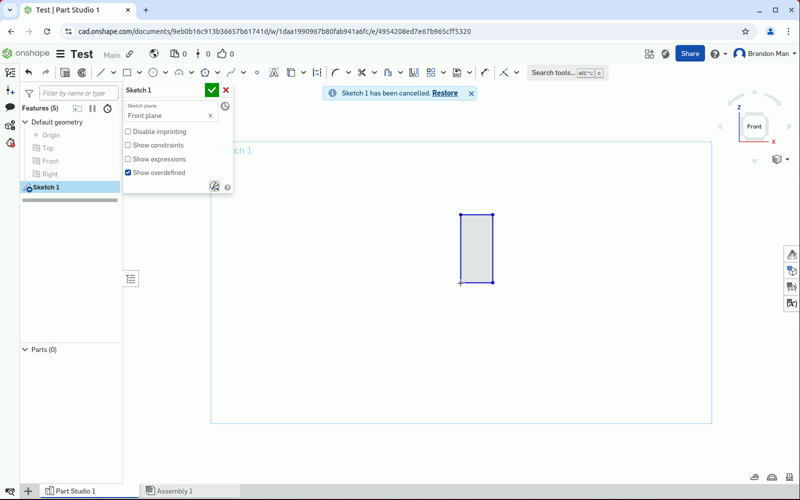
key_down(shift)
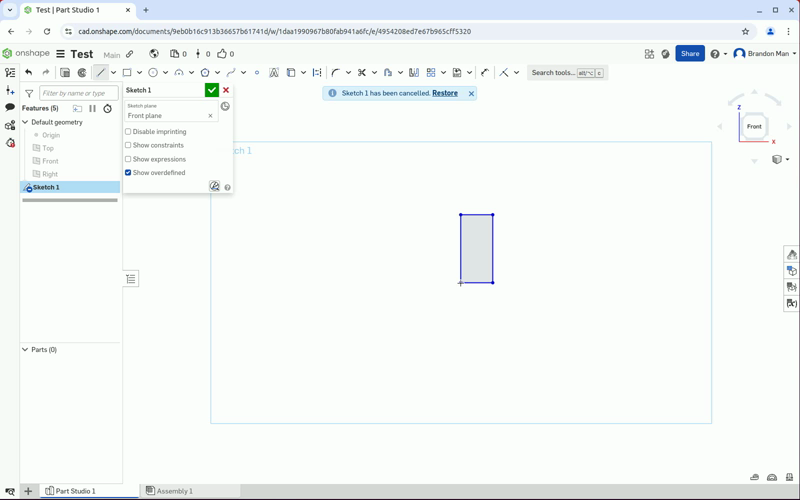
mouse_move(461, 282)
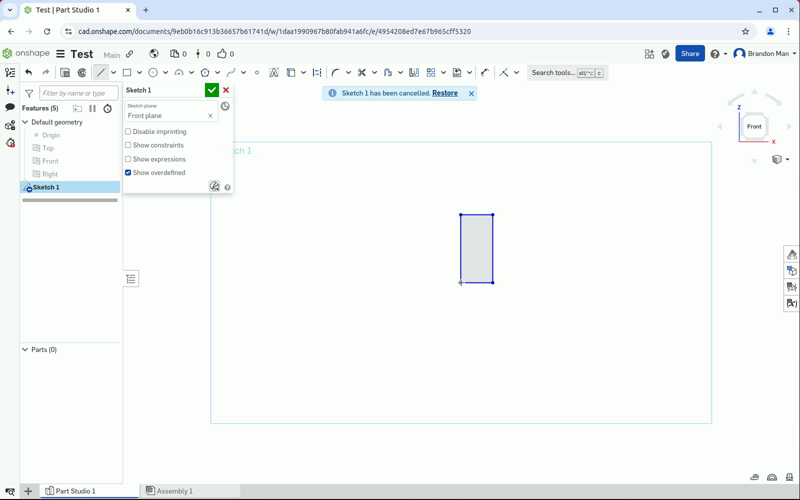
scroll(6)
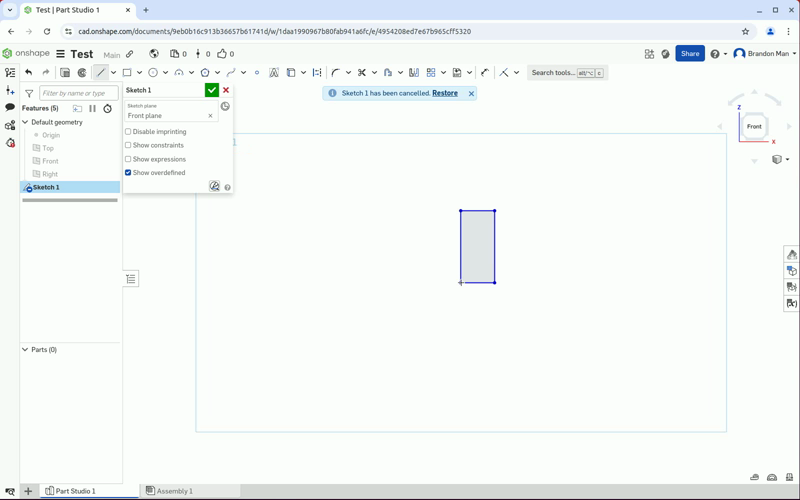
scroll(6)
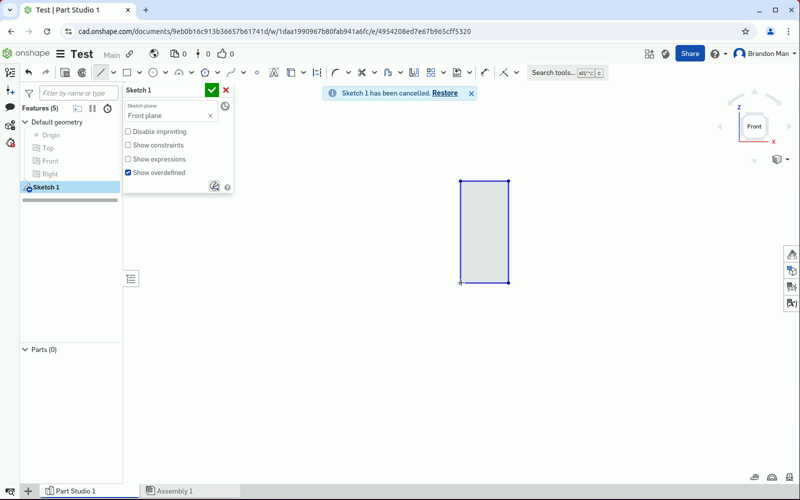
scroll(6)
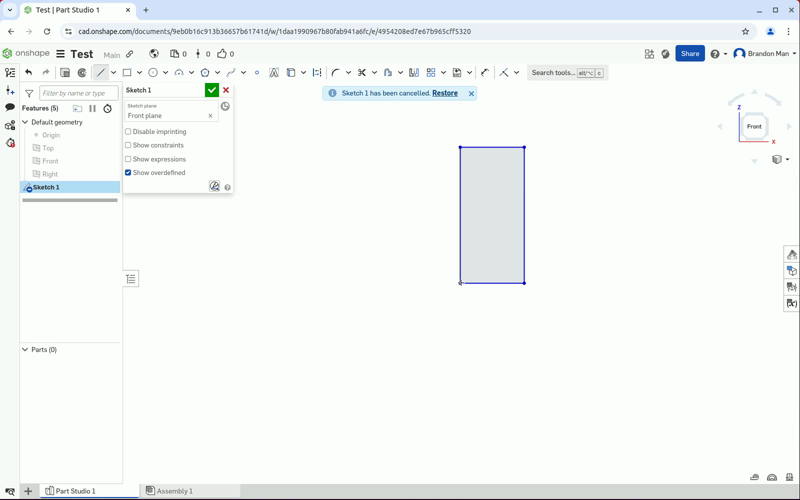
scroll(6)
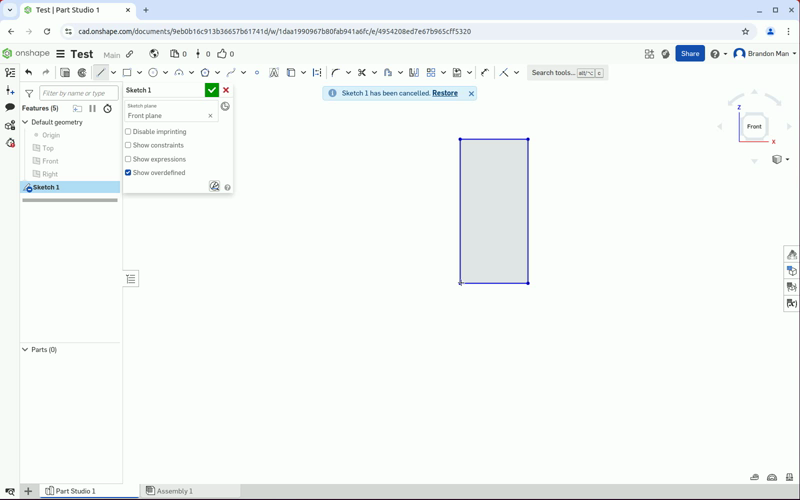
scroll(6)
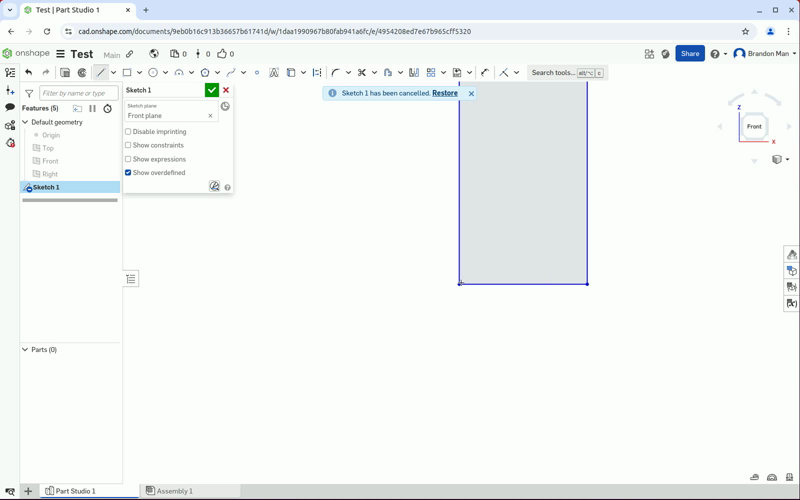
scroll(6)
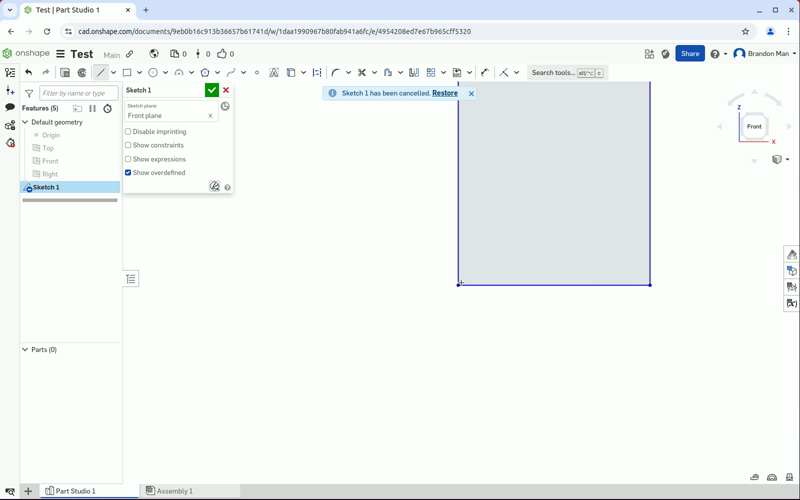
scroll(6)
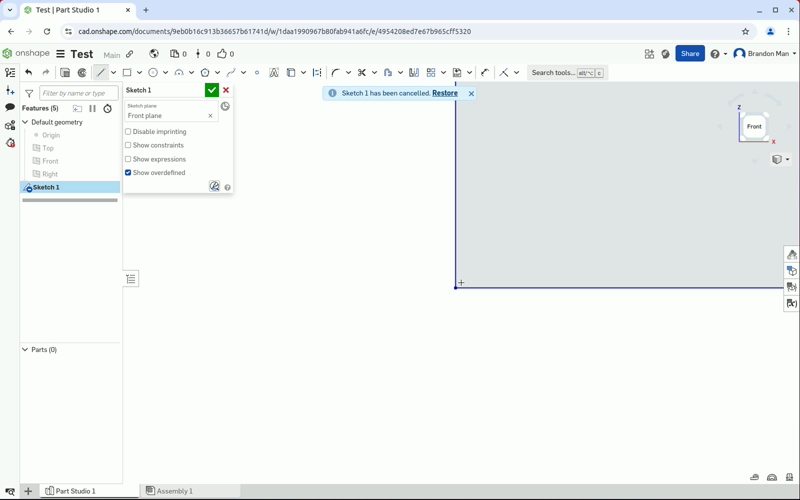
click(461, 282)
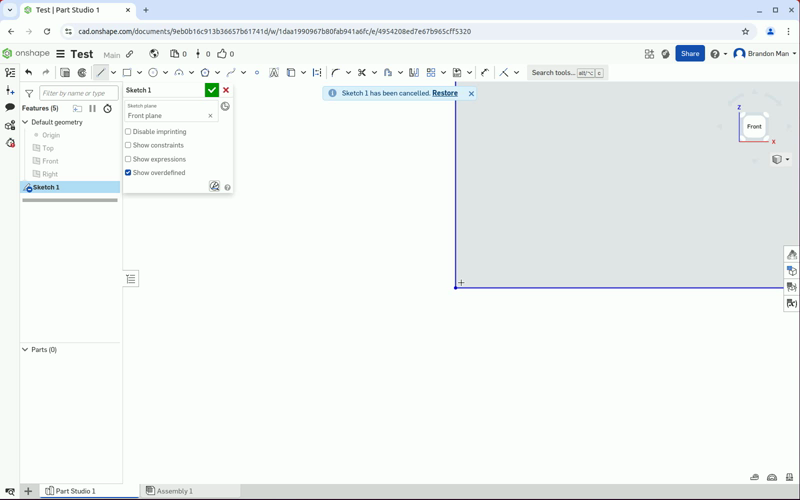
scroll(-6)
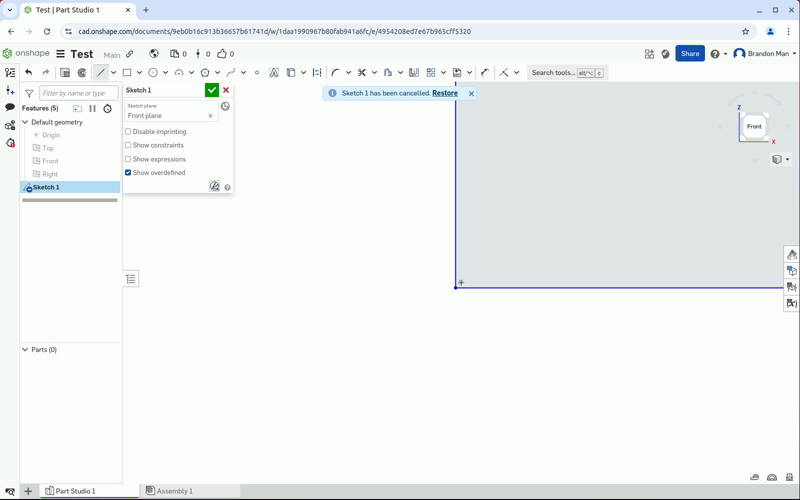
scroll(-6)
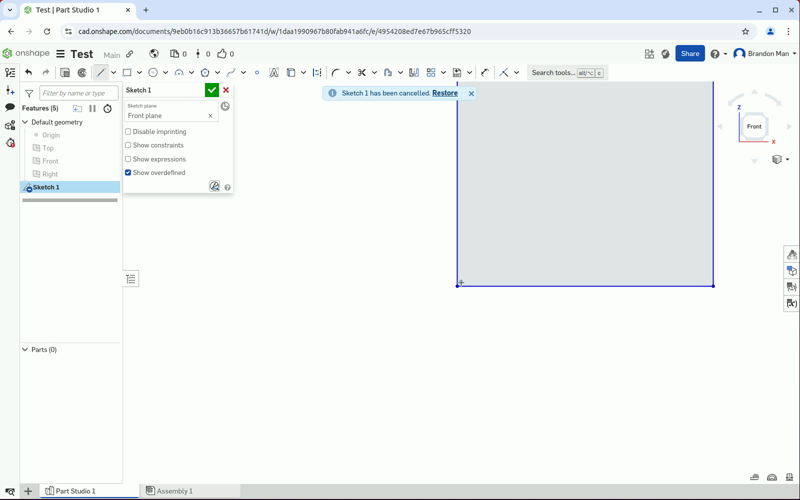
scroll(-6)
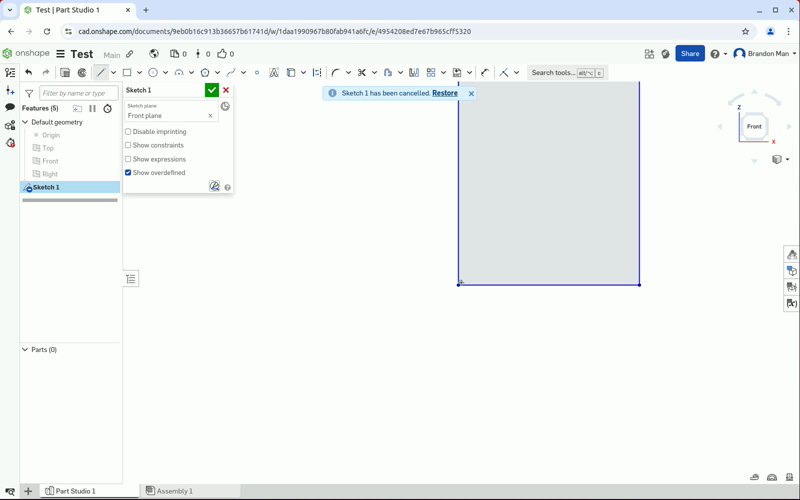
scroll(-6)
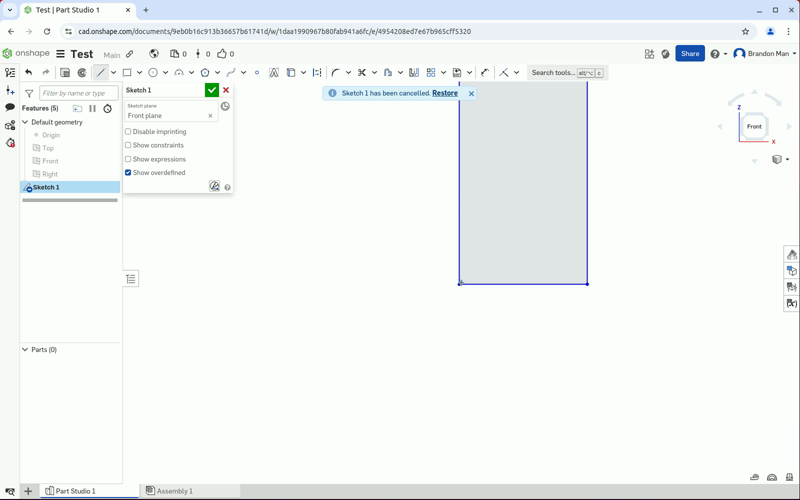
scroll(-6)
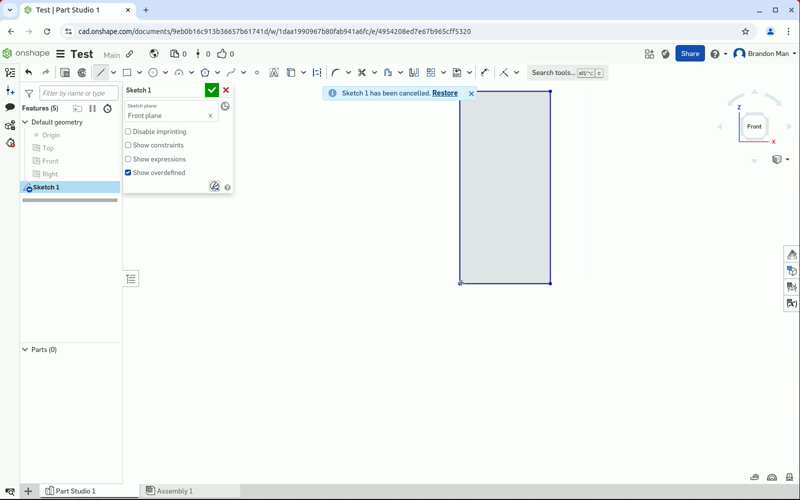
scroll(-6)
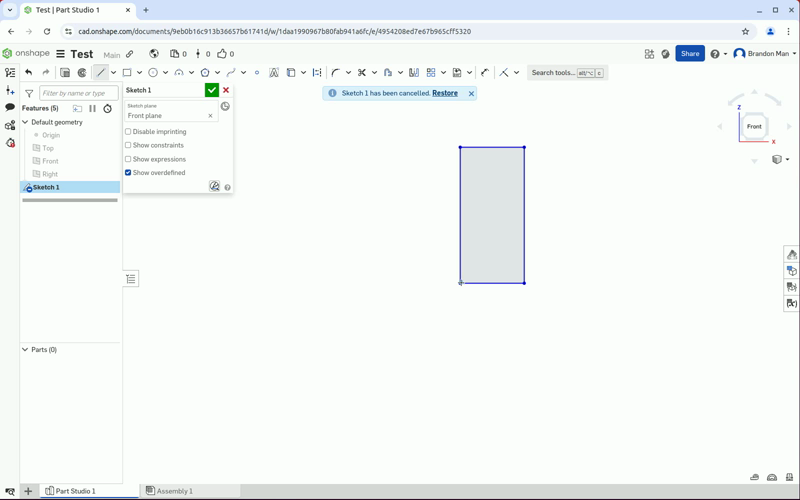
scroll(-6)
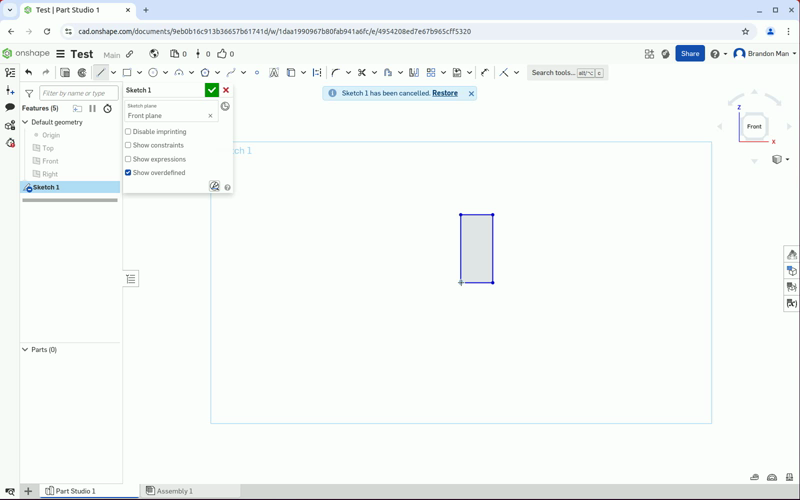
key_up(shift)
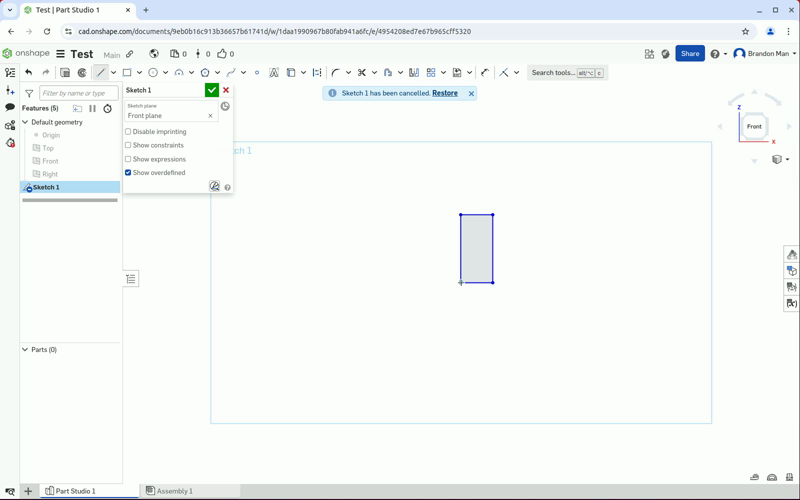
key_down(shift)
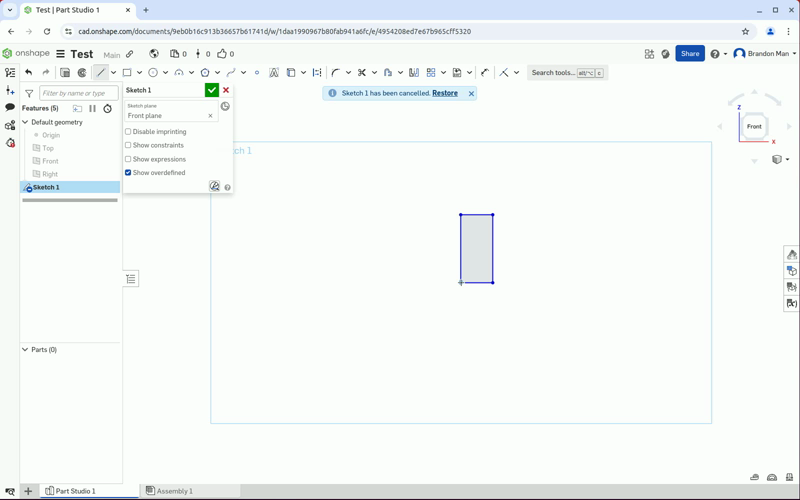
mouse_move(491, 282)
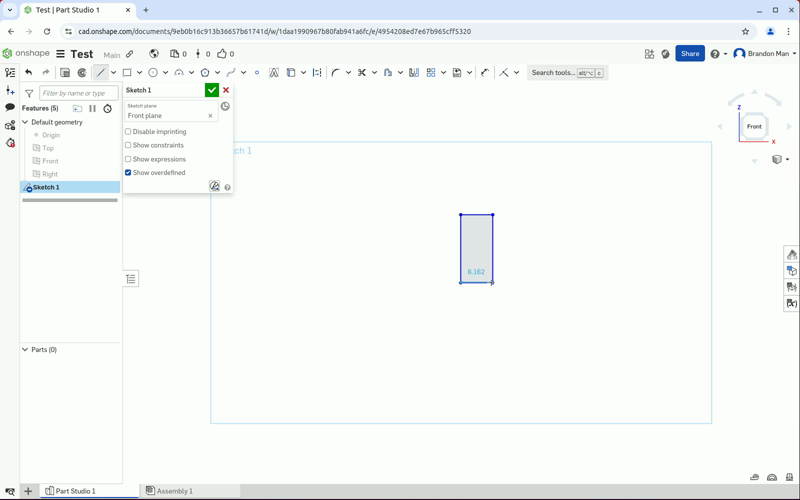
mouse_move(491, 282)
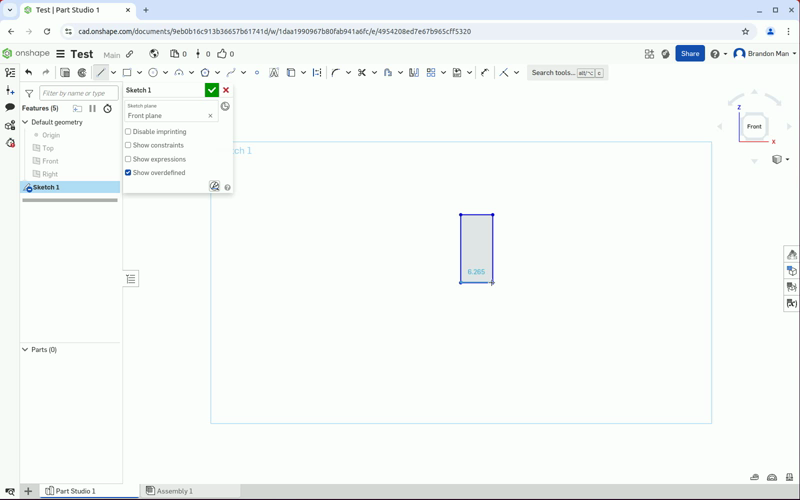
scroll(6)
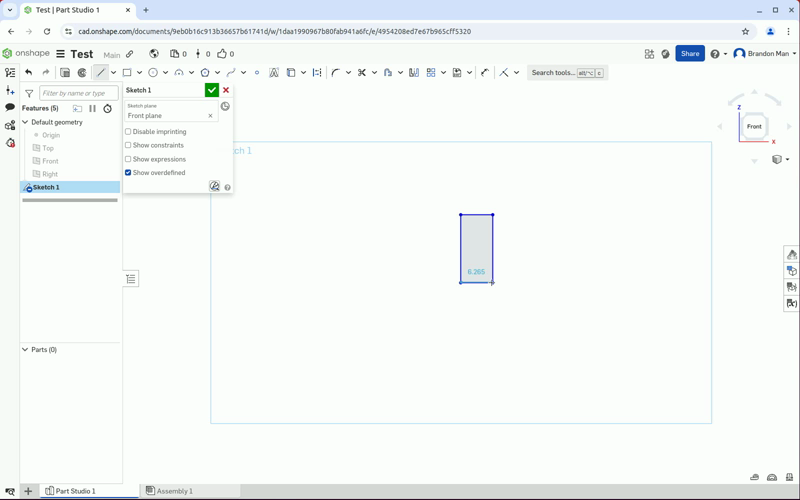
scroll(6)
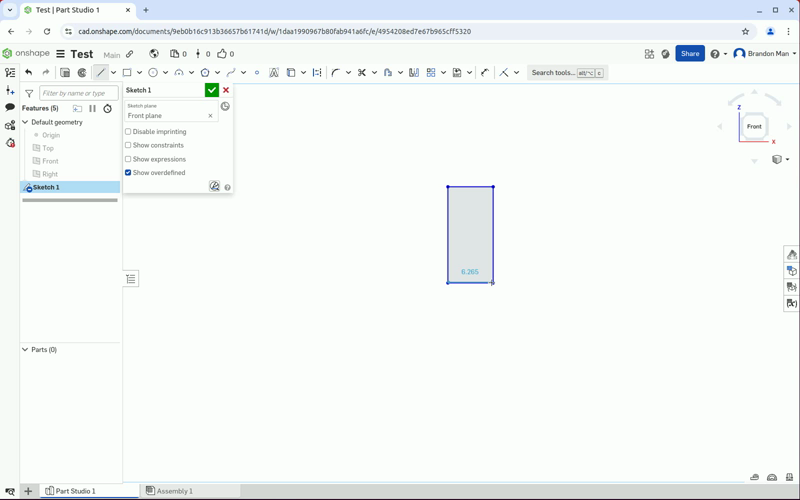
scroll(6)
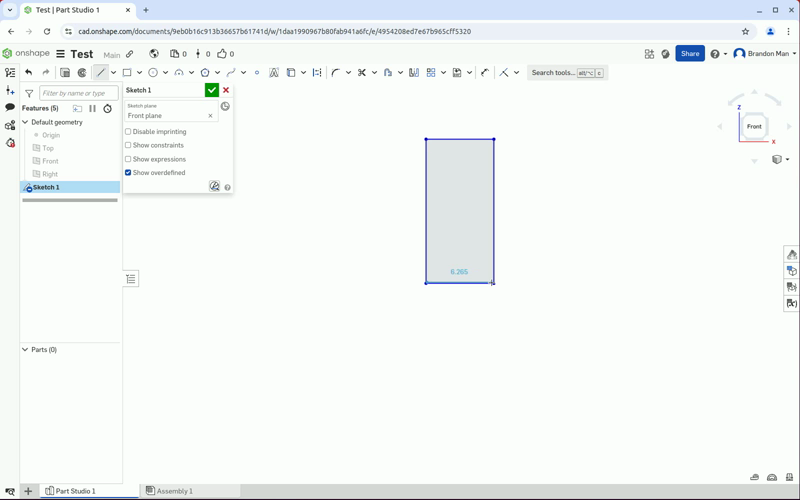
scroll(6)
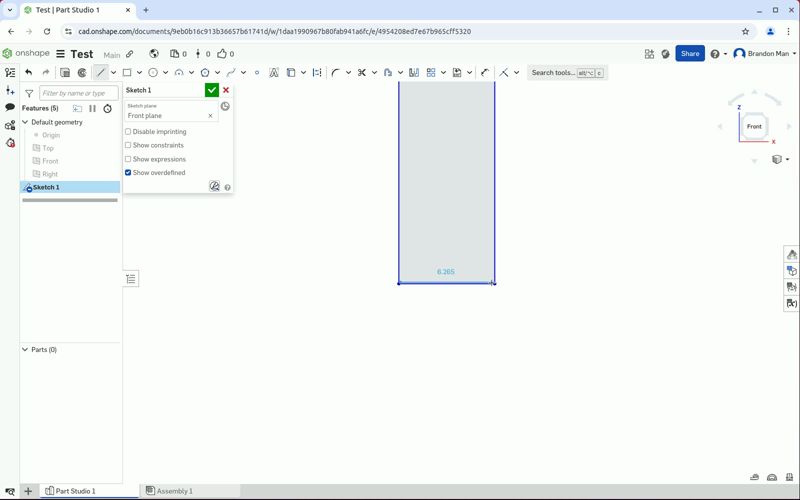
scroll(6)
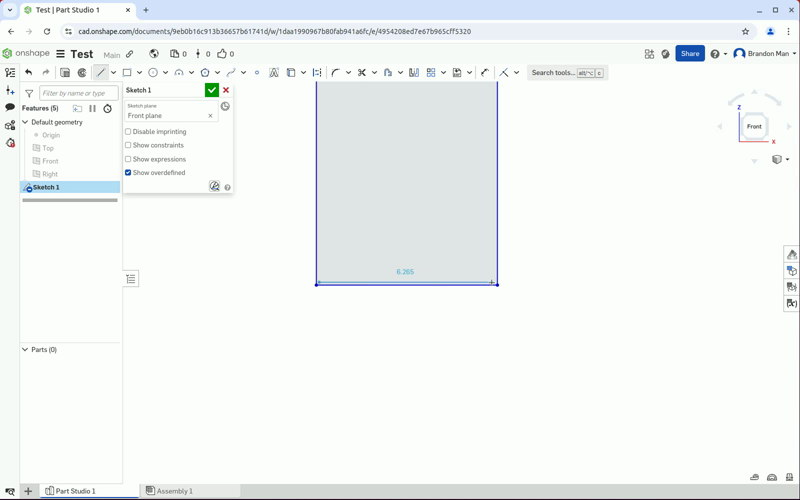
scroll(6)
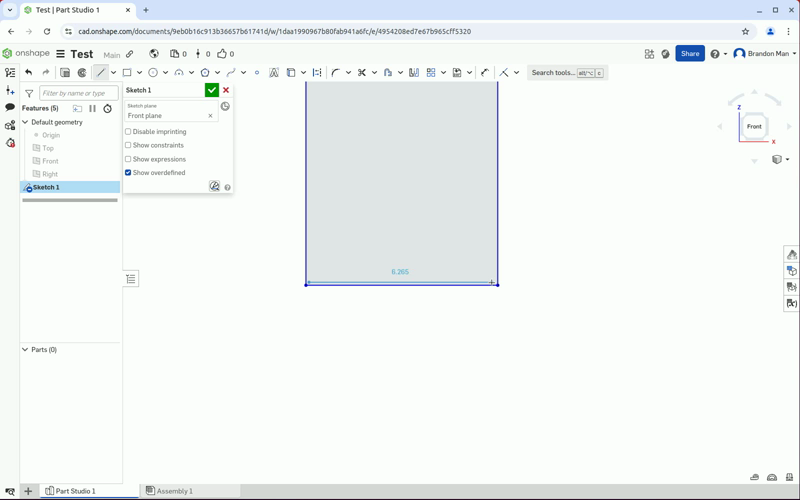
scroll(6)
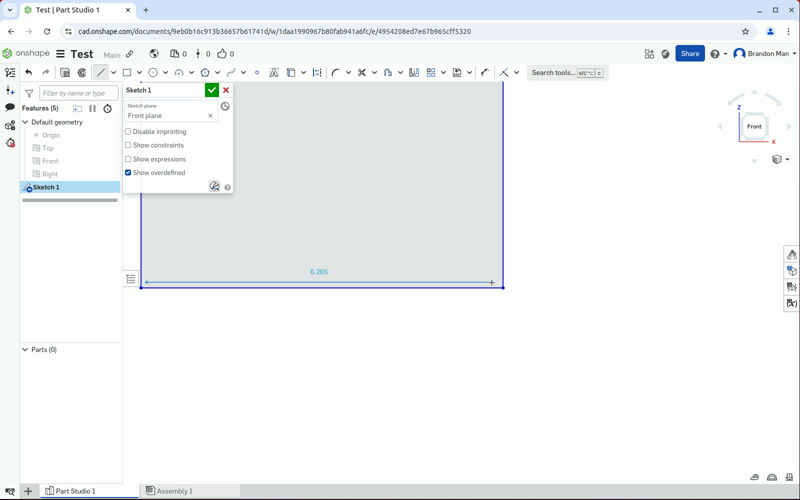
click(491, 282)
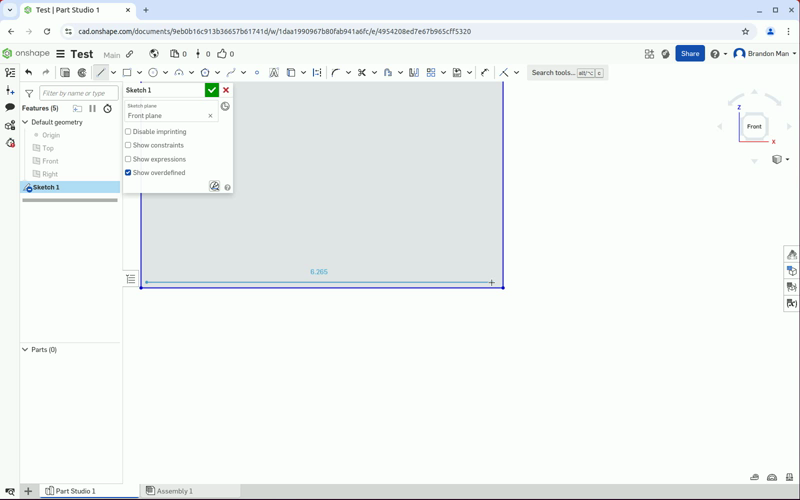
scroll(-6)
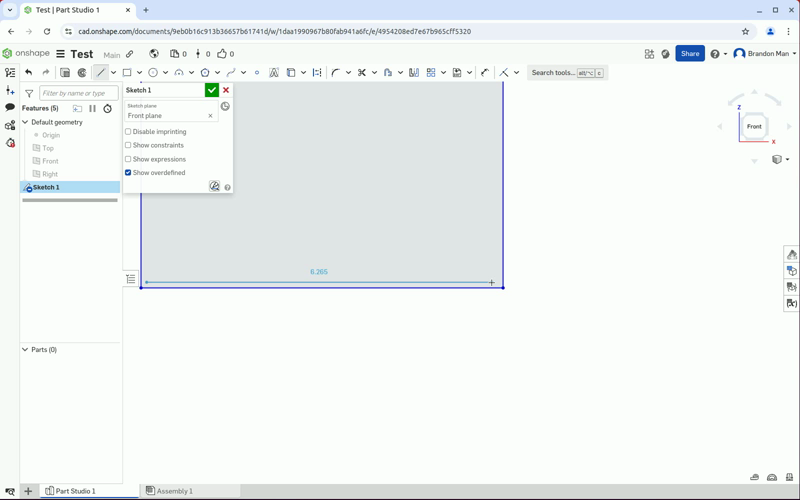
scroll(-6)
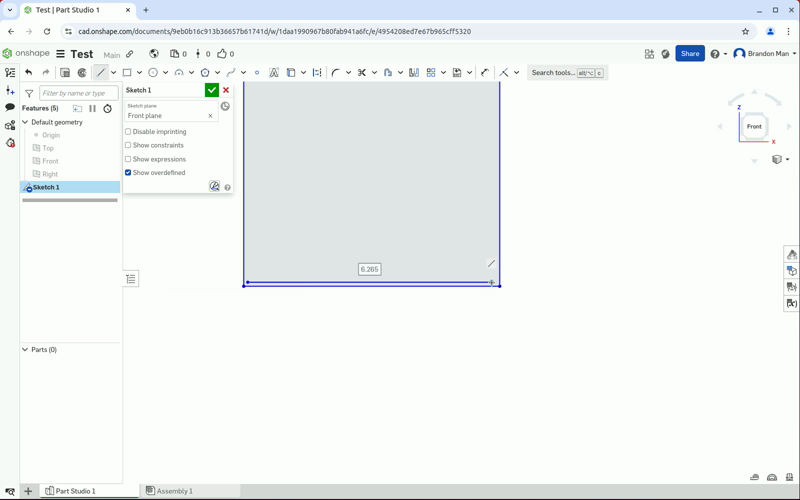
scroll(-6)
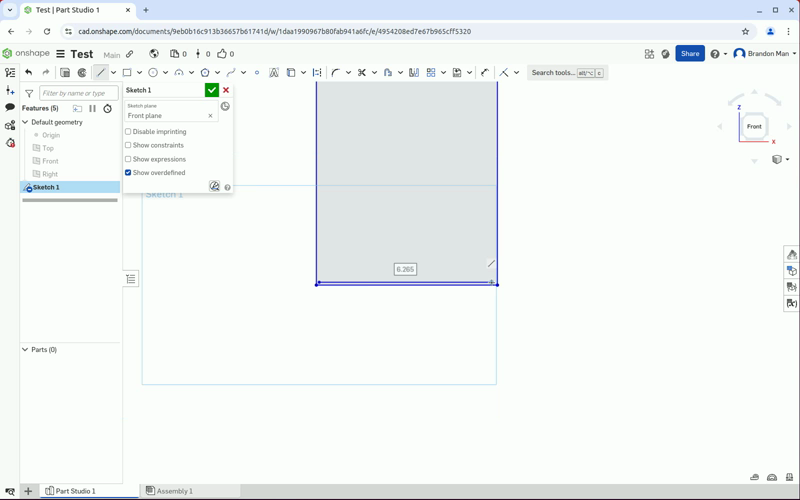
scroll(-6)
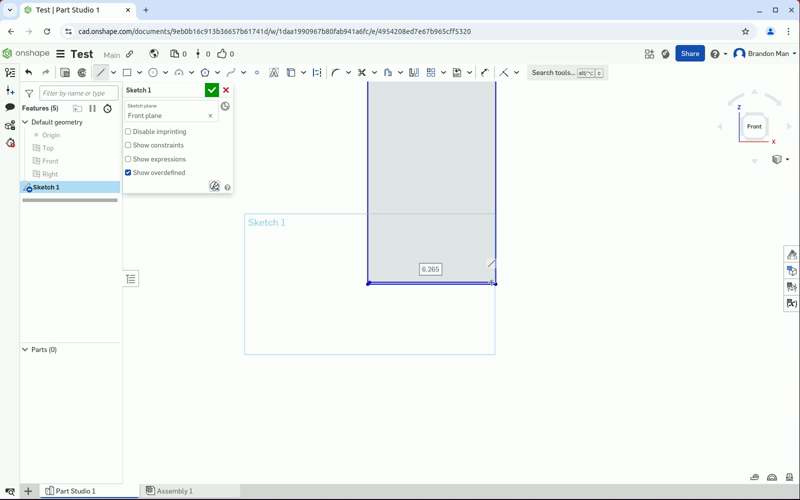
scroll(-6)
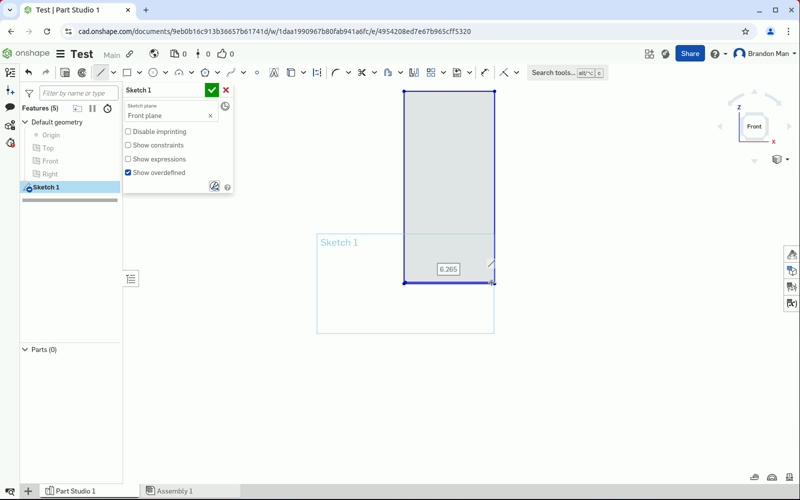
scroll(-6)
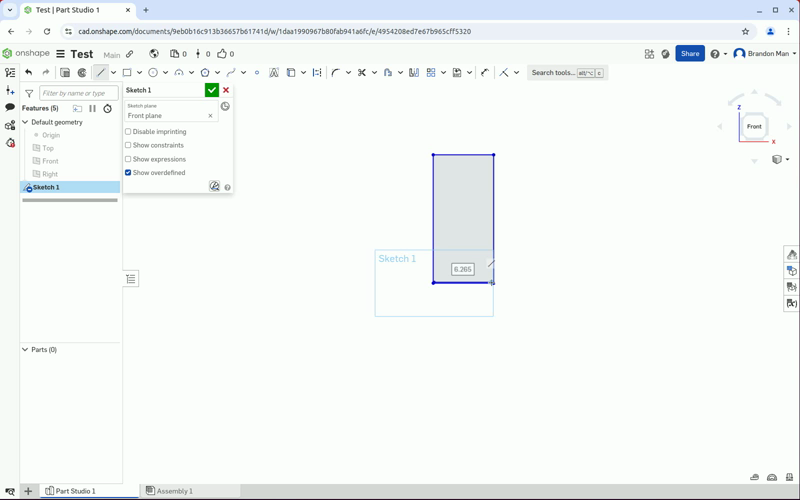
scroll(-6)
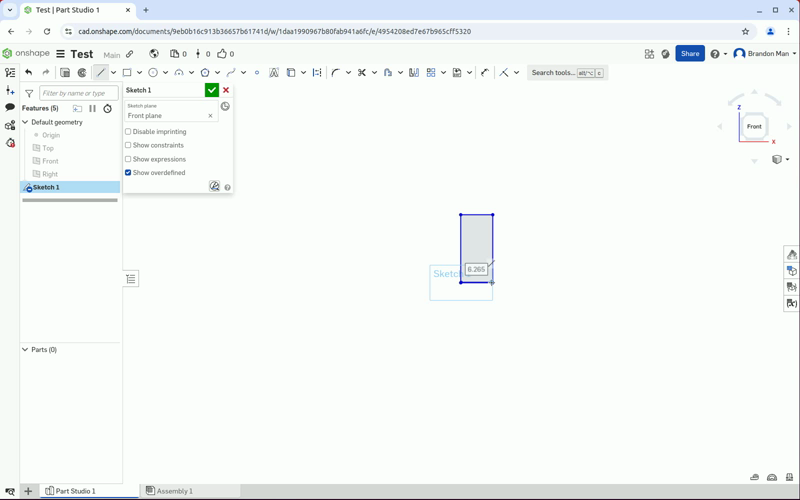
key_up(shift)
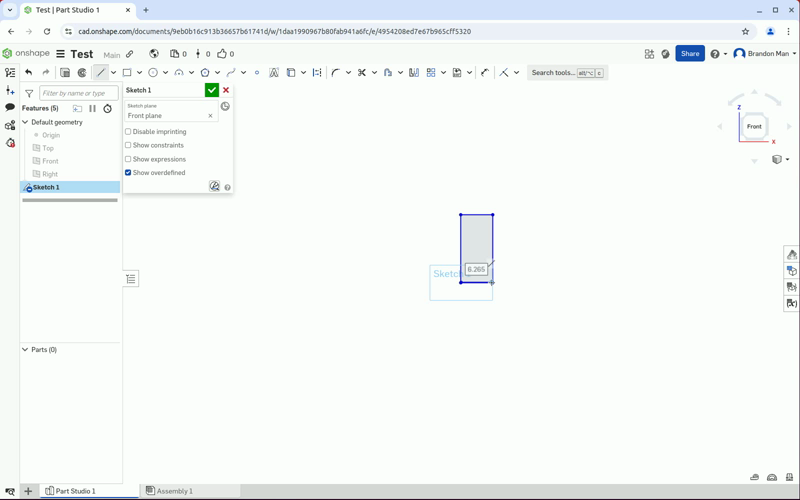
key_down(shift)
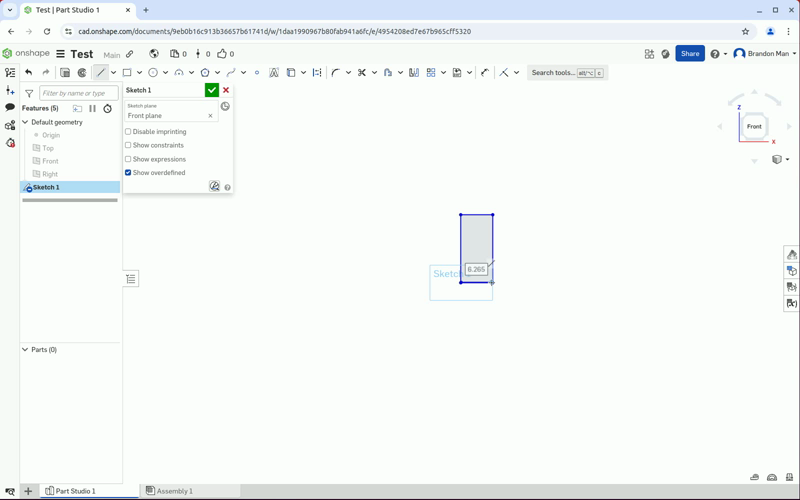
mouse_move(491, 215)
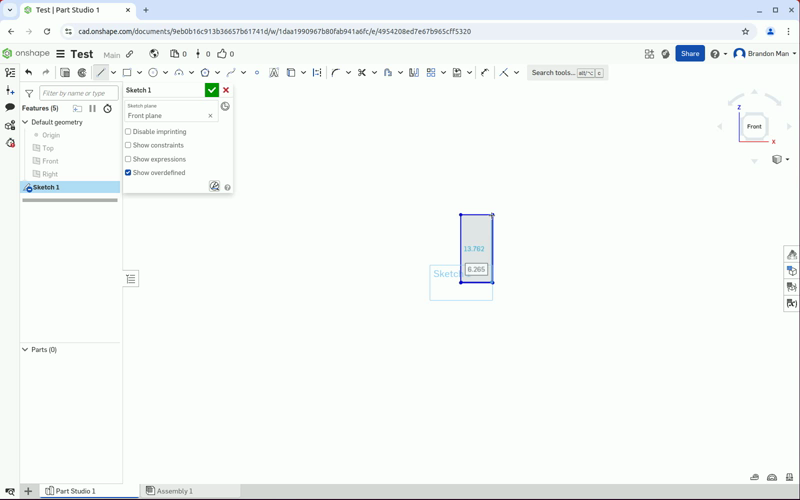
scroll(6)
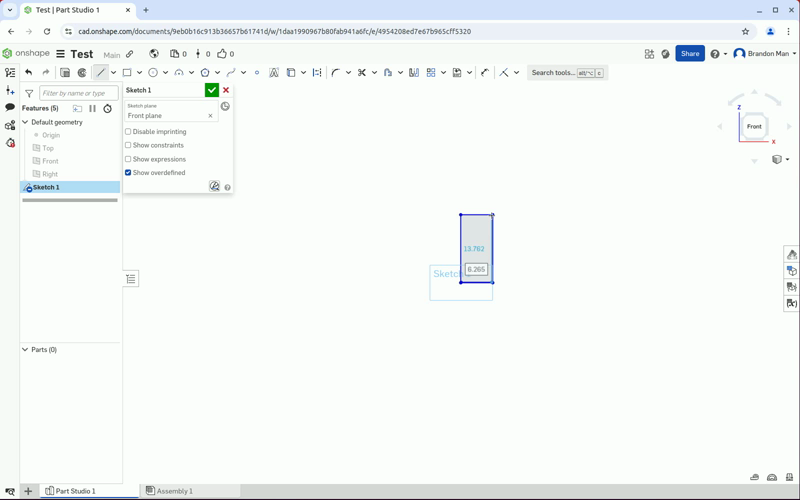
scroll(6)
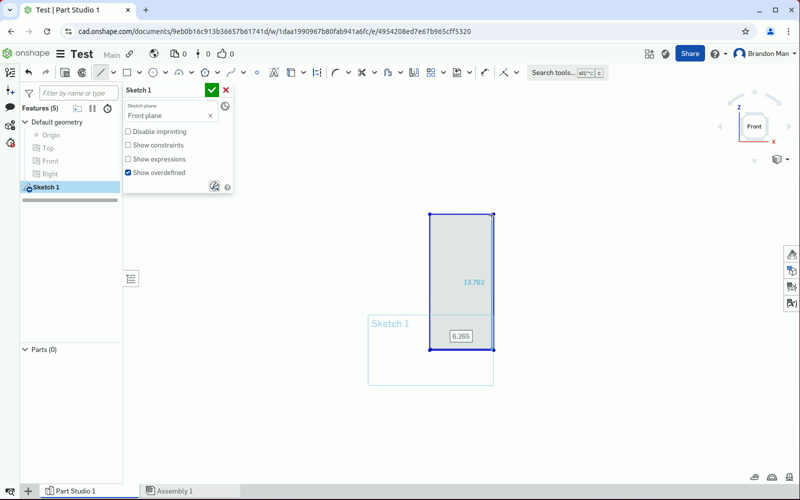
scroll(6)
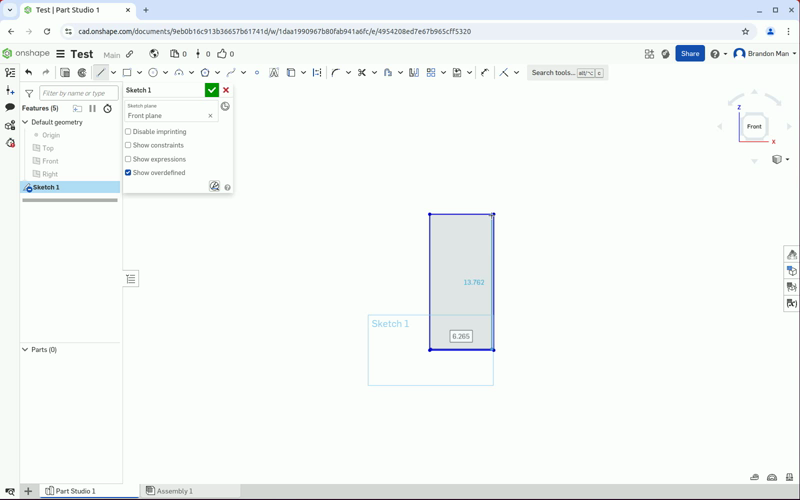
scroll(6)
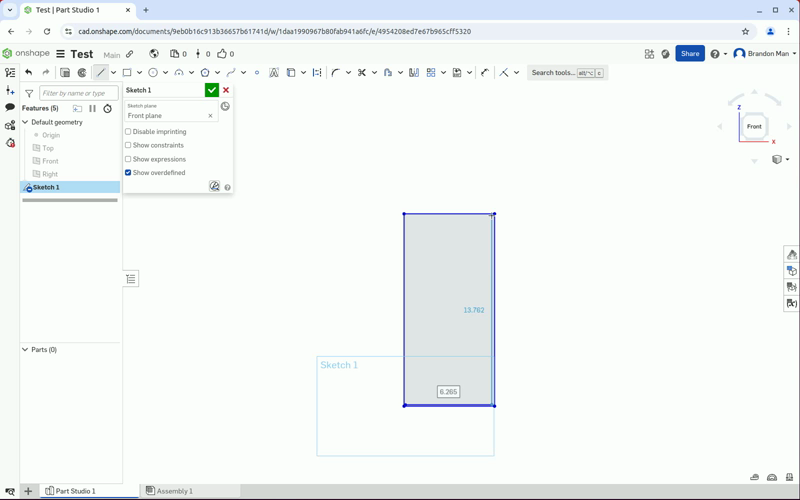
scroll(6)
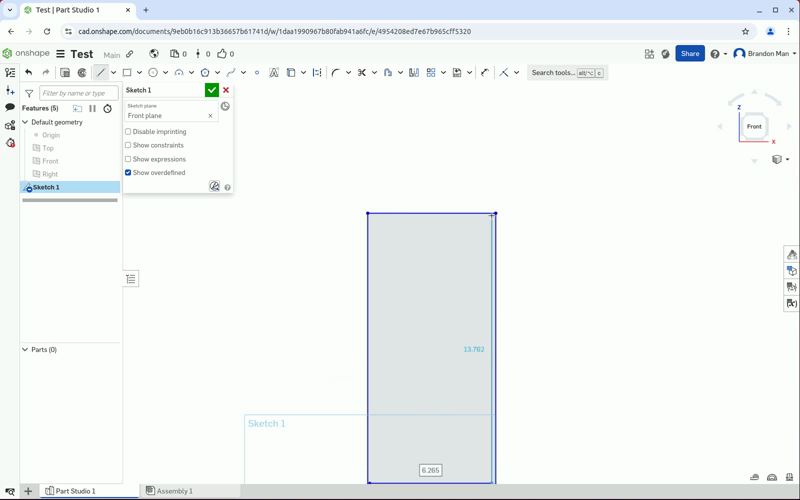
scroll(6)
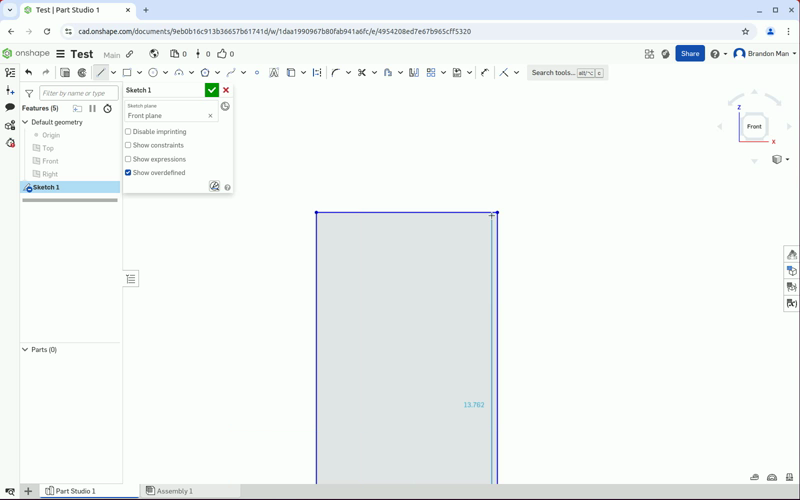
scroll(6)
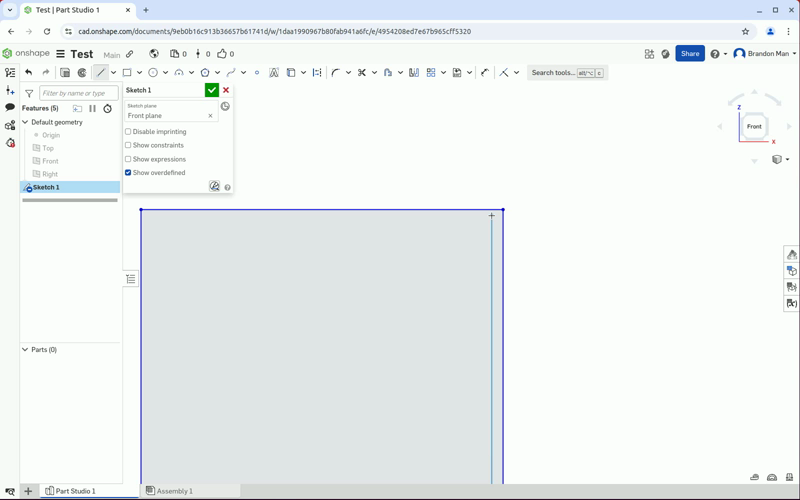
click(491, 215)
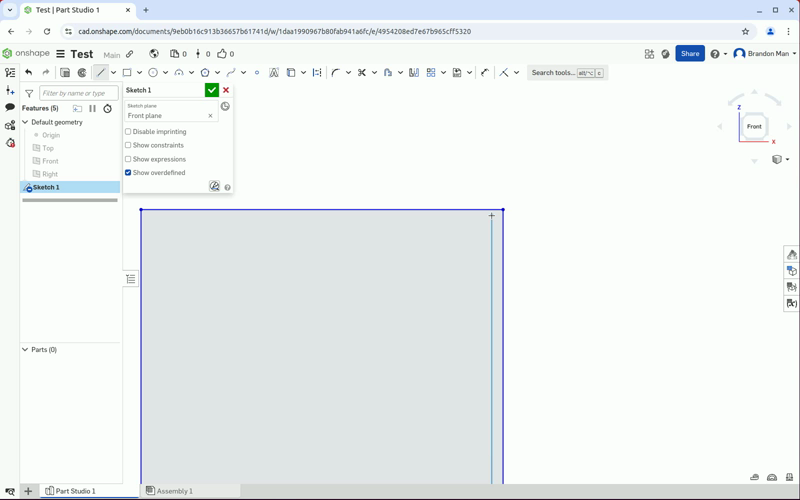
scroll(-6)
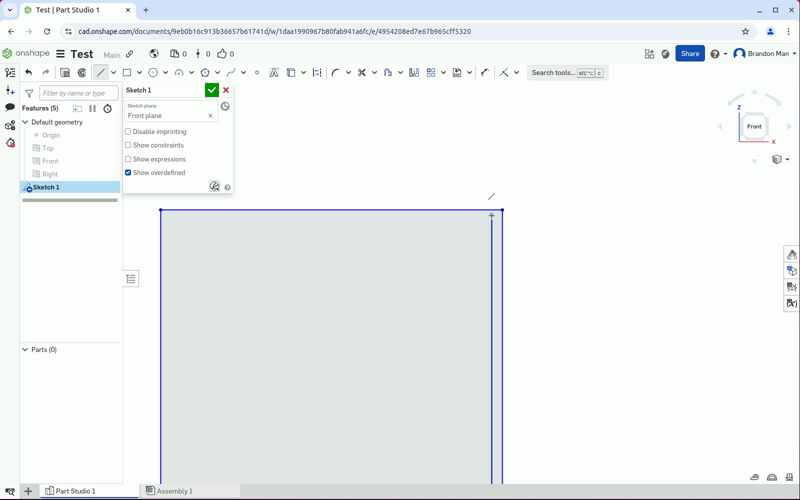
scroll(-6)
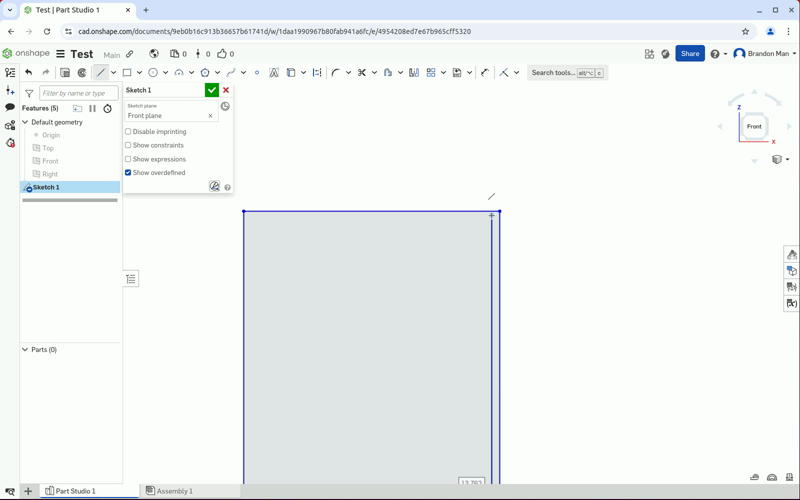
scroll(-6)
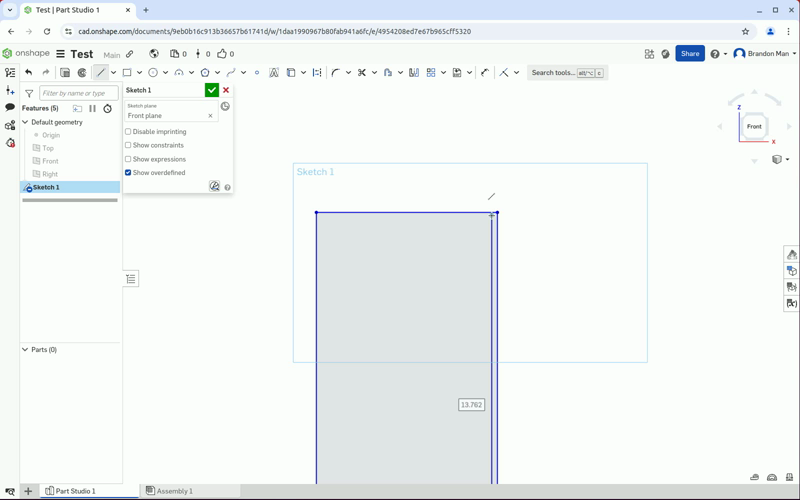
scroll(-6)
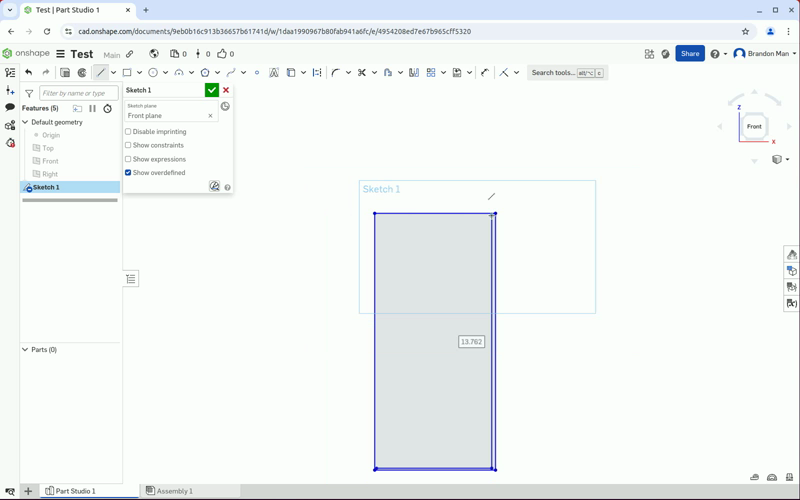
scroll(-6)
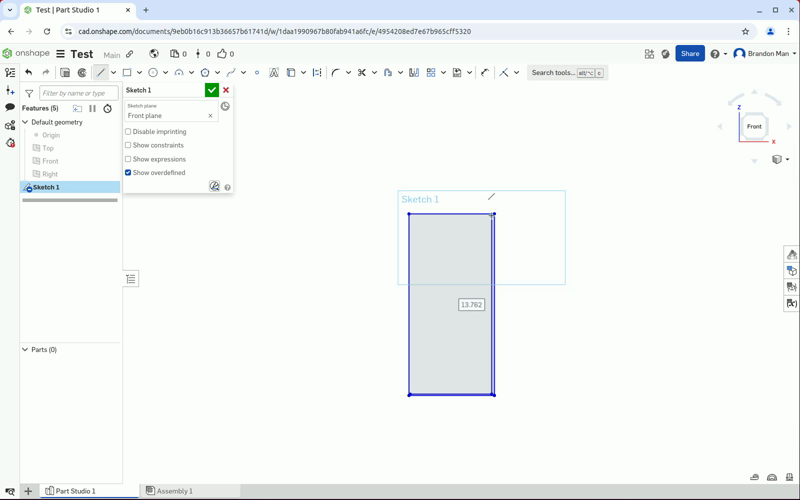
scroll(-6)
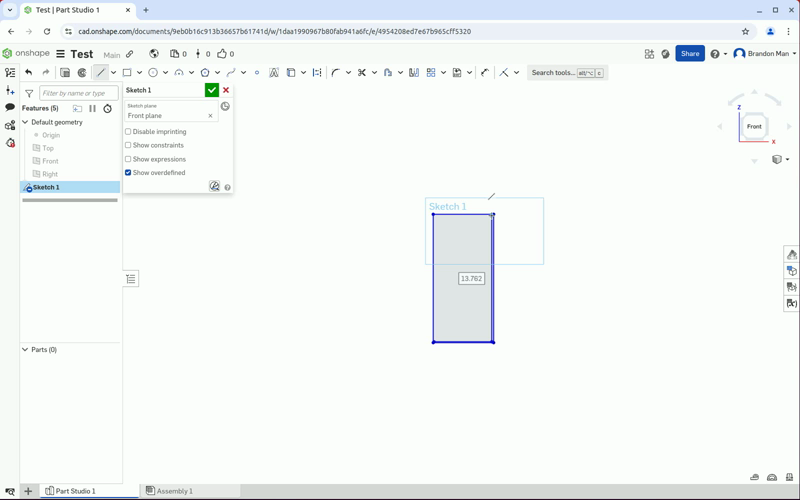
scroll(-6)
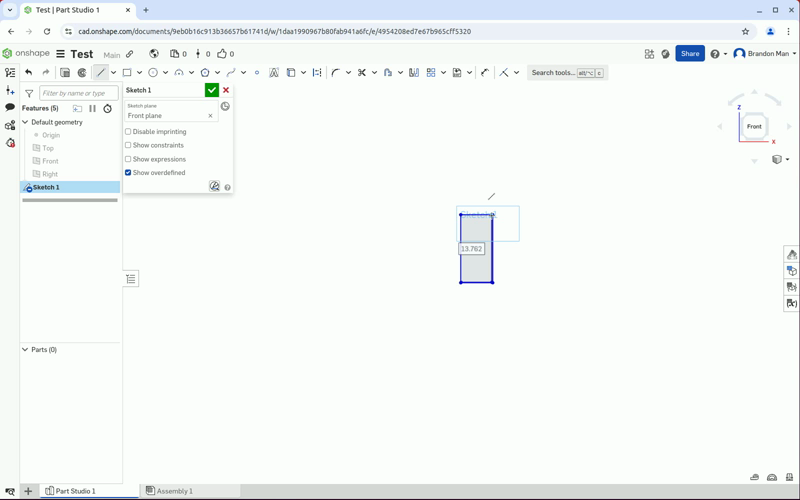
key_up(shift)
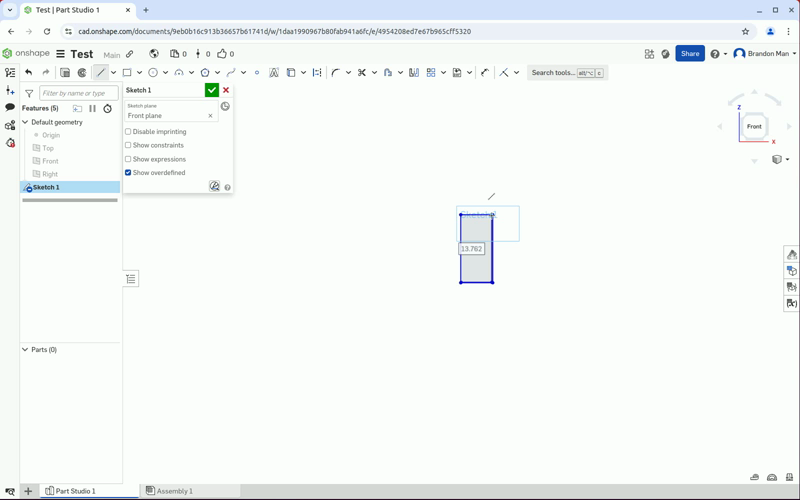
key_down(shift)
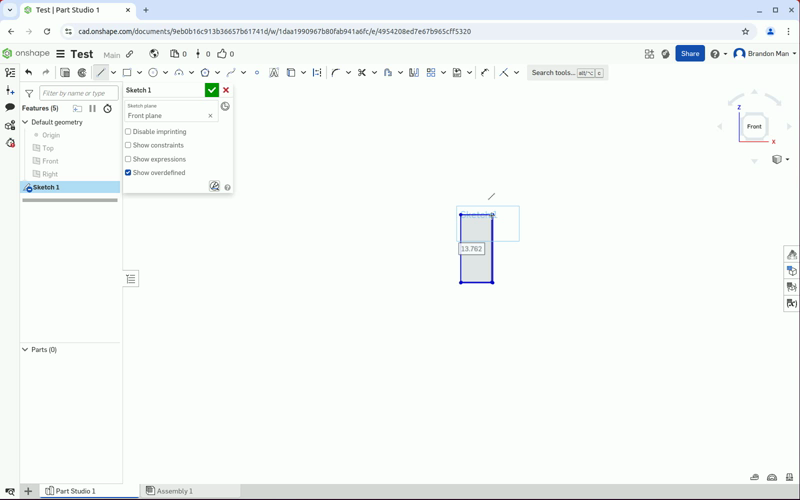
mouse_move(521, 215)
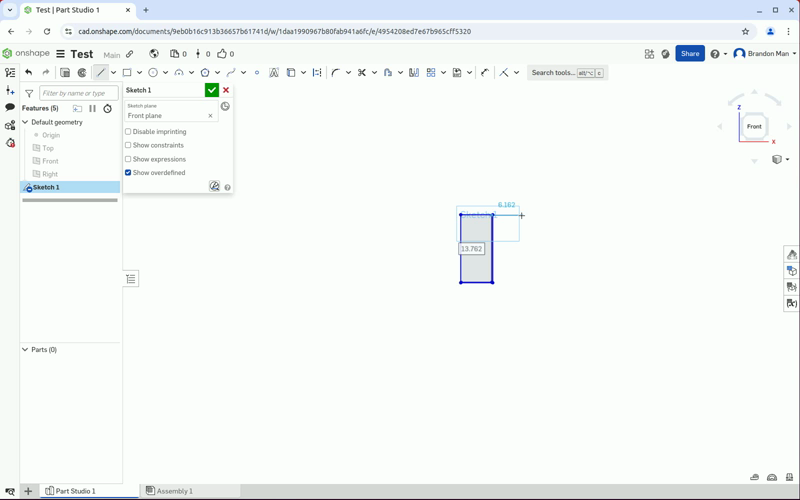
mouse_move(461, 215)
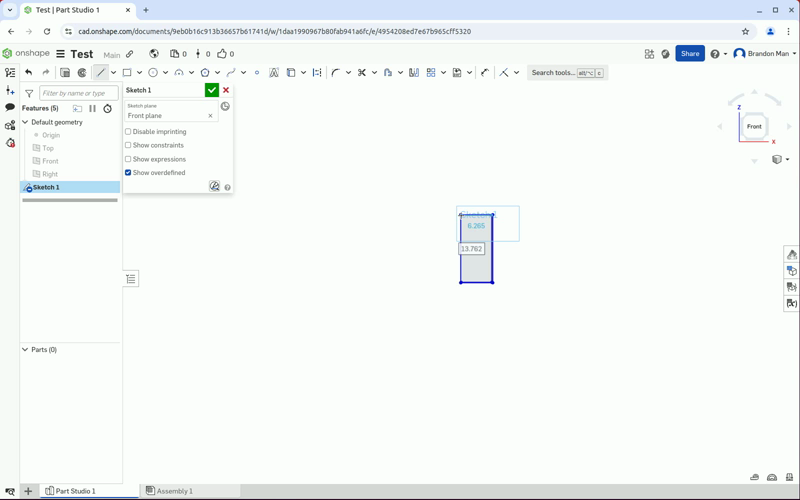
scroll(6)
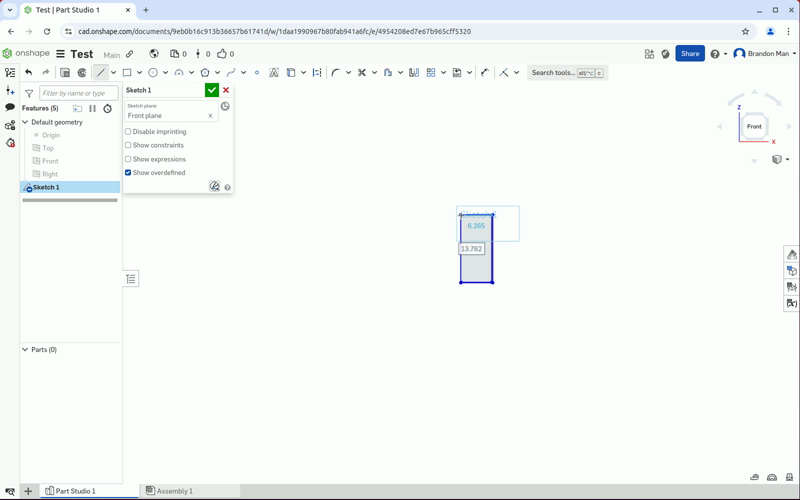
scroll(6)
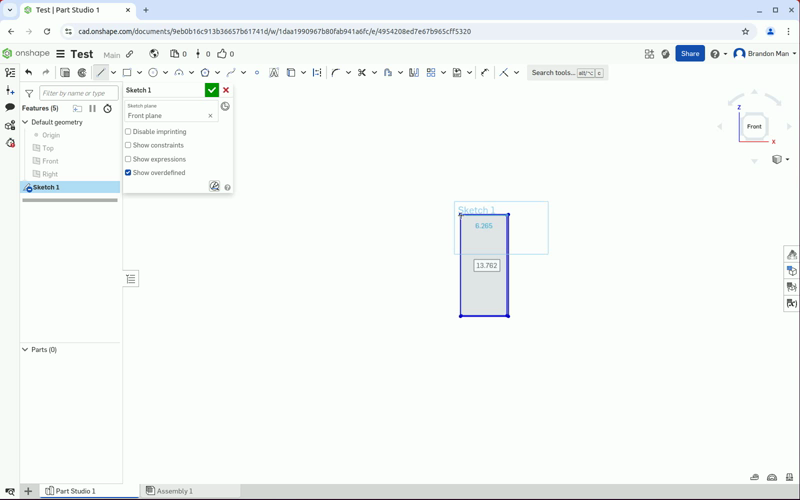
scroll(6)
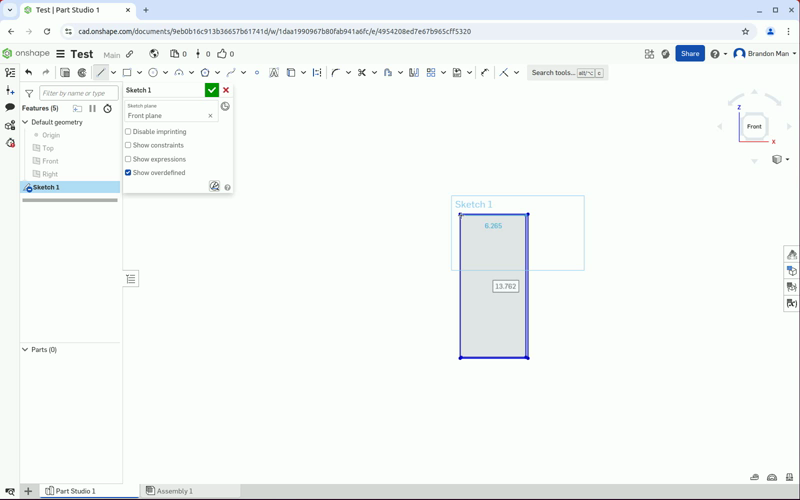
scroll(6)
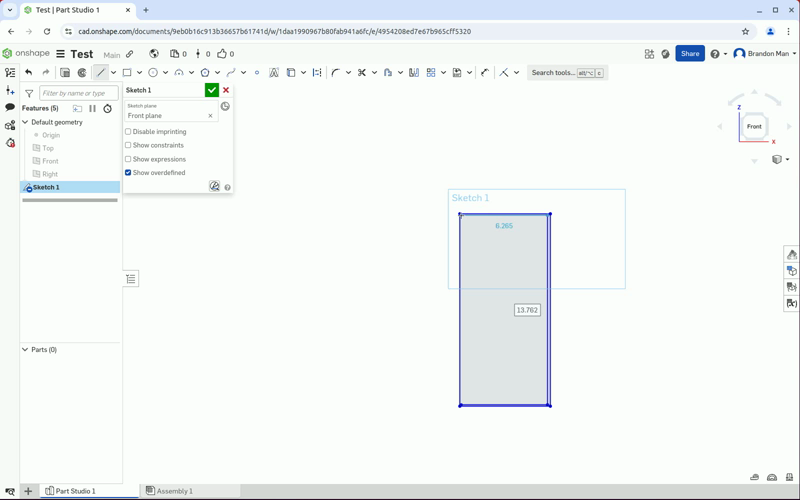
scroll(6)
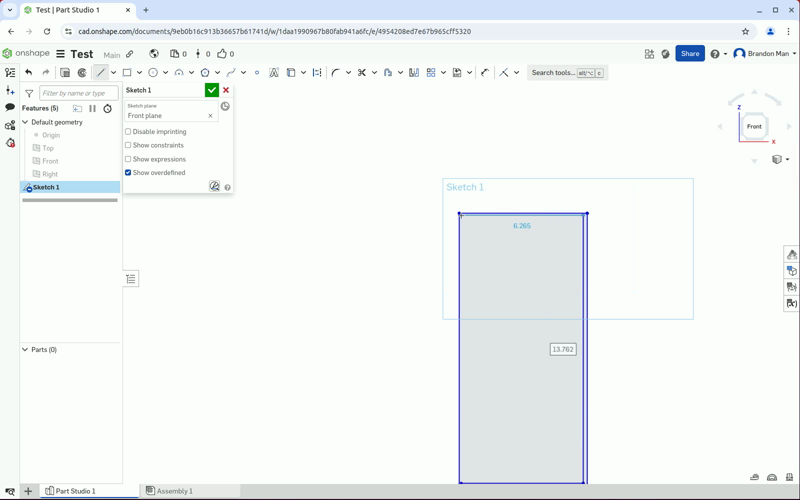
scroll(6)
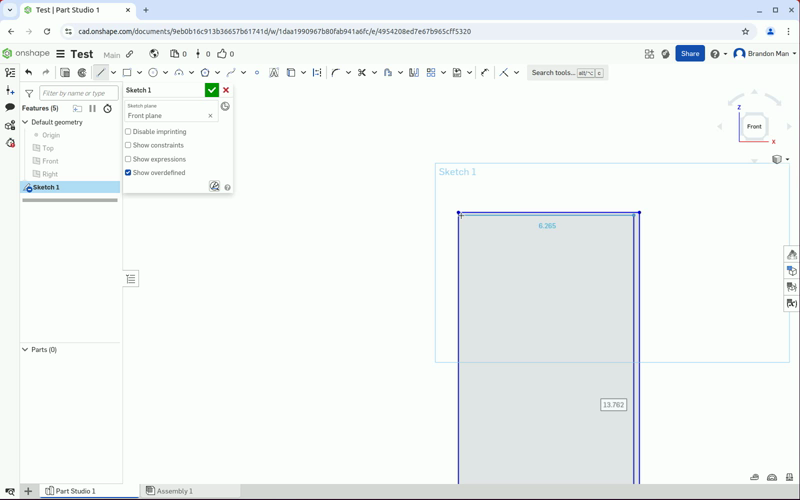
scroll(6)
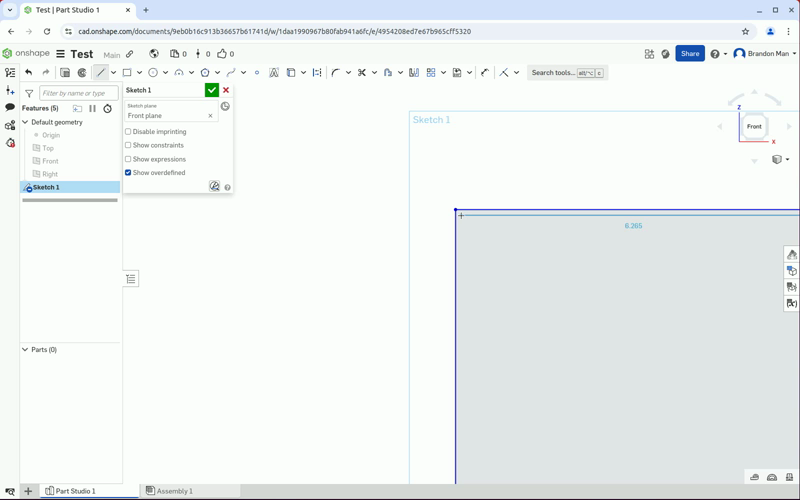
click(461, 215)
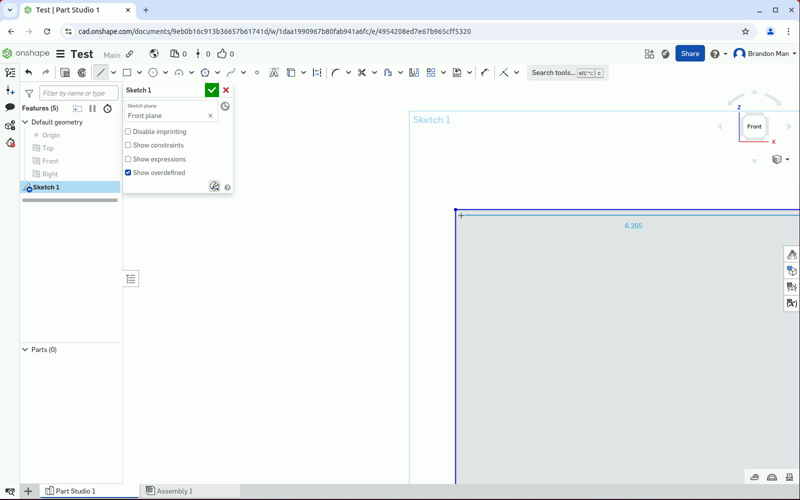
scroll(-6)
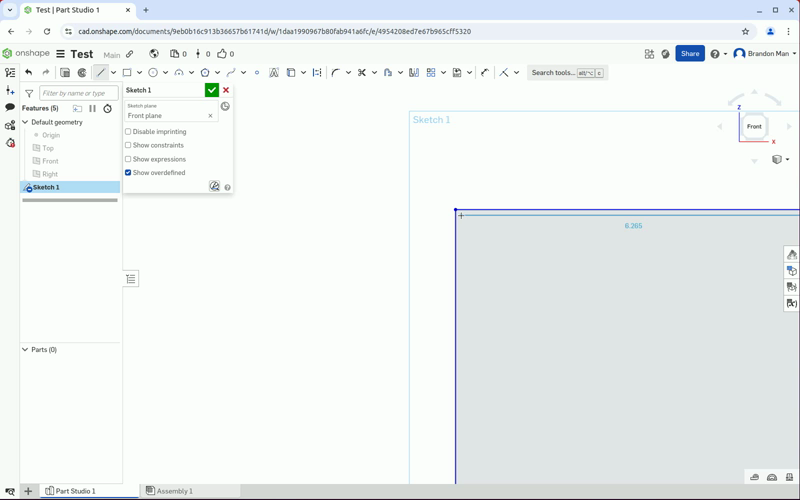
scroll(-6)
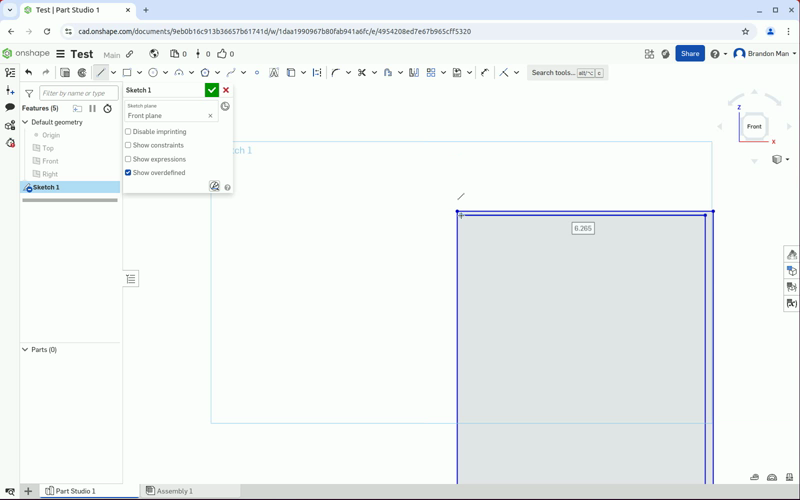
scroll(-6)
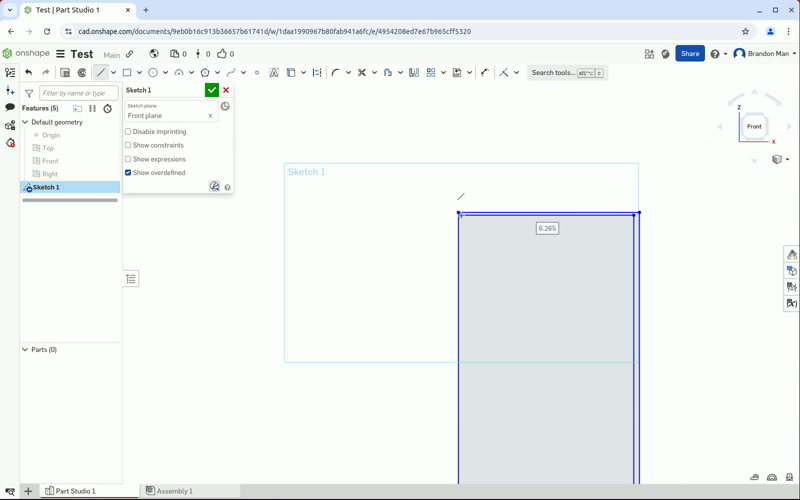
scroll(-6)
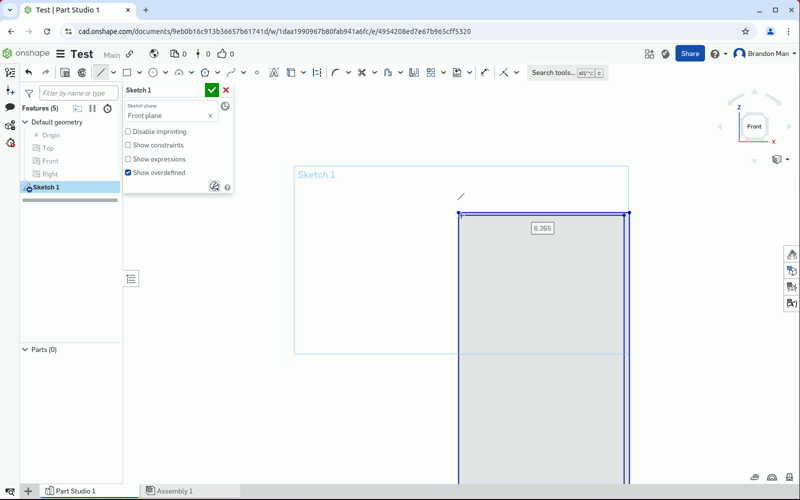
scroll(-6)
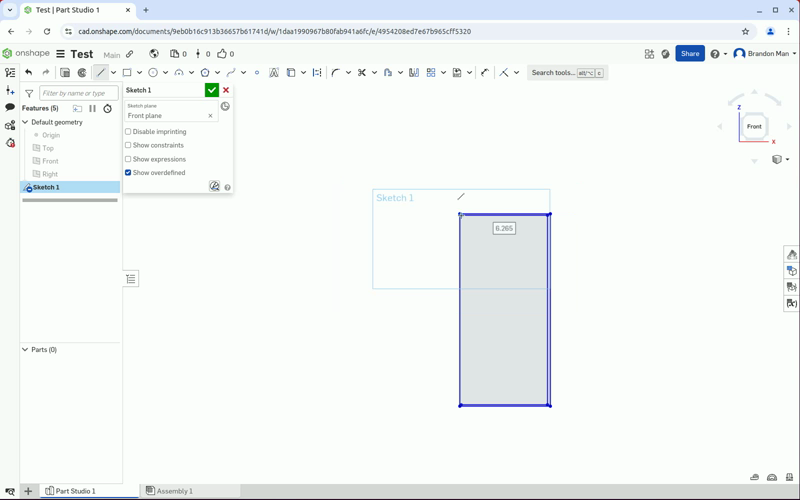
scroll(-6)
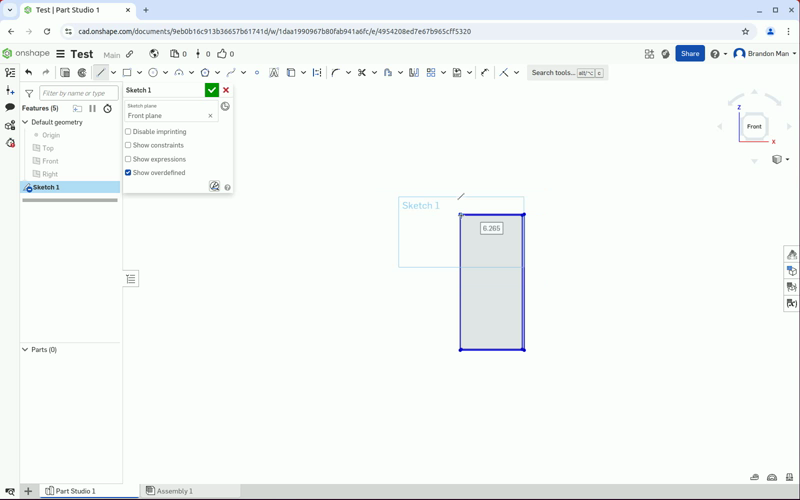
scroll(-6)
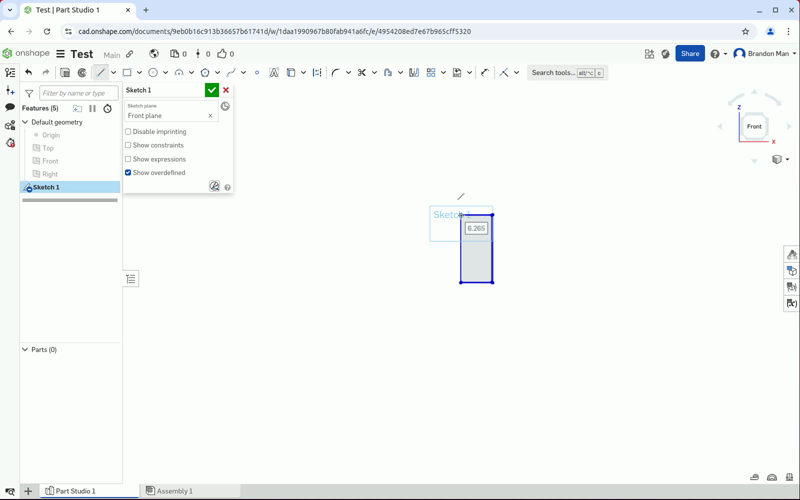
key_up(shift)
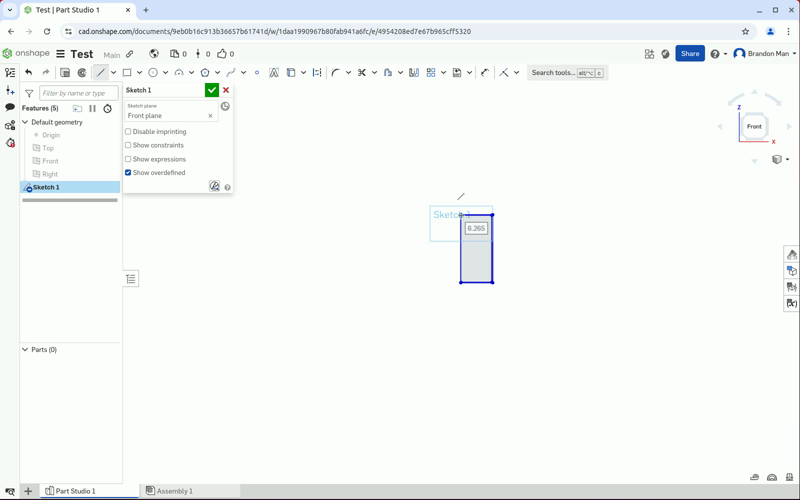
key_down(shift)
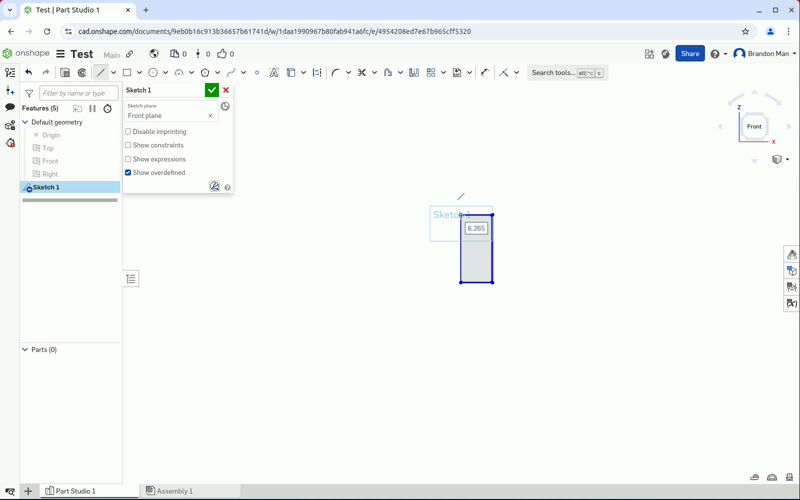
mouse_move(461, 282)
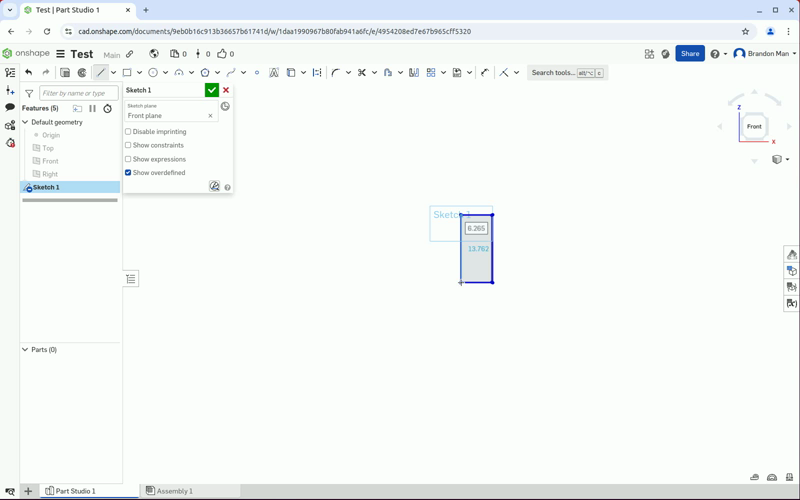
scroll(6)
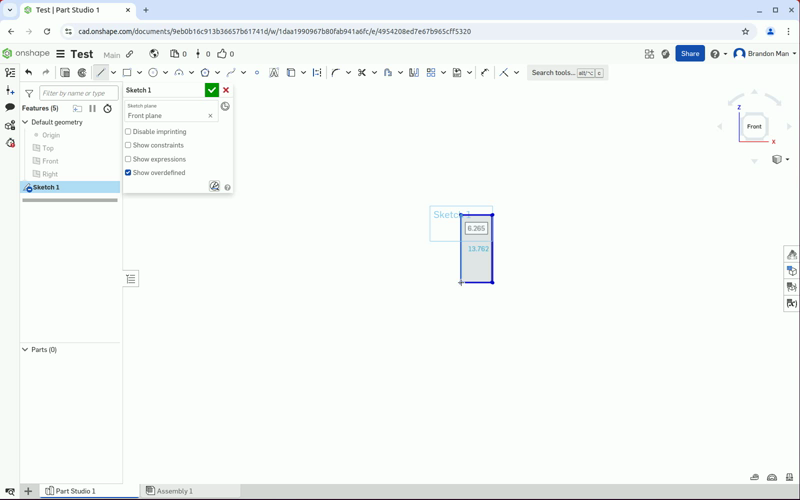
scroll(6)
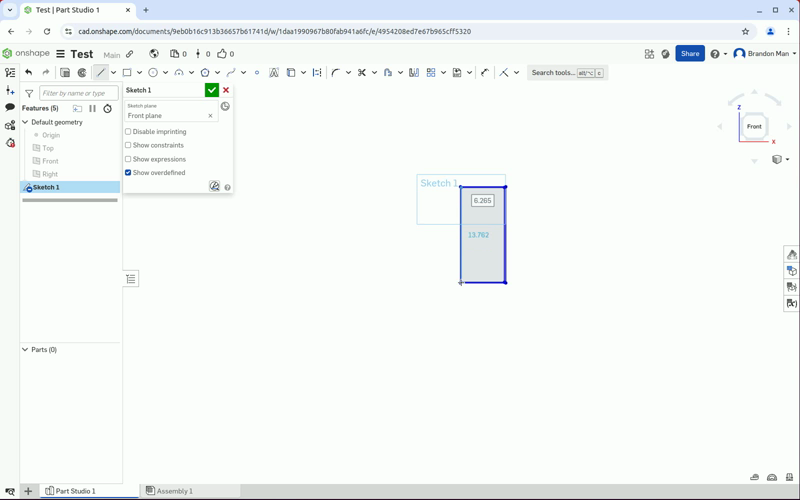
scroll(6)
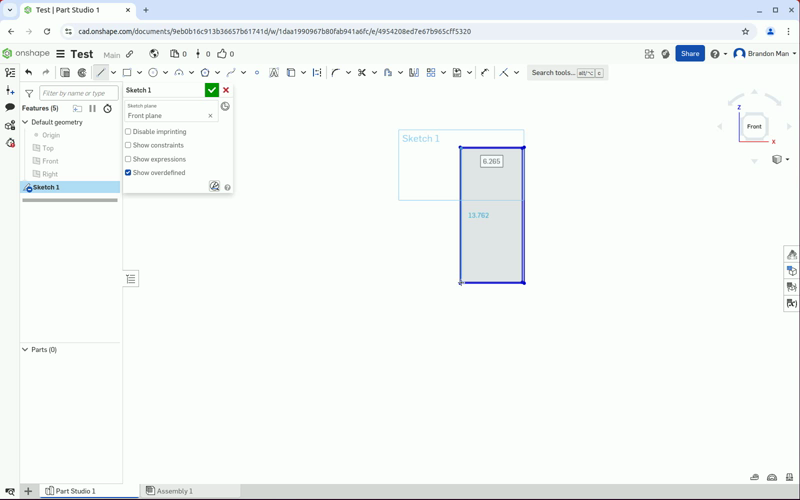
scroll(6)
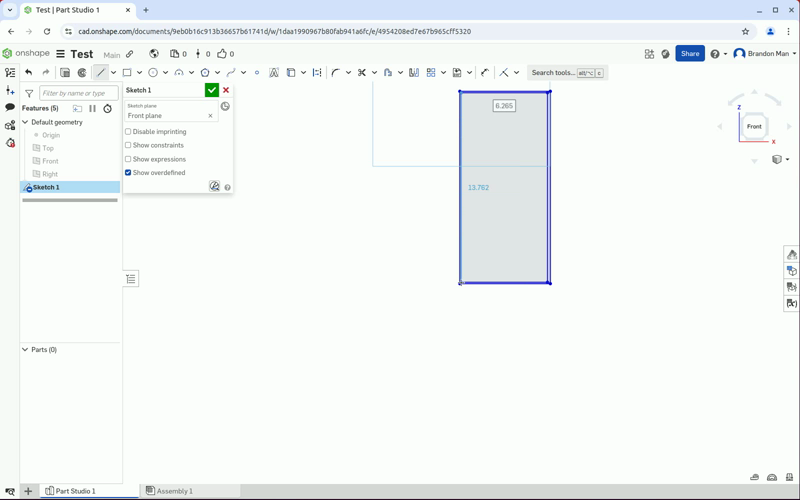
scroll(6)
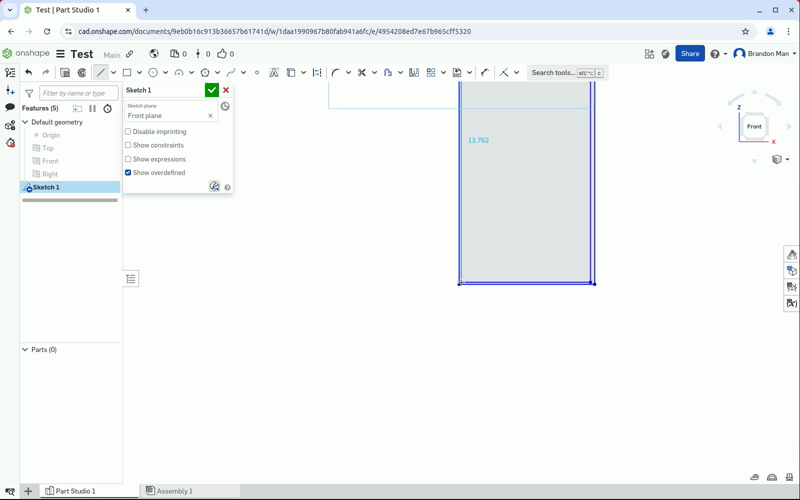
scroll(6)
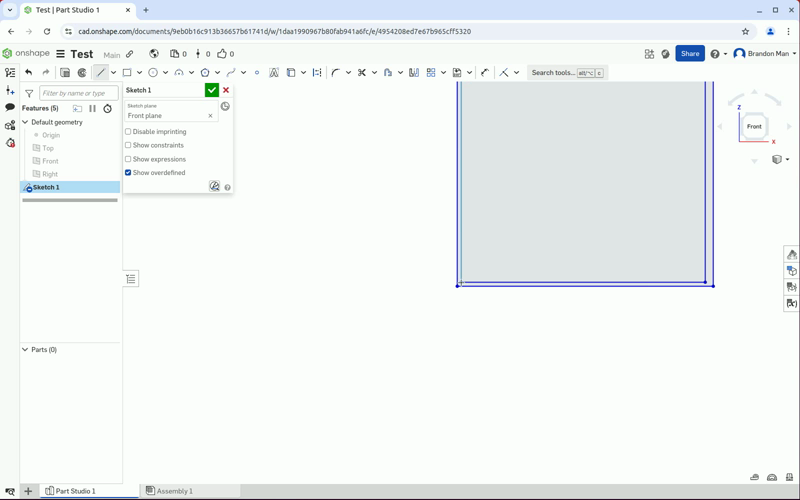
scroll(6)
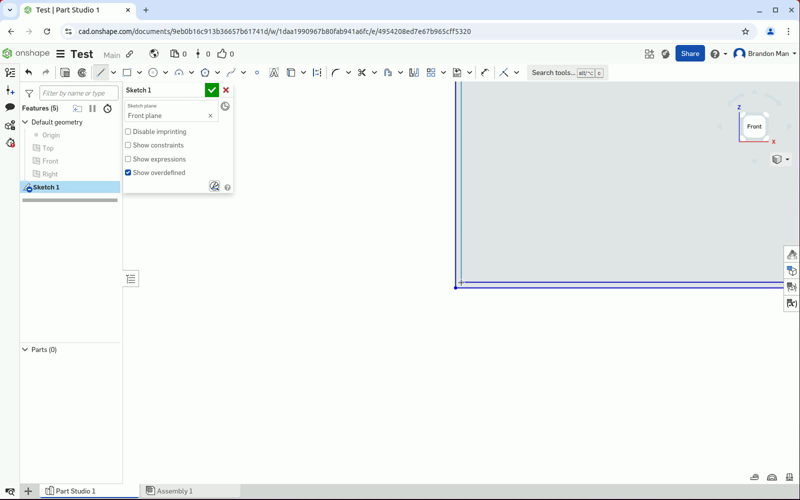
key_up(shift)
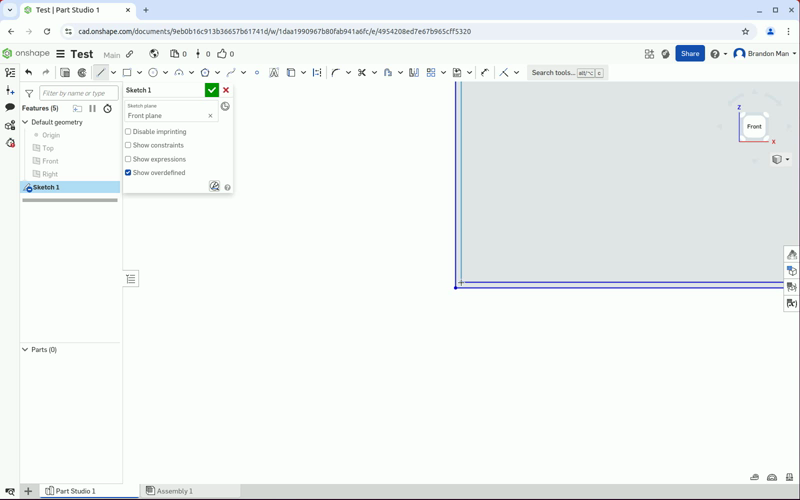
click(461, 282)
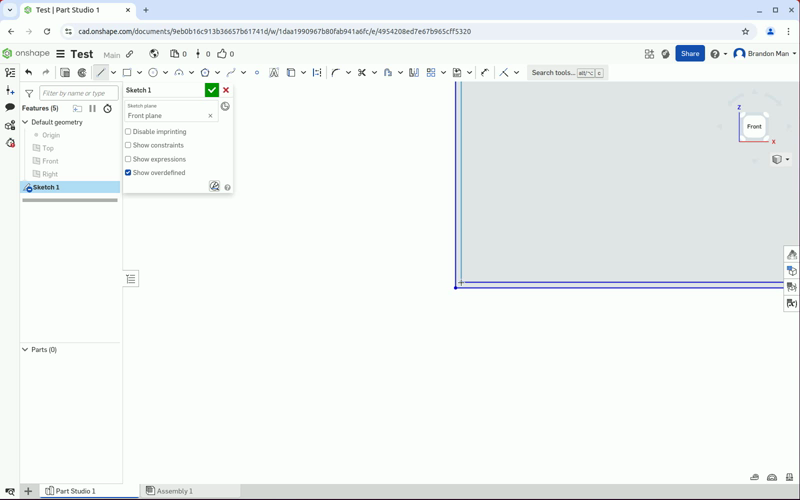
scroll(-6)
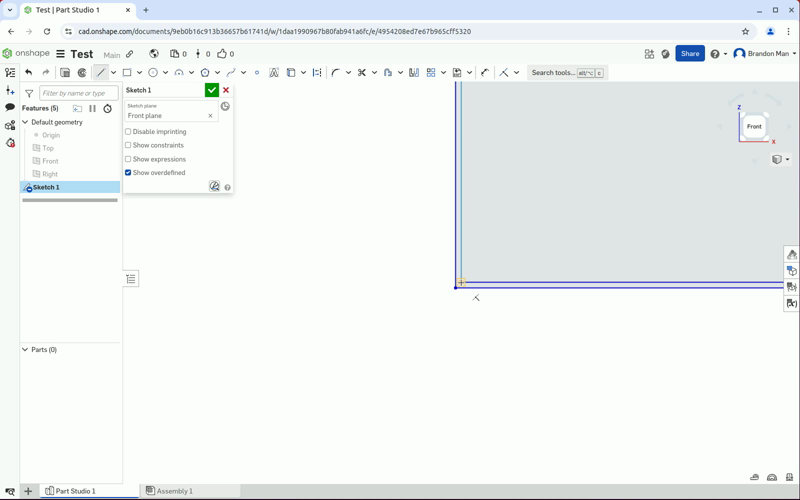
scroll(-6)
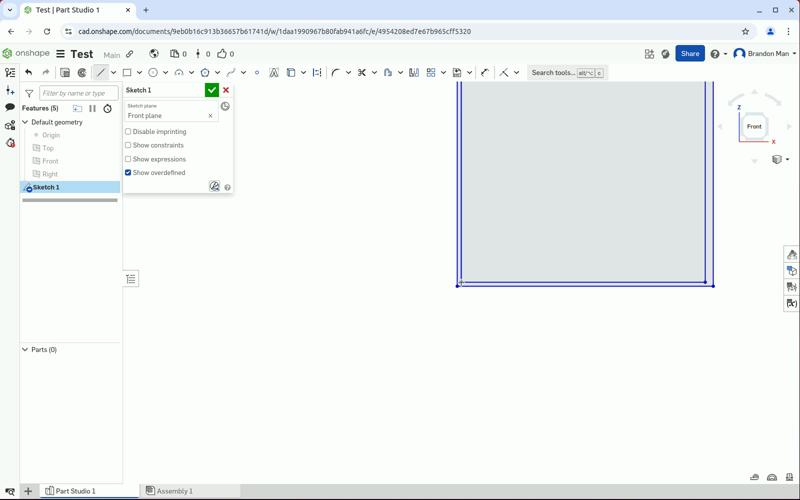
scroll(-6)
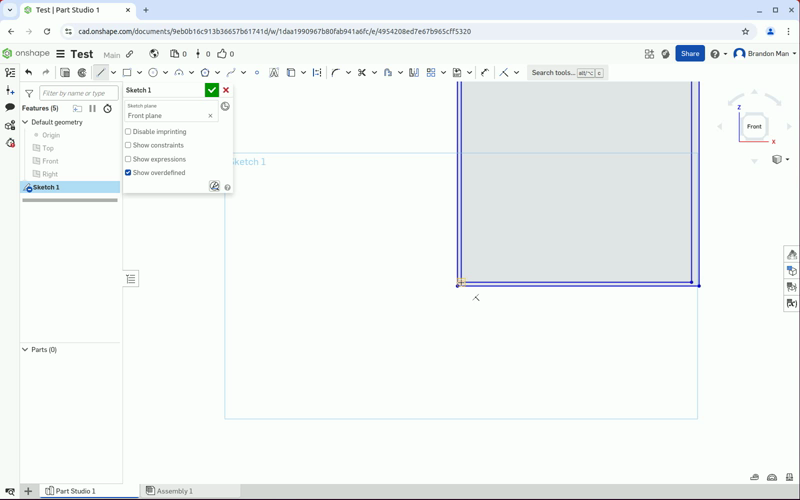
scroll(-6)
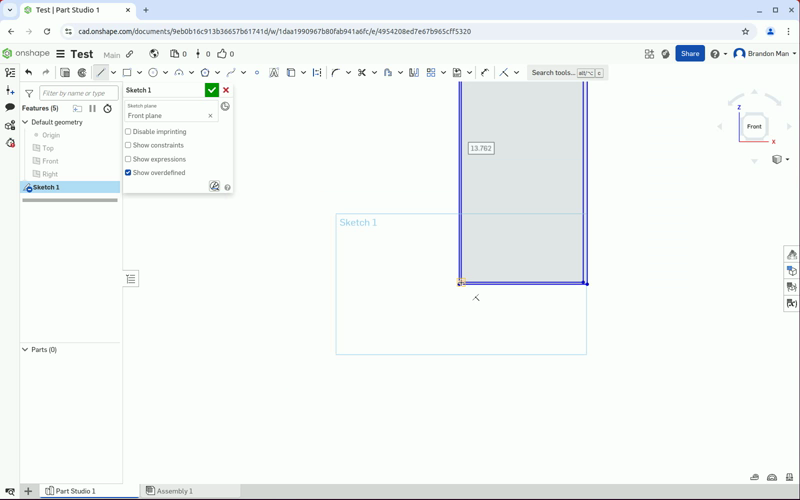
scroll(-6)
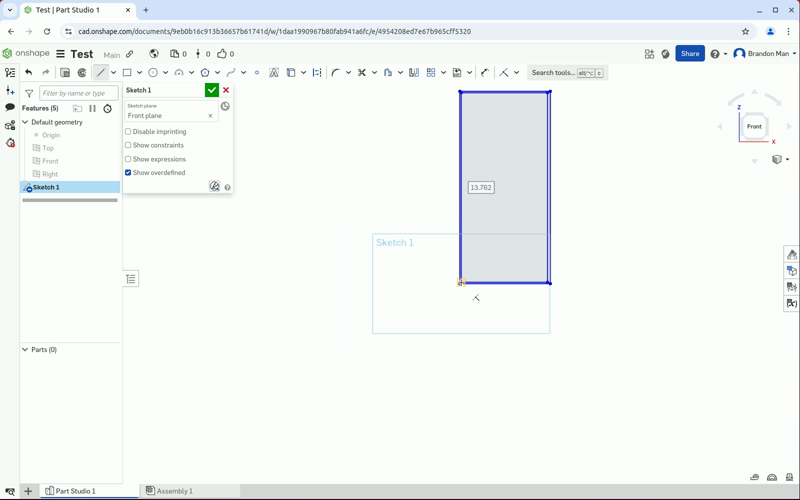
scroll(-6)
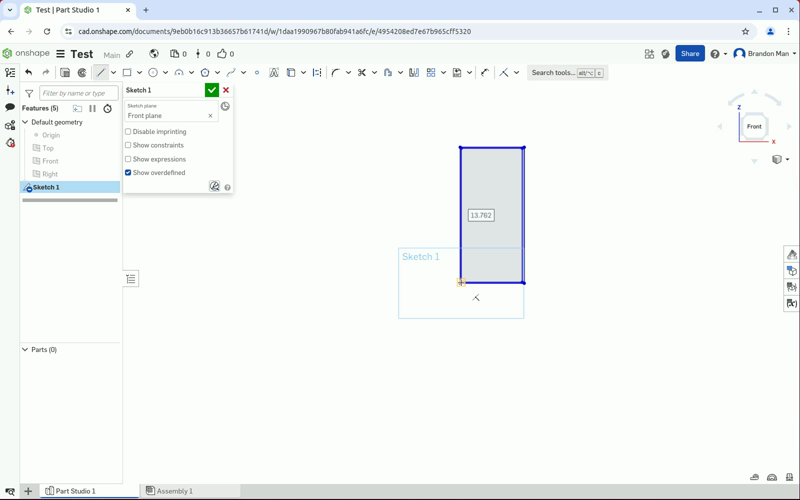
scroll(-6)
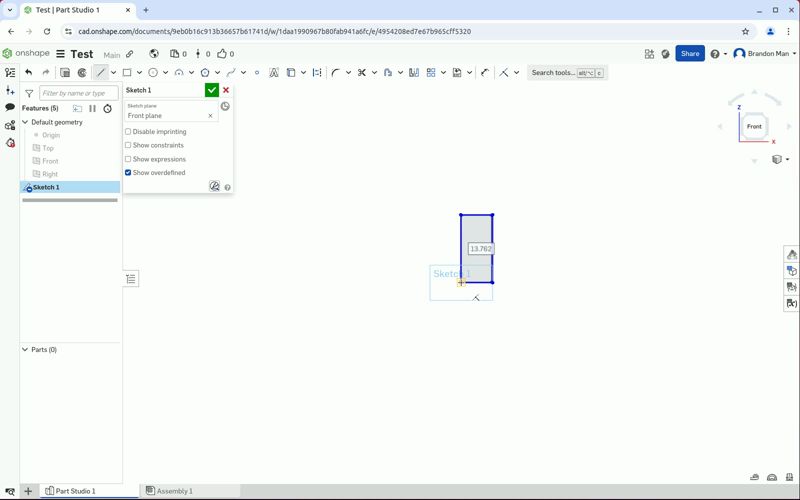
key(esc)
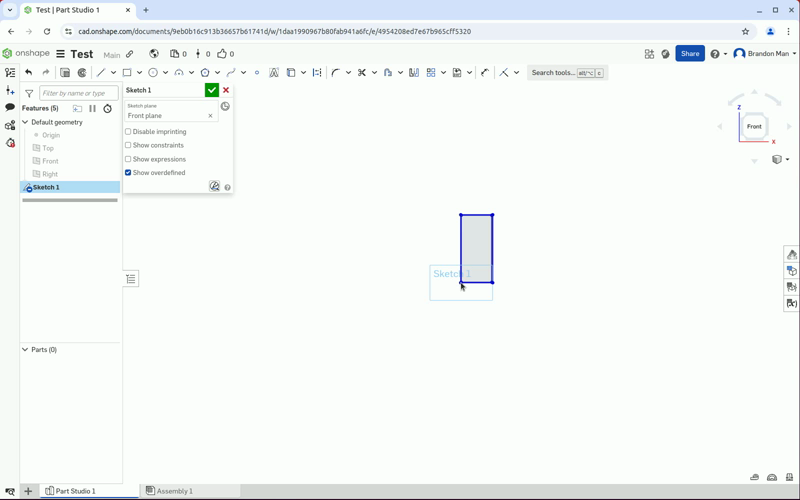
mouse_move(461, 254)
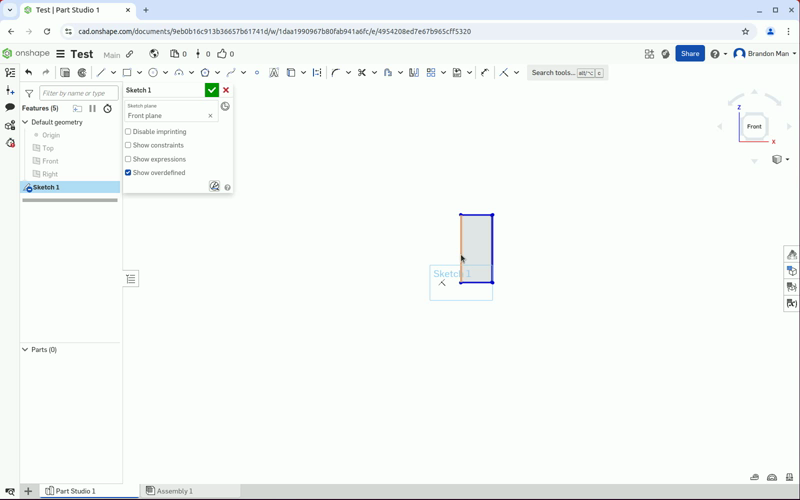
scroll(6)
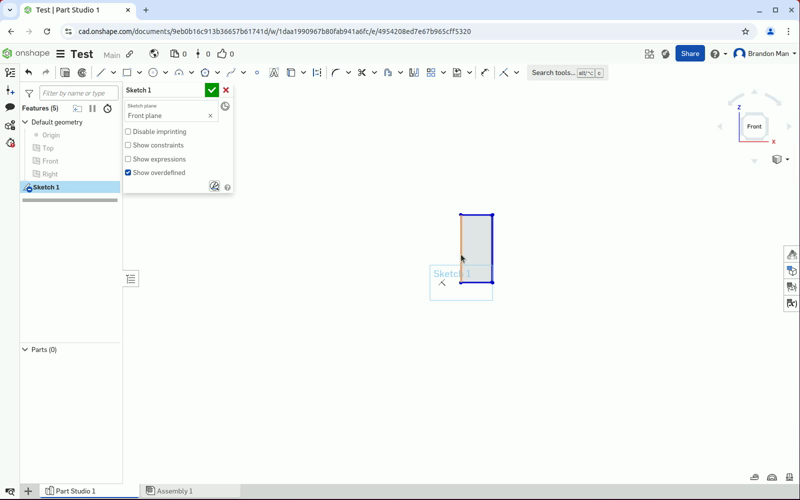
scroll(6)
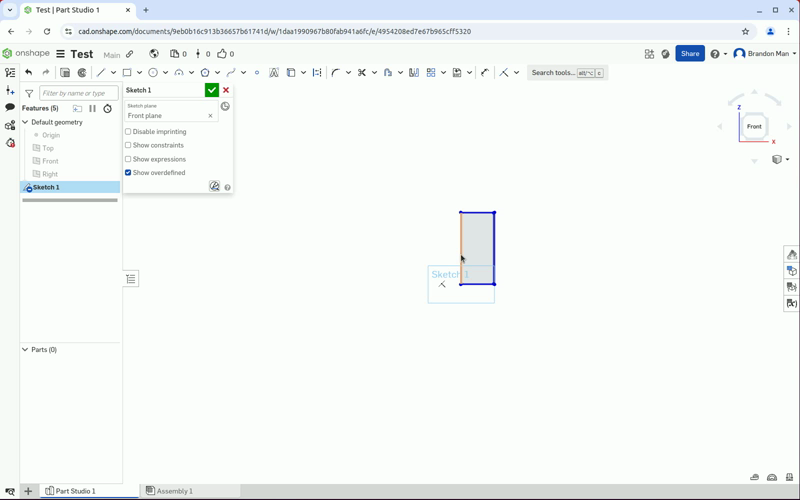
scroll(6)
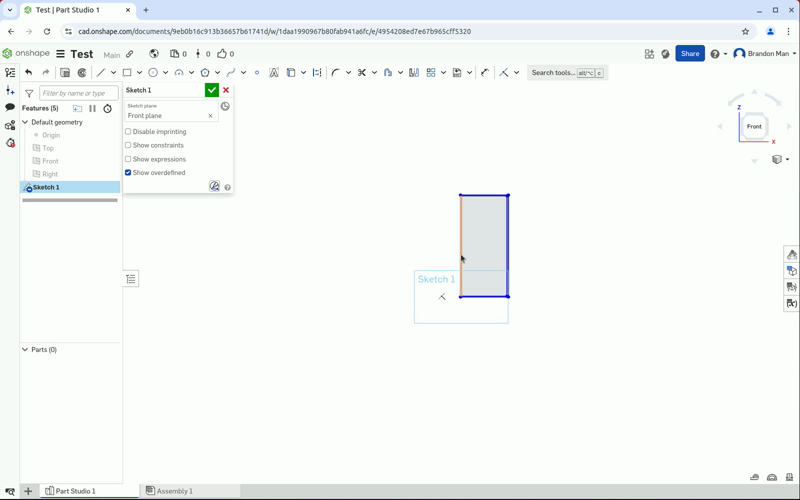
scroll(6)
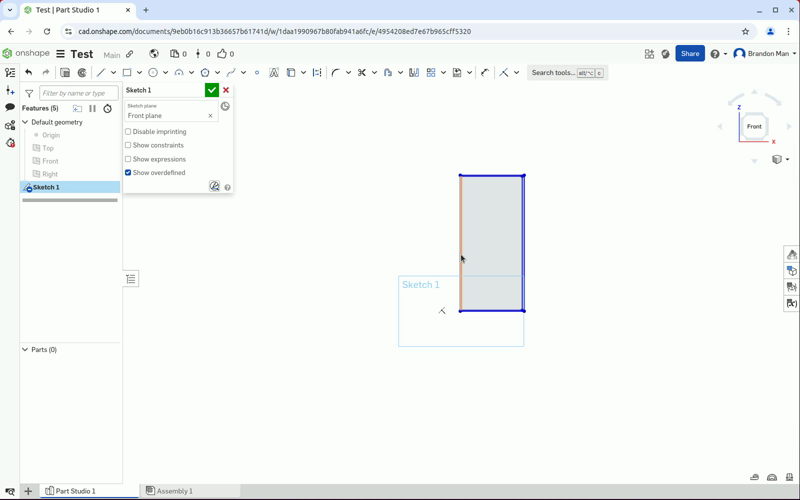
scroll(6)
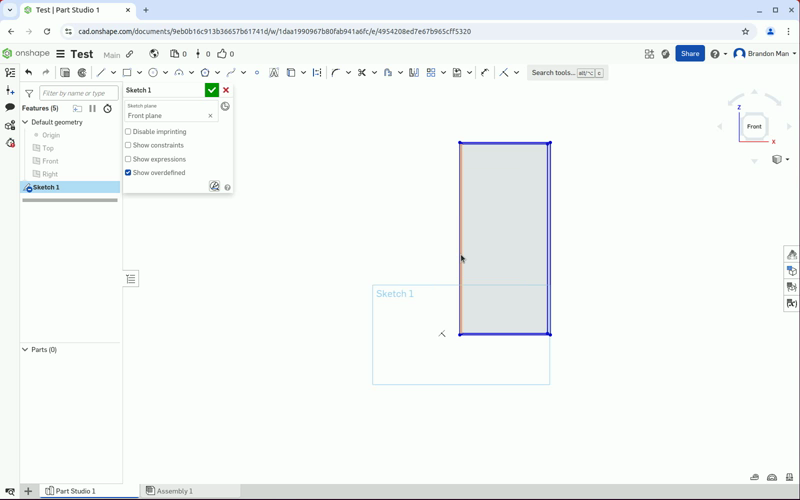
scroll(6)
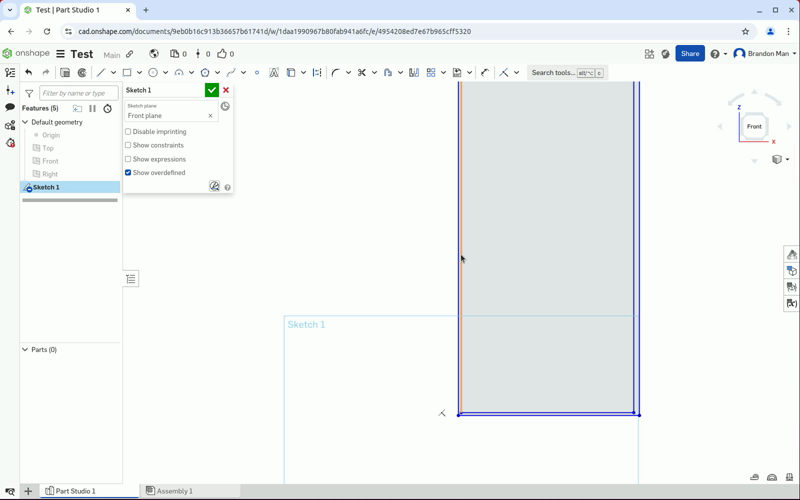
scroll(6)
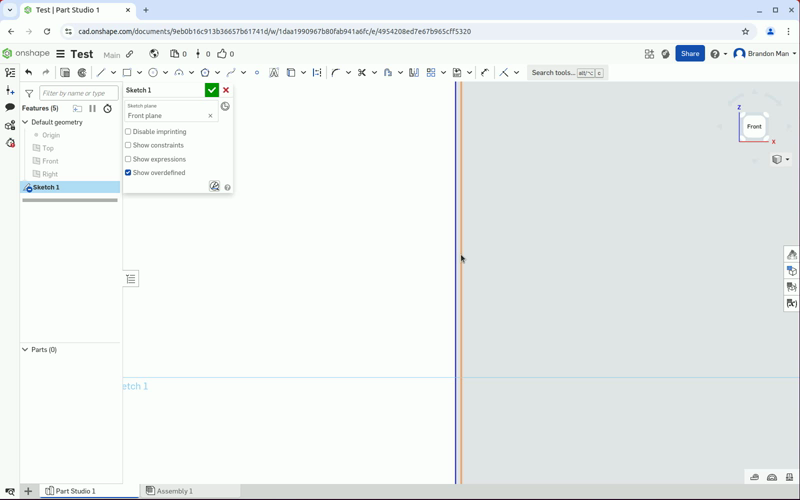
click(461, 254)
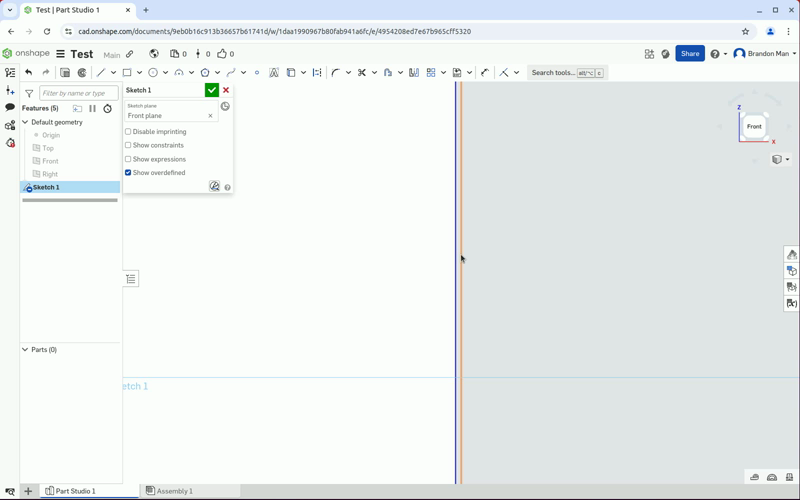
scroll(-6)
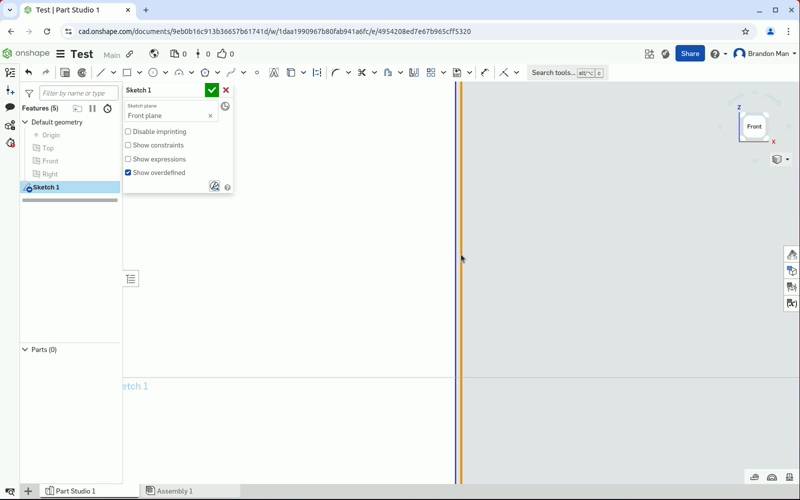
scroll(-6)
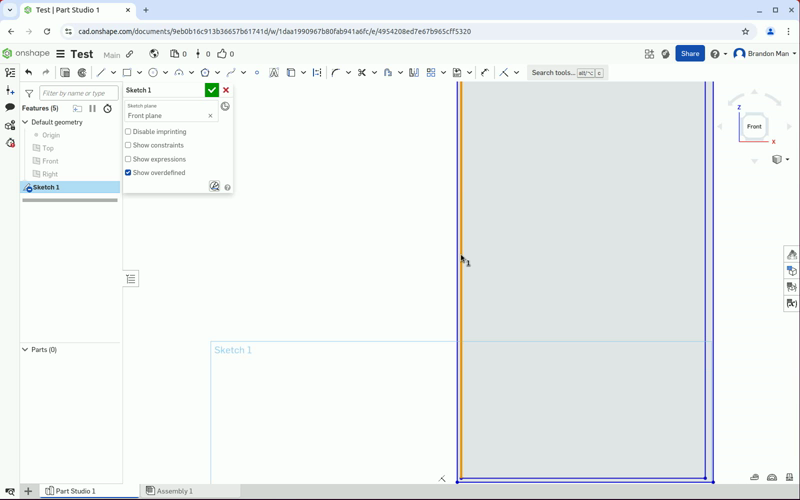
scroll(-6)
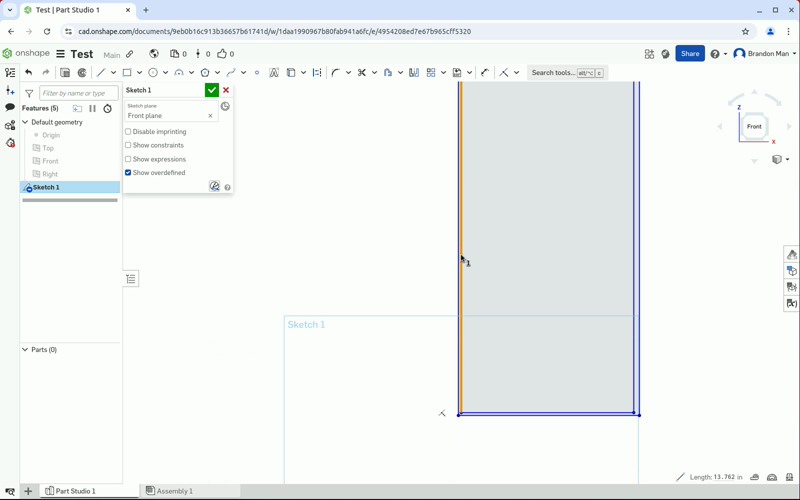
scroll(-6)
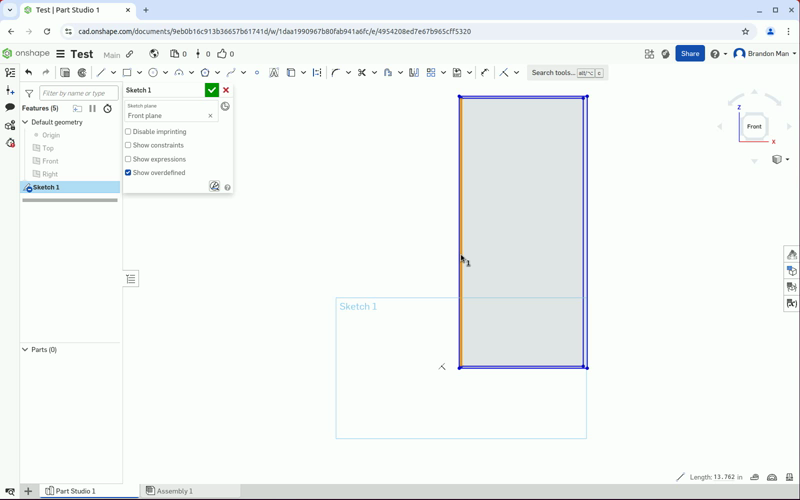
scroll(-6)
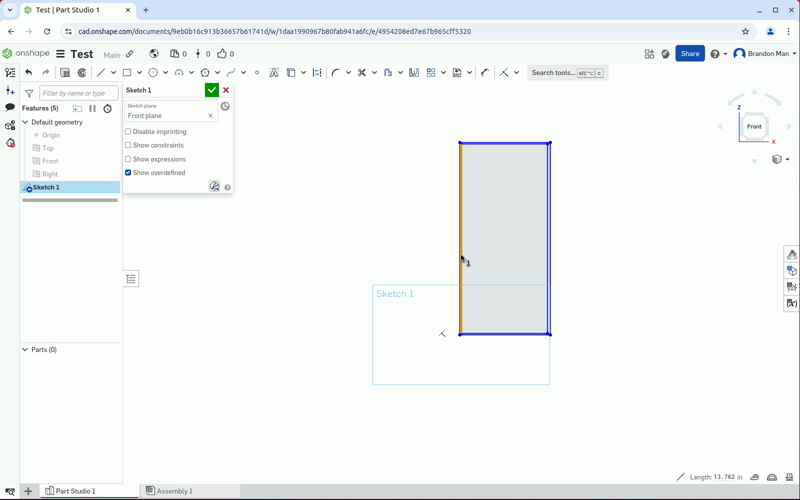
scroll(-6)
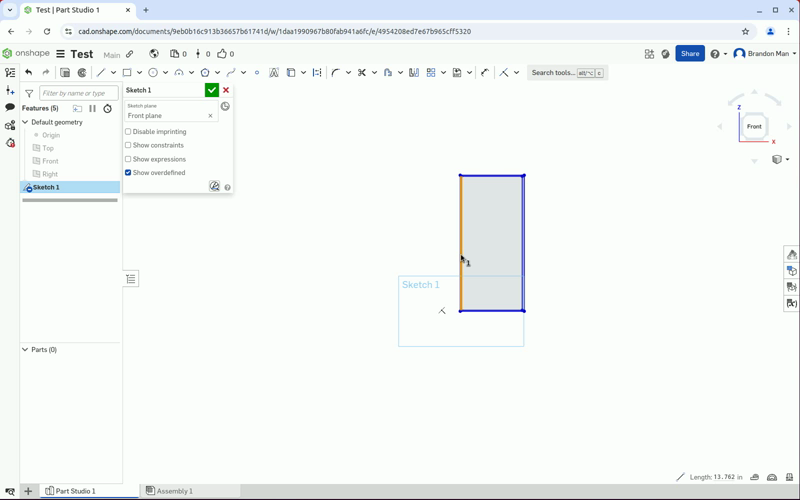
scroll(-6)
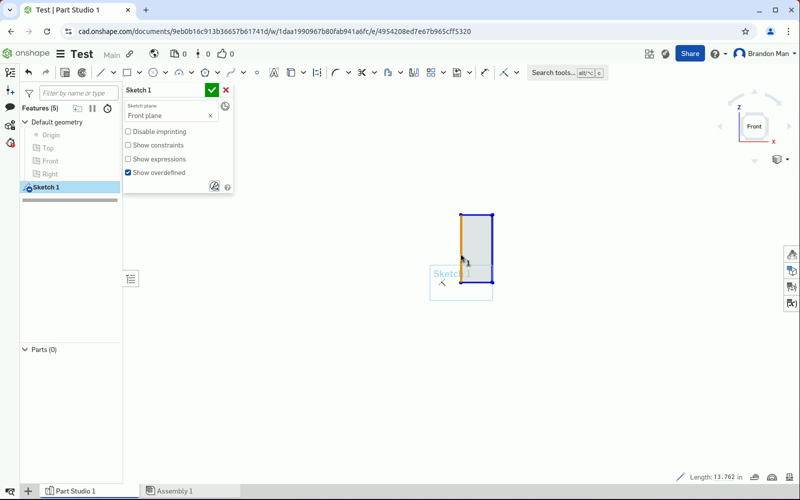
mouse_move(73, 352)
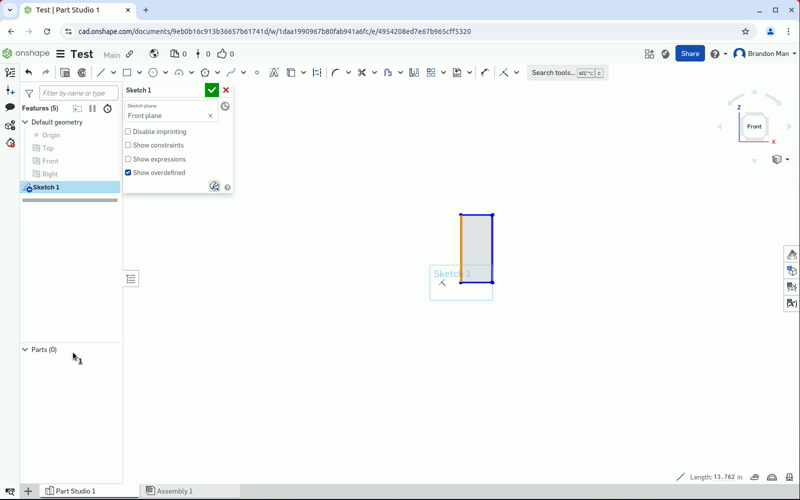
key(shift+y)
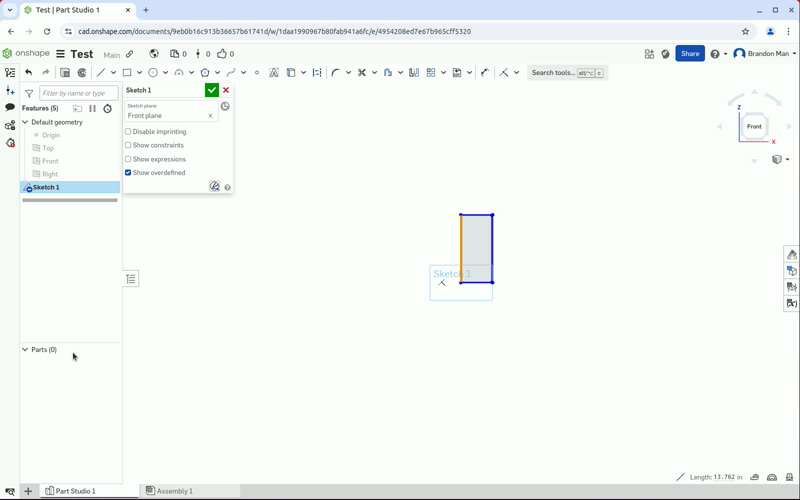
key(shift+e)
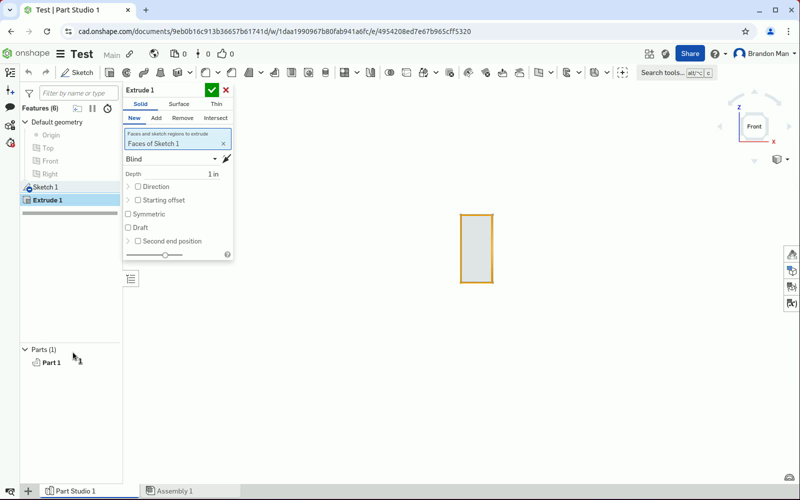
mouse_move(143, 106)
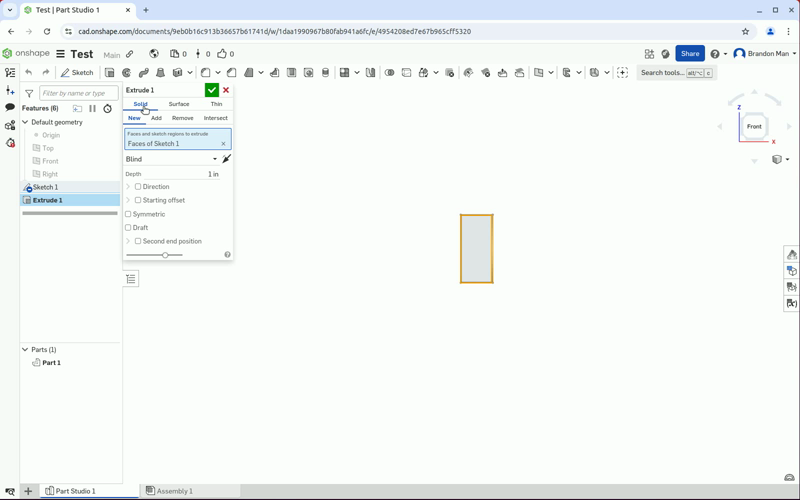
click(143, 106)
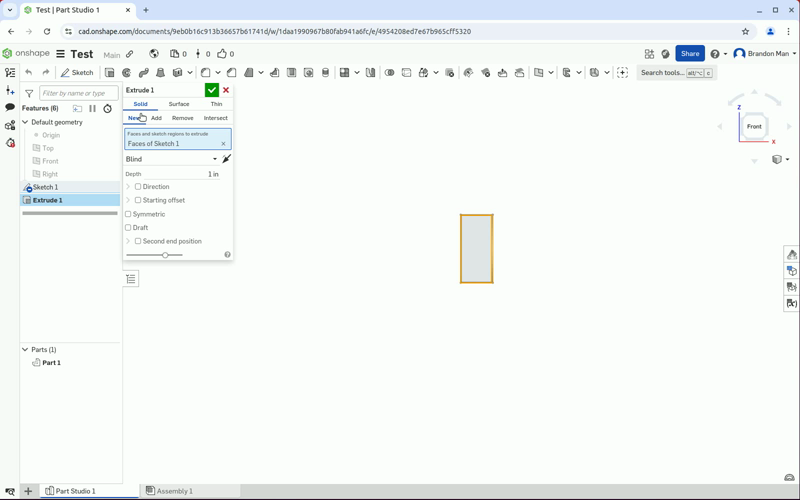
mouse_move(137, 120)
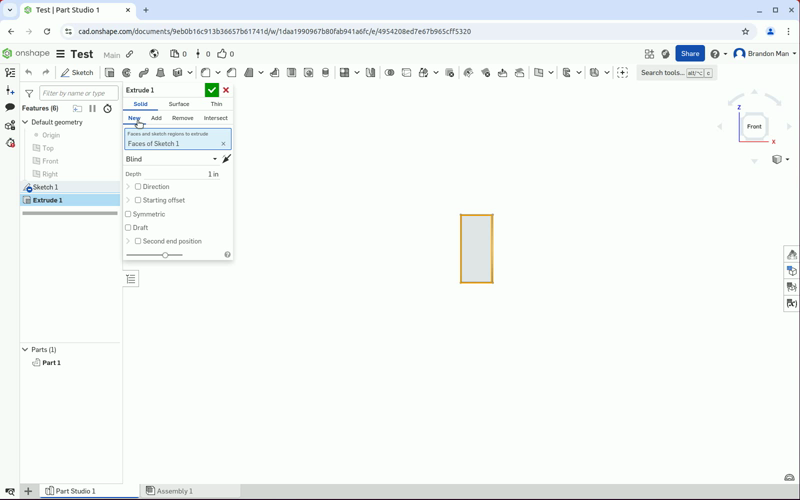
click(137, 120)
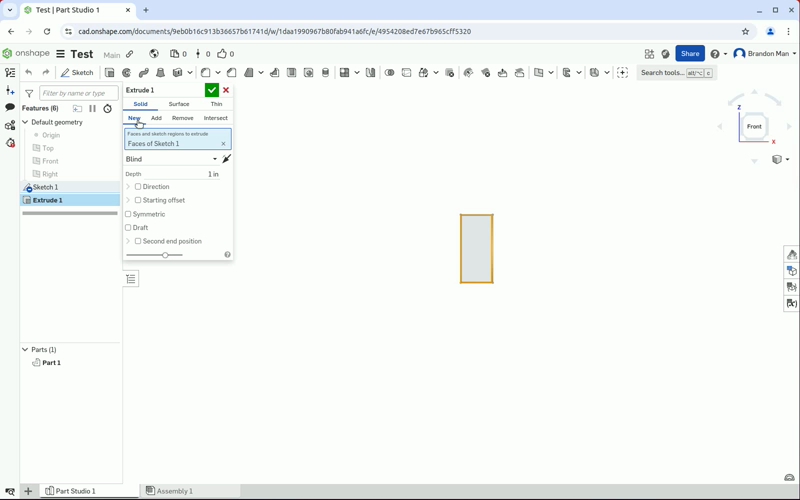
key(tab, 4)
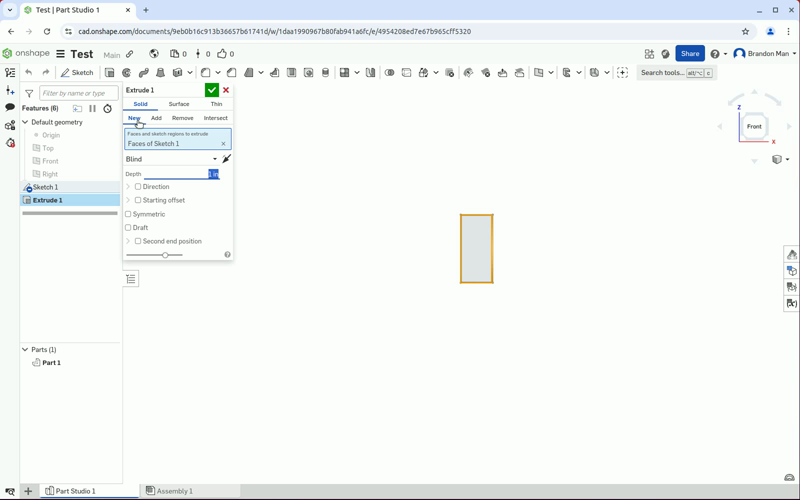
text(-4.574)
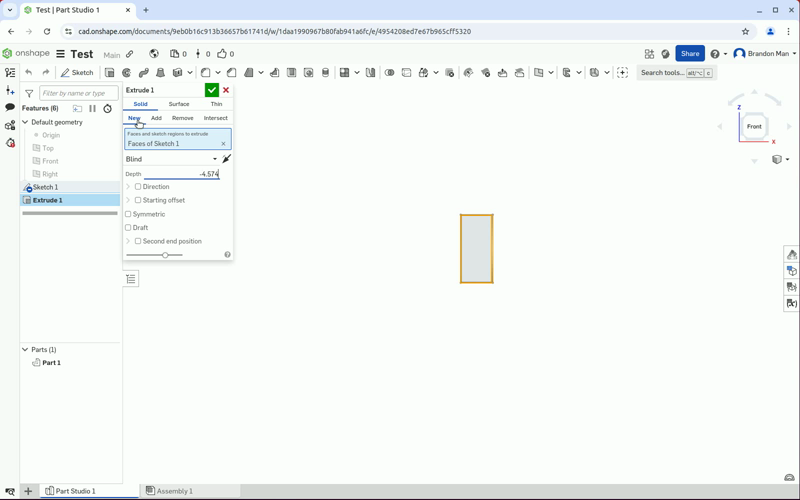
key(enter)
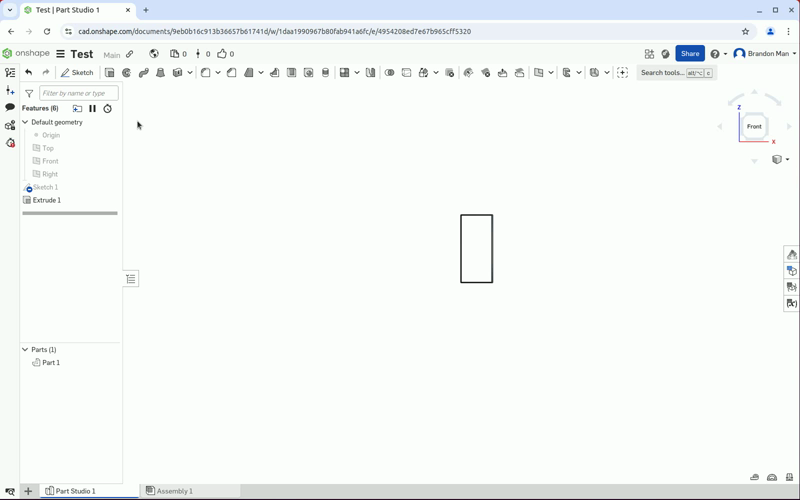
key(shift+h)
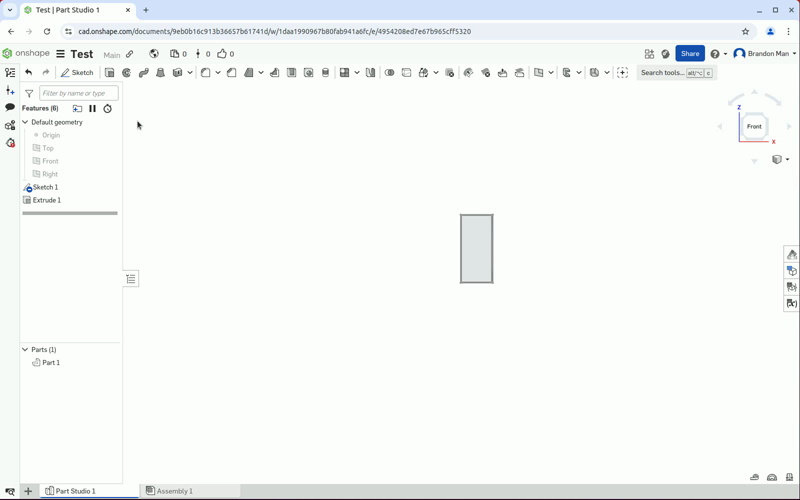
key(shift+h)
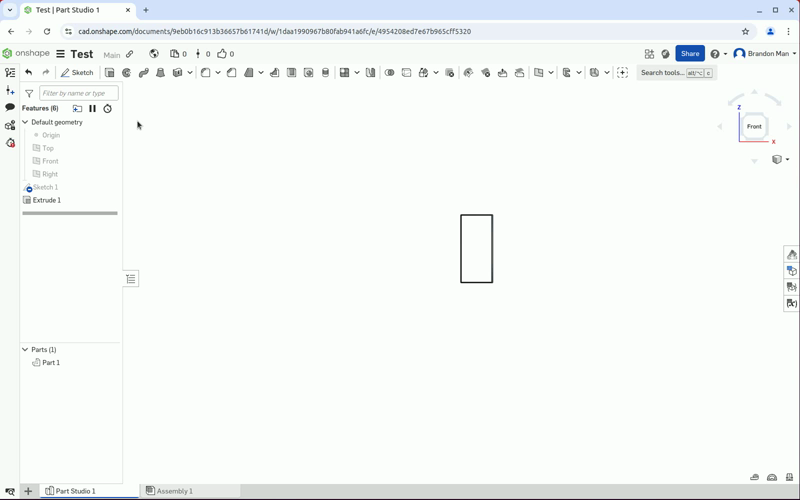
mouse_move(73, 189)
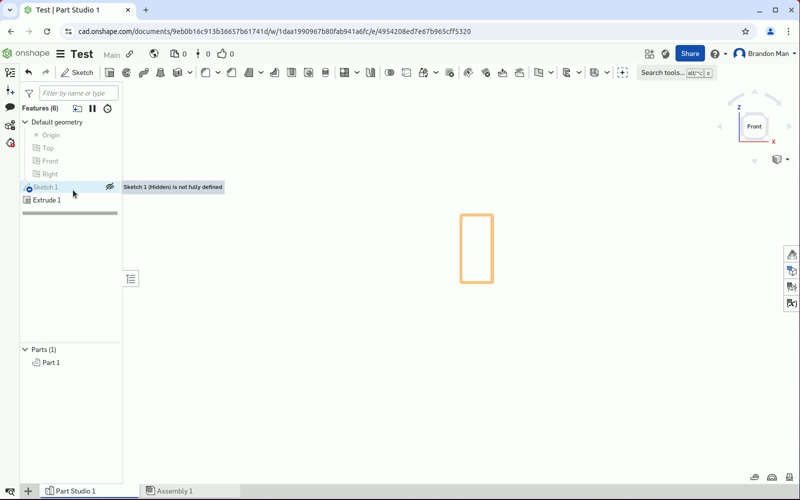
click(73, 189)
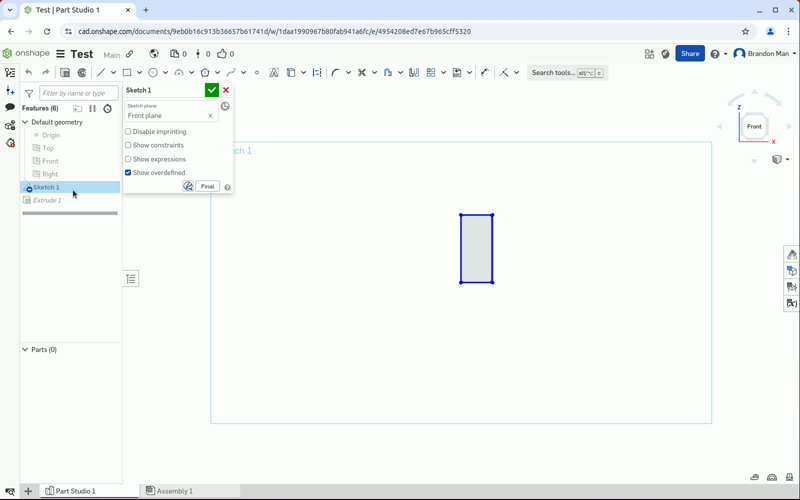
mouse_move(229, 92)
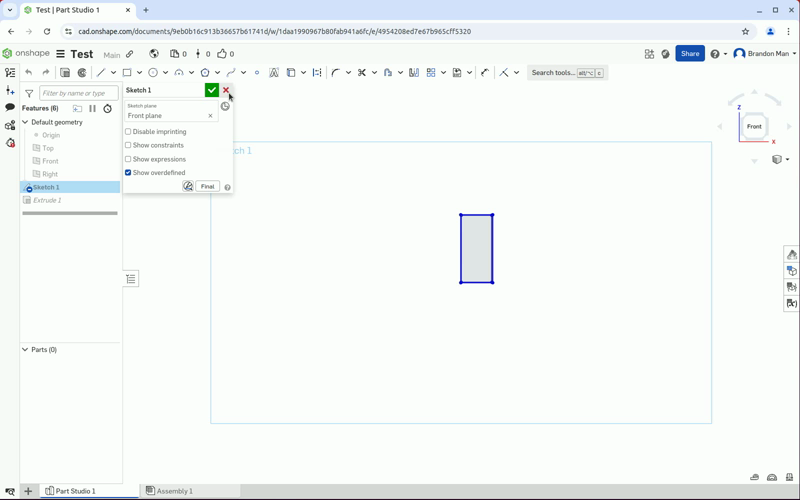
click(229, 92)
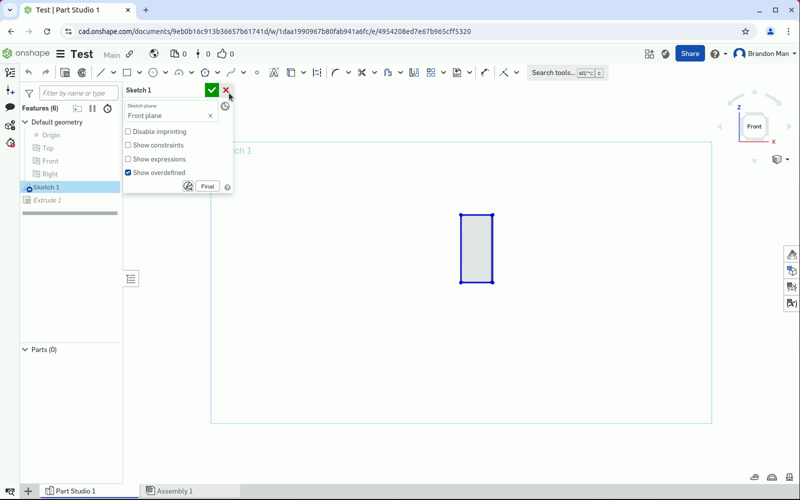
key(shift+s)
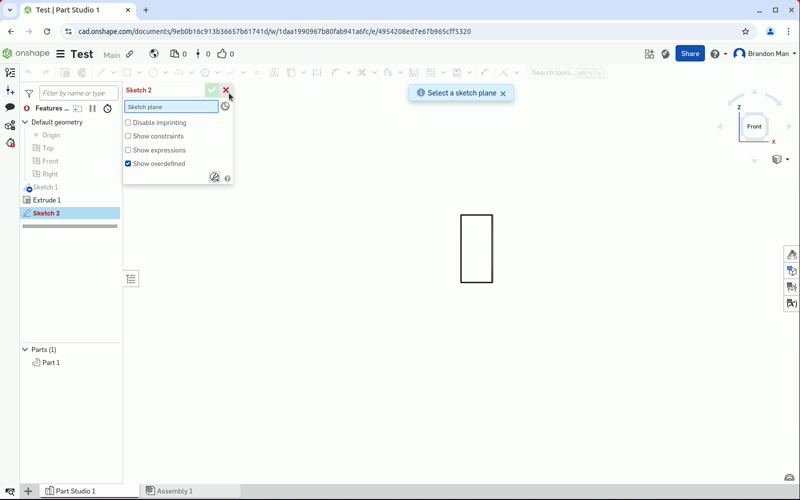
mouse_move(73, 163)
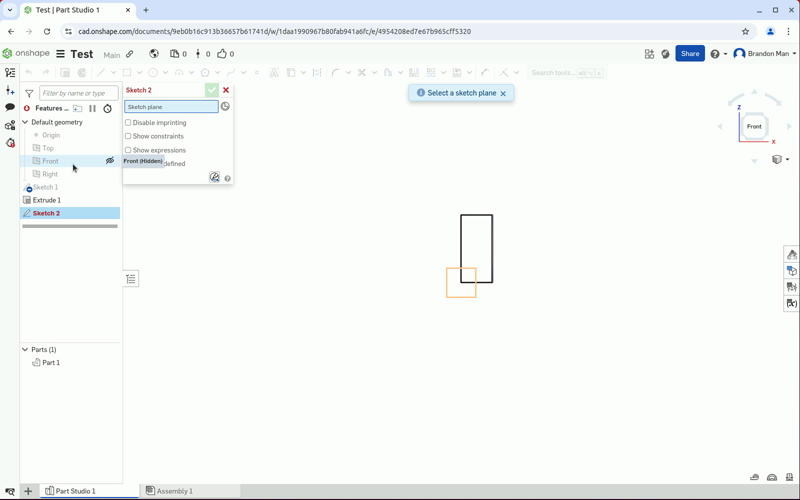
click(73, 163)
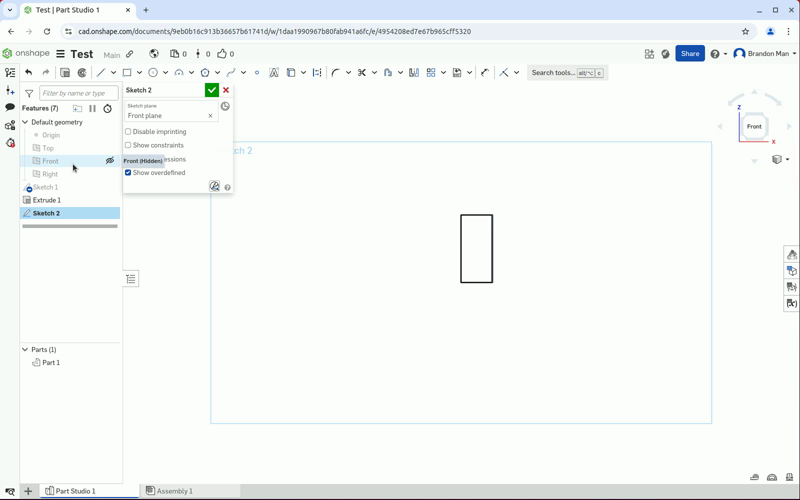
mouse_move(73, 352)
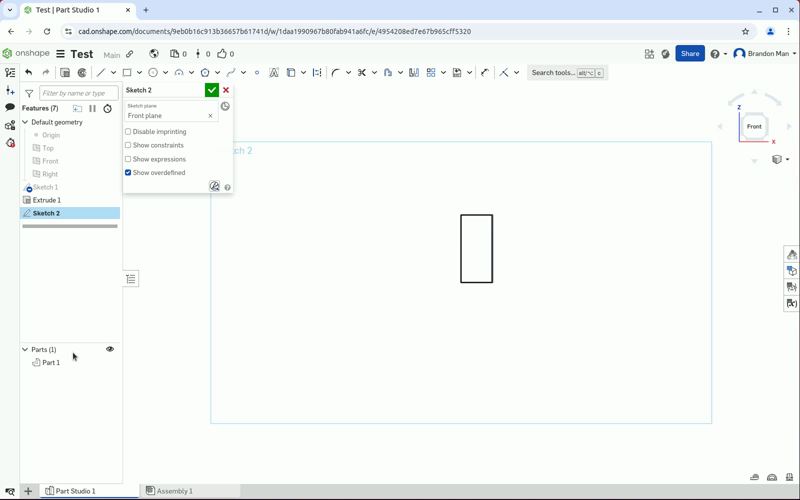
key(y)
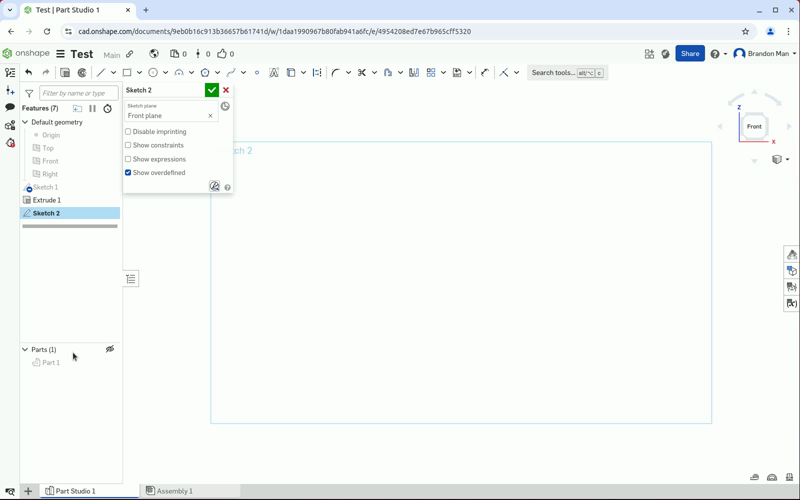
key(l)
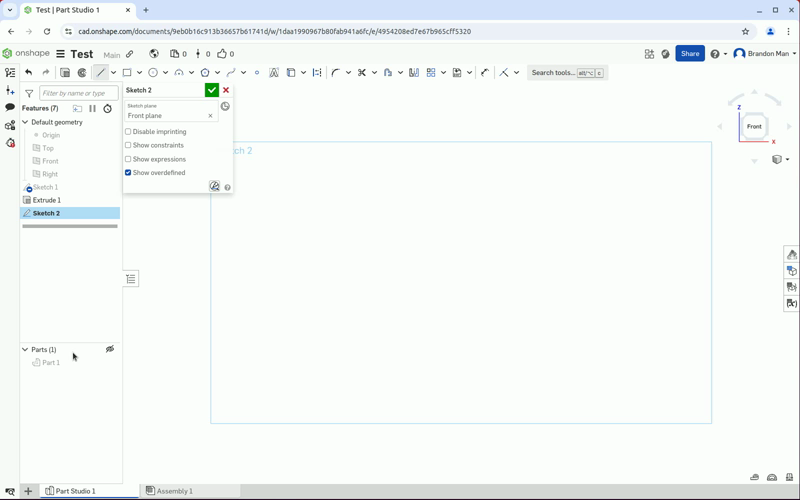
key_down(shift)
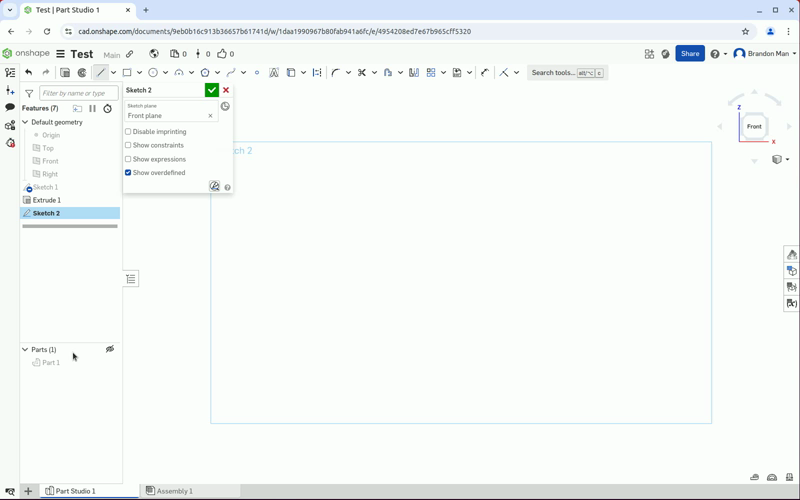
mouse_move(492, 282)
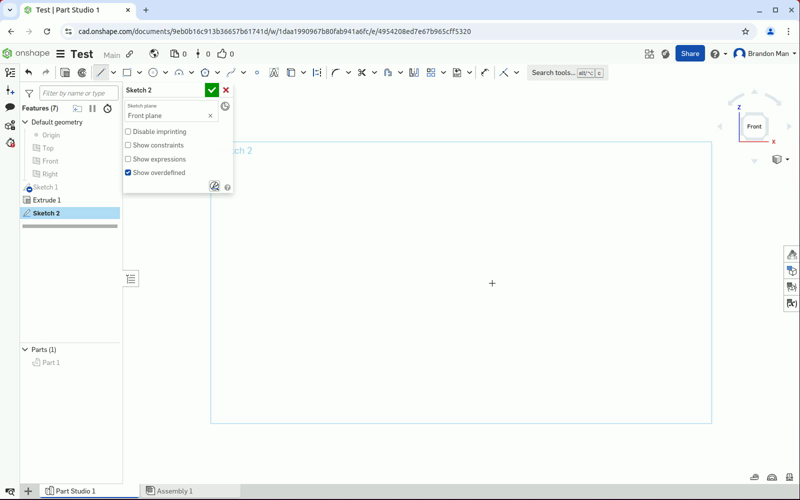
click(492, 282)
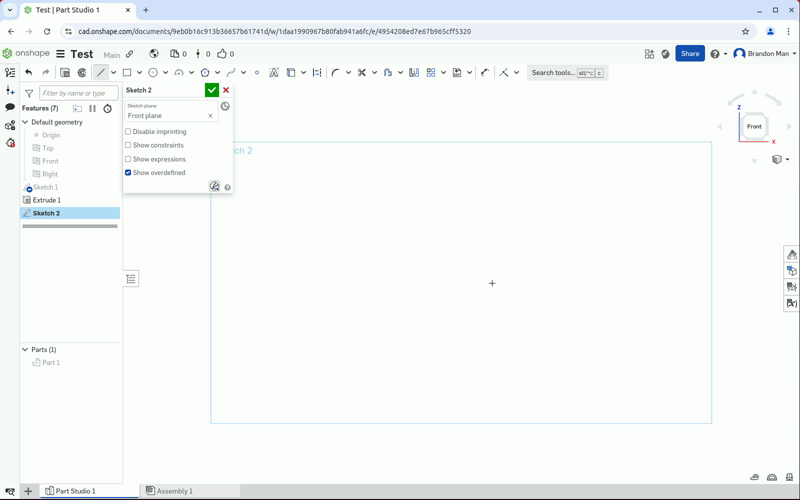
key_up(shift)
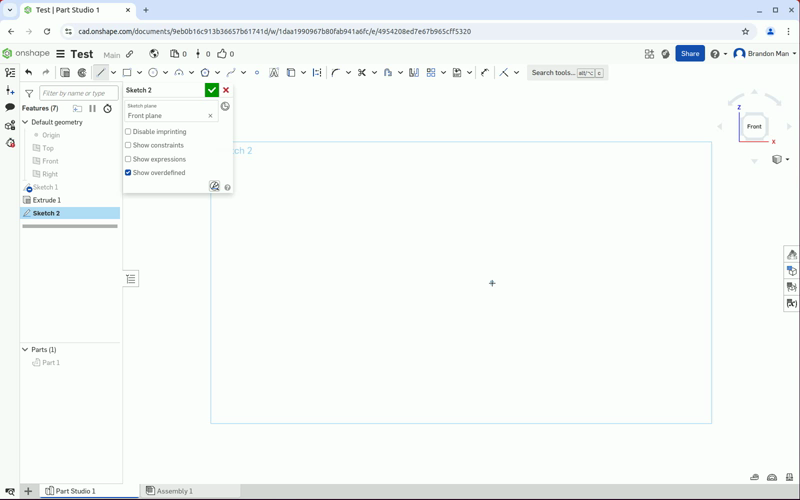
key_down(shift)
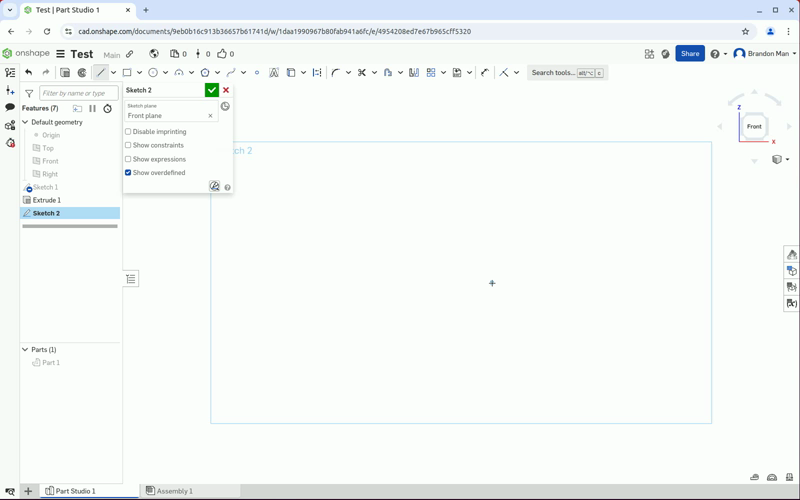
mouse_move(522, 282)
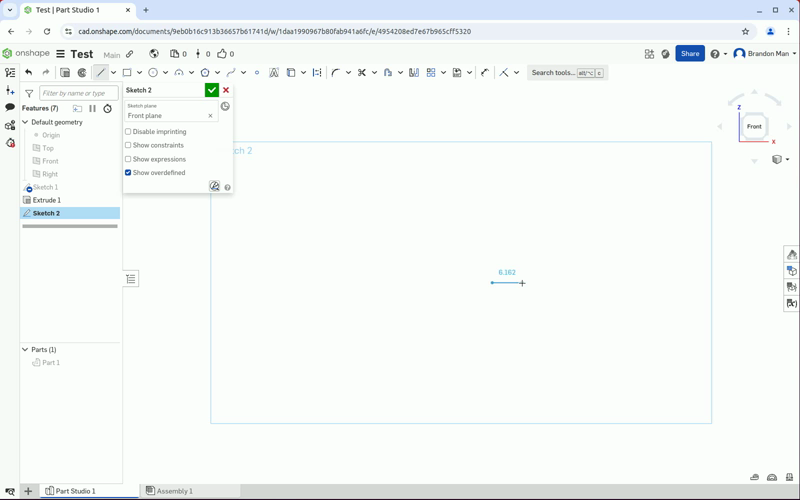
mouse_move(519, 282)
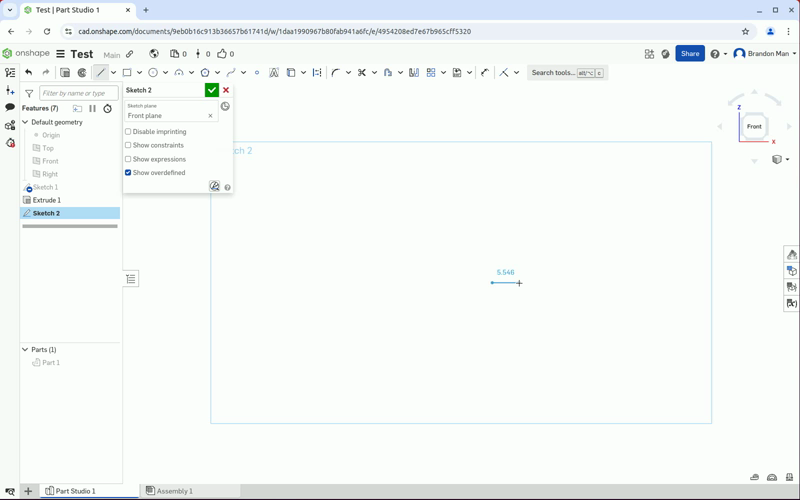
click(519, 282)
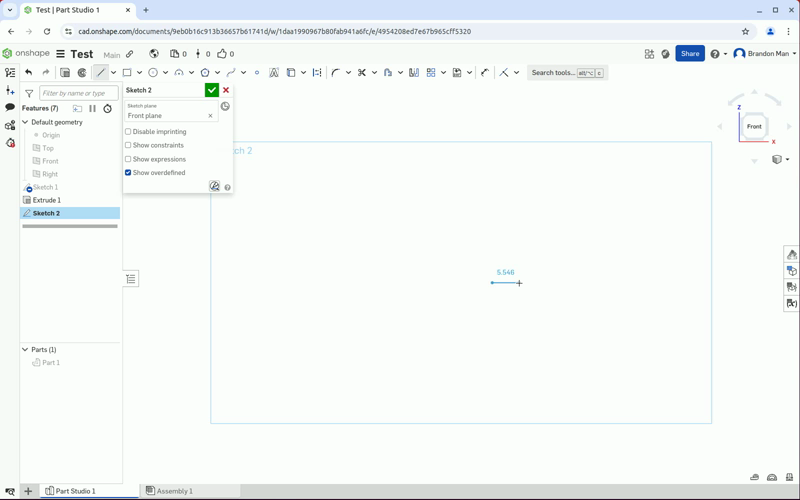
key_up(shift)
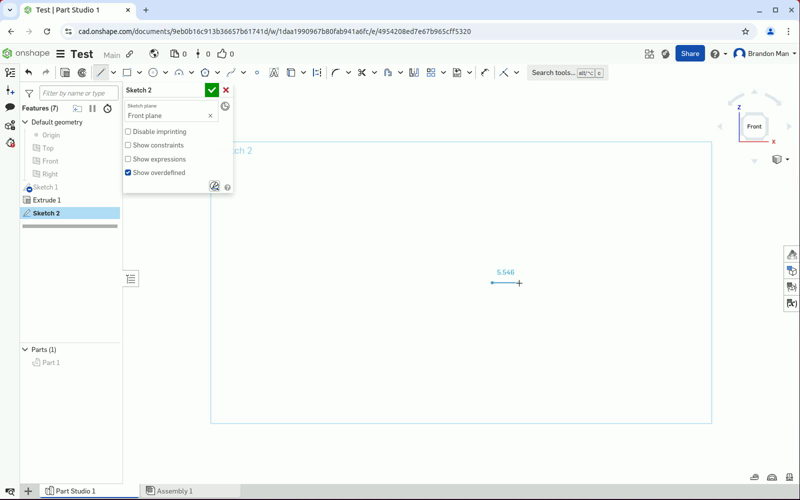
key_down(shift)
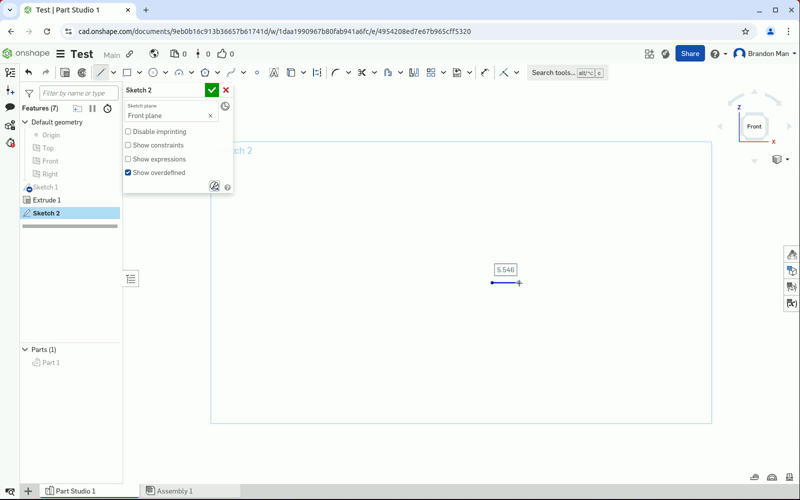
mouse_move(519, 214)
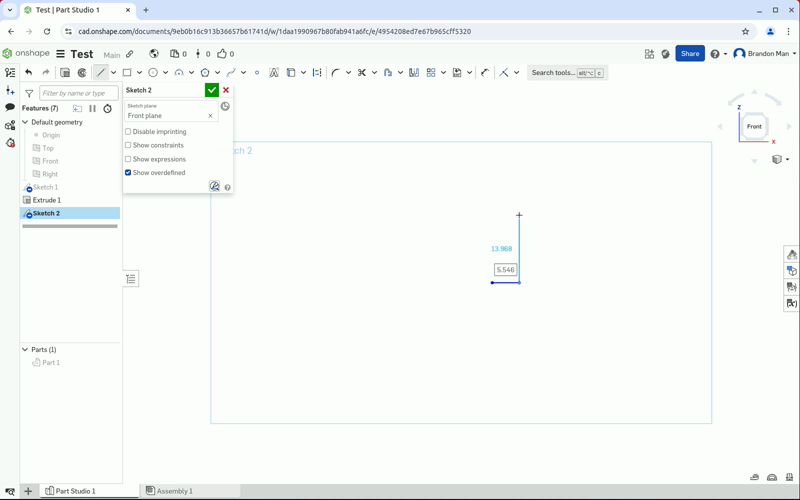
click(519, 214)
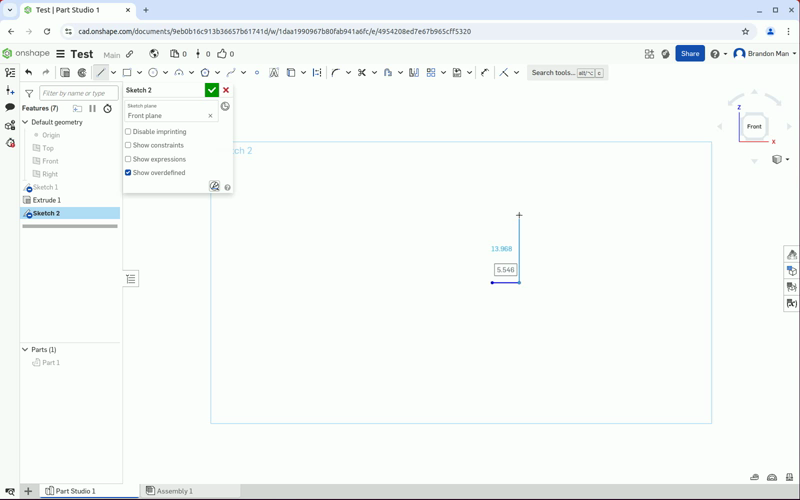
key_up(shift)
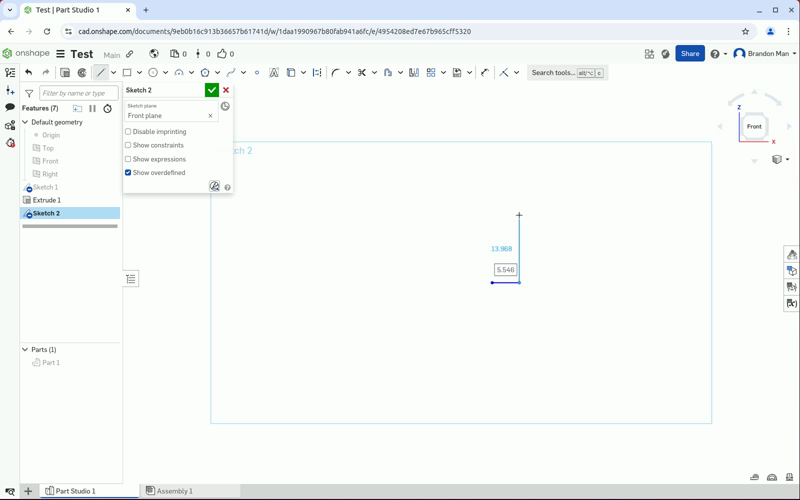
key_down(shift)
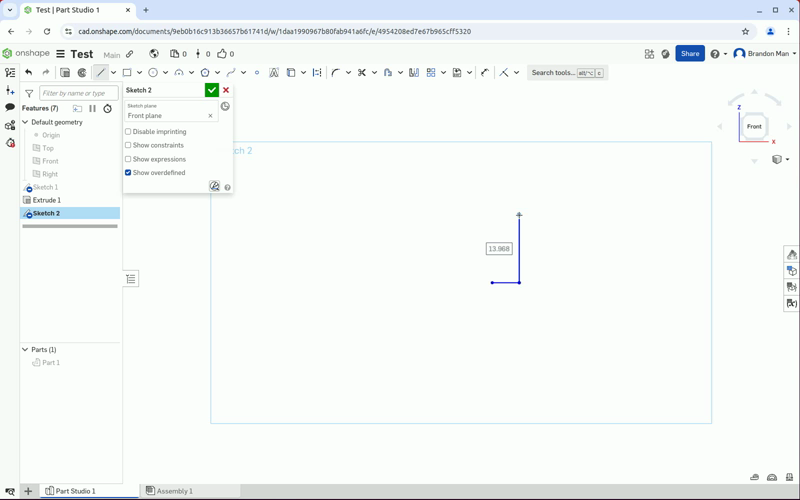
mouse_move(549, 214)
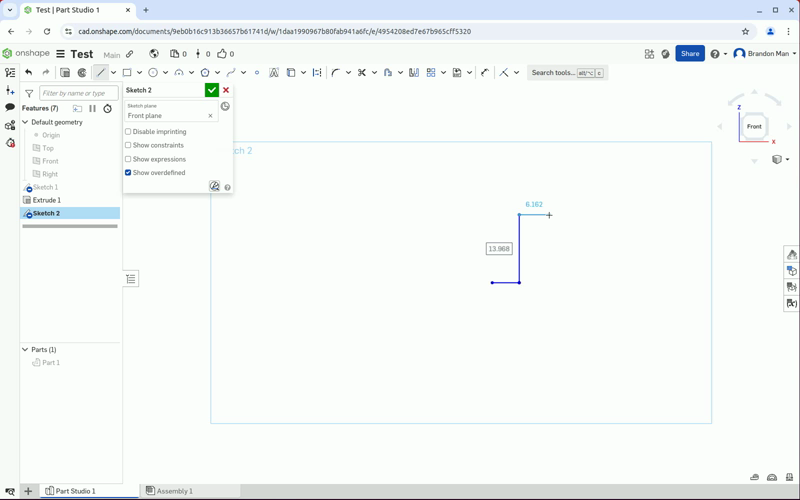
mouse_move(492, 214)
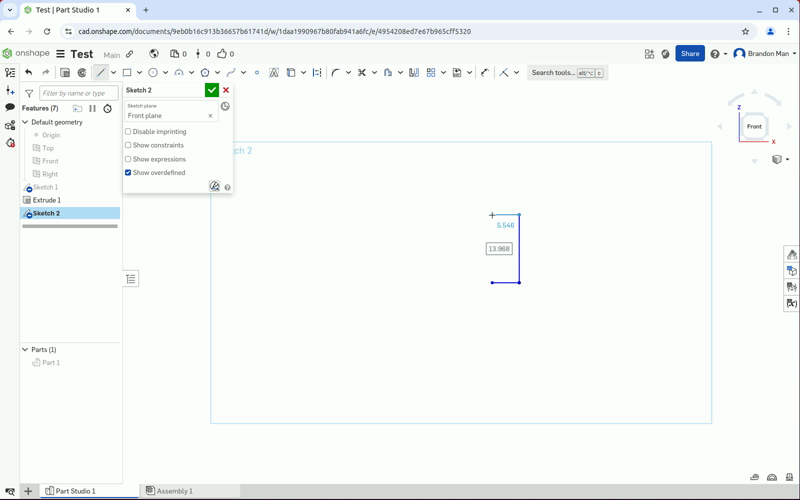
click(492, 214)
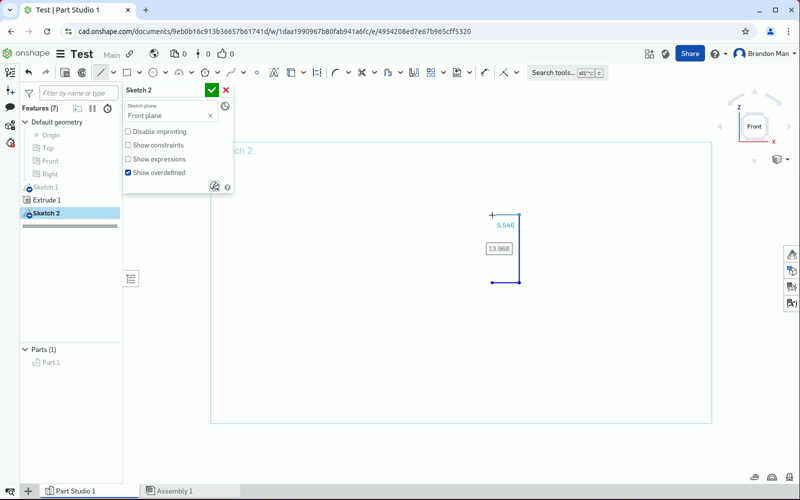
key_up(shift)
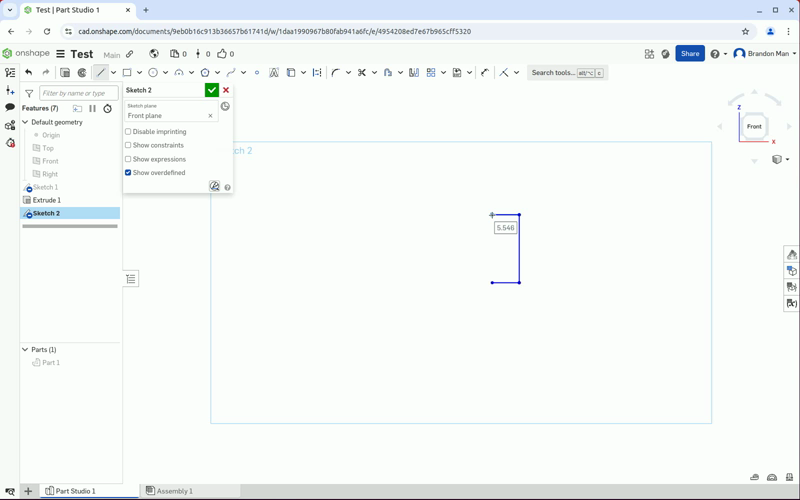
key_down(shift)
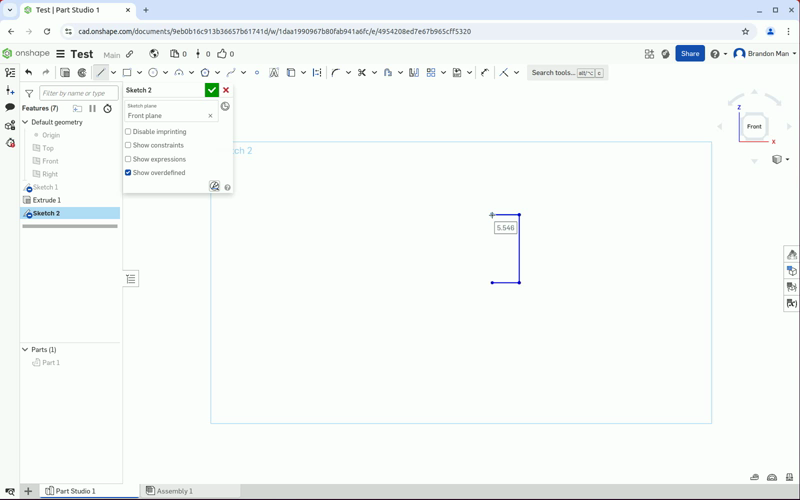
mouse_move(492, 282)
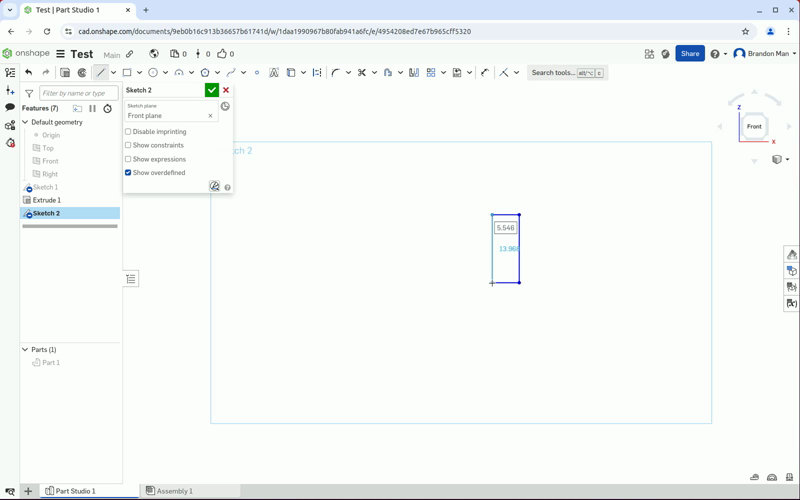
key_up(shift)
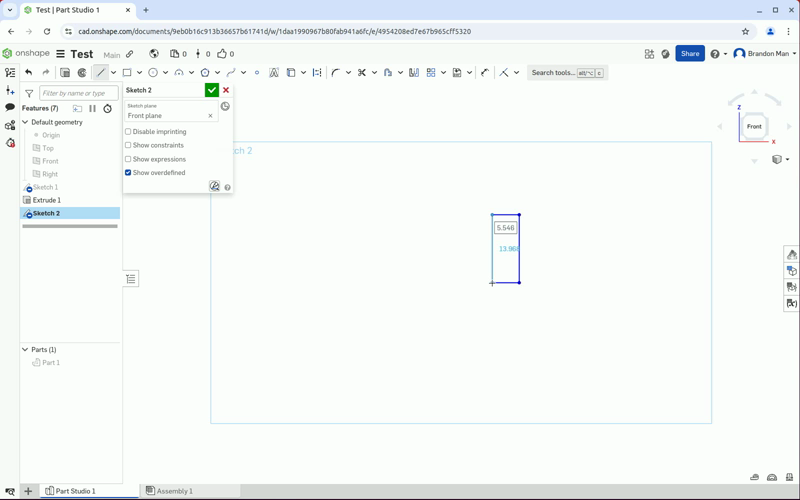
click(492, 282)
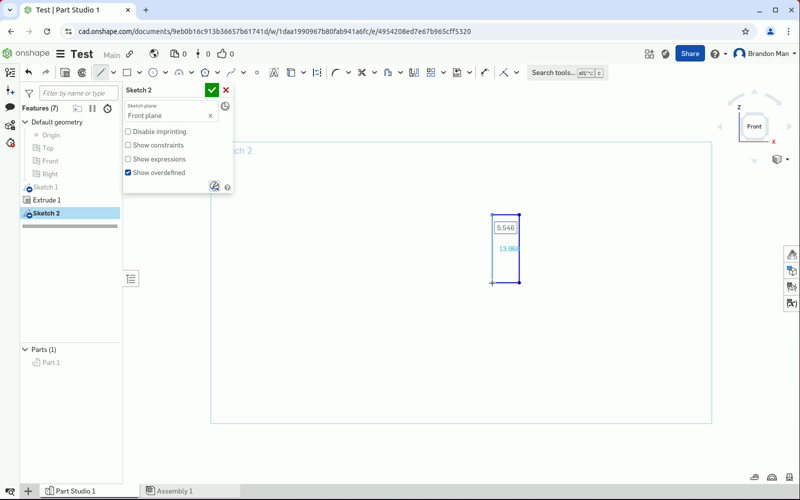
key(esc)
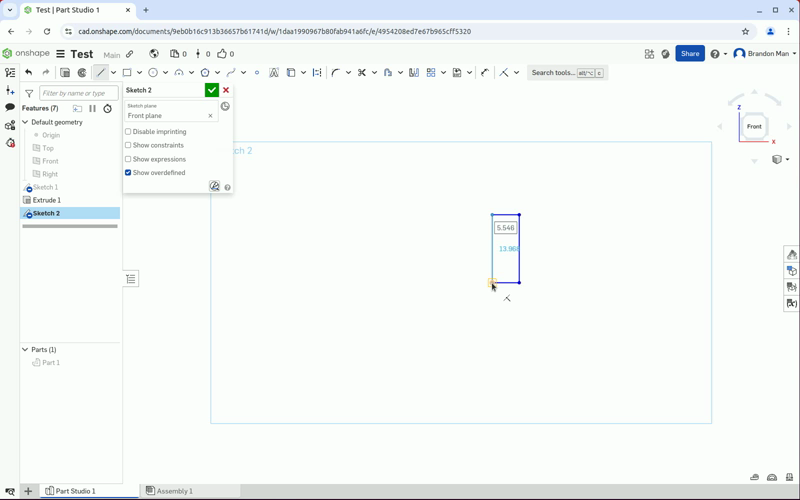
key(l)
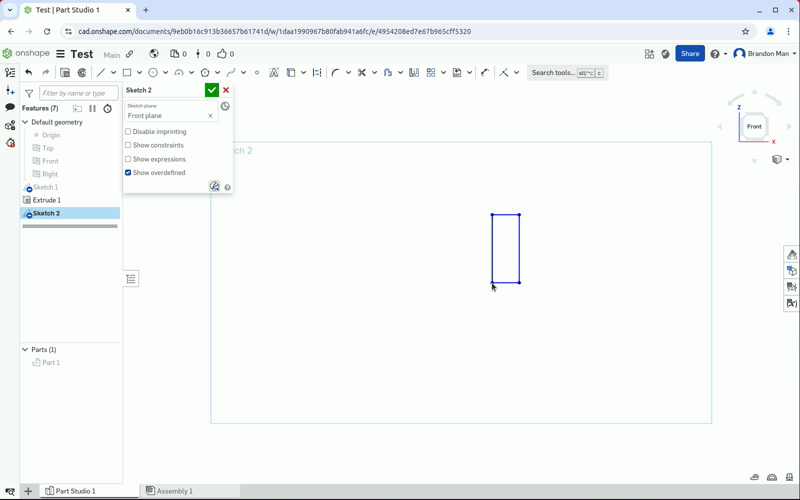
key_down(shift)
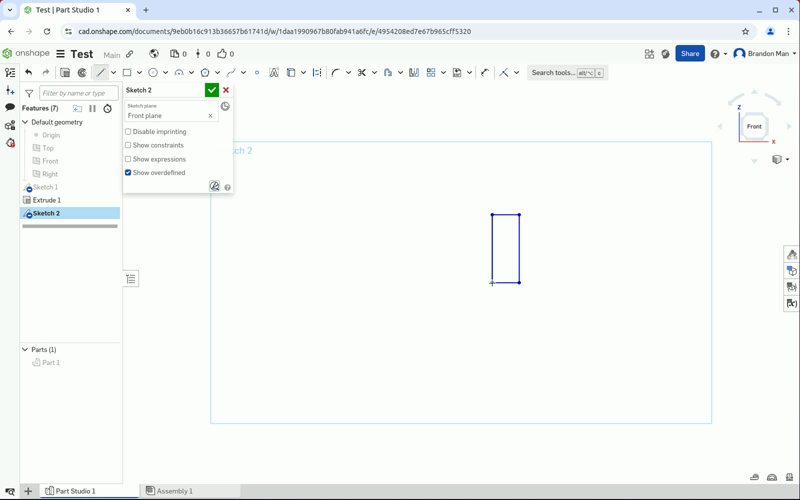
mouse_move(493, 282)
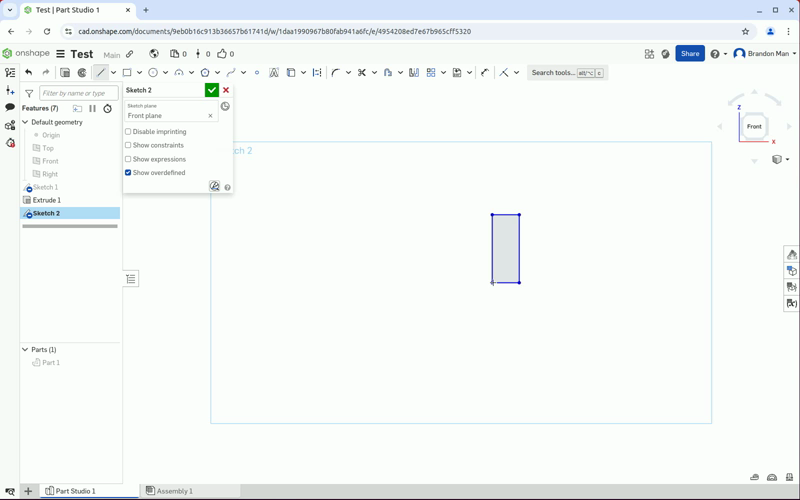
scroll(6)
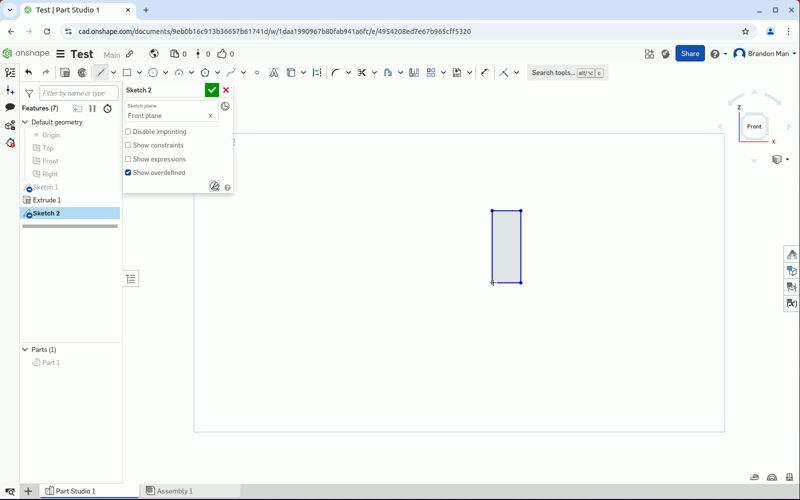
scroll(6)
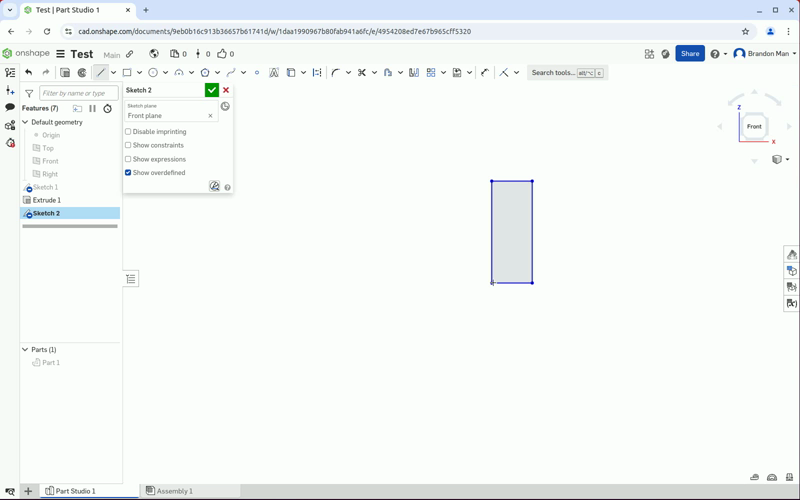
scroll(6)
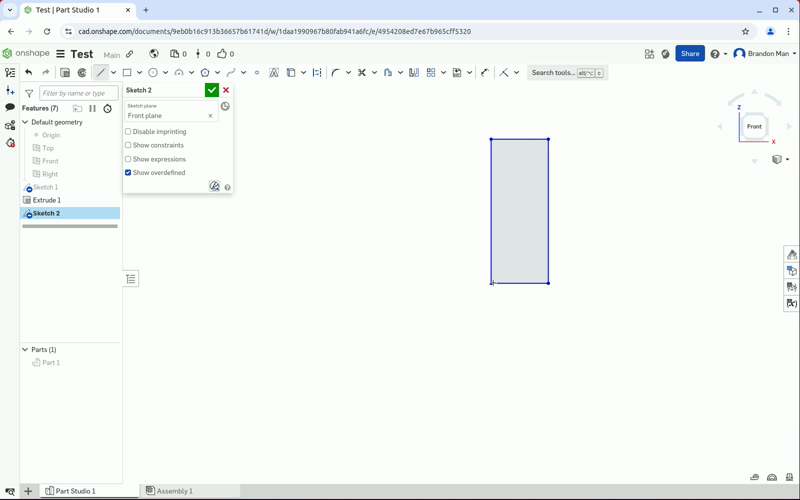
scroll(6)
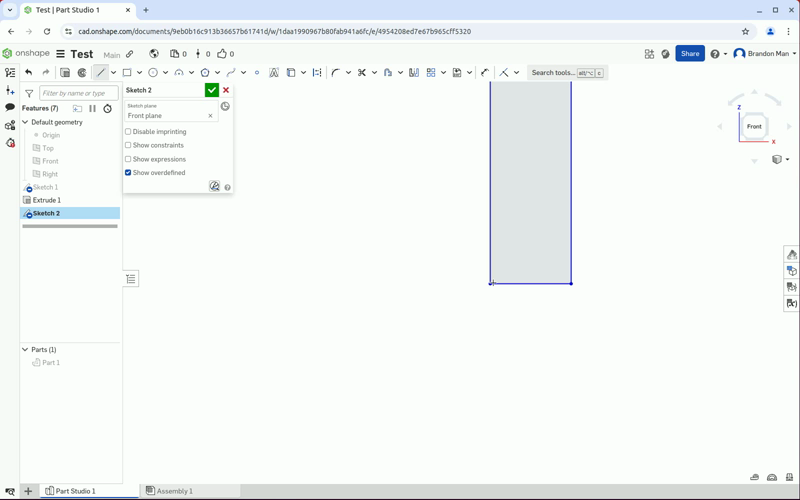
scroll(6)
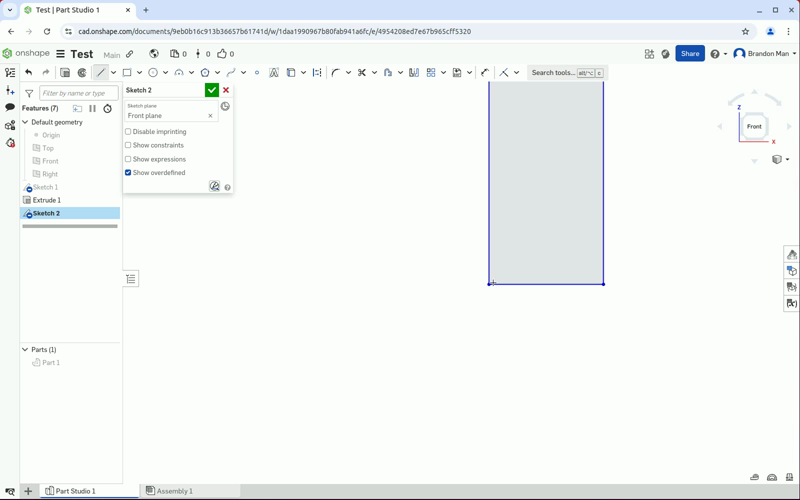
scroll(6)
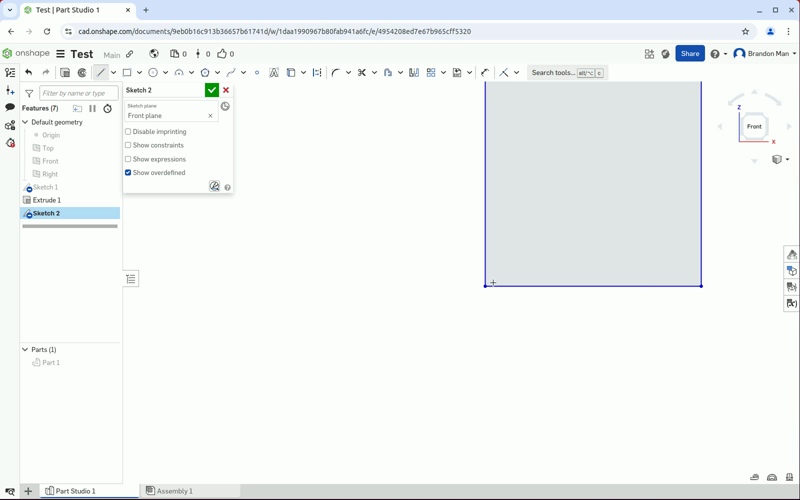
scroll(6)
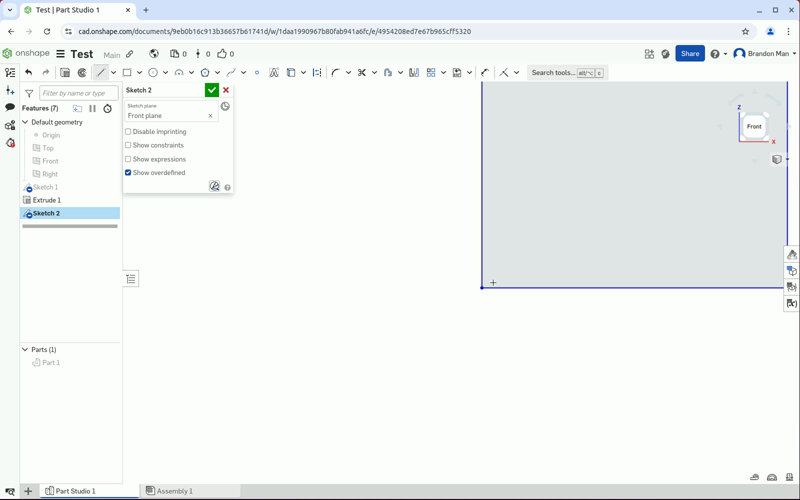
click(493, 282)
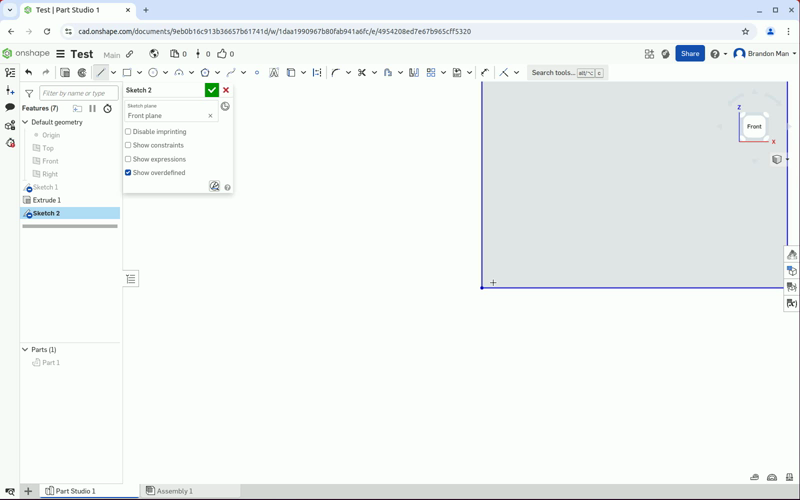
scroll(-6)
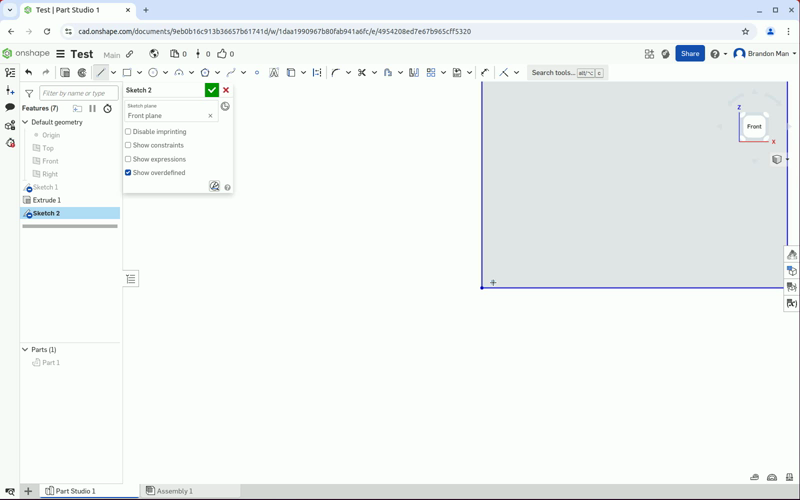
scroll(-6)
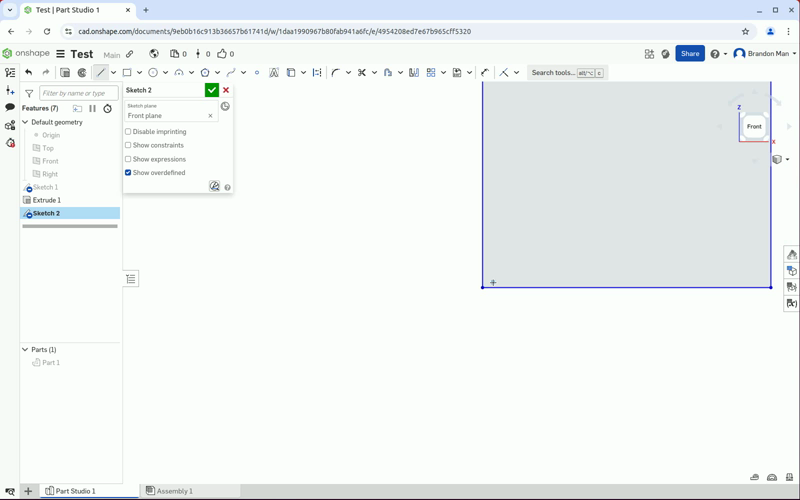
scroll(-6)
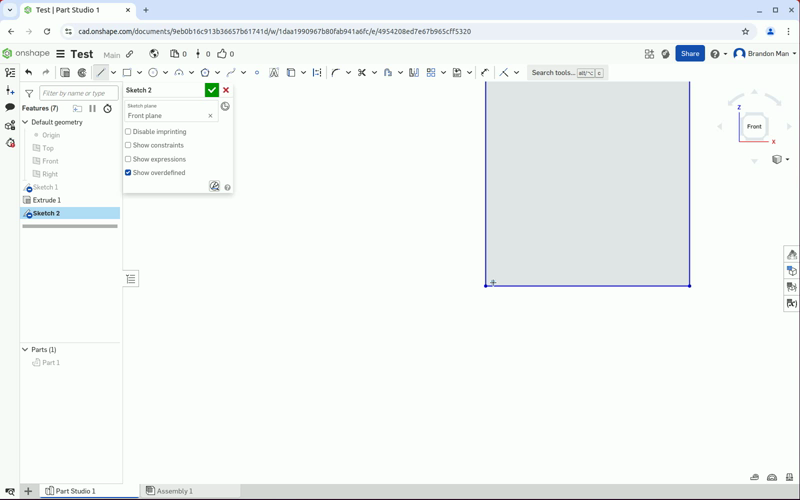
scroll(-6)
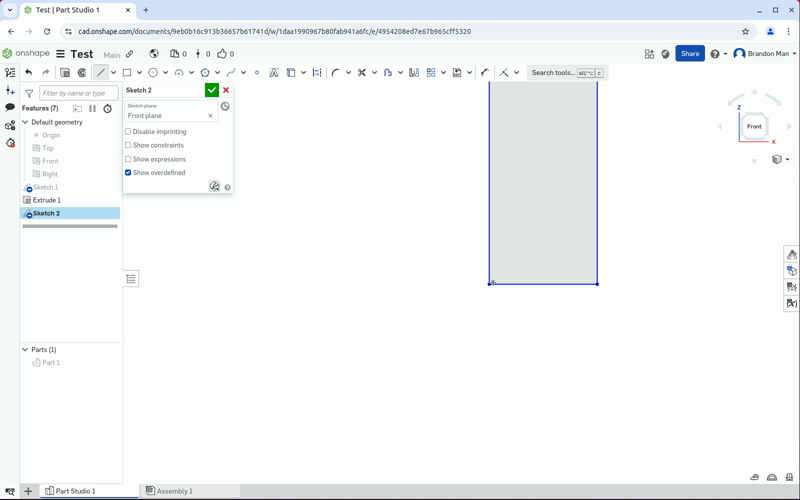
scroll(-6)
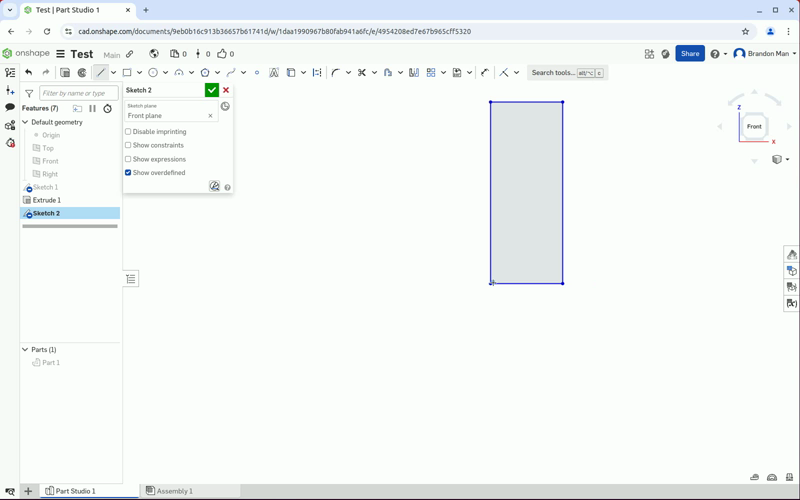
scroll(-6)
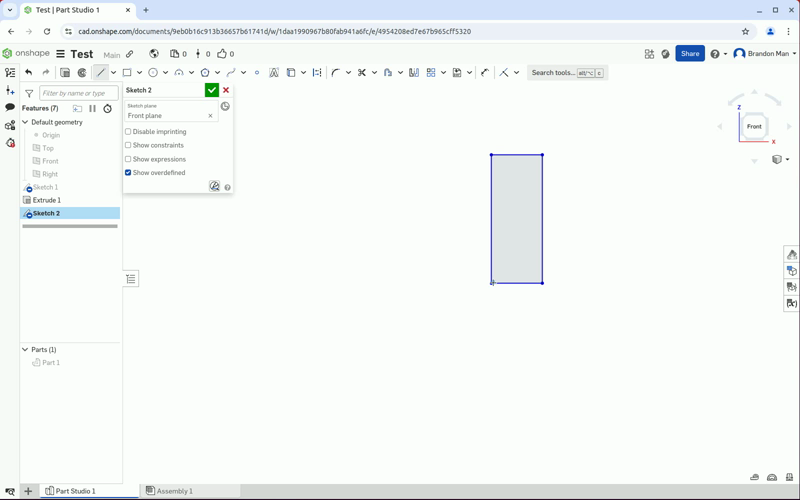
scroll(-6)
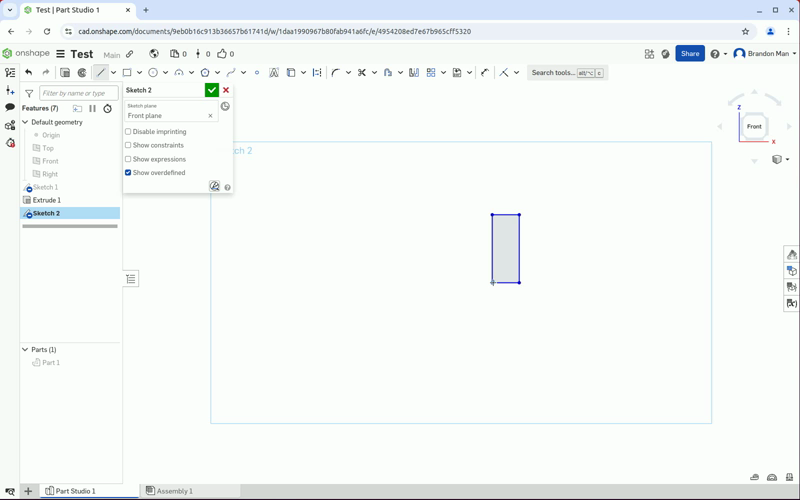
key_up(shift)
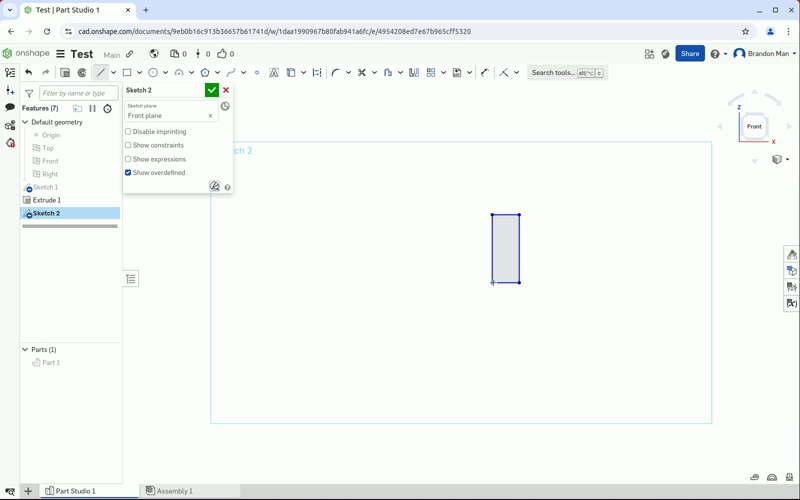
key_down(shift)
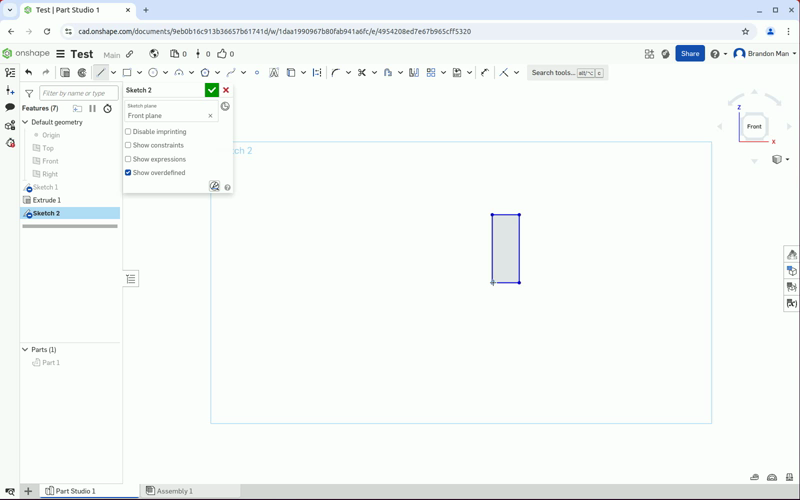
mouse_move(523, 282)
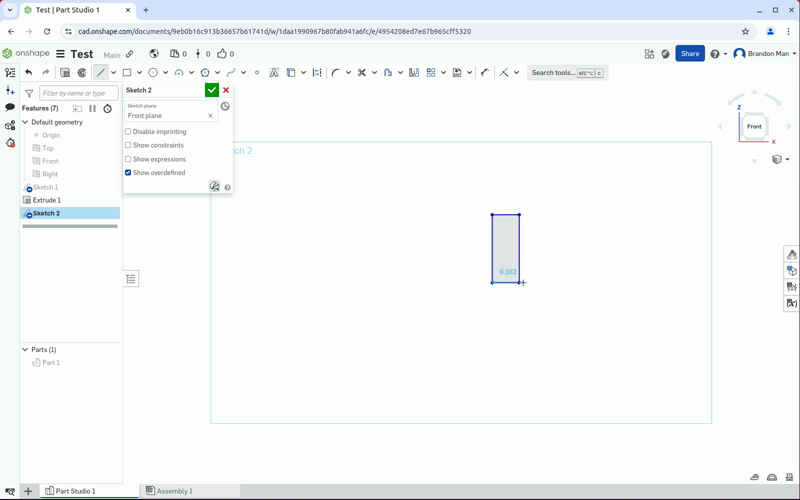
mouse_move(517, 282)
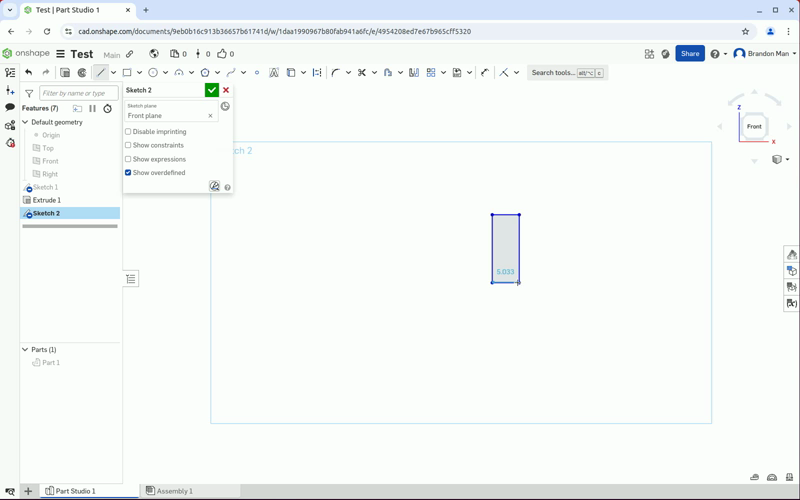
scroll(6)
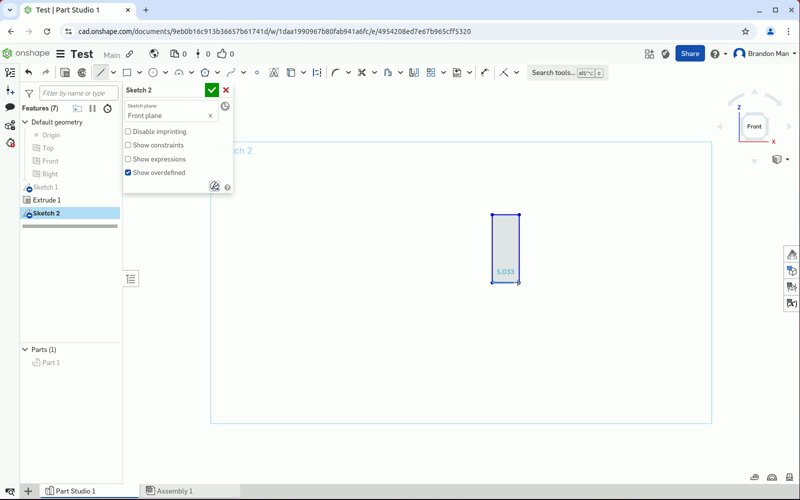
scroll(6)
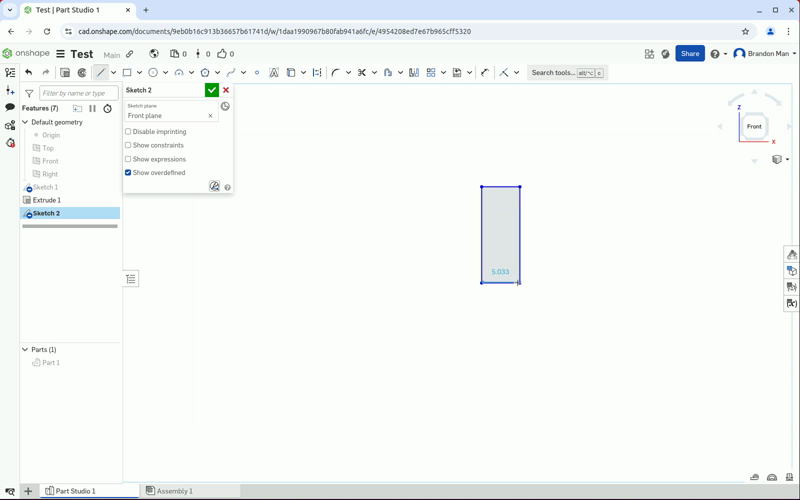
scroll(6)
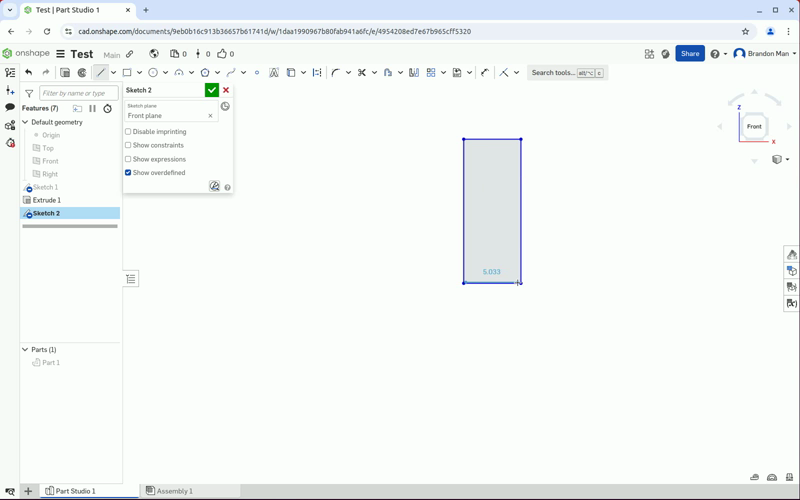
scroll(6)
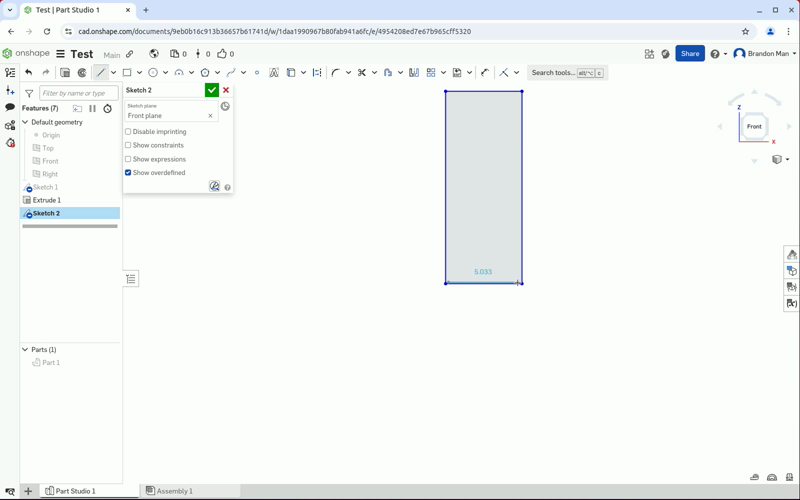
scroll(6)
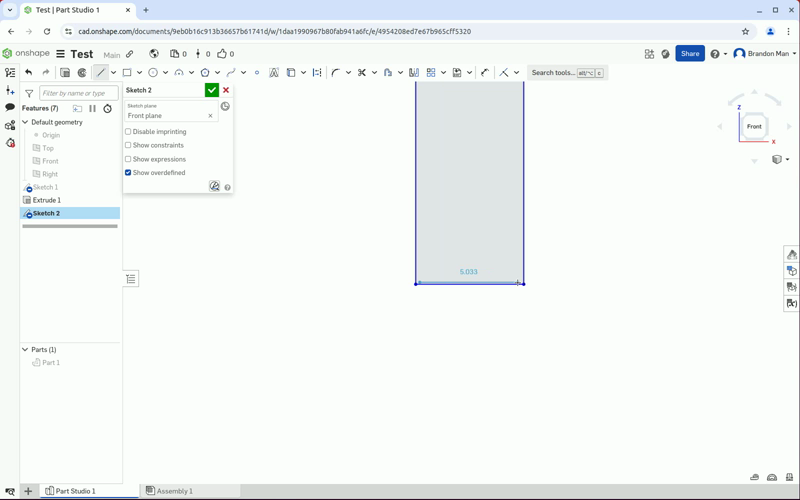
scroll(6)
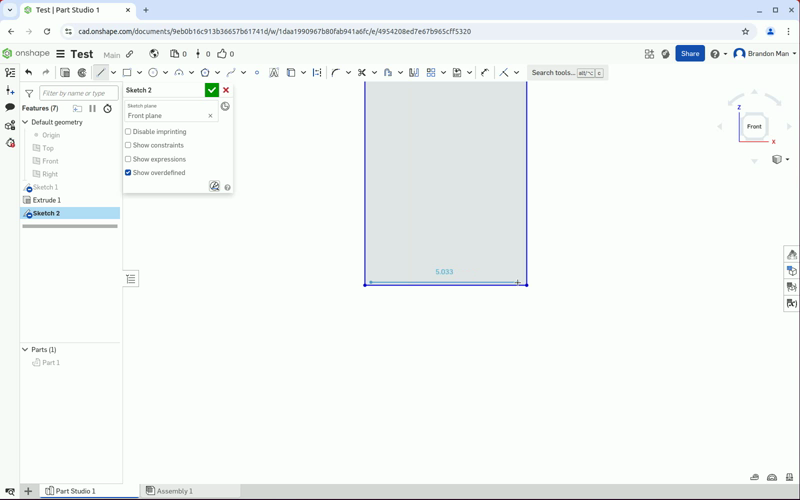
scroll(6)
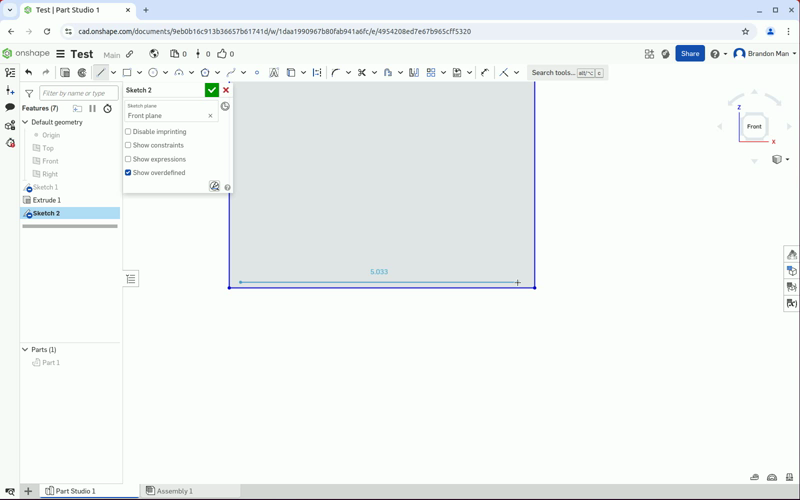
click(517, 282)
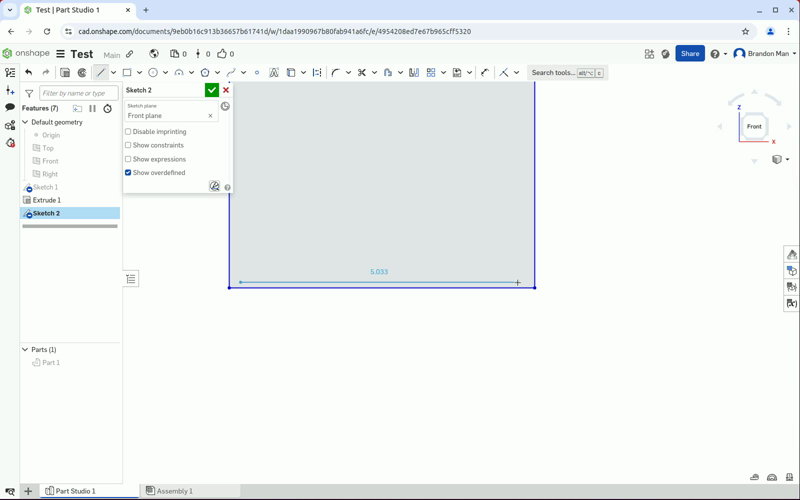
scroll(-6)
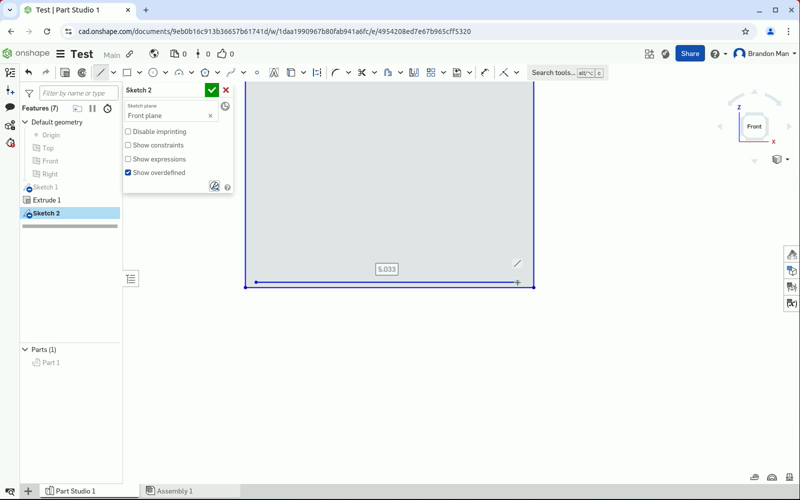
scroll(-6)
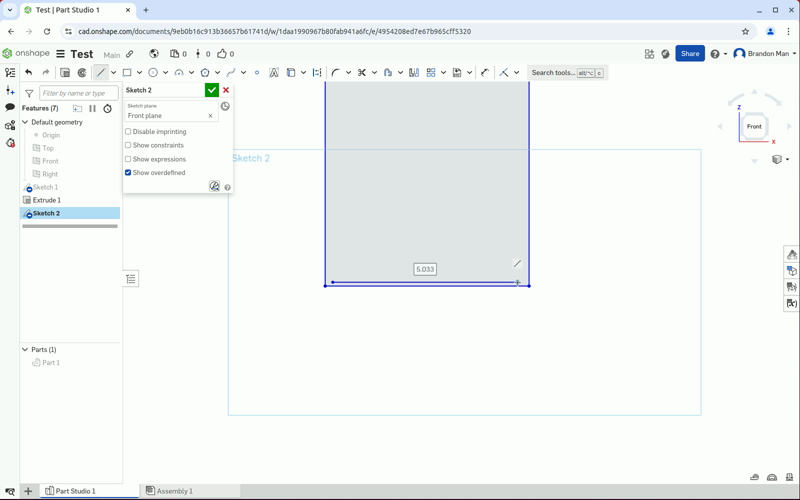
scroll(-6)
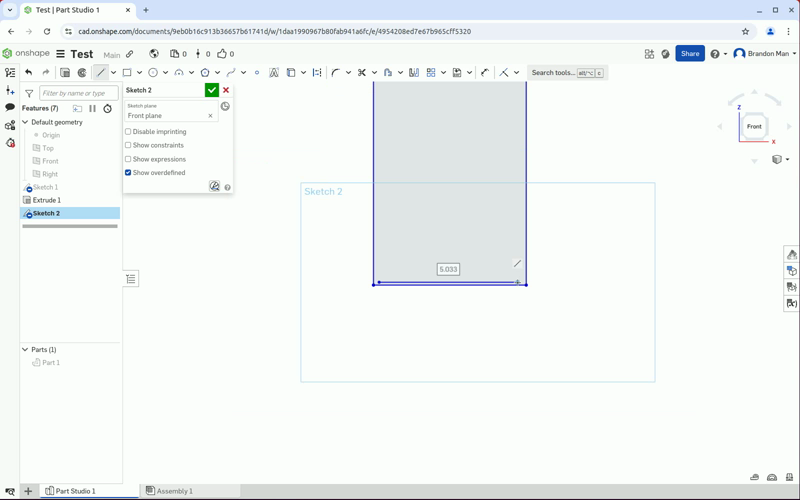
scroll(-6)
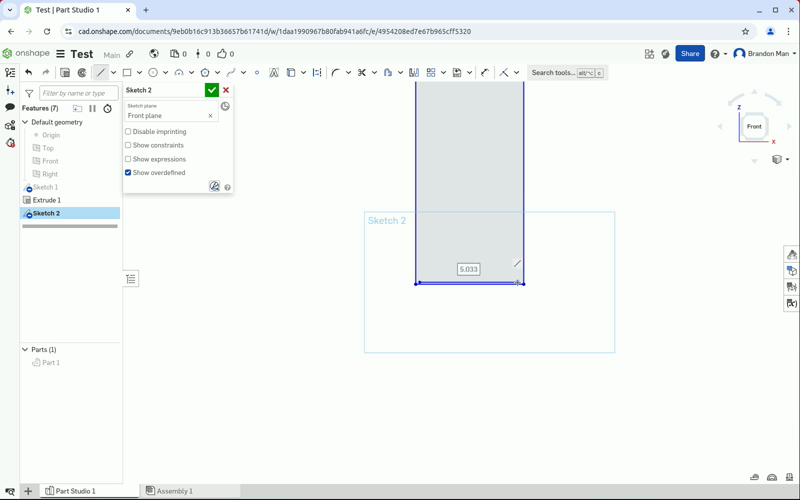
scroll(-6)
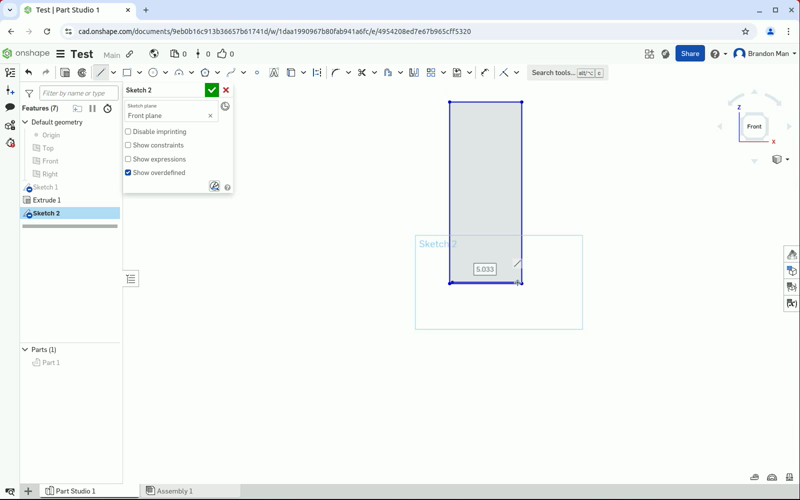
scroll(-6)
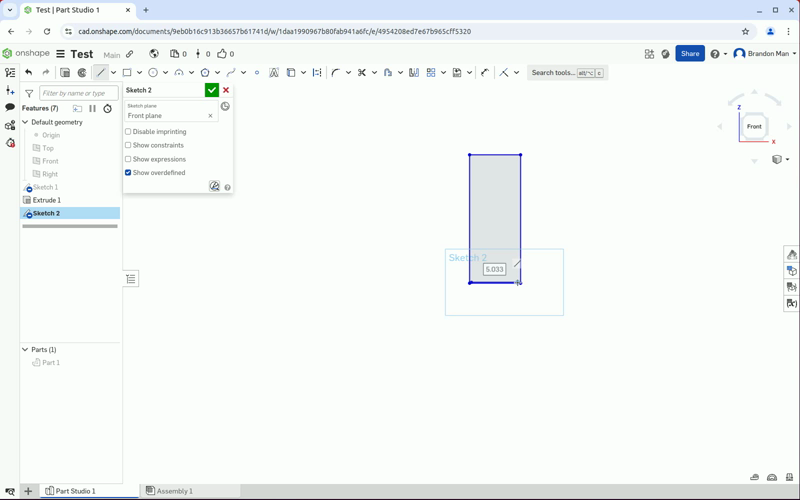
scroll(-6)
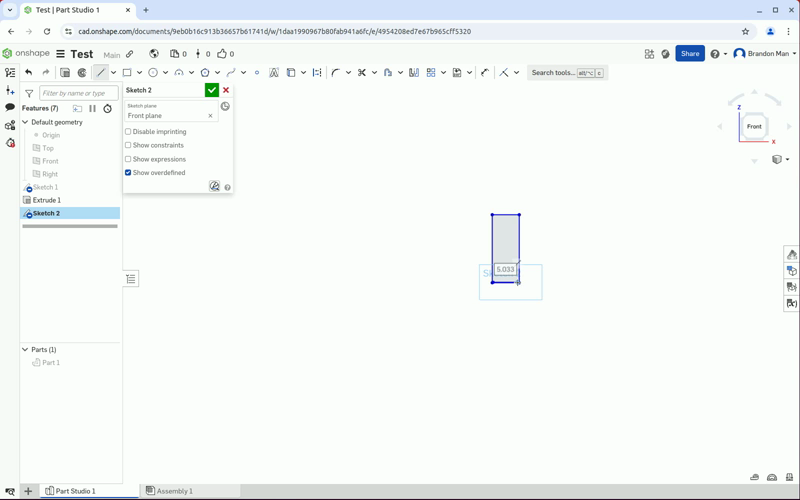
key_up(shift)
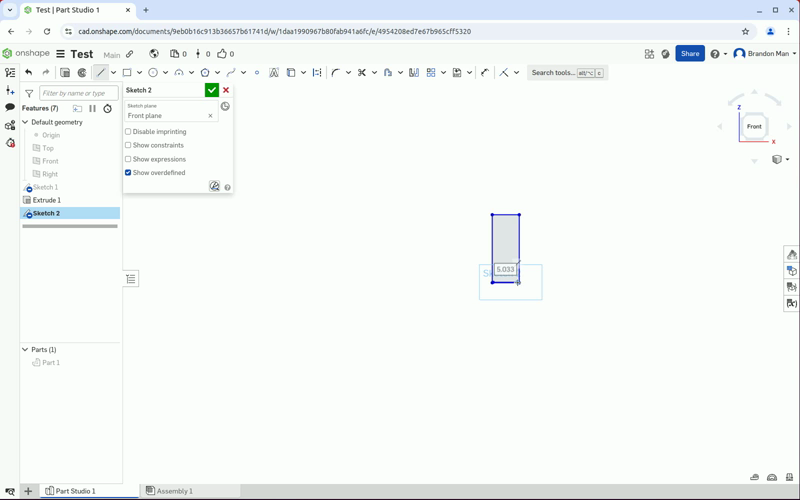
key_down(shift)
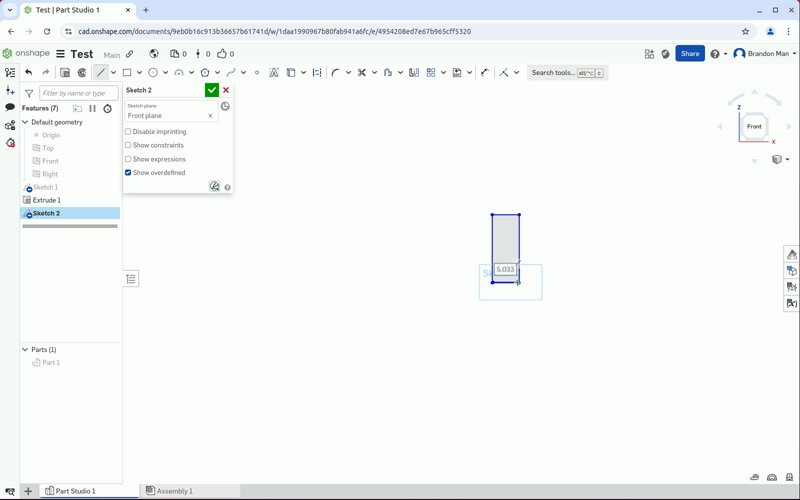
mouse_move(517, 215)
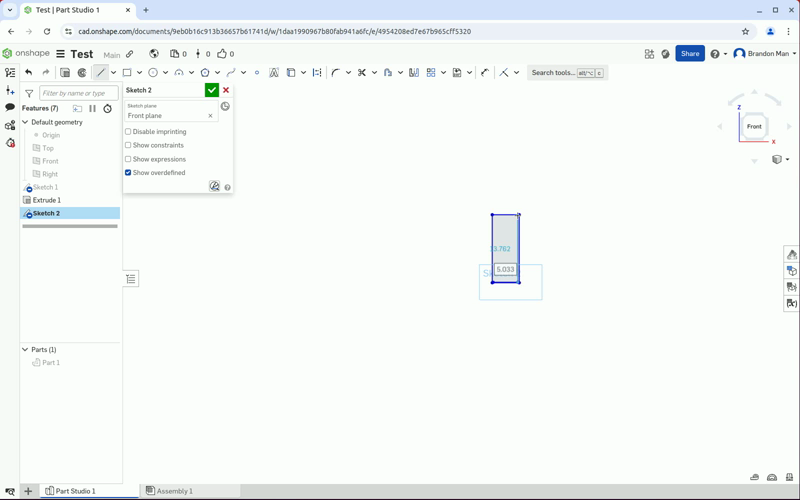
scroll(6)
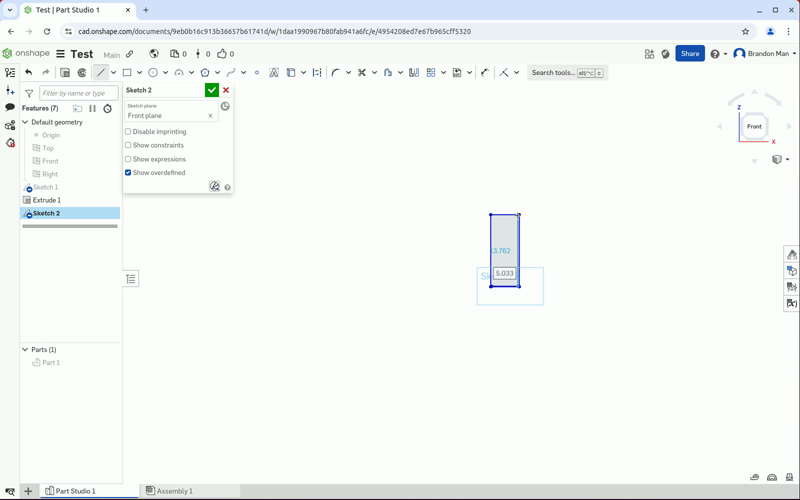
scroll(6)
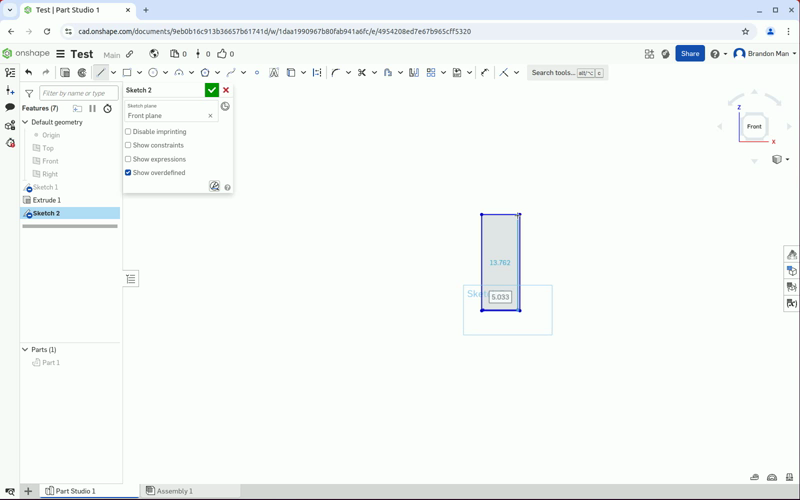
scroll(6)
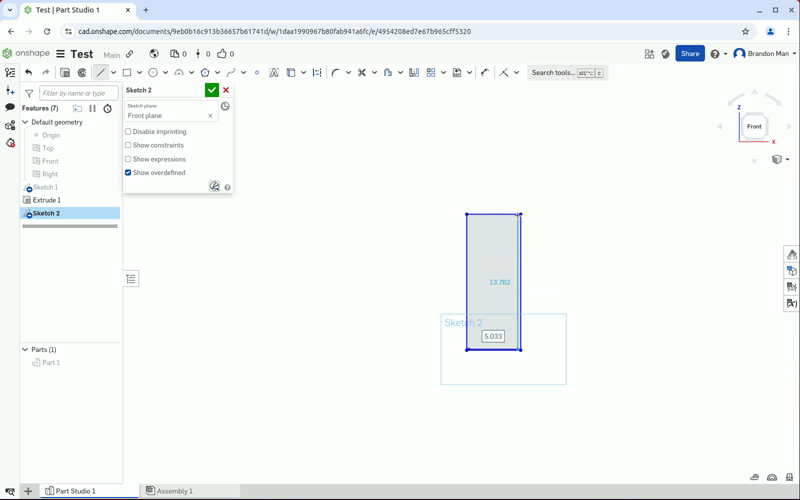
scroll(6)
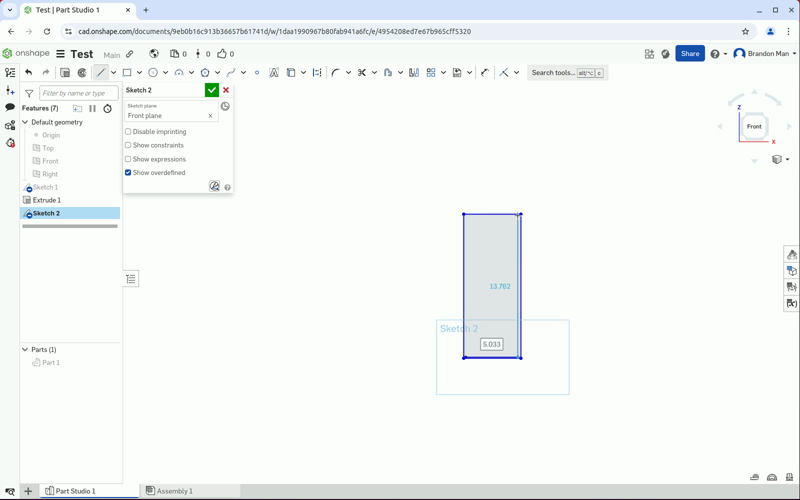
scroll(6)
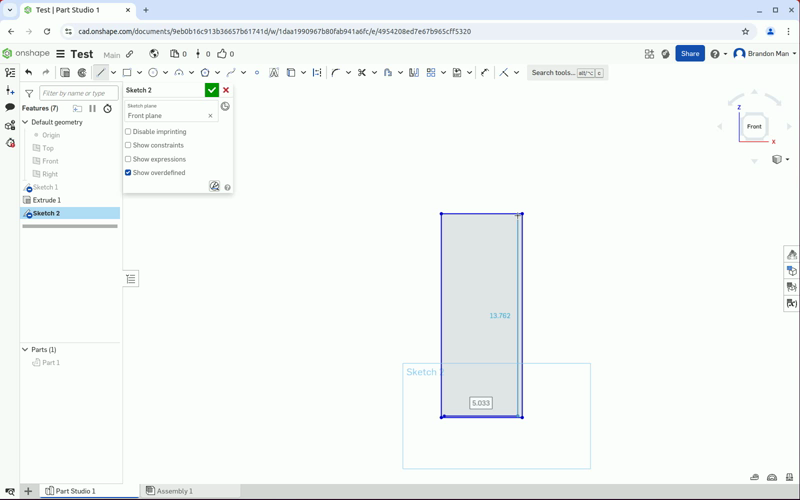
scroll(6)
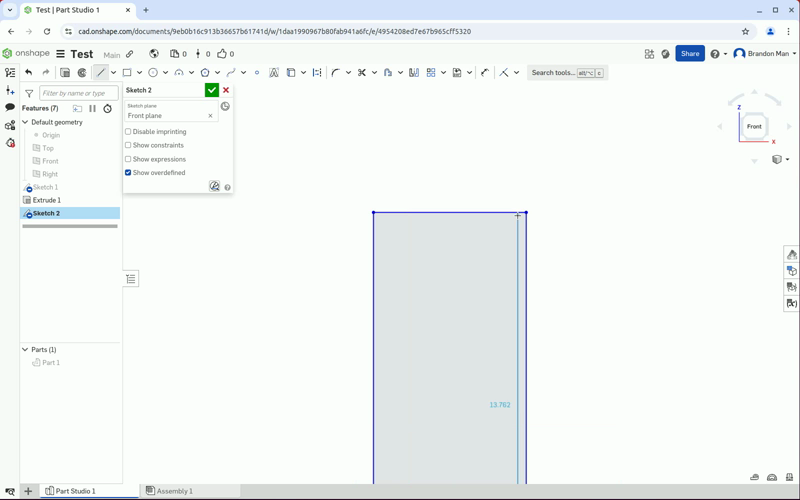
scroll(6)
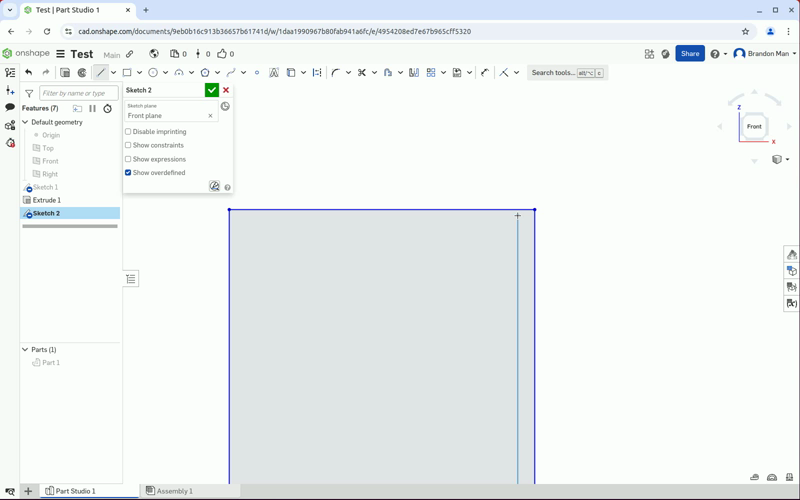
click(517, 215)
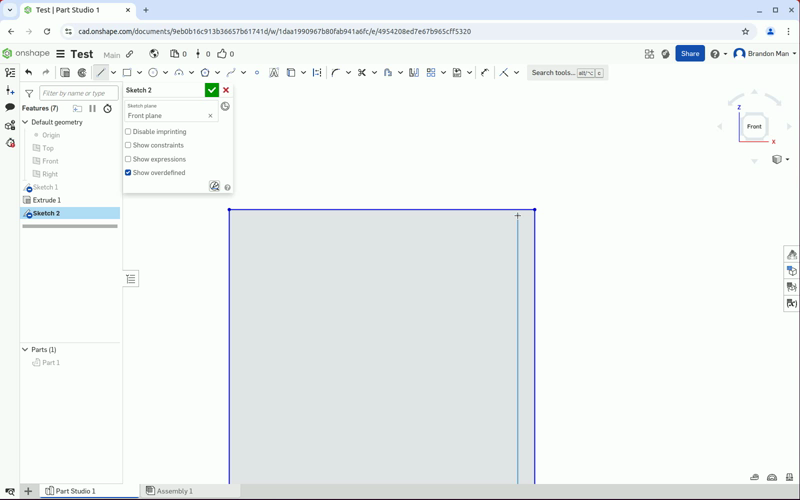
scroll(-6)
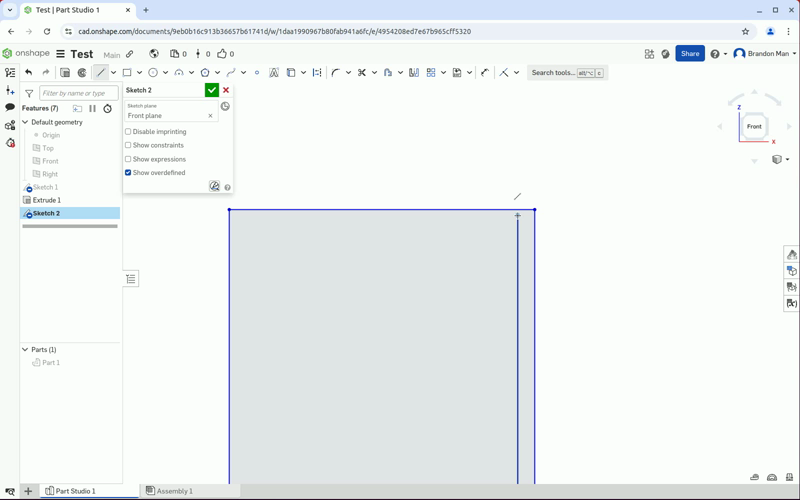
scroll(-6)
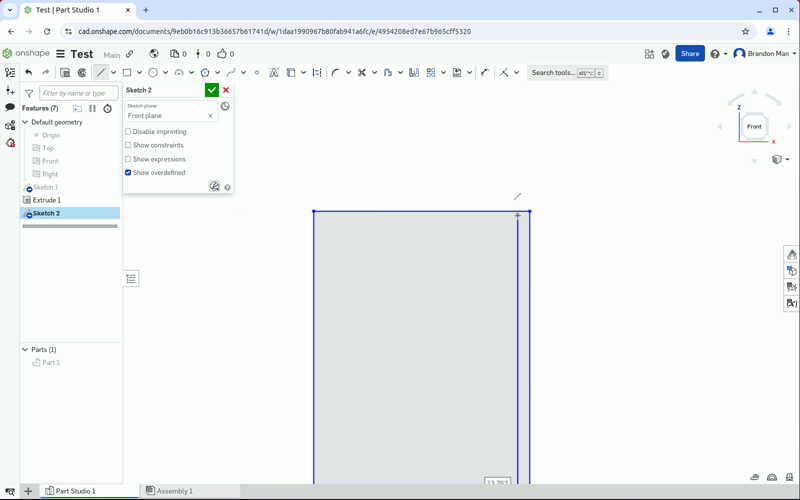
scroll(-6)
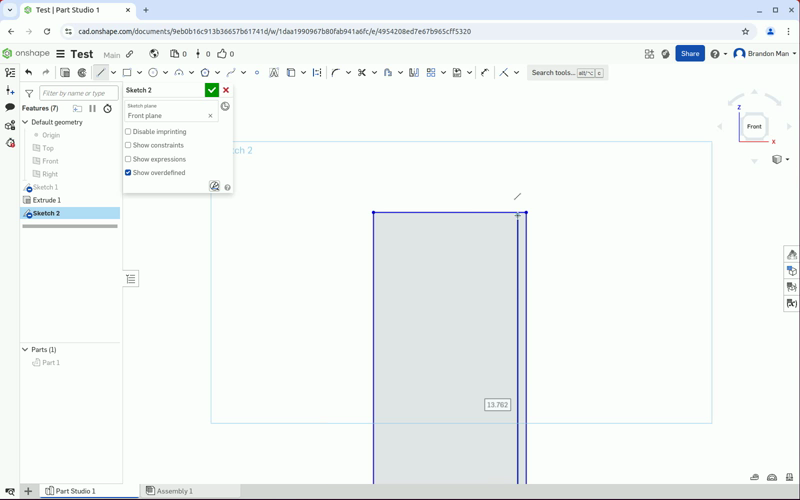
scroll(-6)
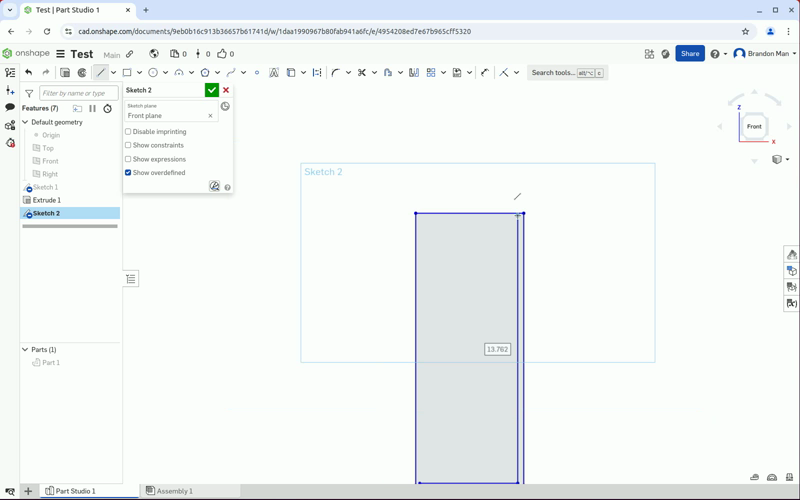
scroll(-6)
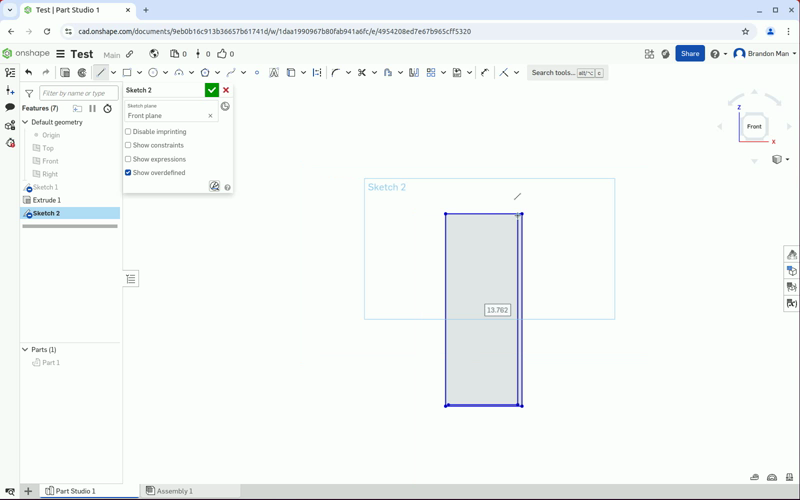
scroll(-6)
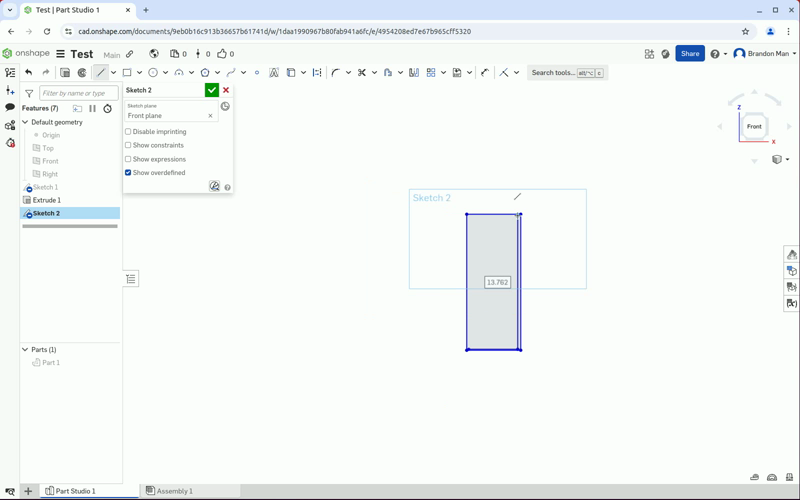
scroll(-6)
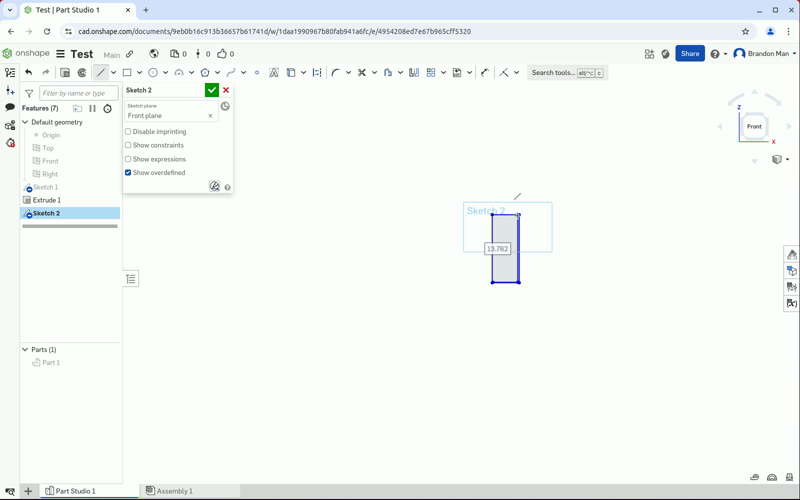
key_up(shift)
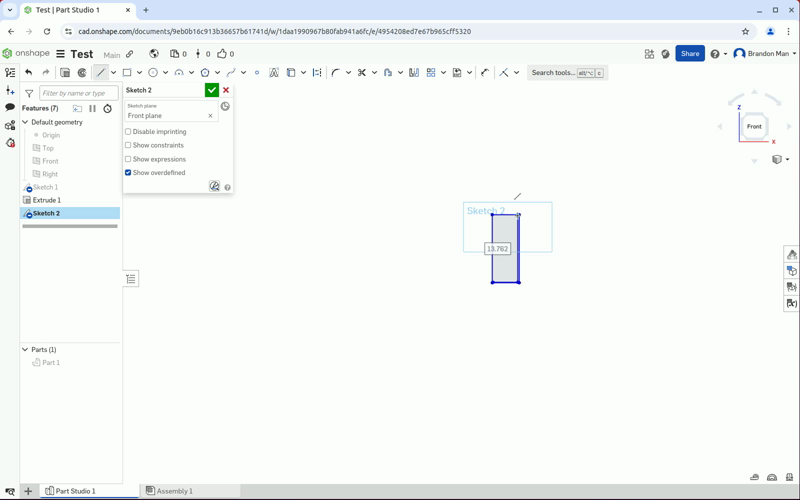
key_down(shift)
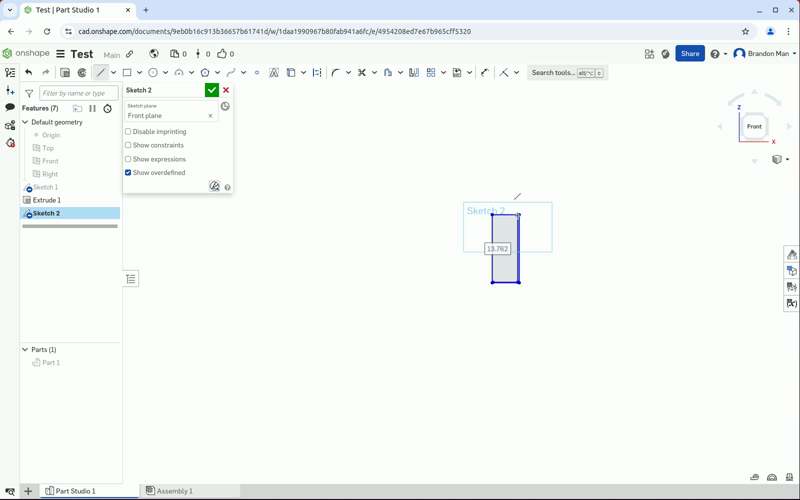
mouse_move(547, 215)
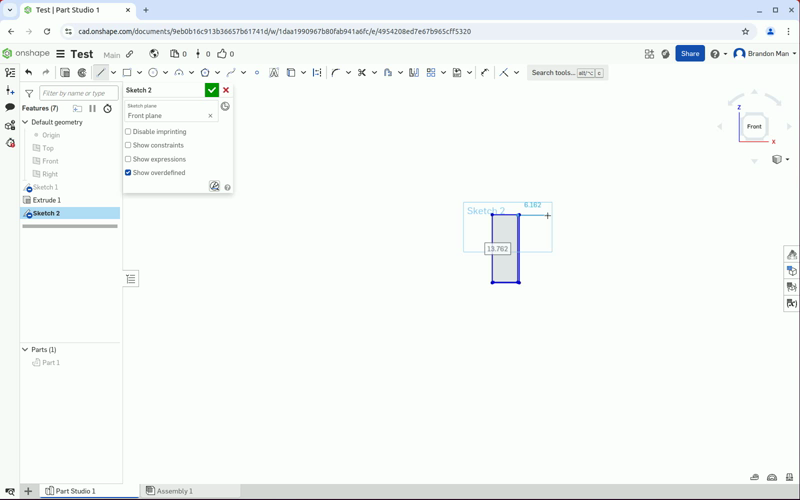
mouse_move(493, 215)
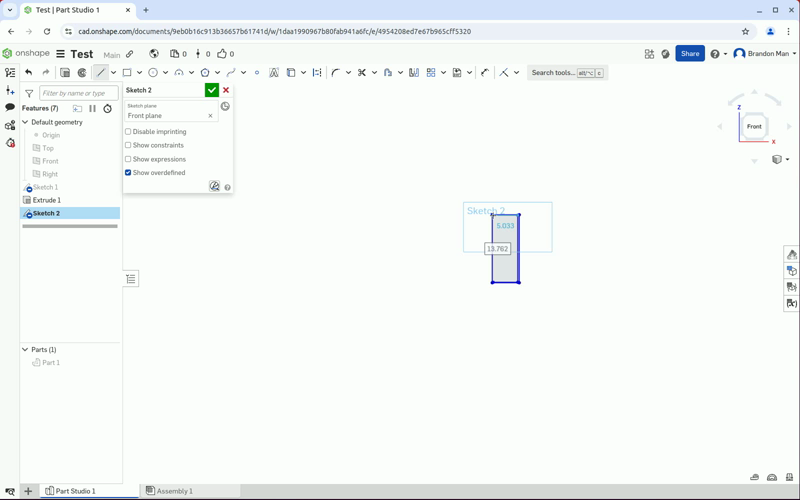
scroll(6)
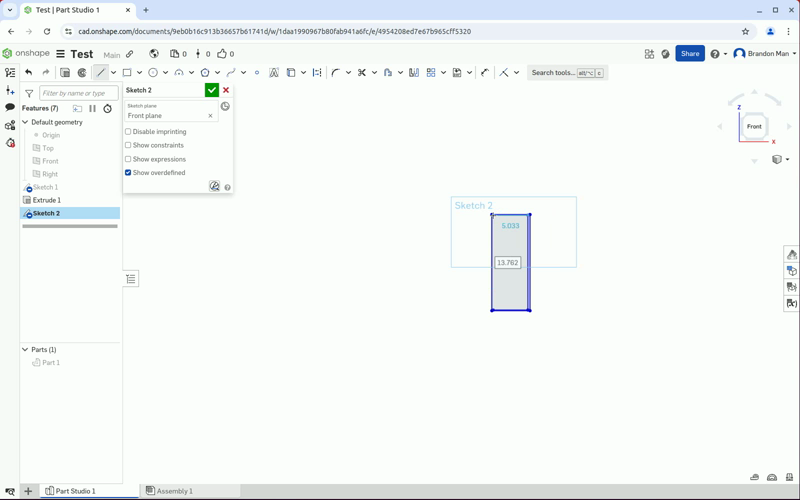
scroll(6)
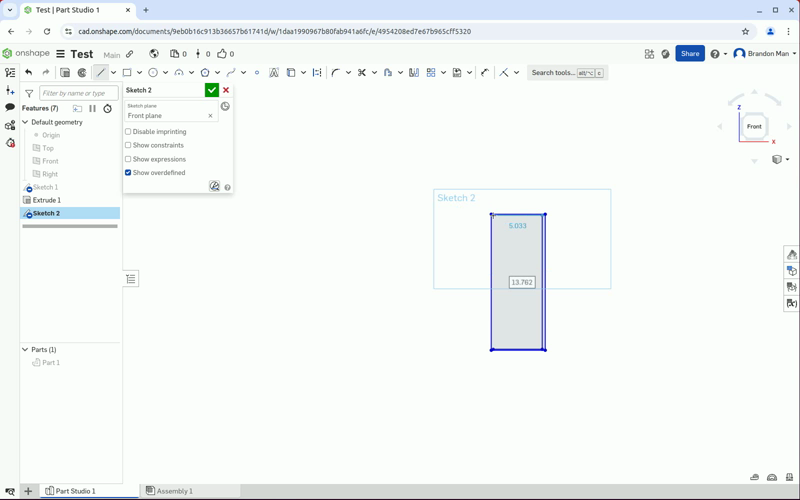
scroll(6)
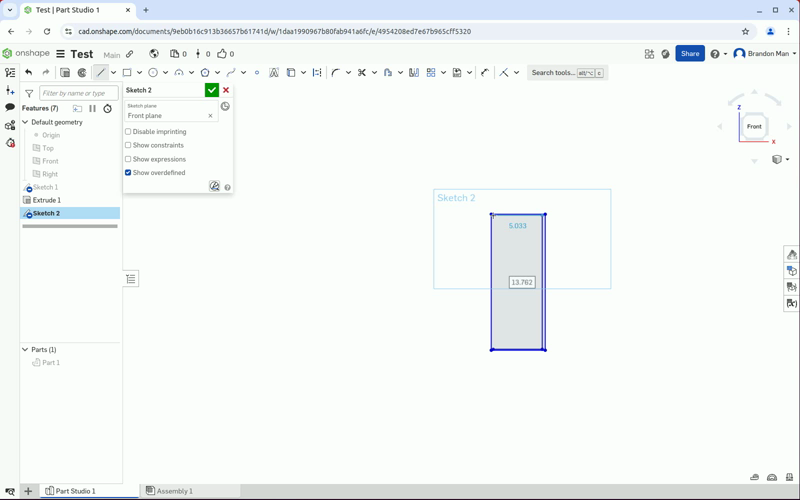
scroll(6)
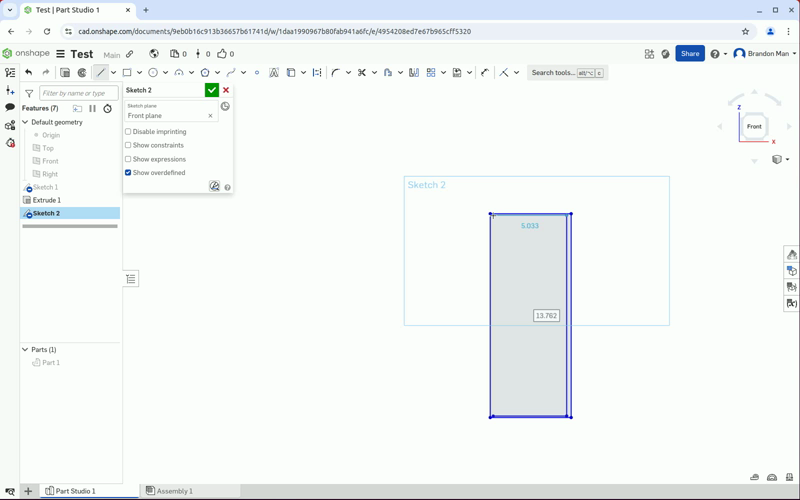
scroll(6)
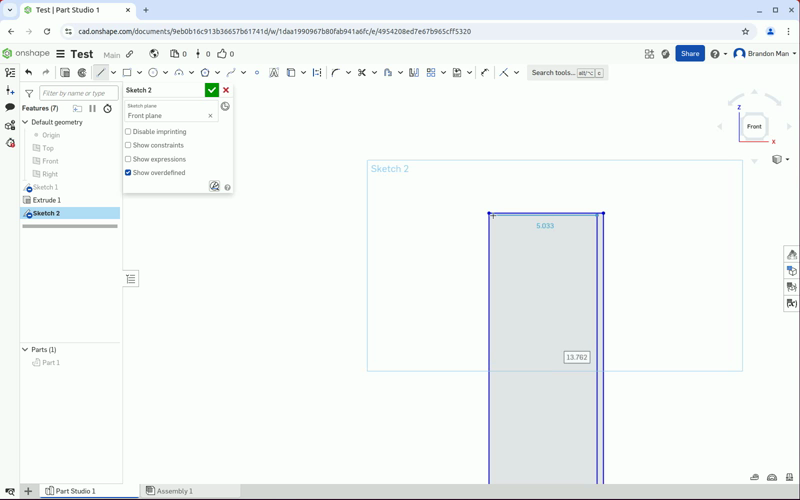
scroll(6)
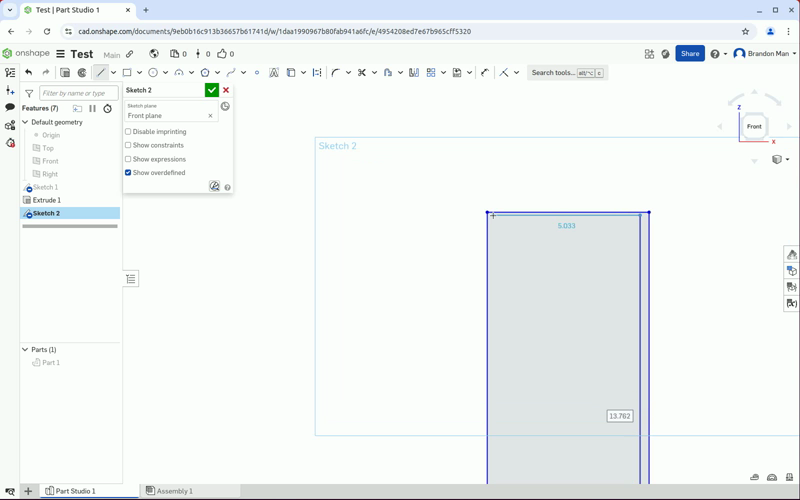
scroll(6)
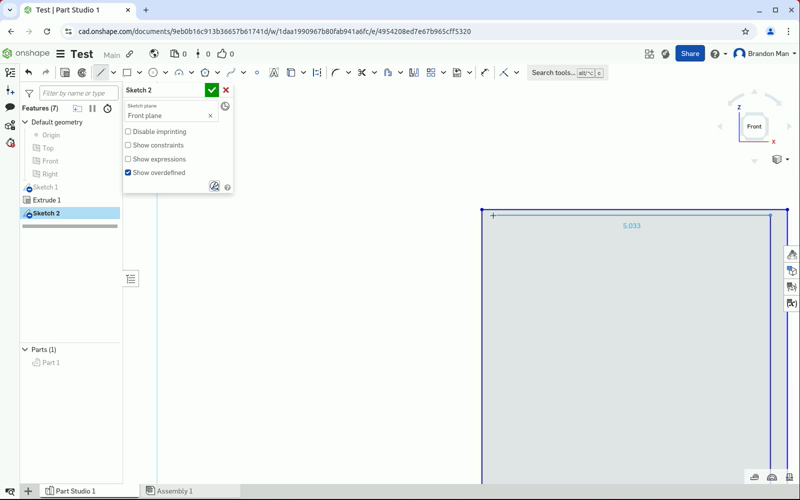
click(493, 215)
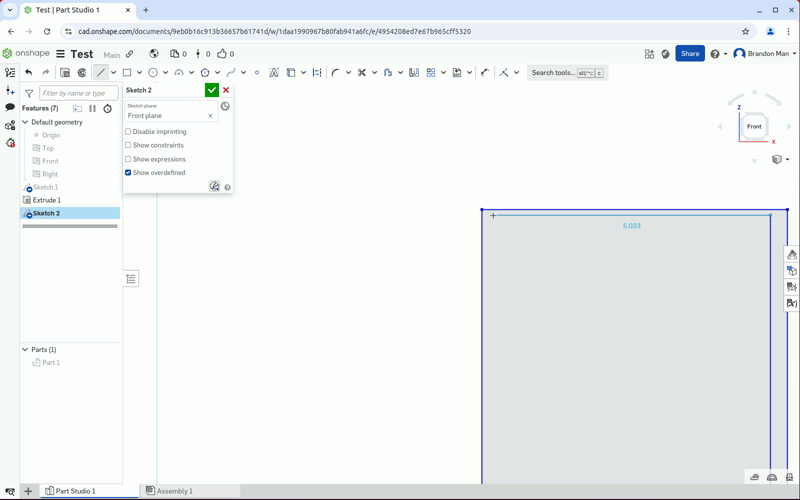
scroll(-6)
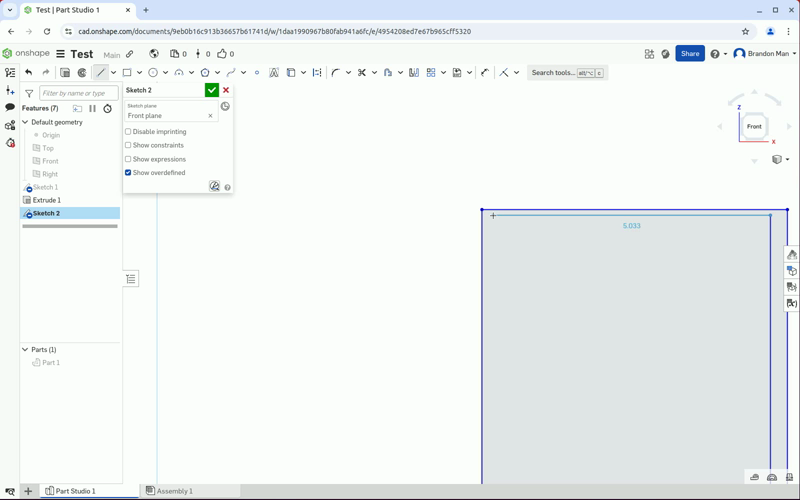
scroll(-6)
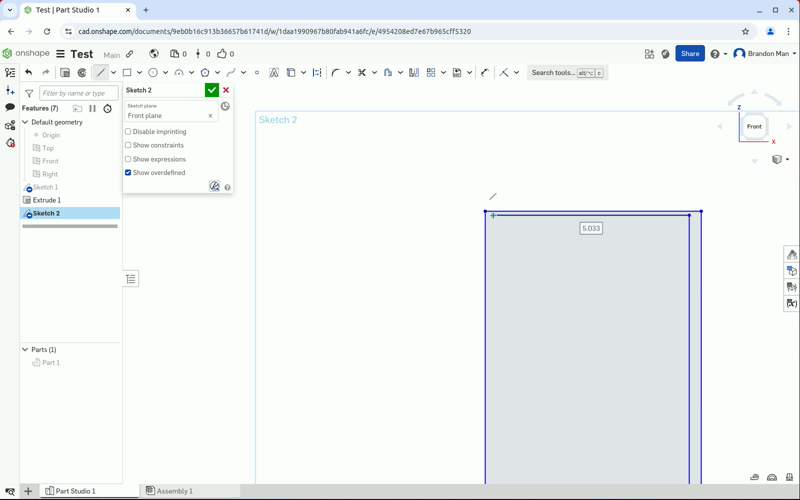
scroll(-6)
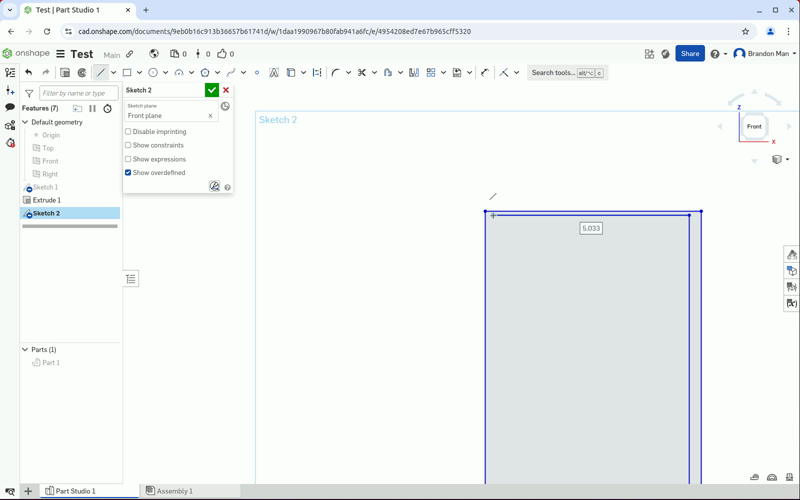
scroll(-6)
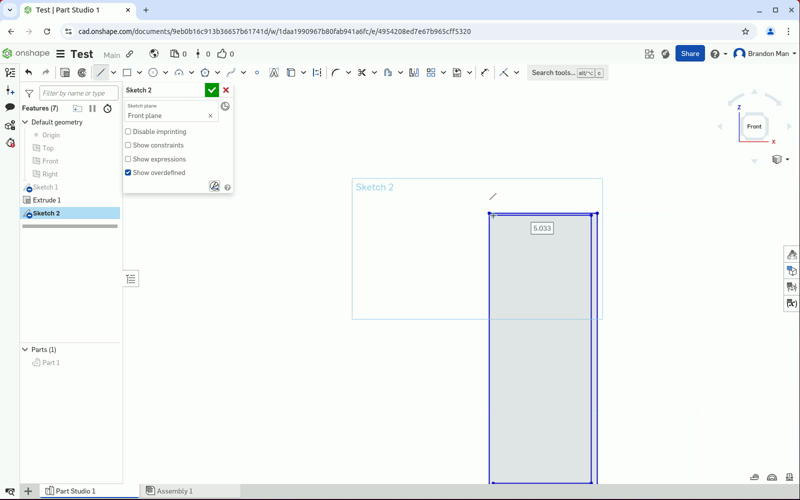
scroll(-6)
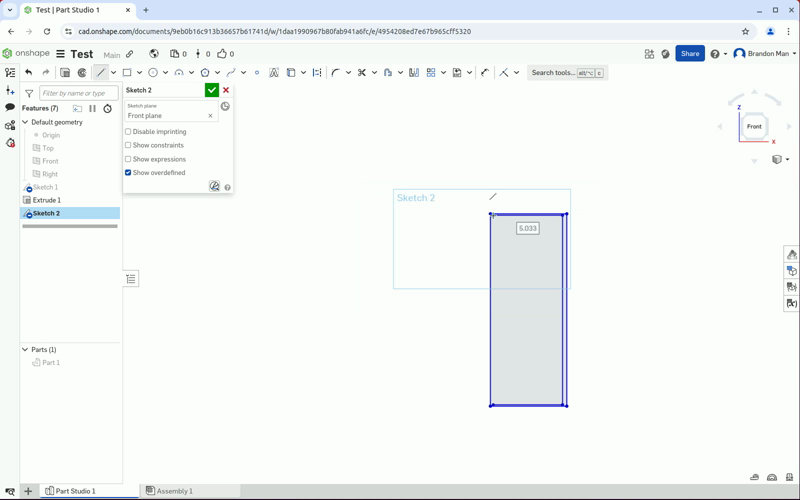
scroll(-6)
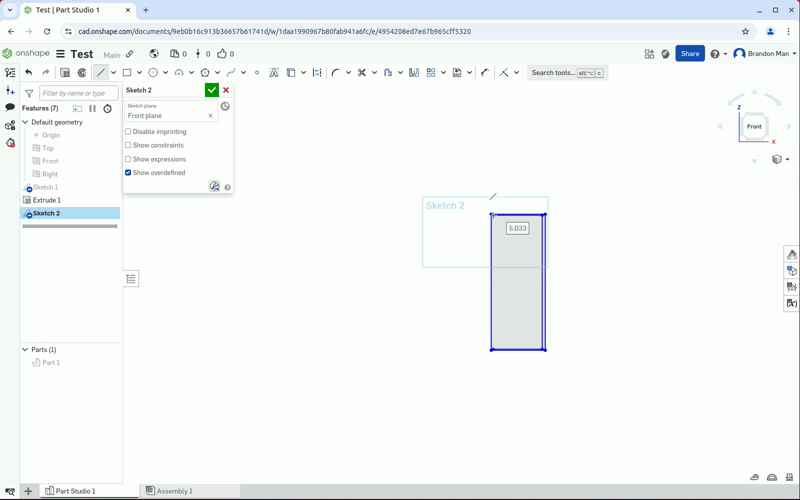
scroll(-6)
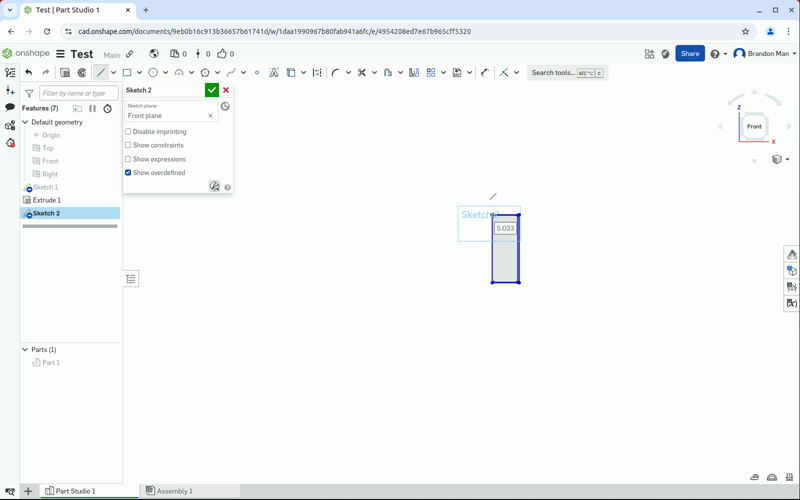
key_up(shift)
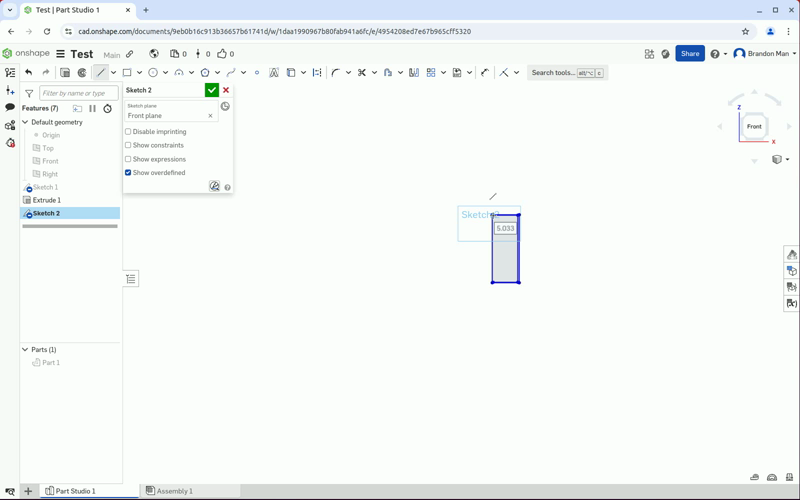
key_down(shift)
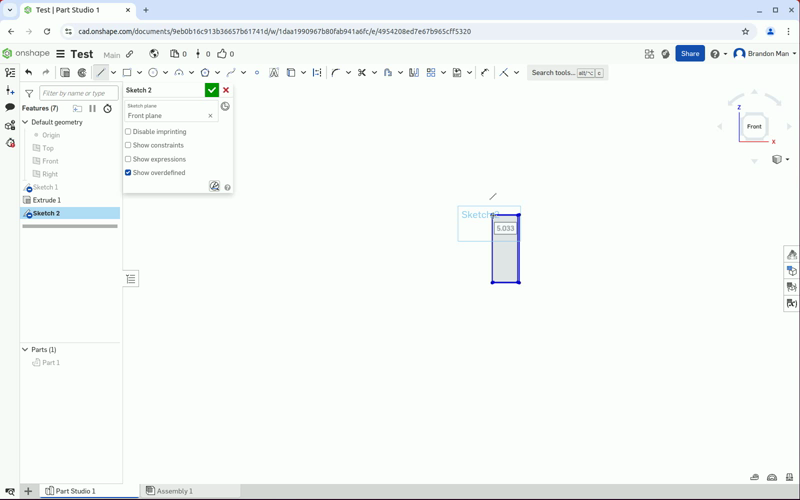
mouse_move(493, 282)
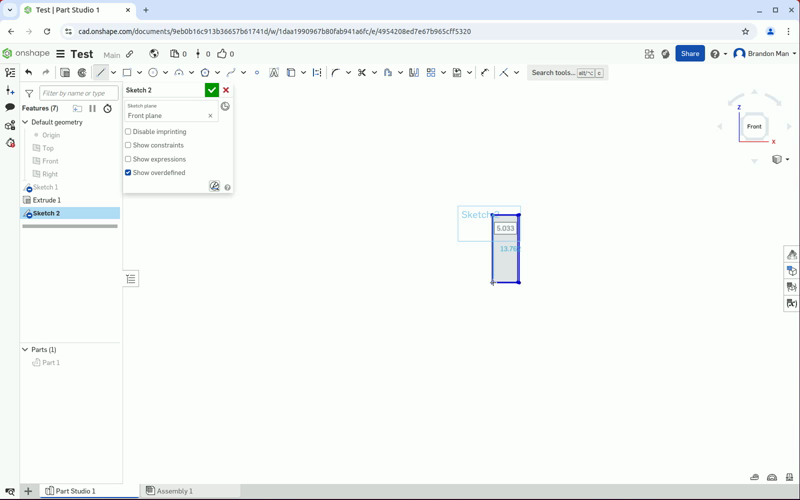
scroll(6)
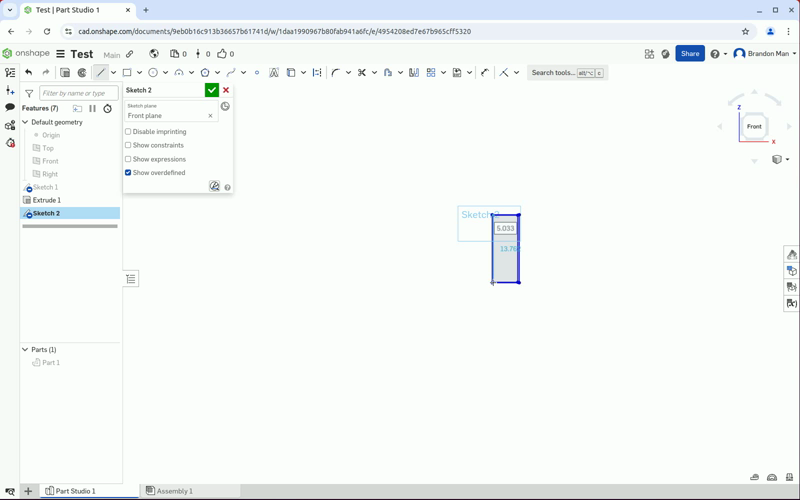
scroll(6)
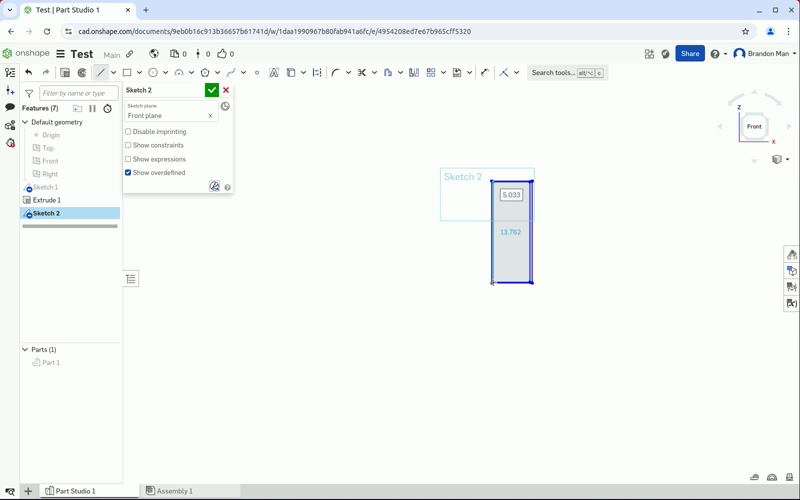
scroll(6)
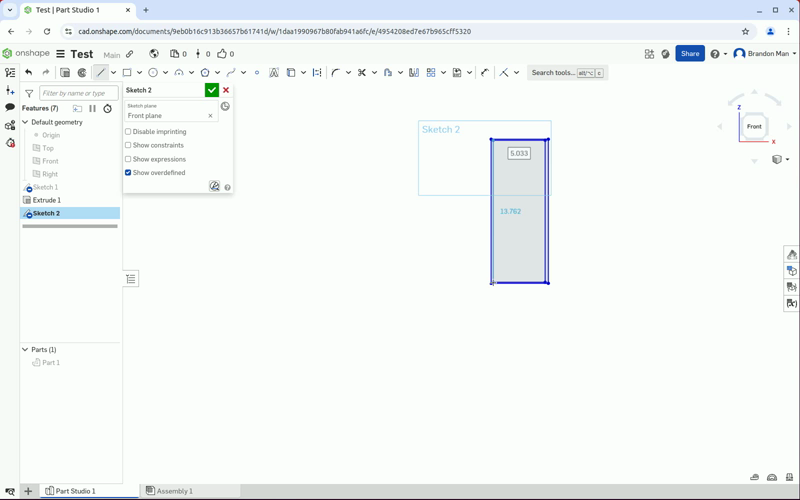
scroll(6)
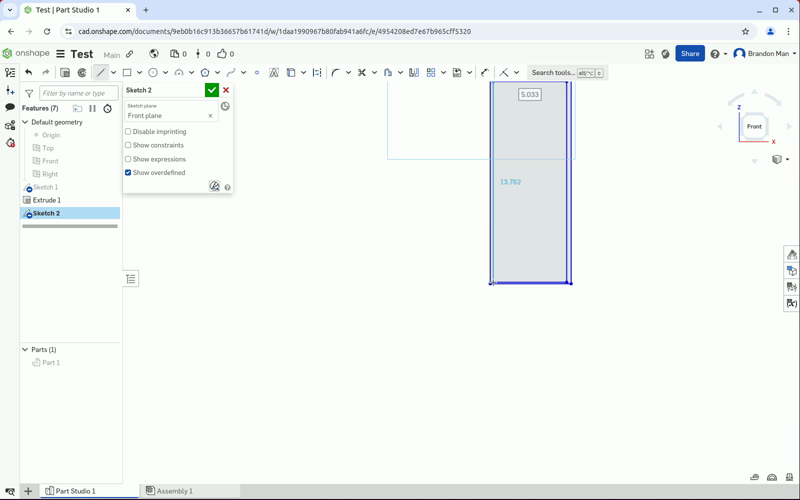
scroll(6)
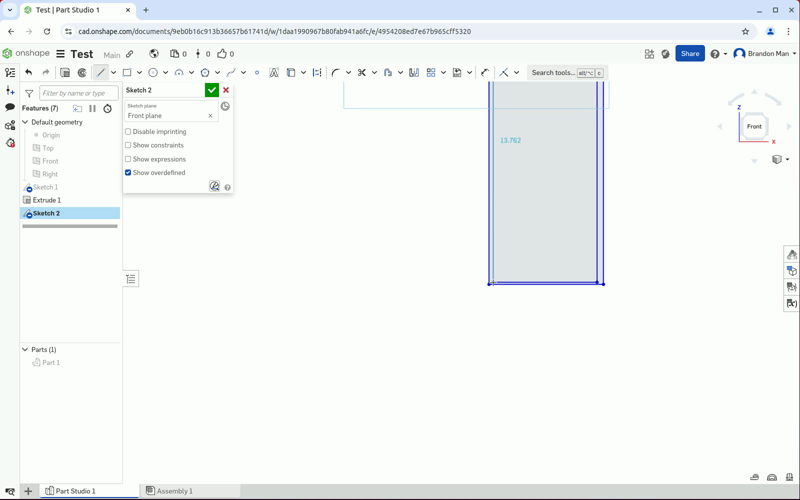
scroll(6)
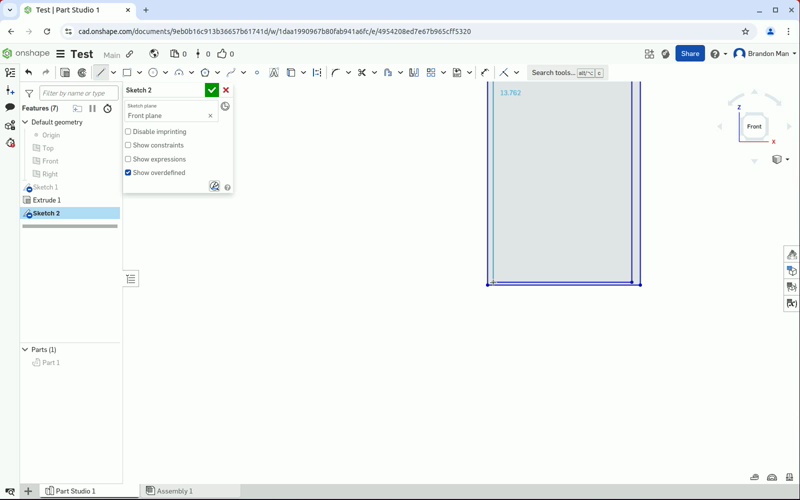
scroll(6)
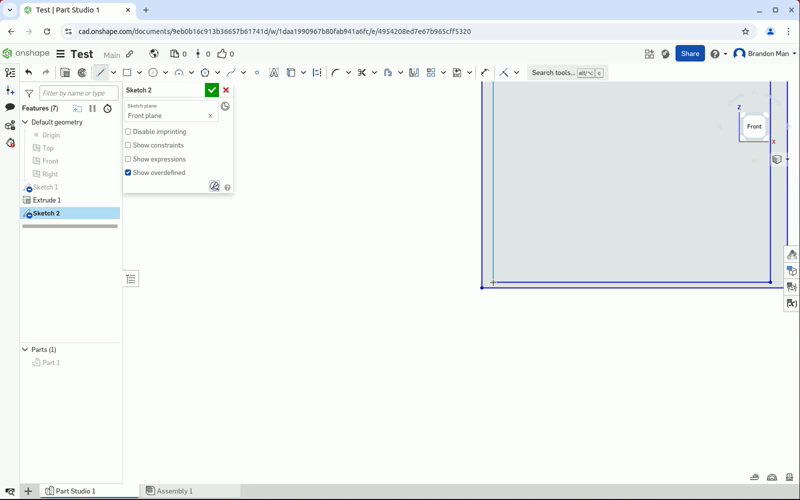
key_up(shift)
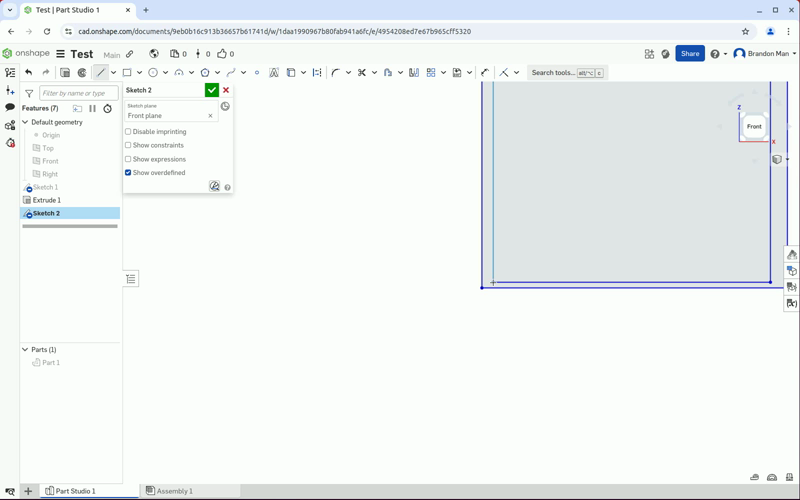
click(493, 282)
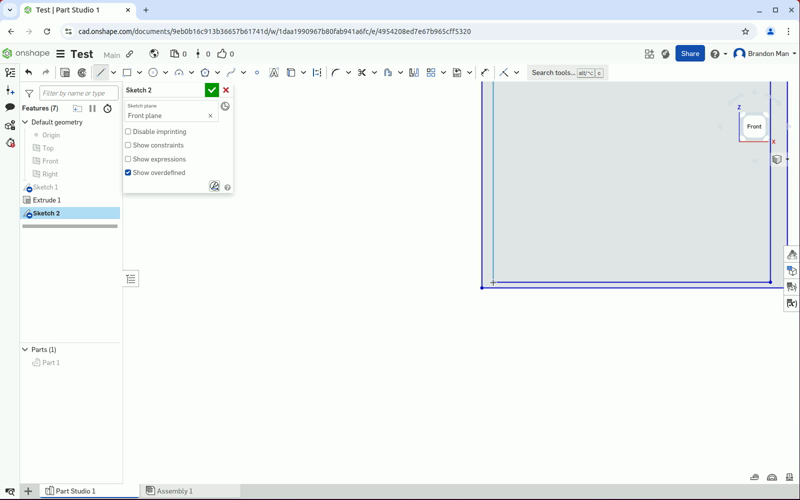
scroll(-6)
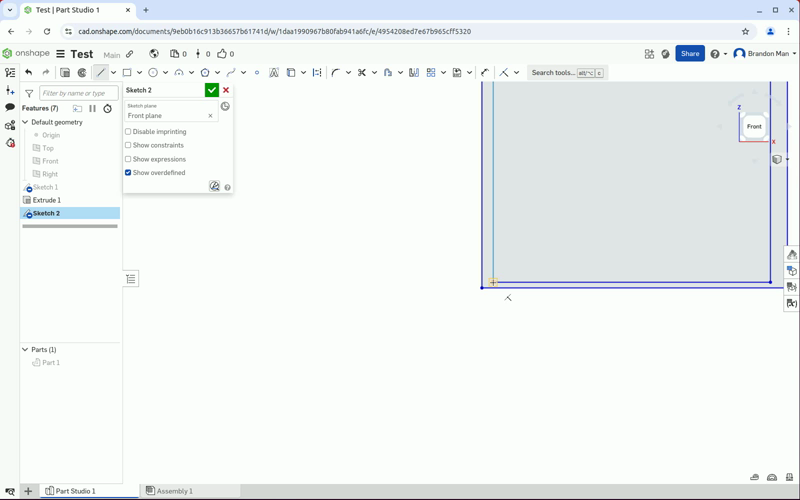
scroll(-6)
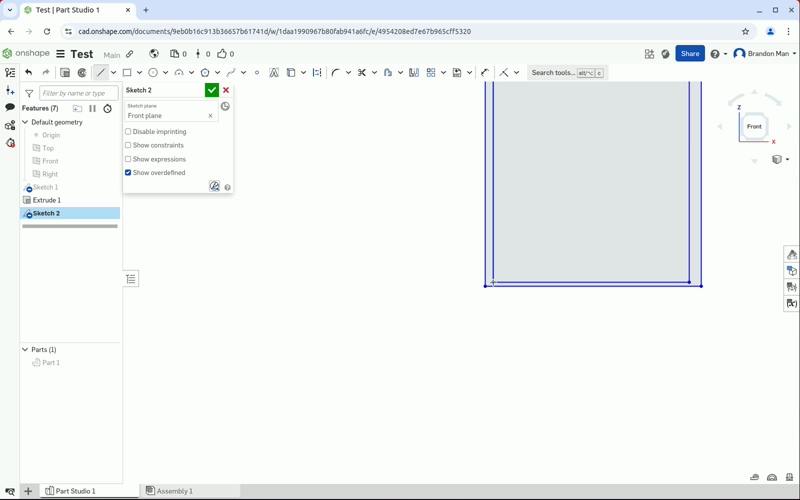
scroll(-6)
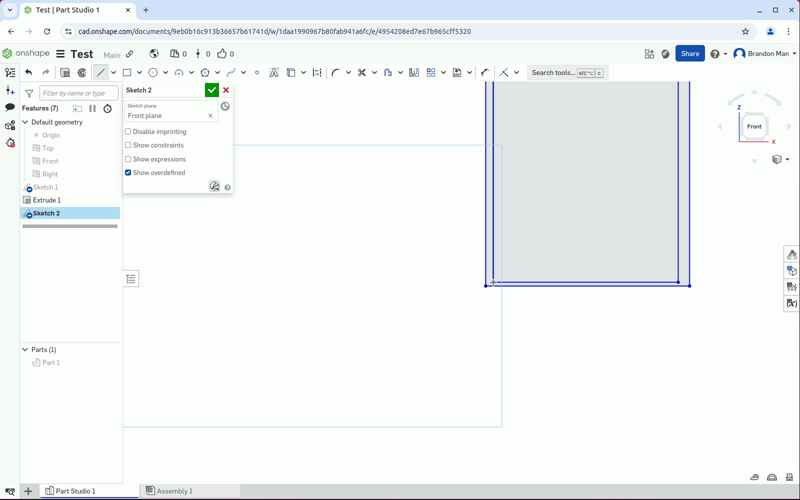
scroll(-6)
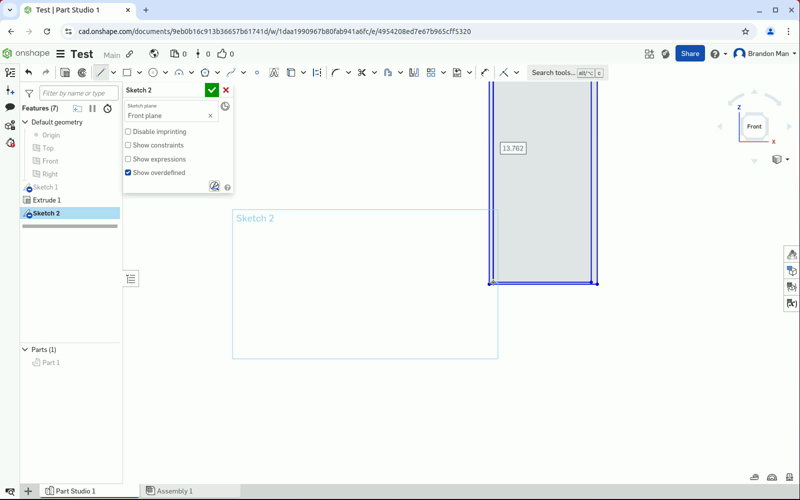
scroll(-6)
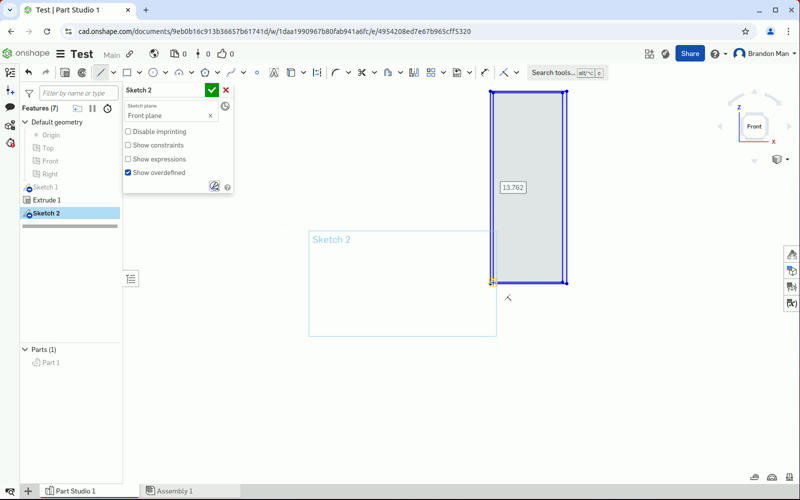
scroll(-6)
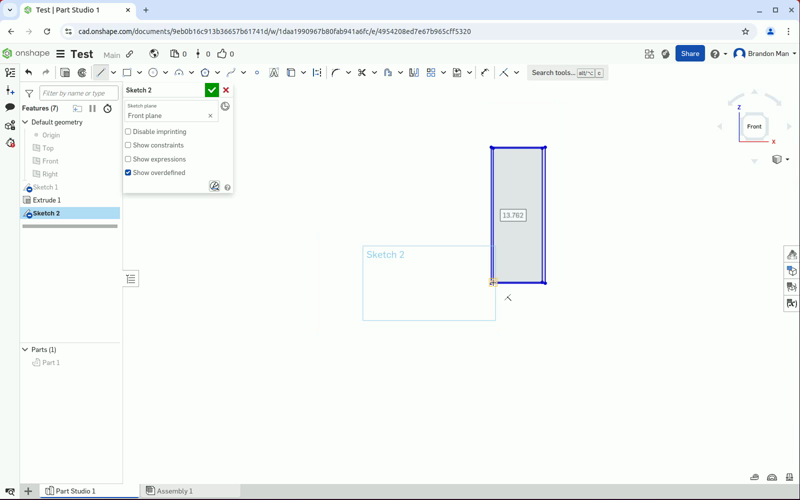
scroll(-6)
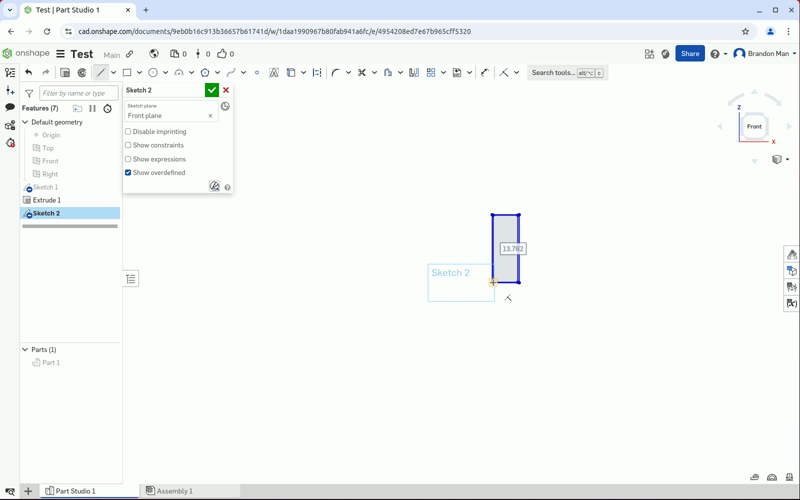
key(esc)
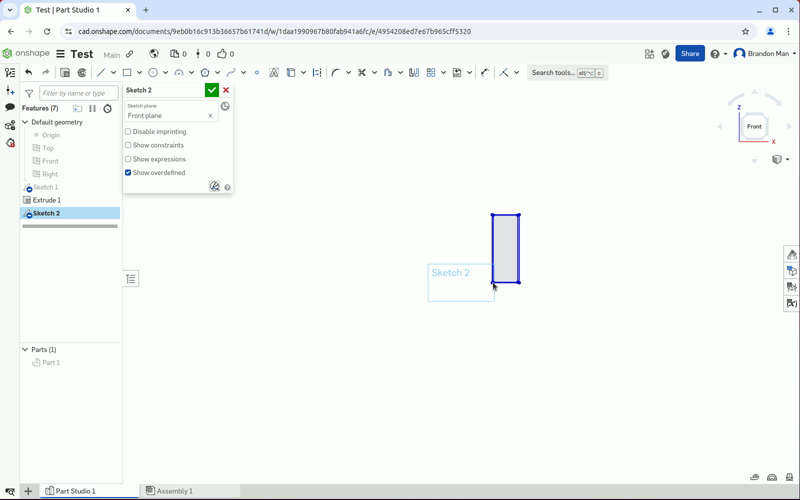
mouse_move(492, 244)
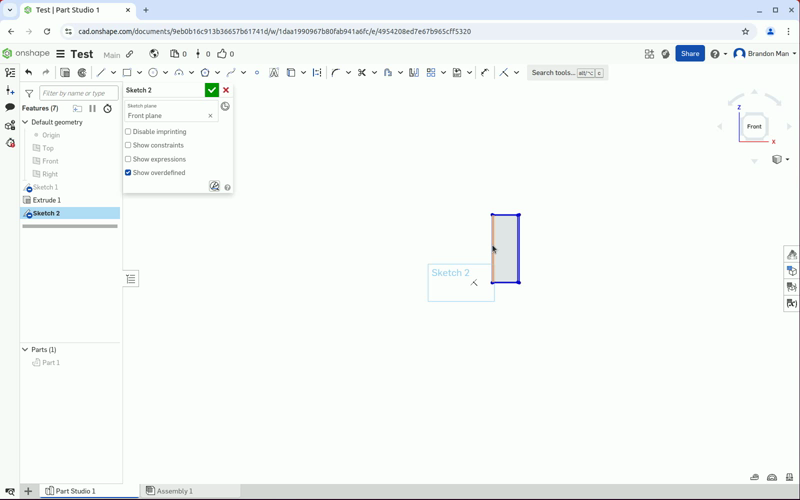
scroll(6)
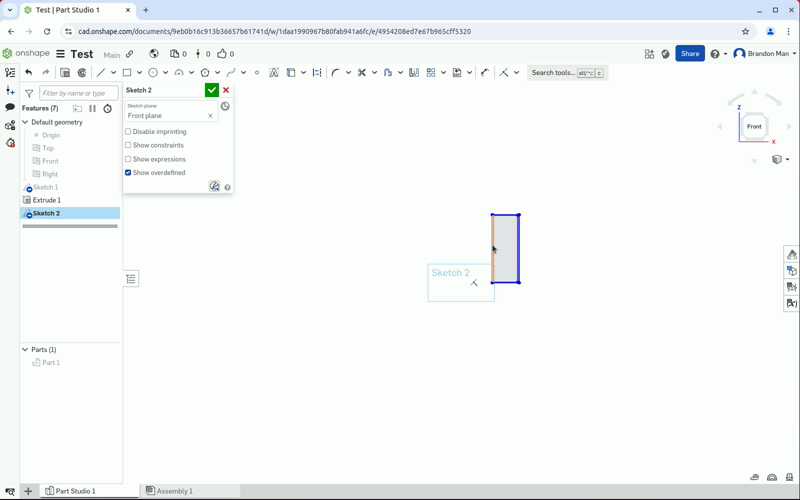
scroll(6)
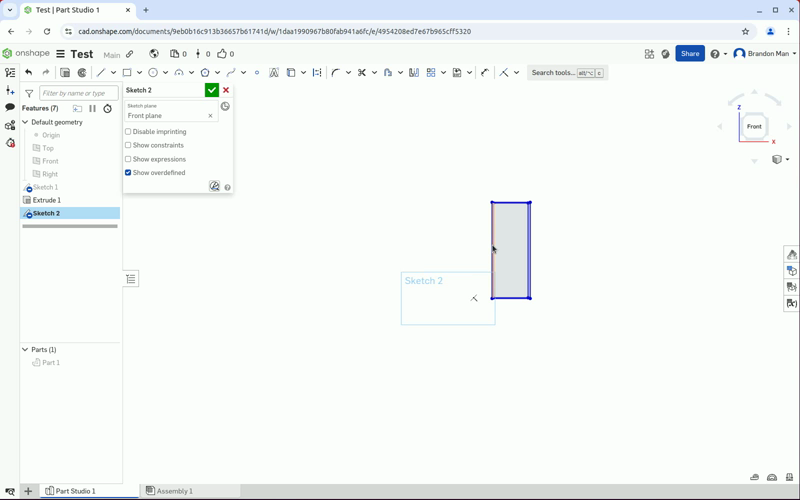
scroll(6)
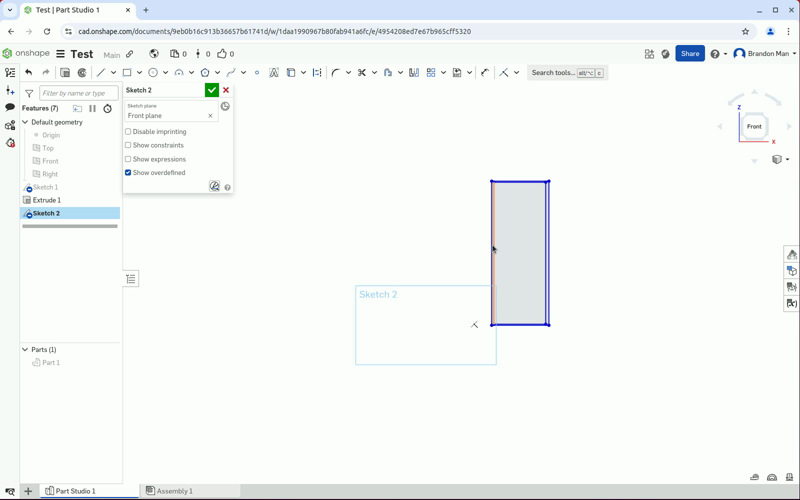
scroll(6)
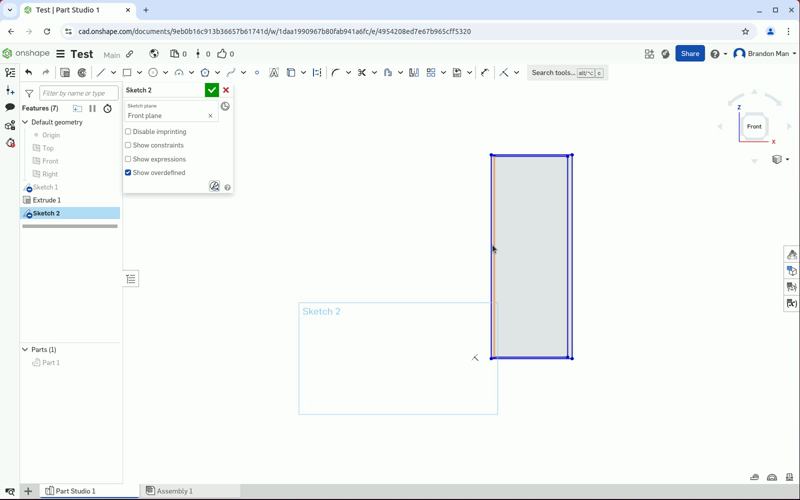
scroll(6)
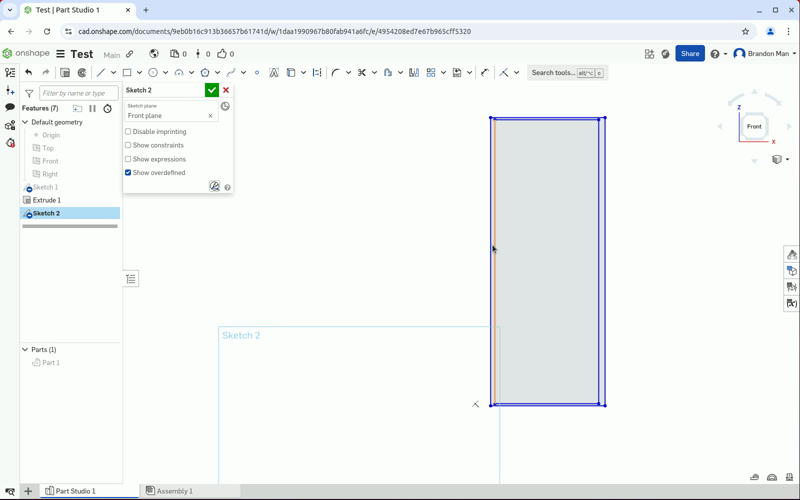
scroll(6)
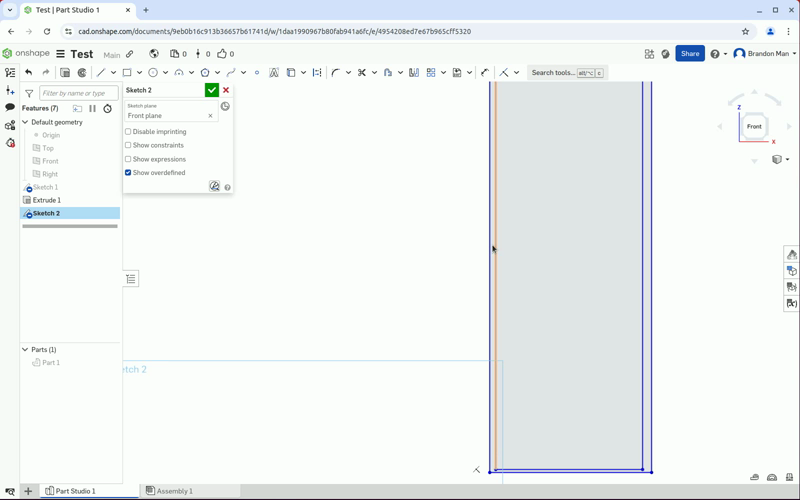
scroll(6)
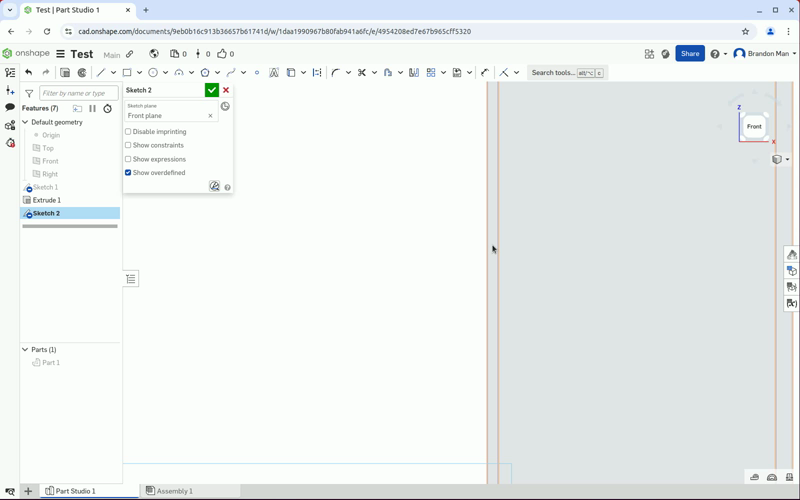
click(492, 244)
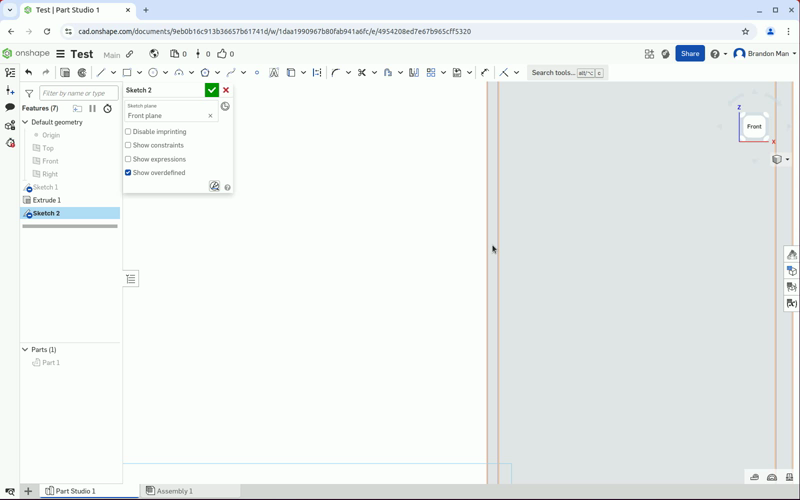
scroll(-6)
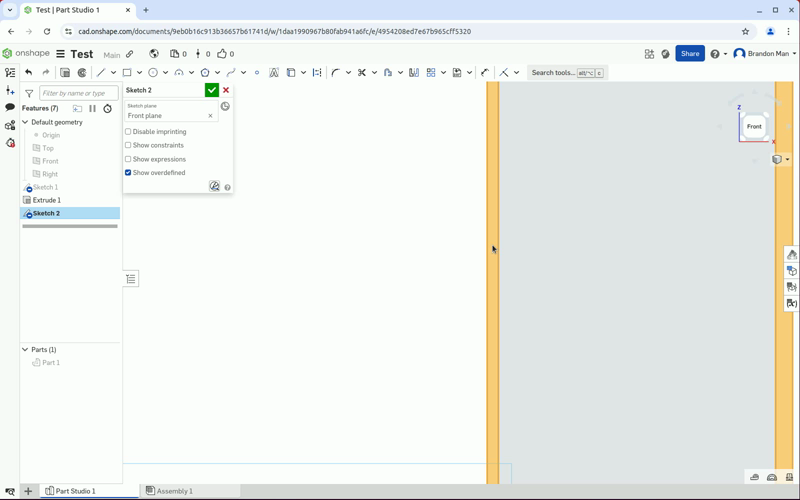
scroll(-6)
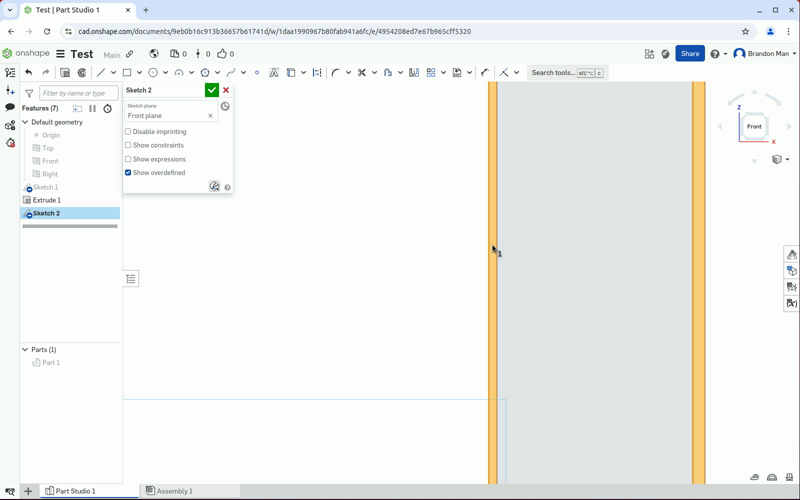
scroll(-6)
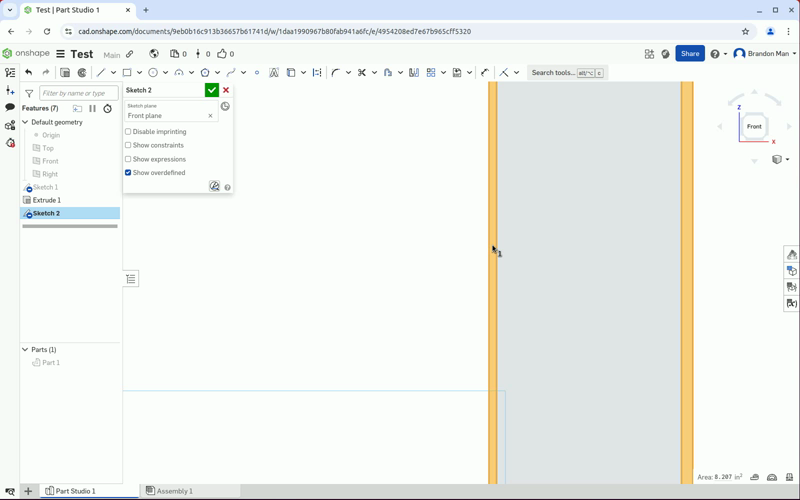
scroll(-6)
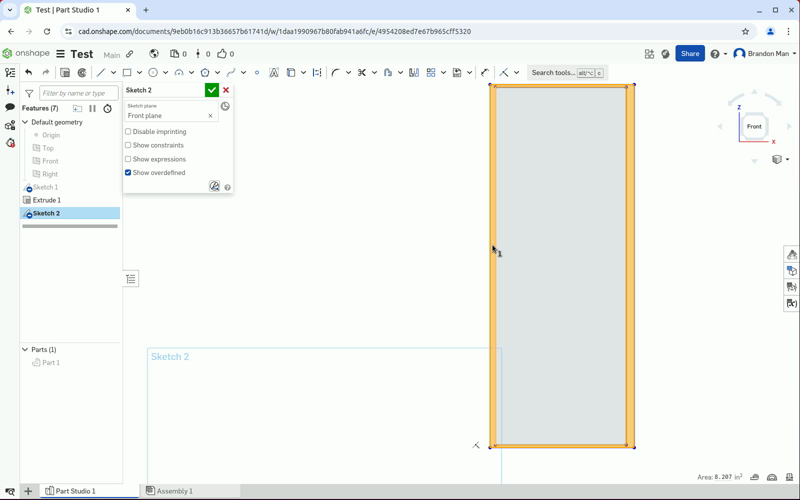
scroll(-6)
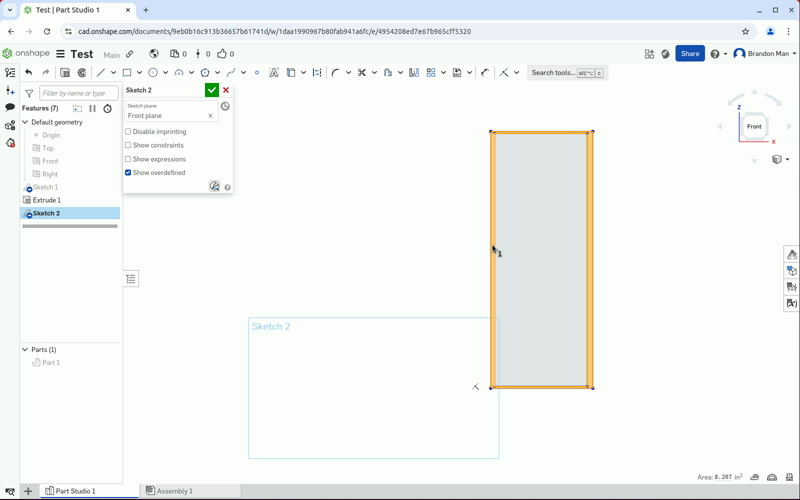
scroll(-6)
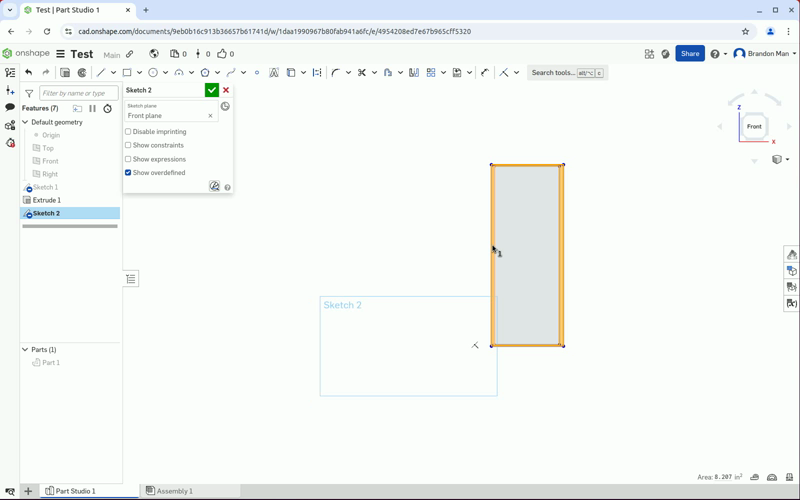
scroll(-6)
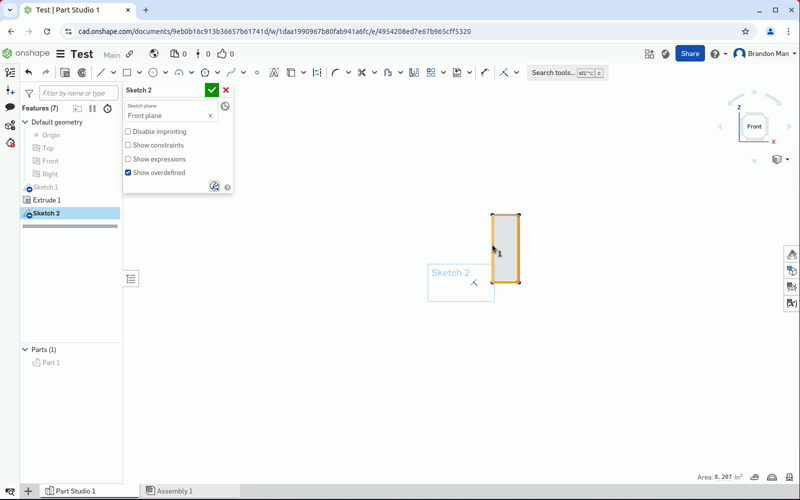
mouse_move(73, 352)
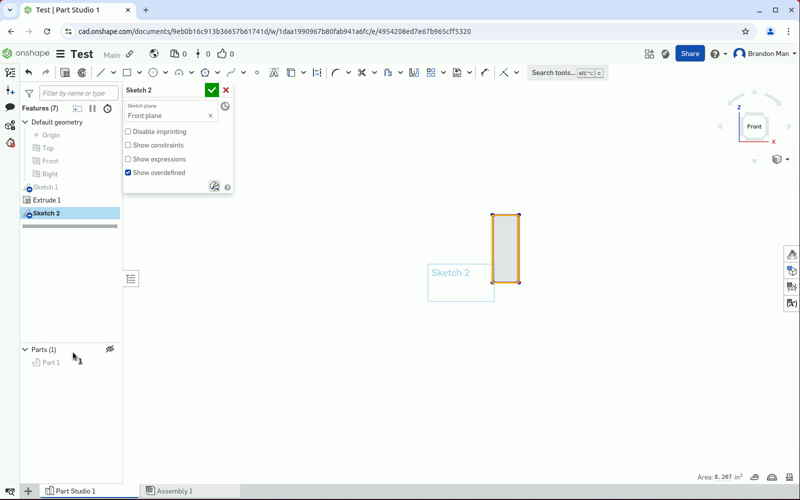
key(shift+y)
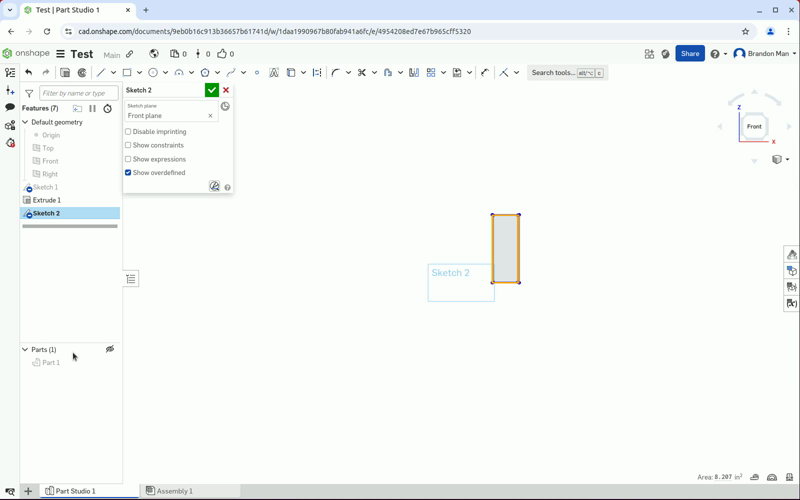
key(shift+e)
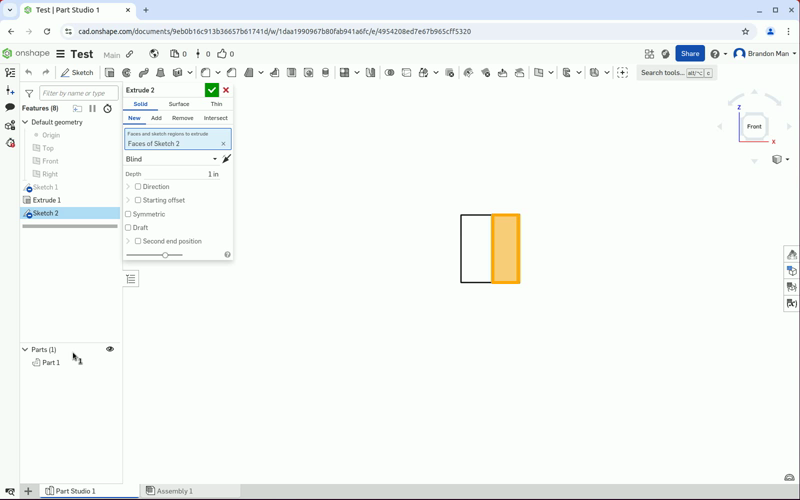
mouse_move(143, 106)
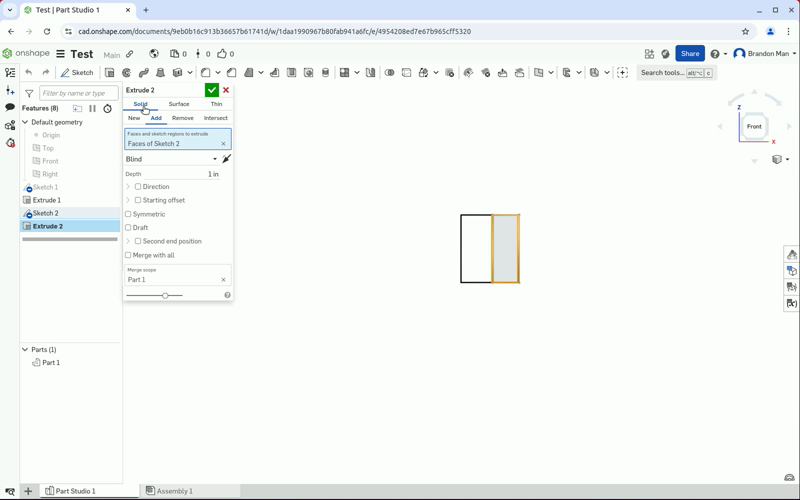
click(143, 106)
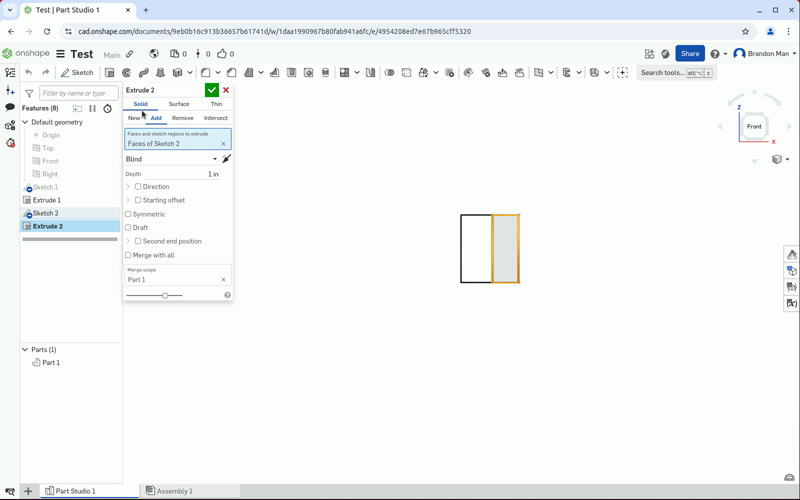
mouse_move(137, 120)
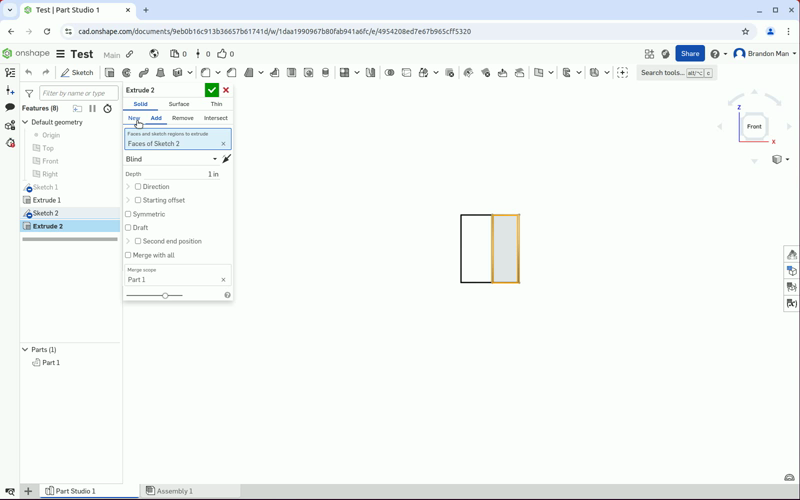
click(137, 120)
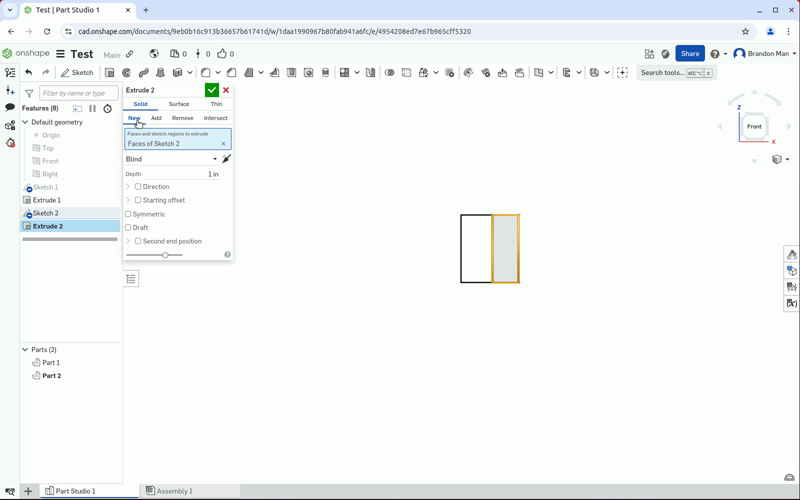
key(tab, 4)
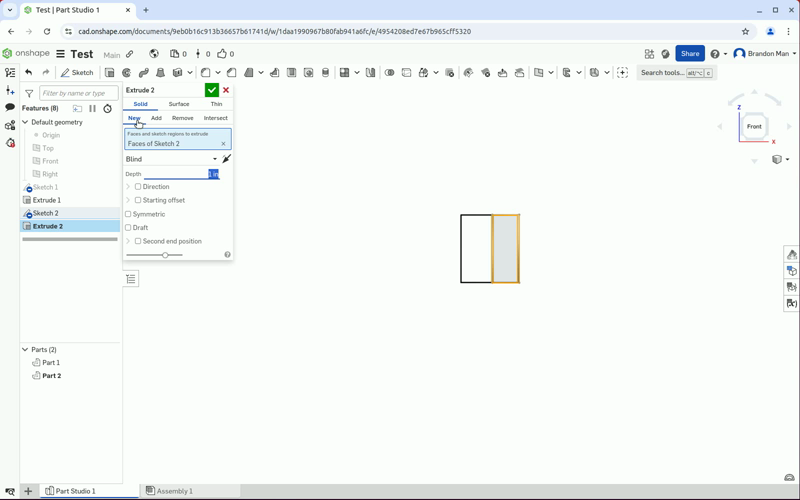
text(-4.574)
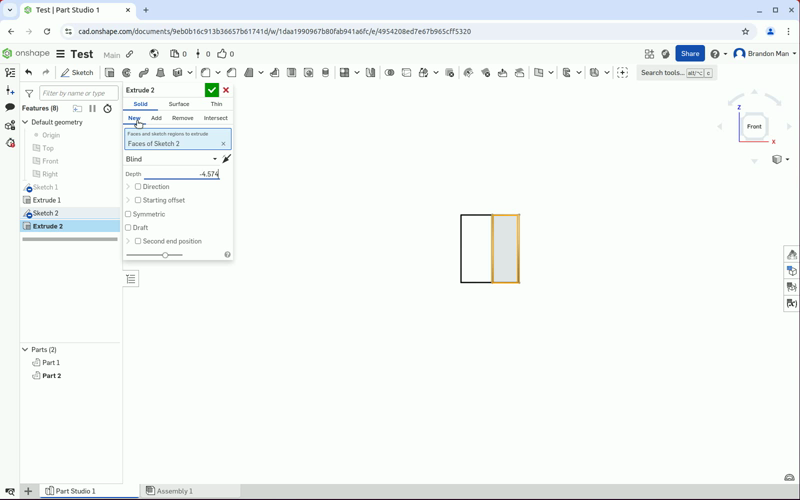
key(enter)
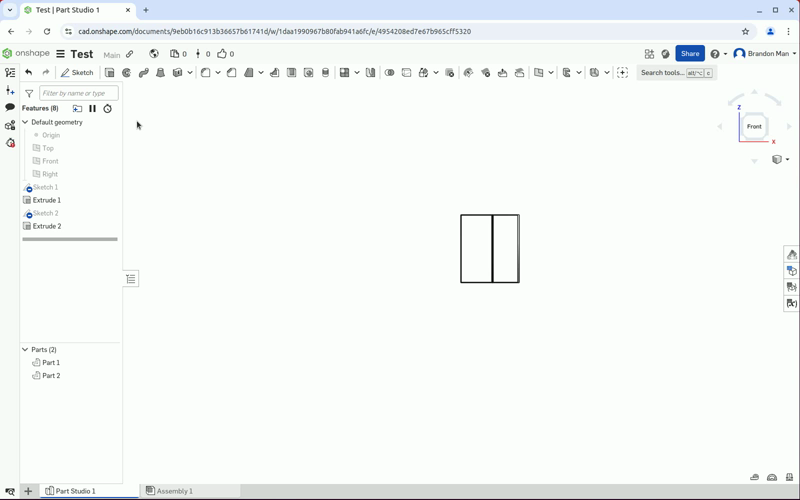
key(shift+h)
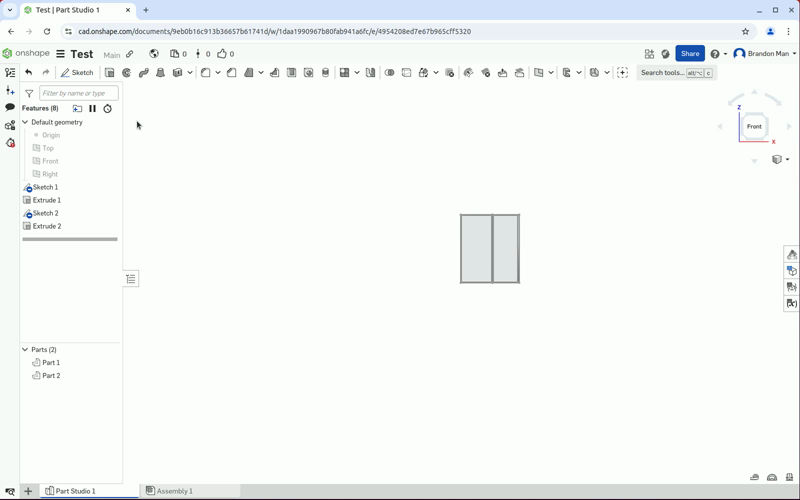
key(shift+h)
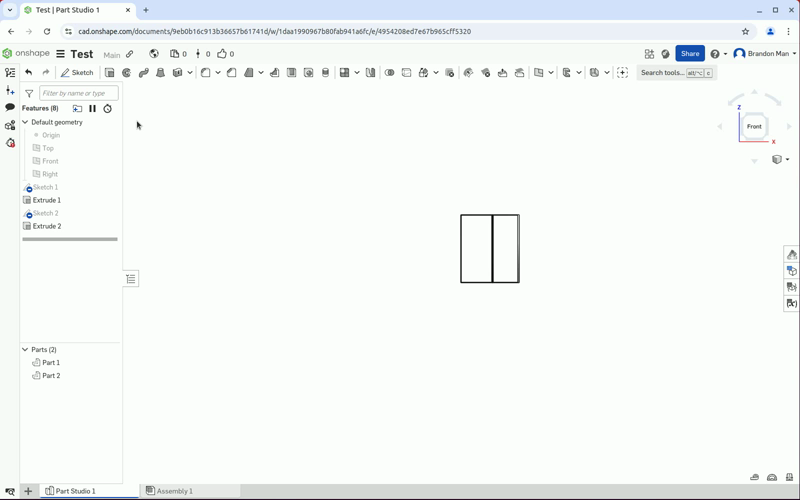
mouse_move(73, 189)
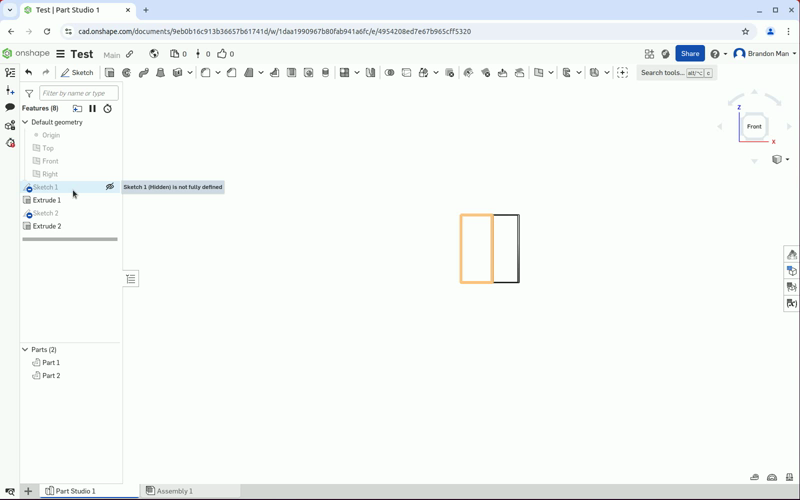
click(73, 189)
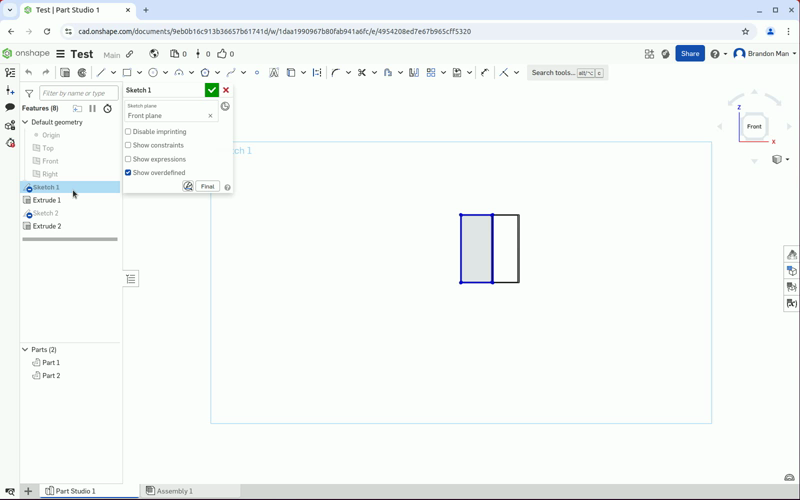
mouse_move(229, 92)
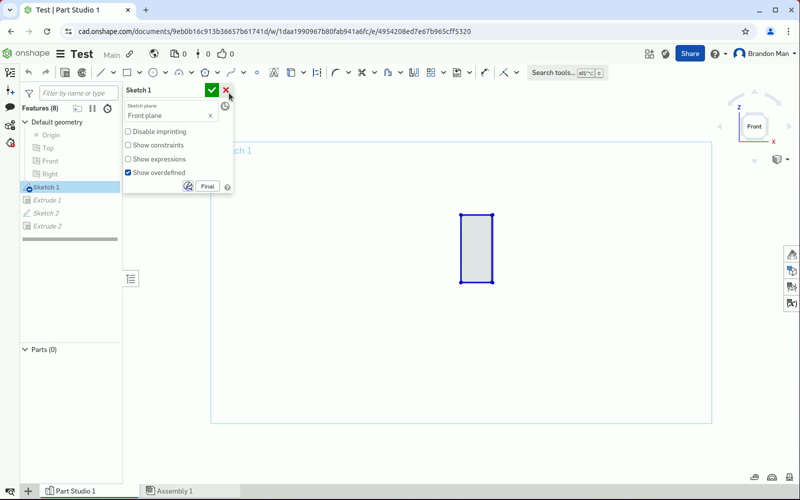
click(229, 92)
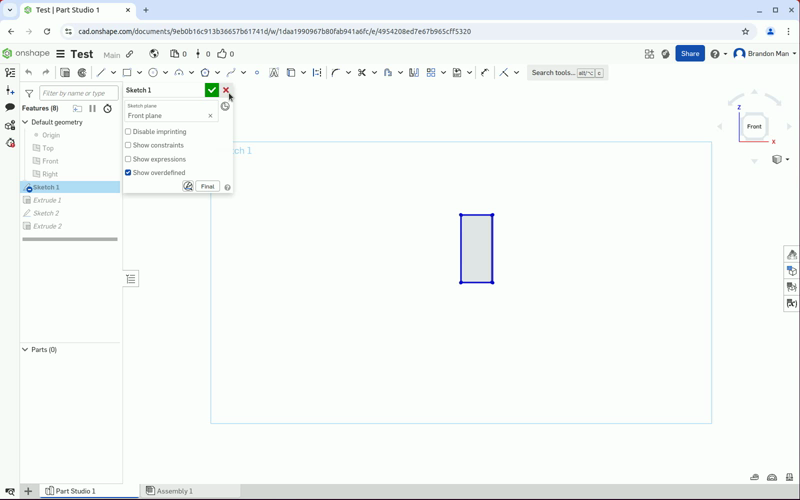
key(shift+s)
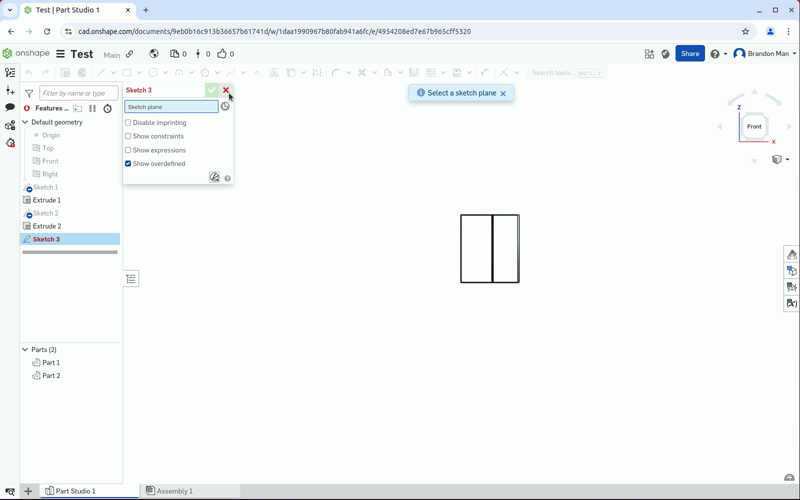
mouse_move(73, 163)
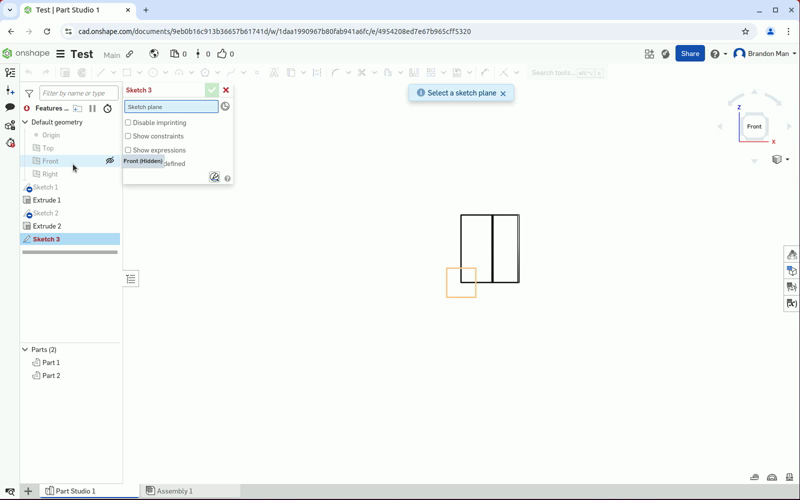
click(73, 163)
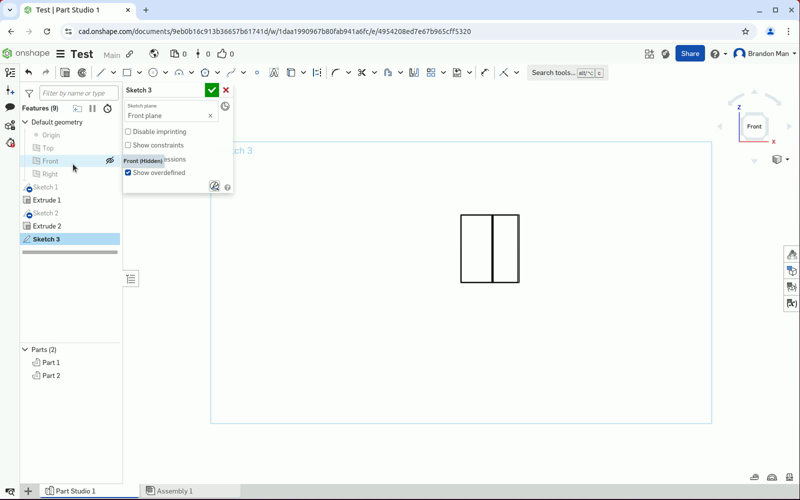
mouse_move(73, 352)
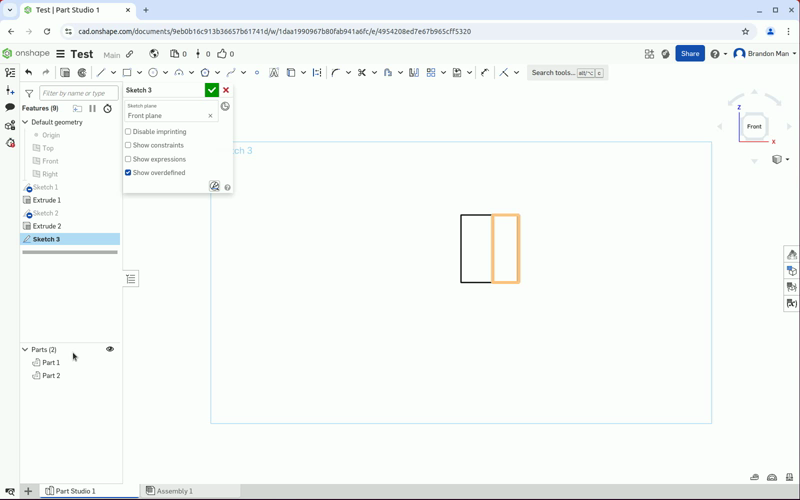
key(y)
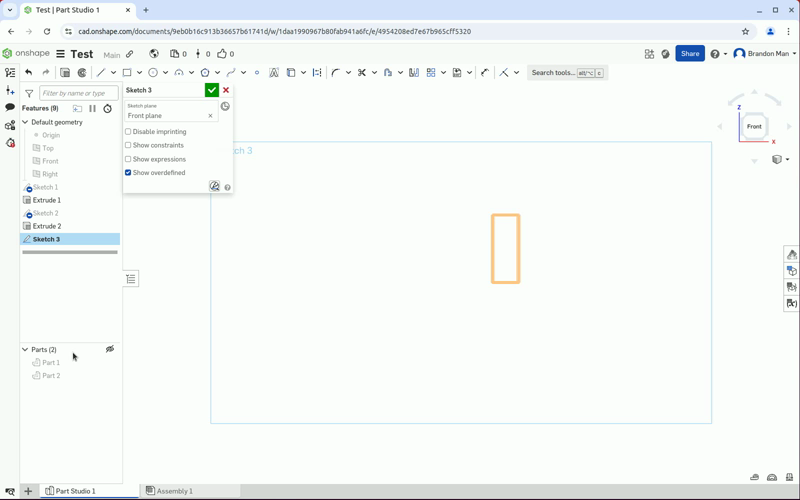
key(l)
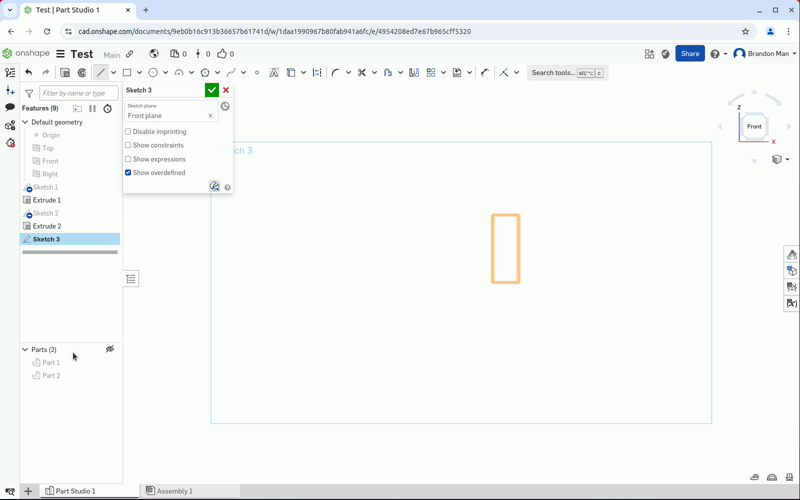
key_down(shift)
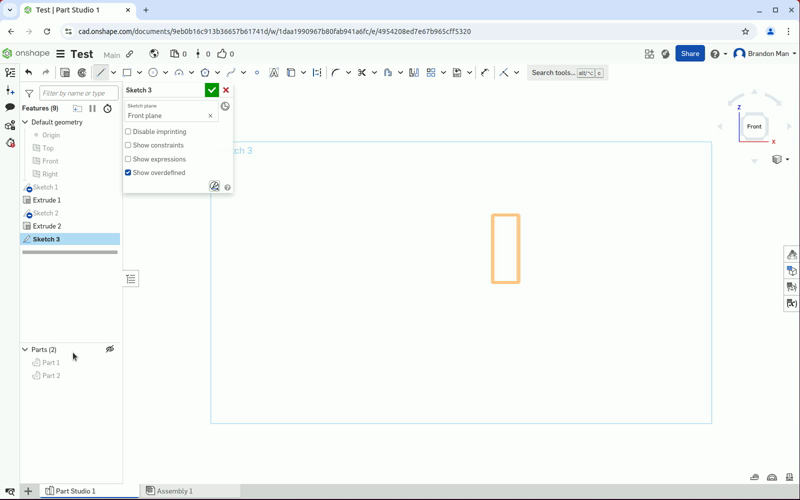
mouse_move(518, 282)
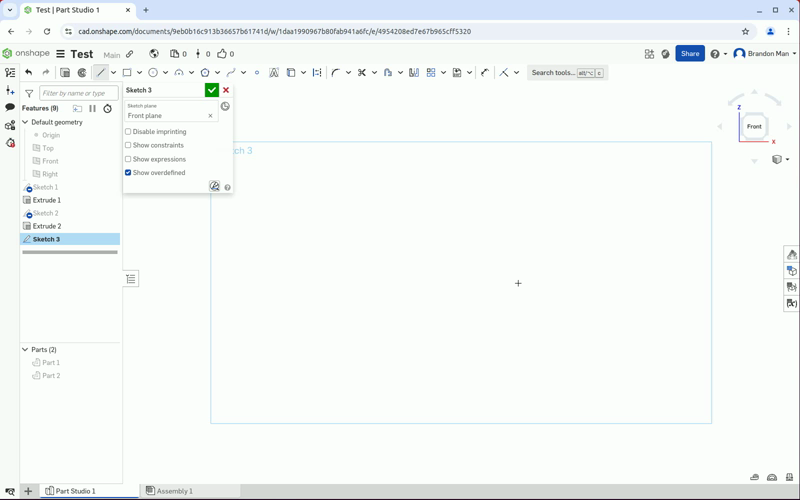
click(518, 282)
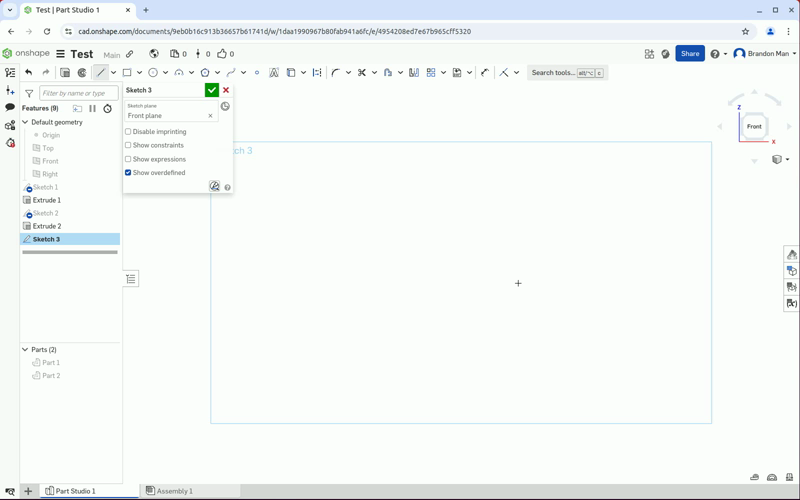
key_up(shift)
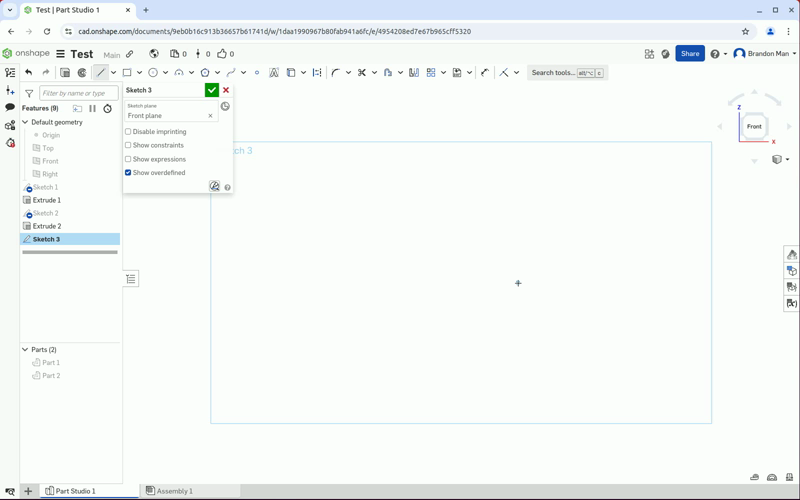
key_down(shift)
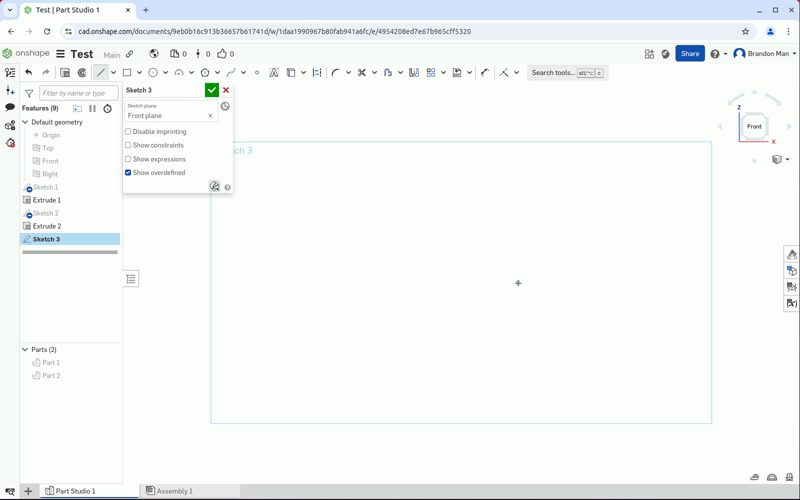
mouse_move(548, 282)
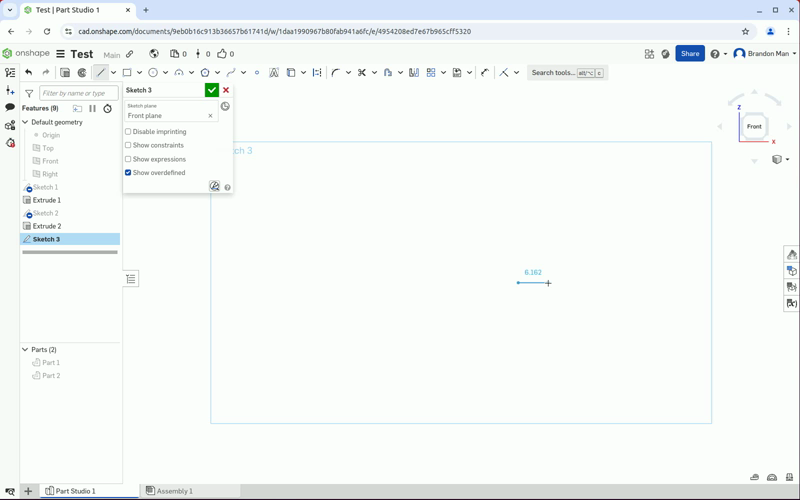
mouse_move(549, 282)
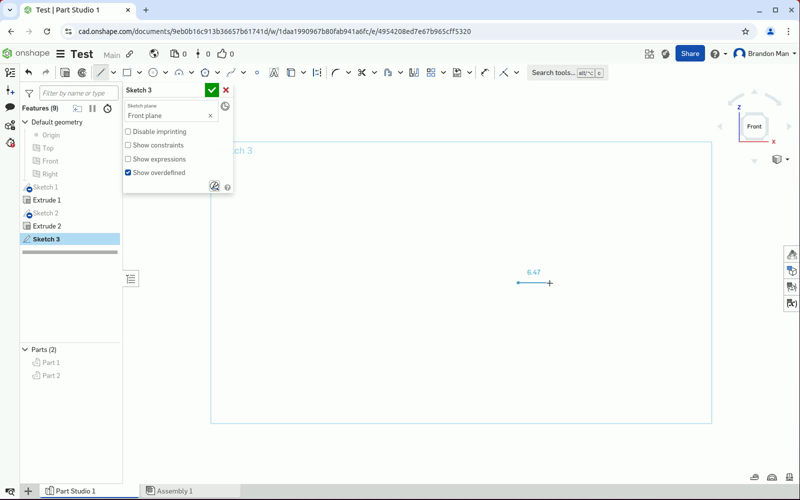
click(549, 282)
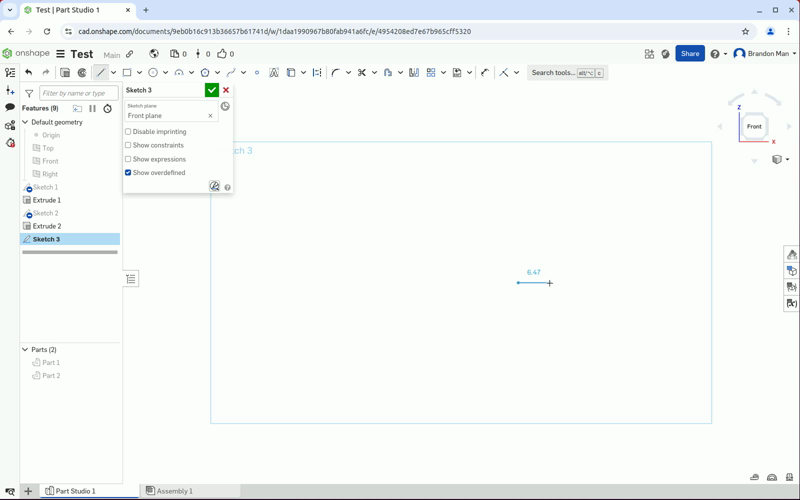
key_up(shift)
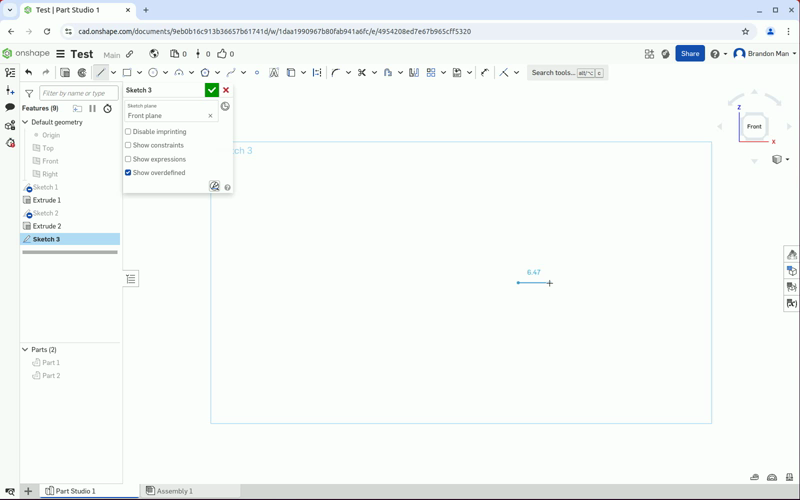
key_down(shift)
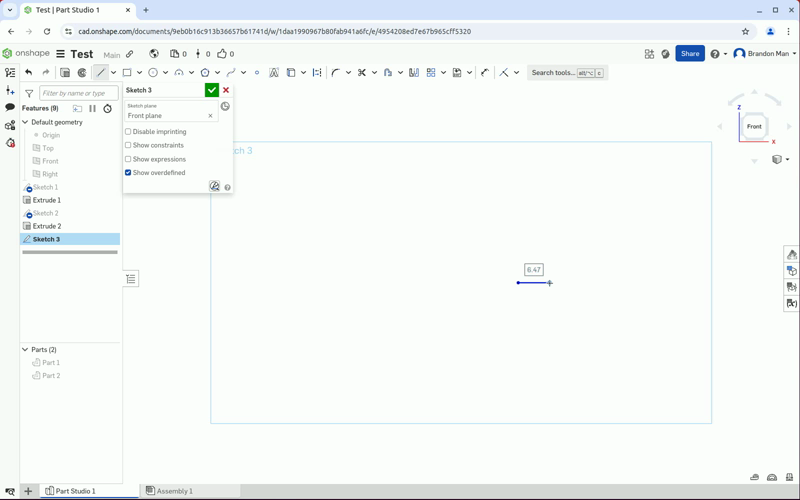
mouse_move(549, 214)
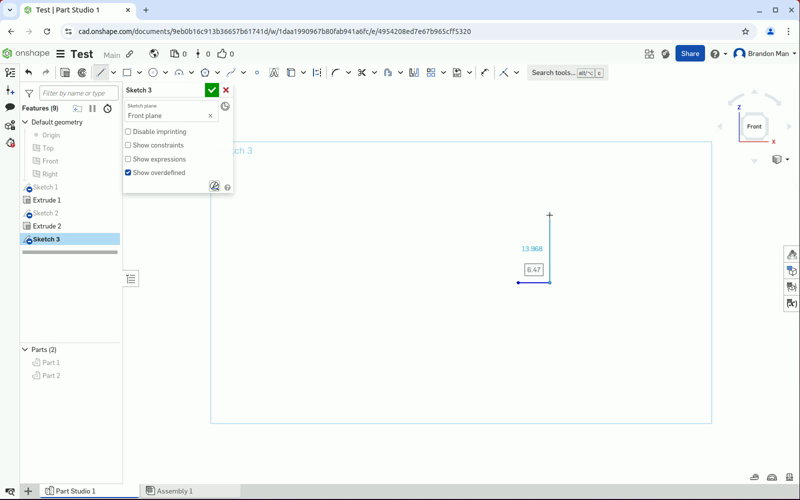
click(549, 214)
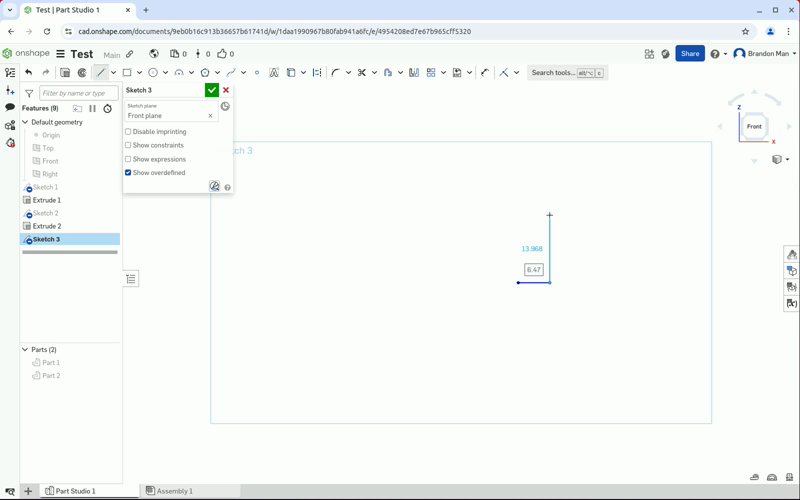
key_up(shift)
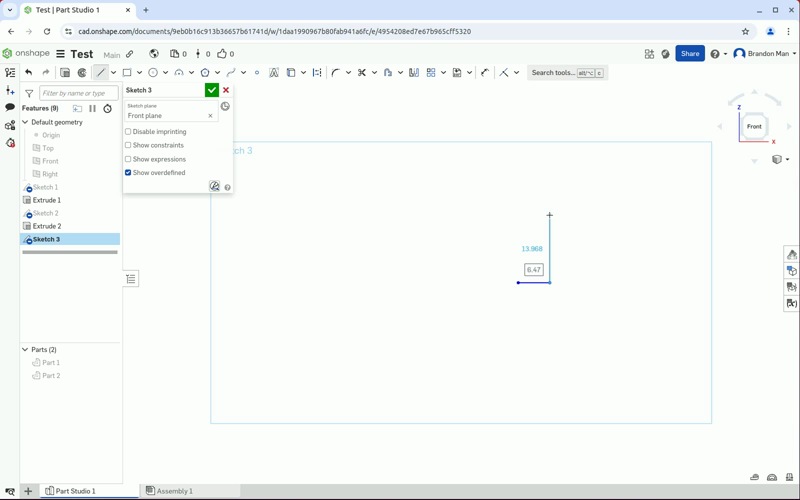
key_down(shift)
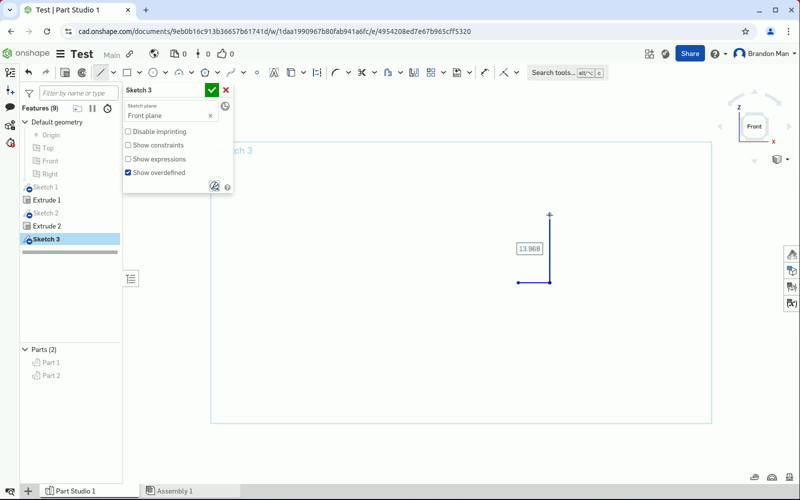
mouse_move(579, 214)
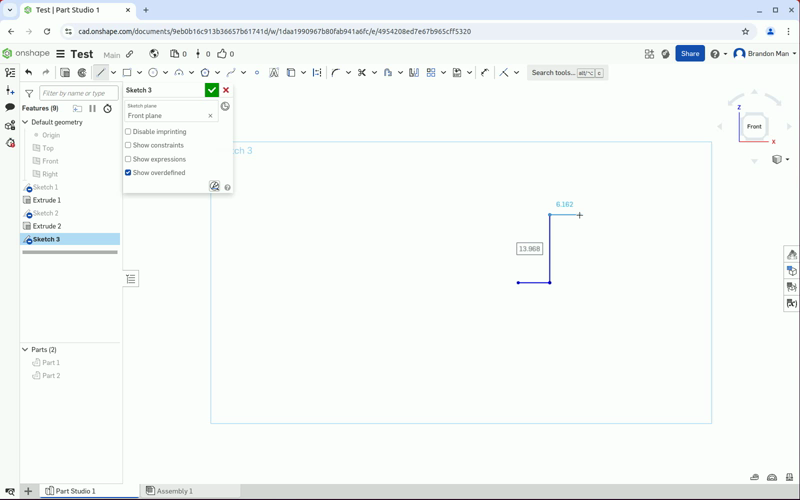
mouse_move(518, 214)
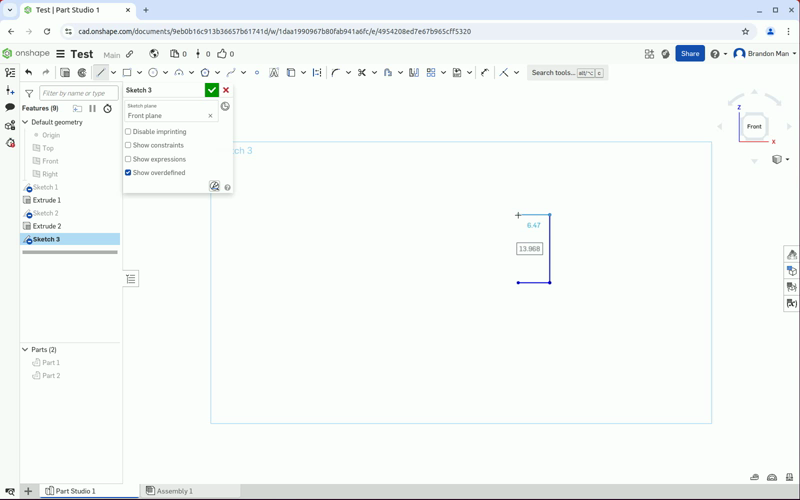
click(518, 214)
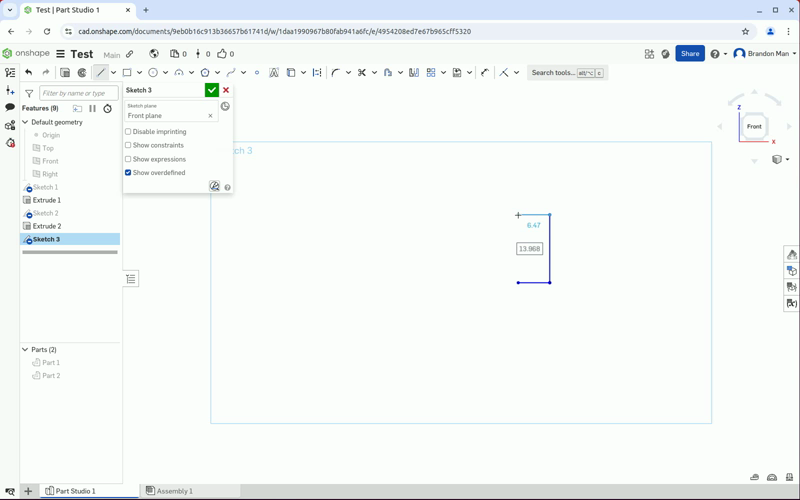
key_up(shift)
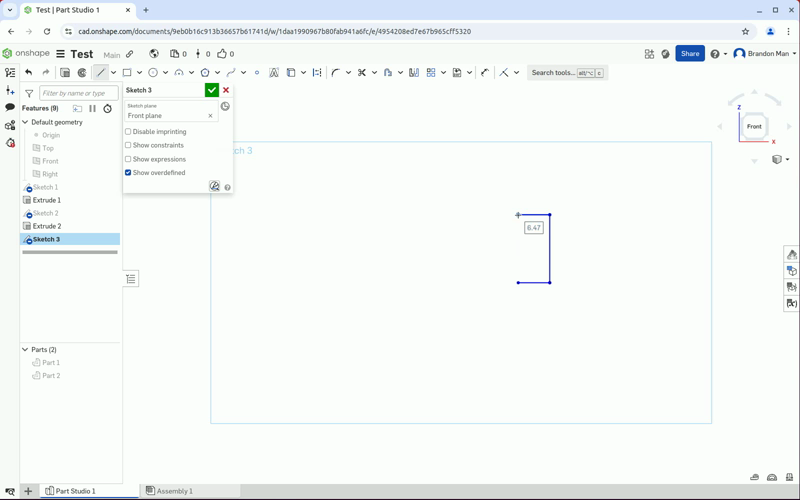
key_down(shift)
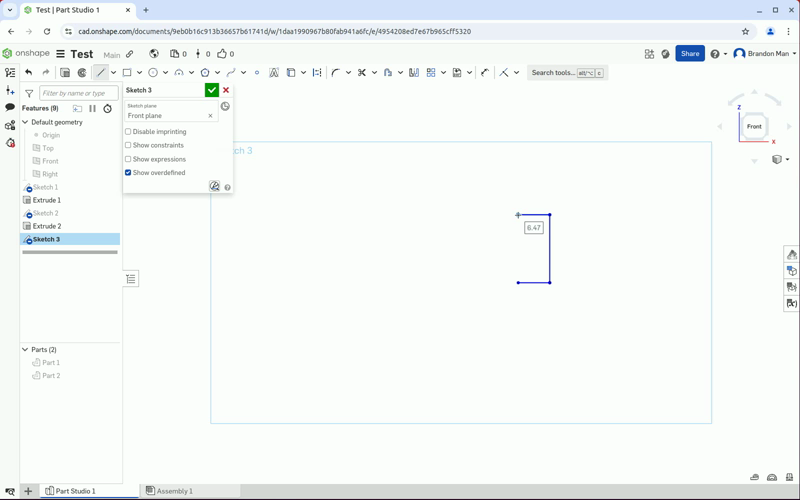
mouse_move(518, 282)
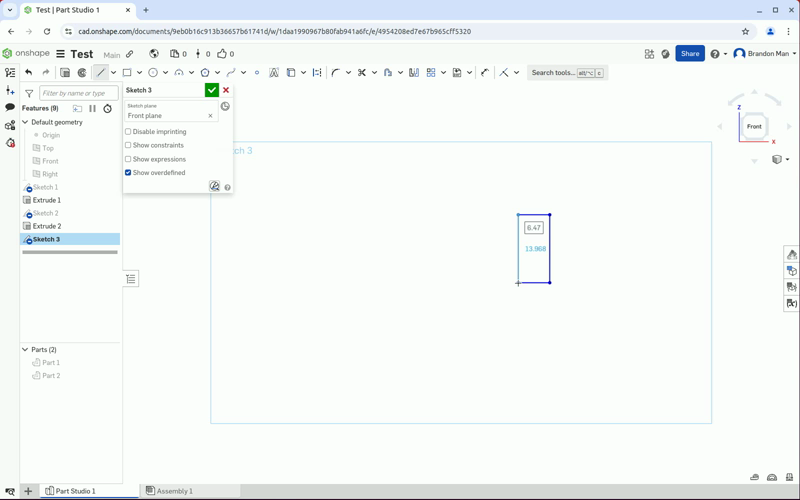
key_up(shift)
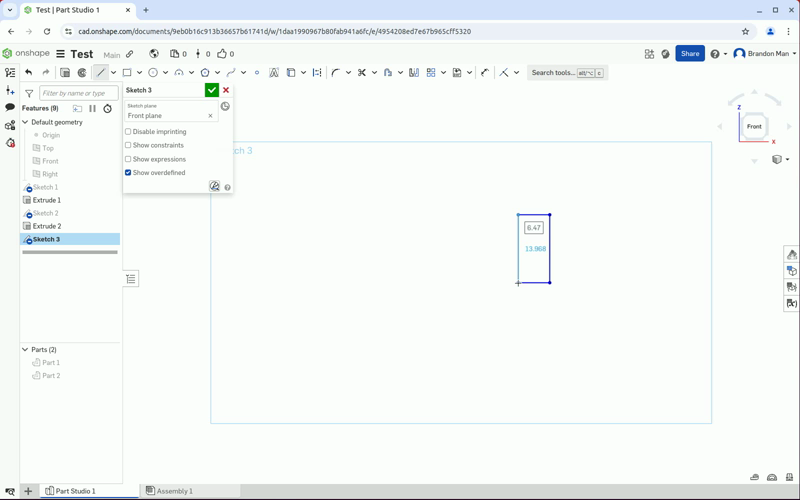
click(518, 282)
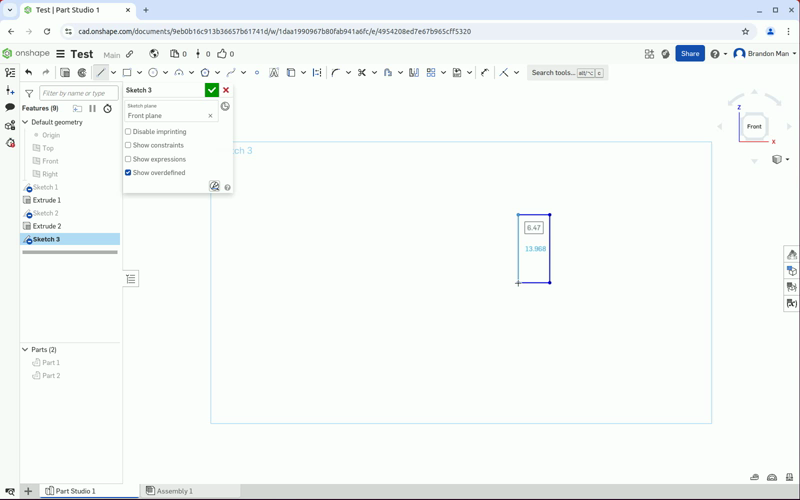
key(esc)
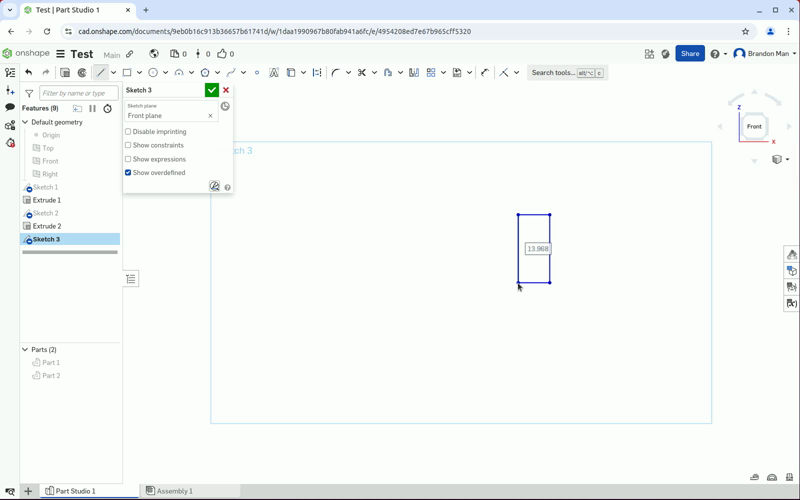
key(l)
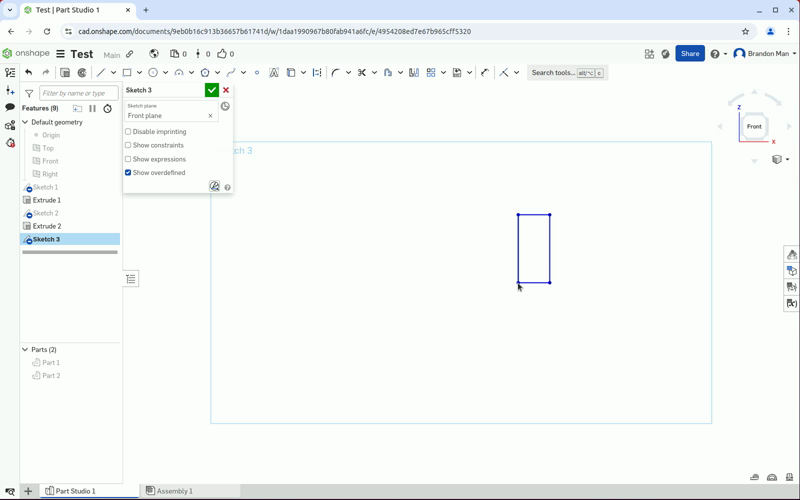
key_down(shift)
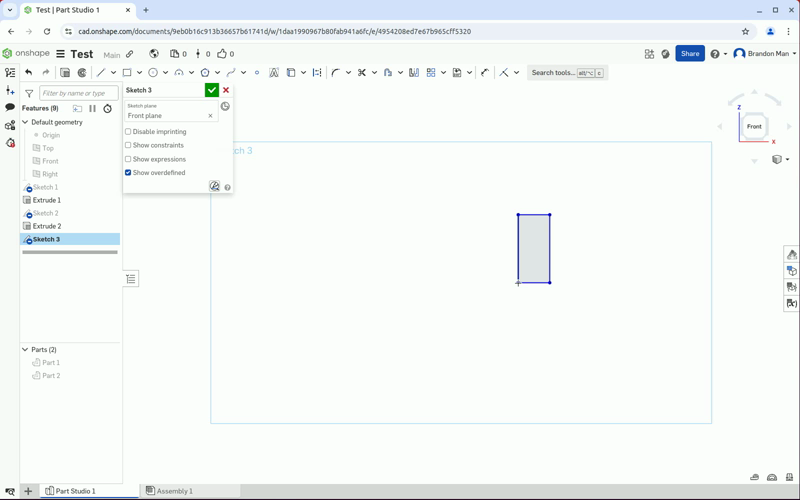
mouse_move(519, 282)
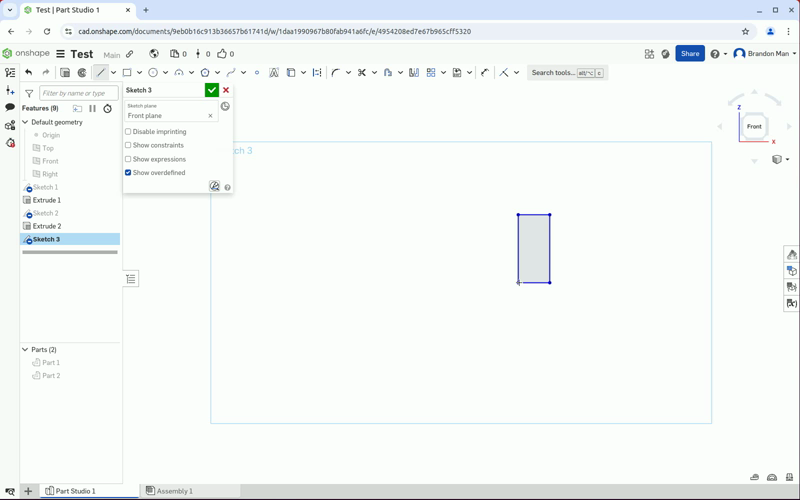
scroll(6)
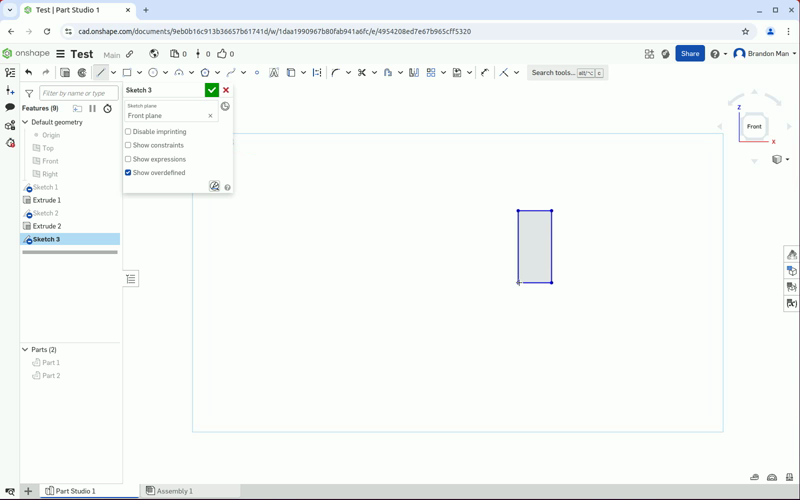
scroll(6)
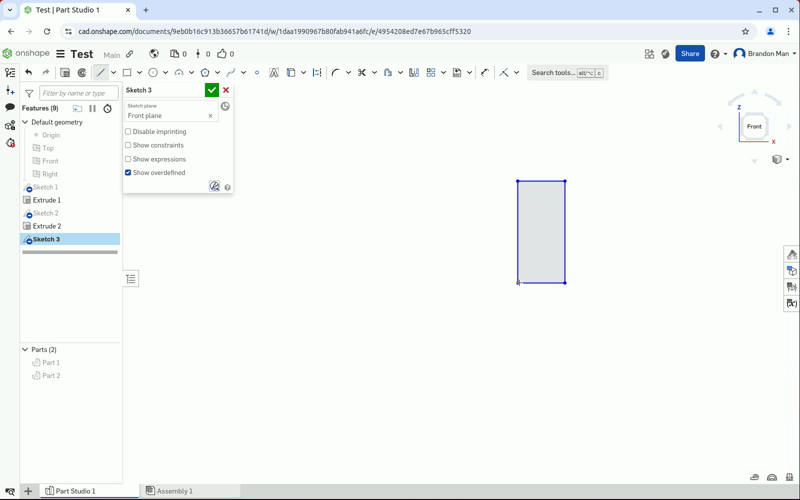
scroll(6)
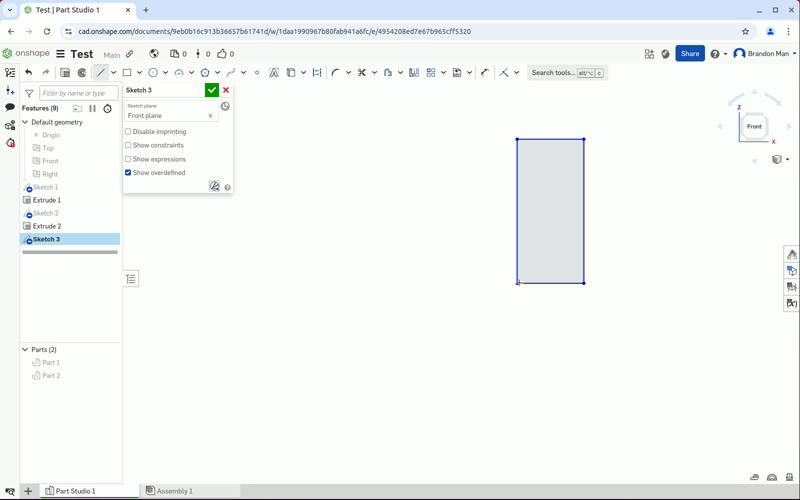
scroll(6)
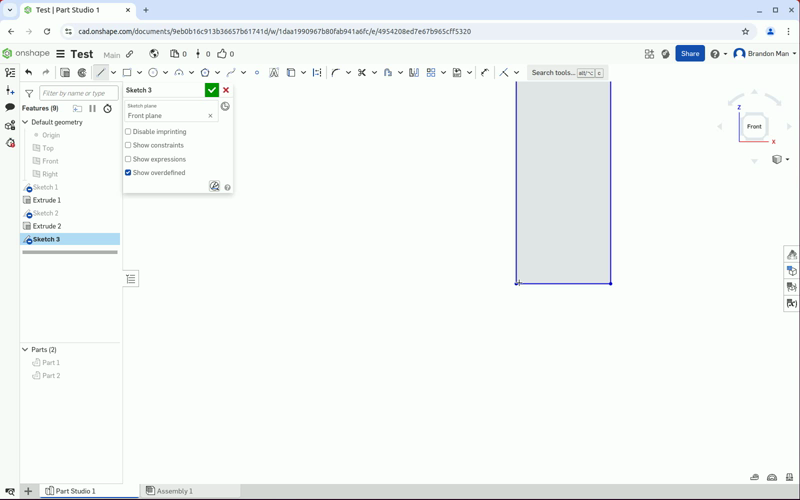
scroll(6)
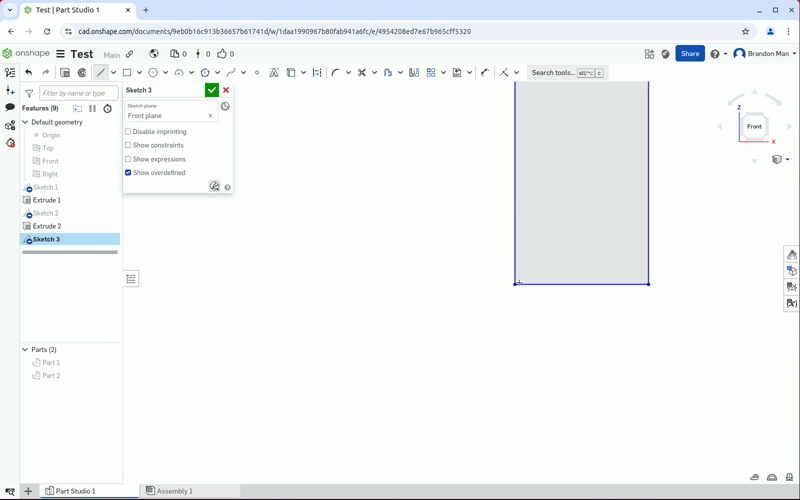
scroll(6)
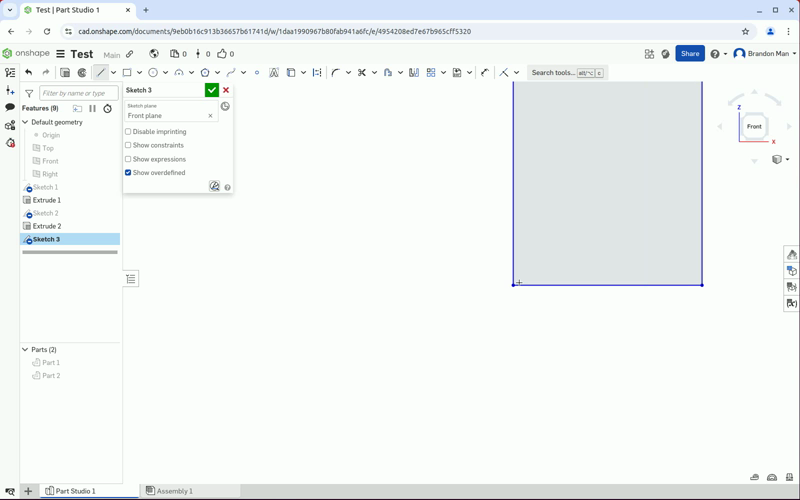
scroll(6)
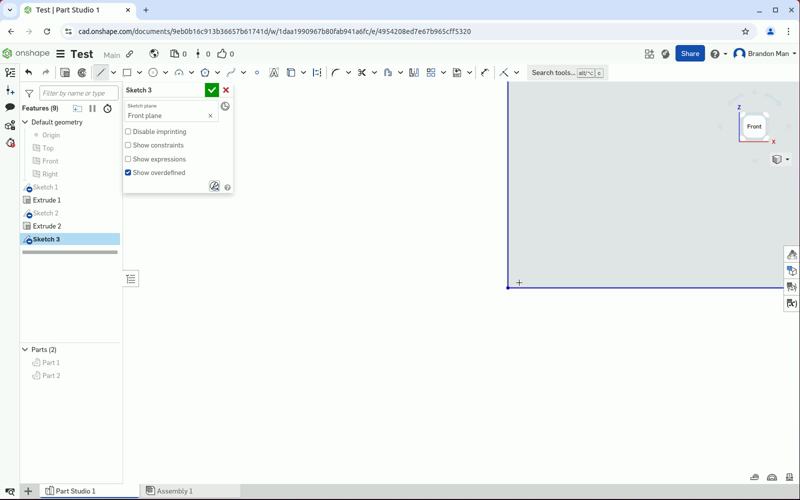
click(519, 282)
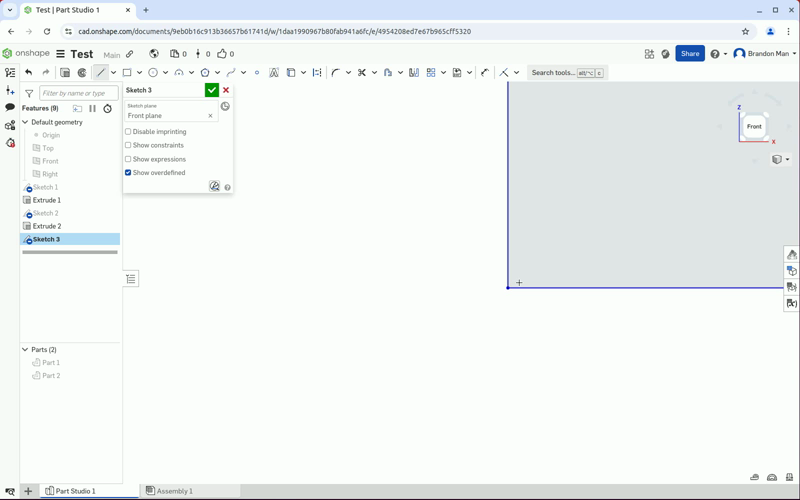
scroll(-6)
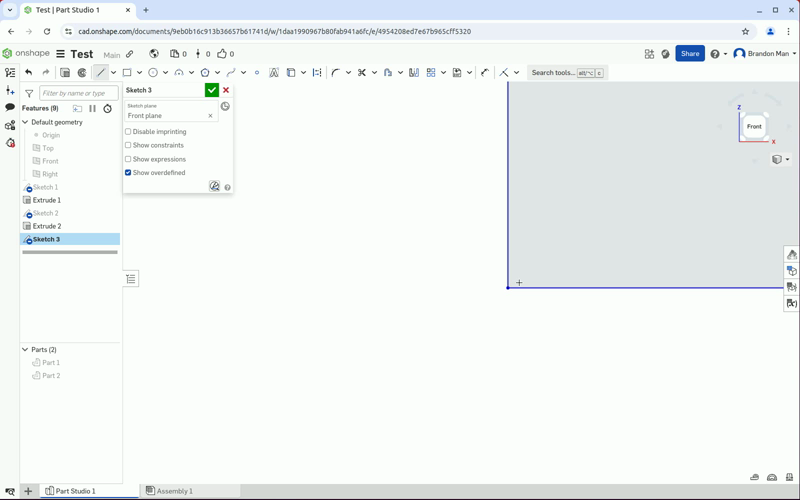
scroll(-6)
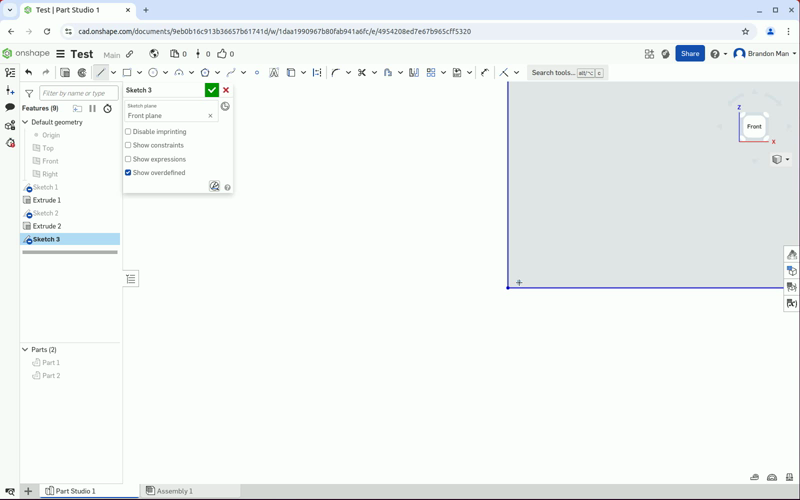
scroll(-6)
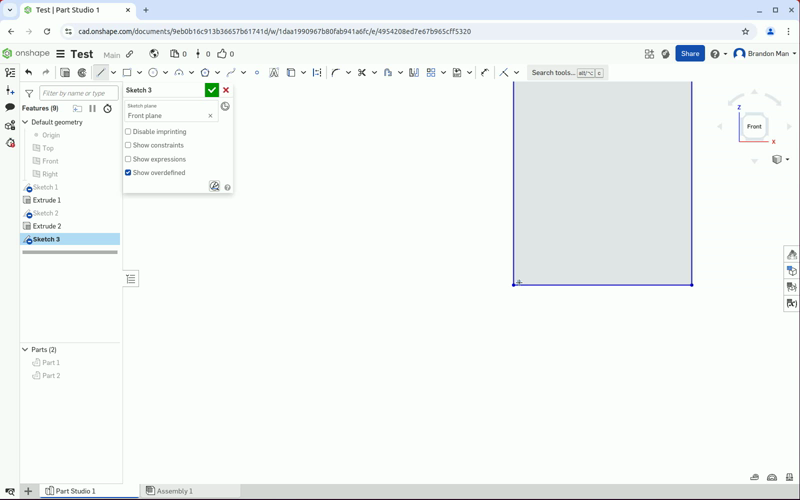
scroll(-6)
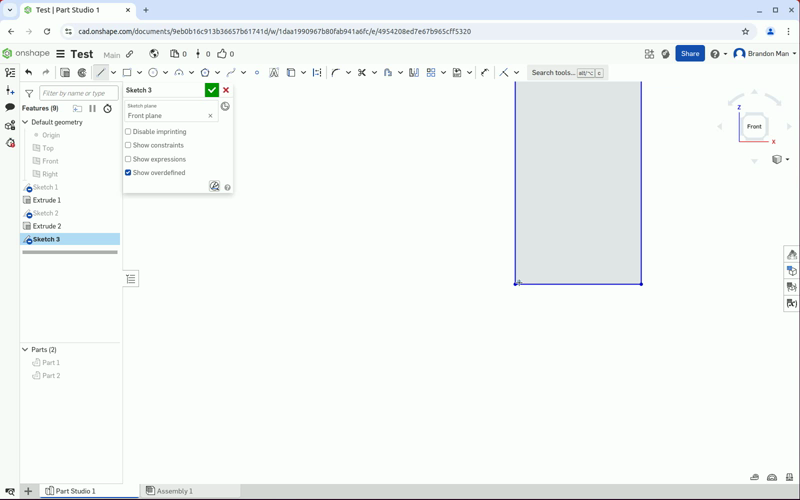
scroll(-6)
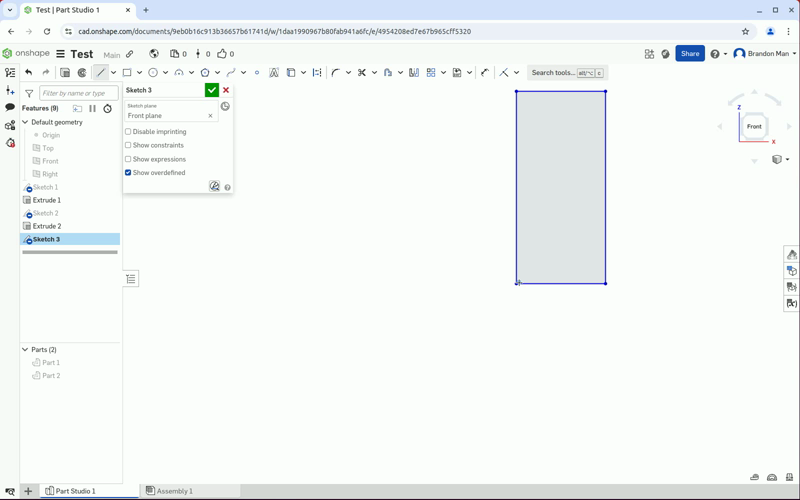
scroll(-6)
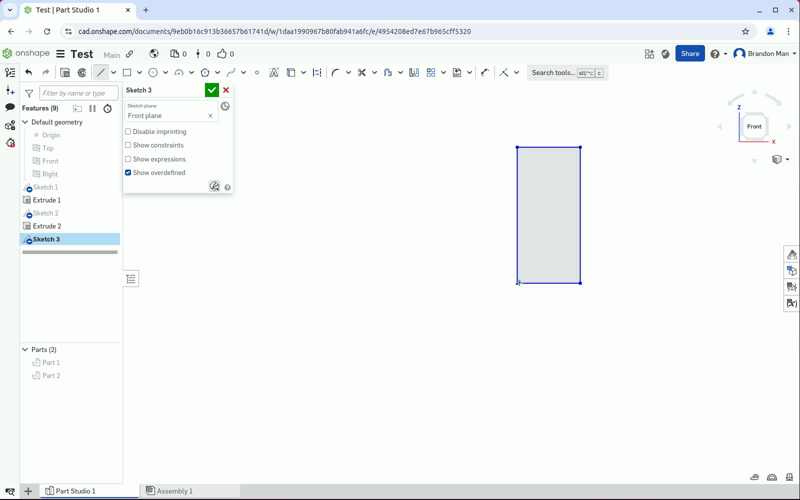
scroll(-6)
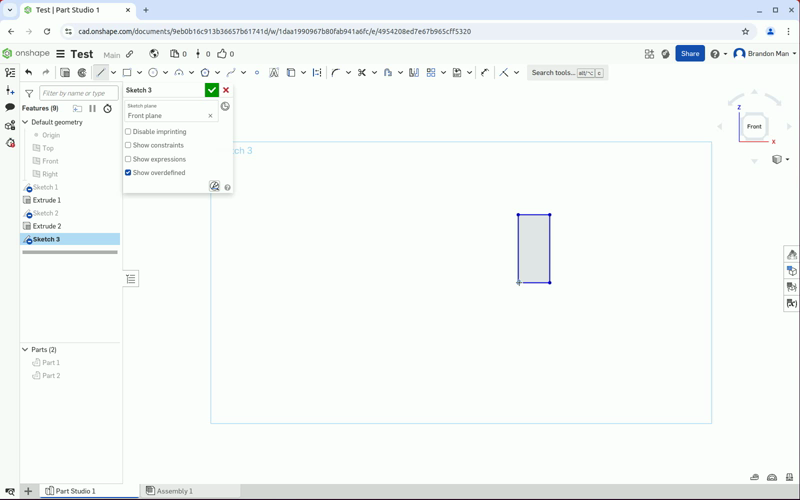
key_up(shift)
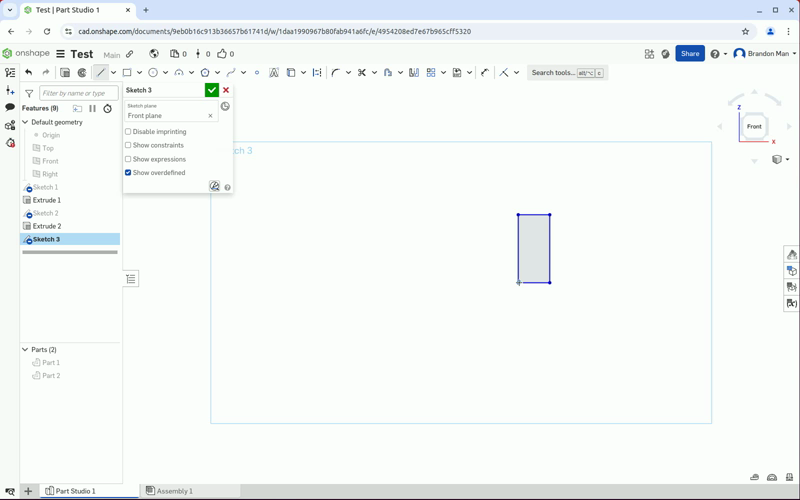
key_down(shift)
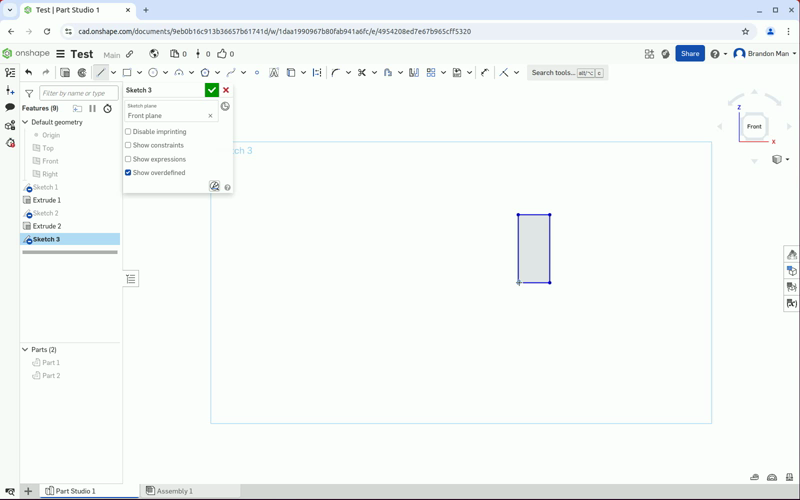
mouse_move(549, 282)
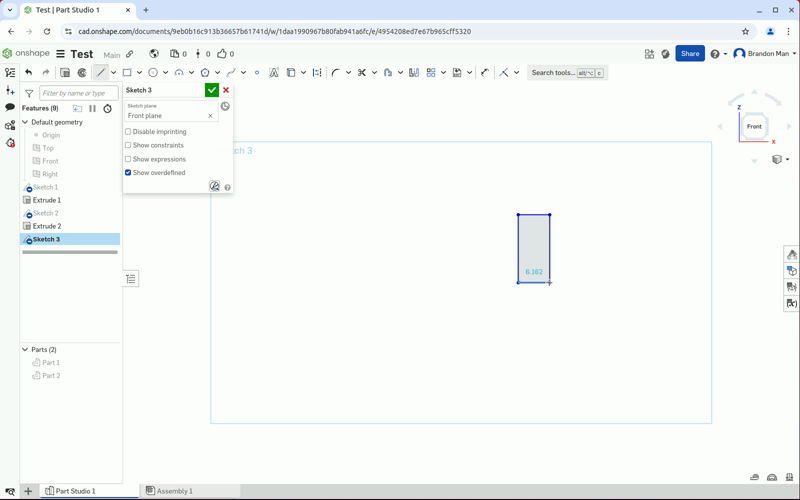
mouse_move(549, 282)
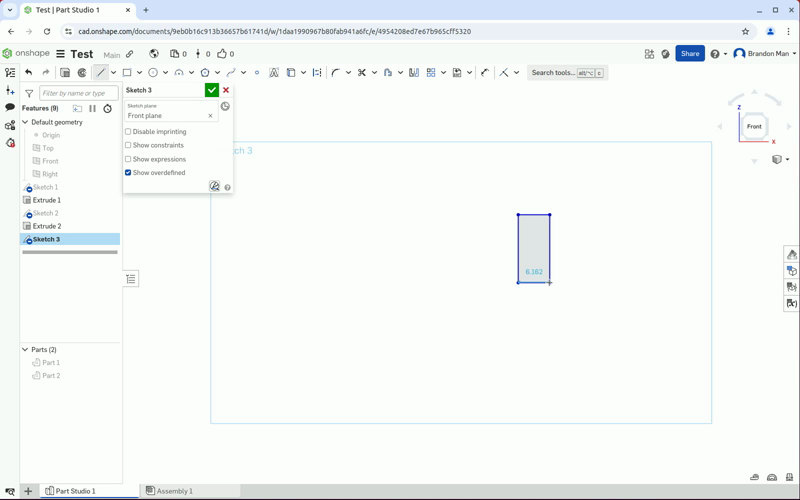
scroll(6)
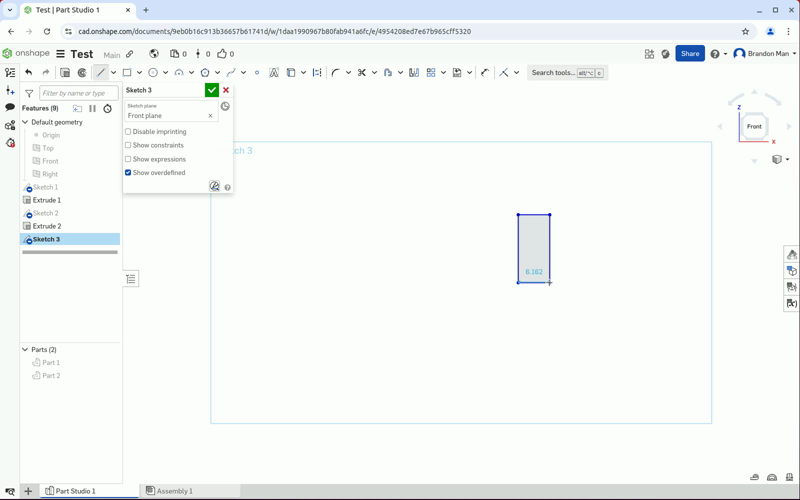
scroll(6)
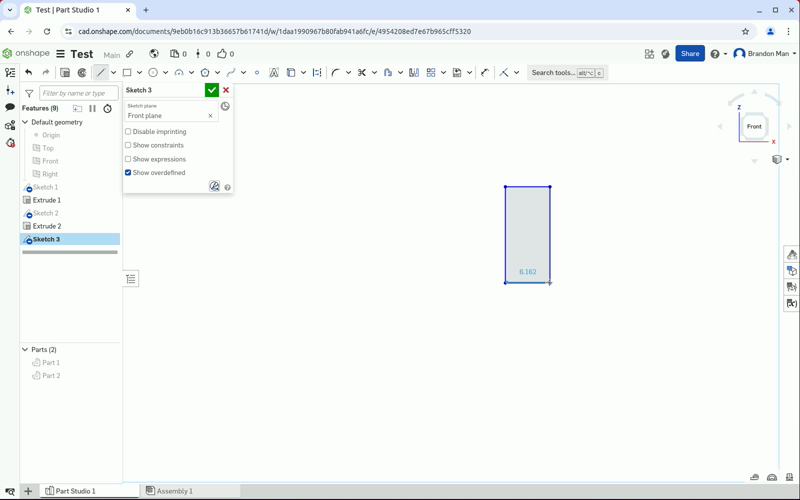
scroll(6)
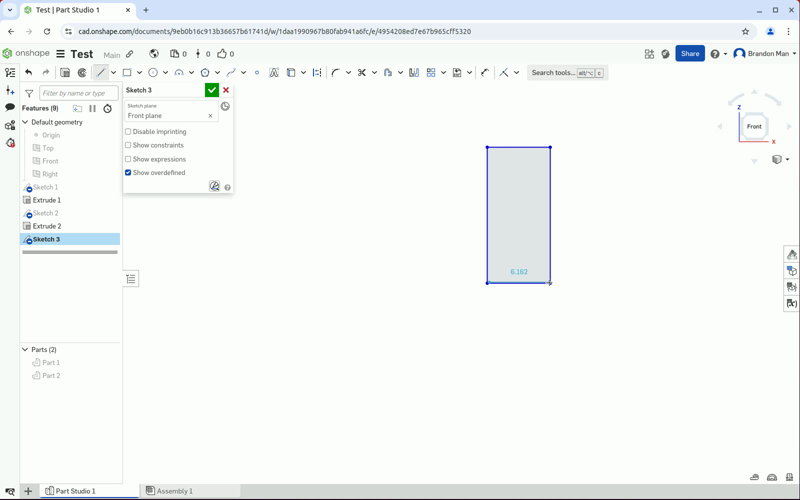
scroll(6)
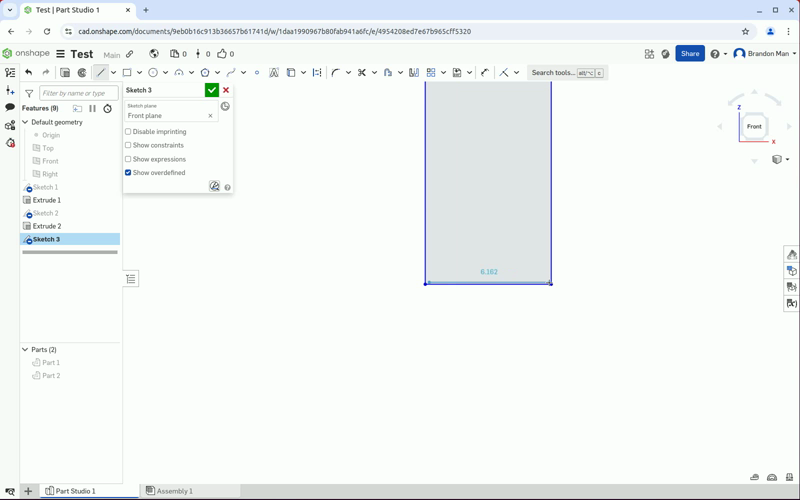
scroll(6)
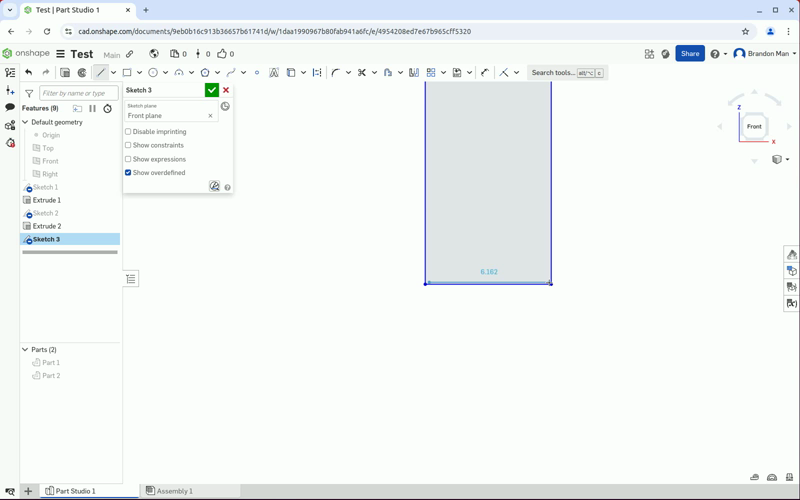
scroll(6)
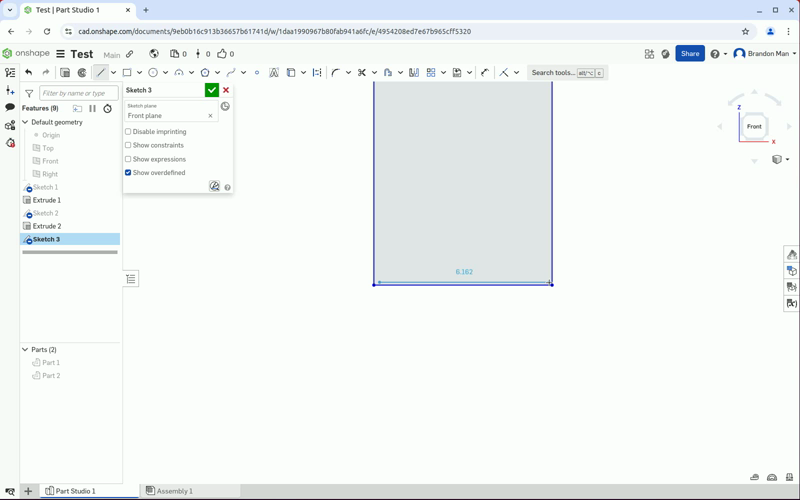
scroll(6)
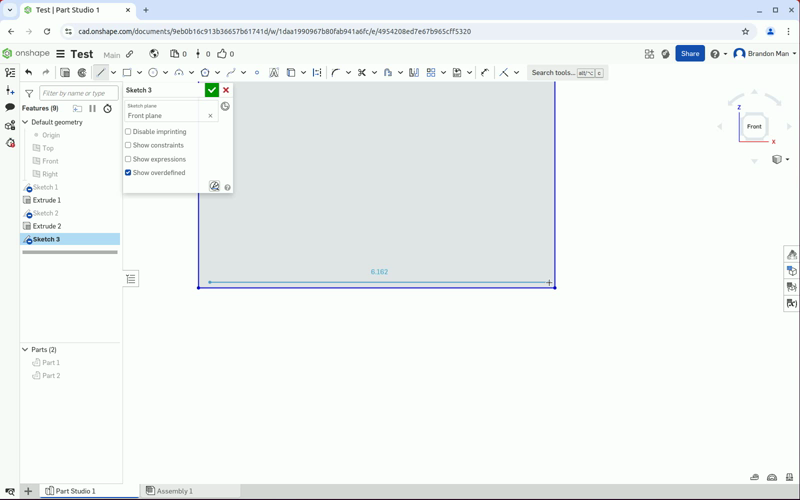
click(549, 282)
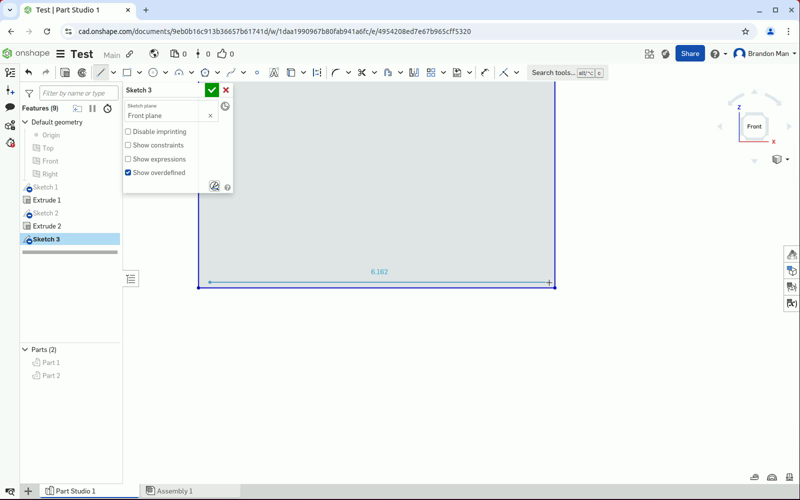
scroll(-6)
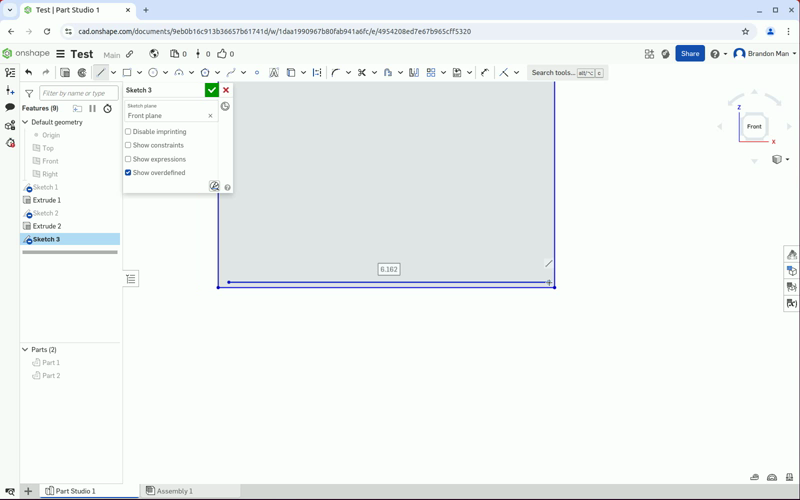
scroll(-6)
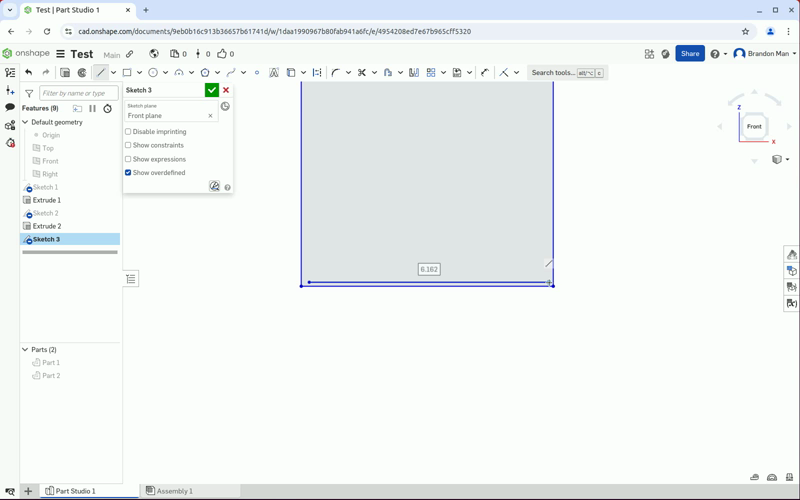
scroll(-6)
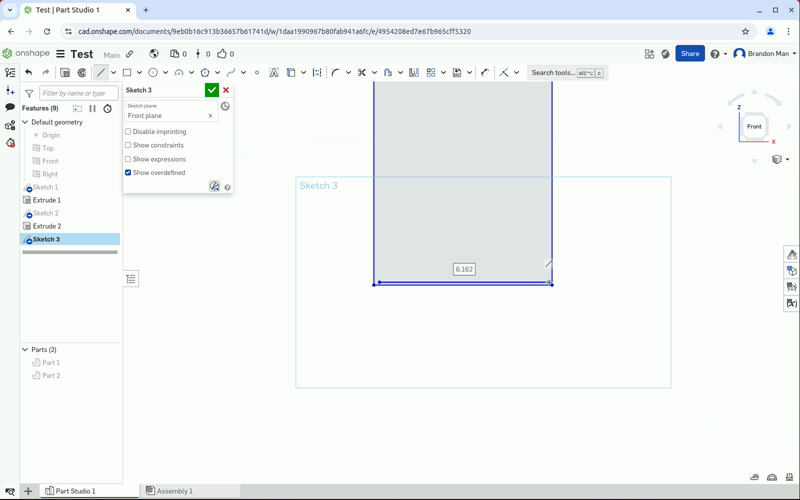
scroll(-6)
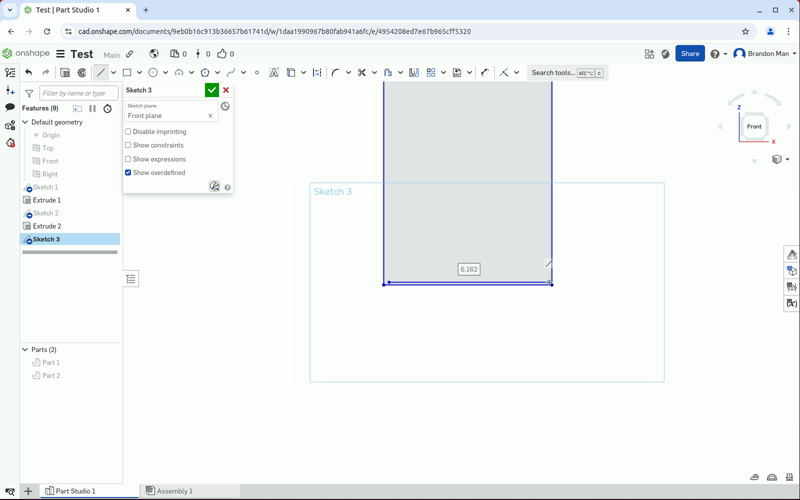
scroll(-6)
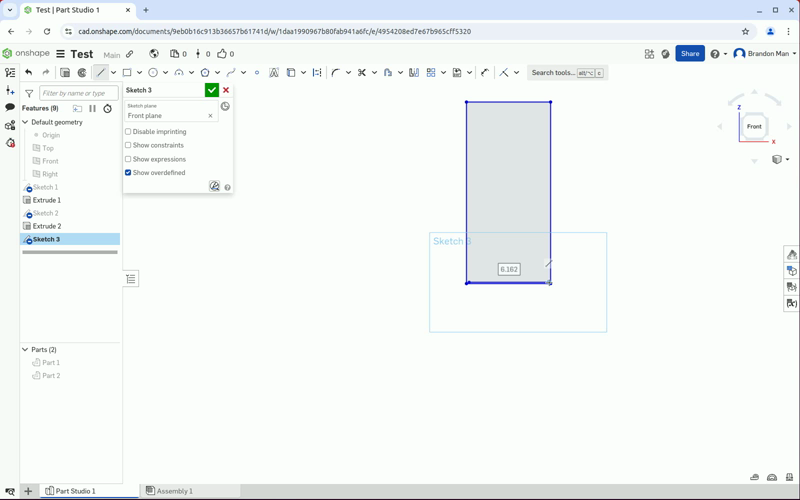
scroll(-6)
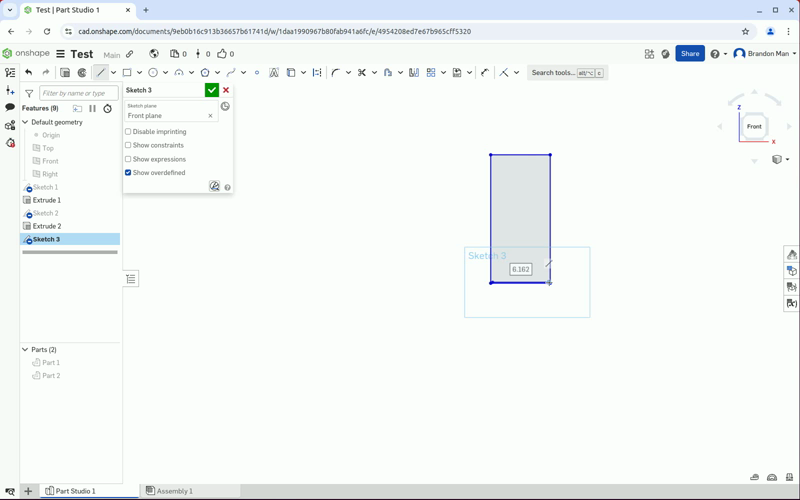
scroll(-6)
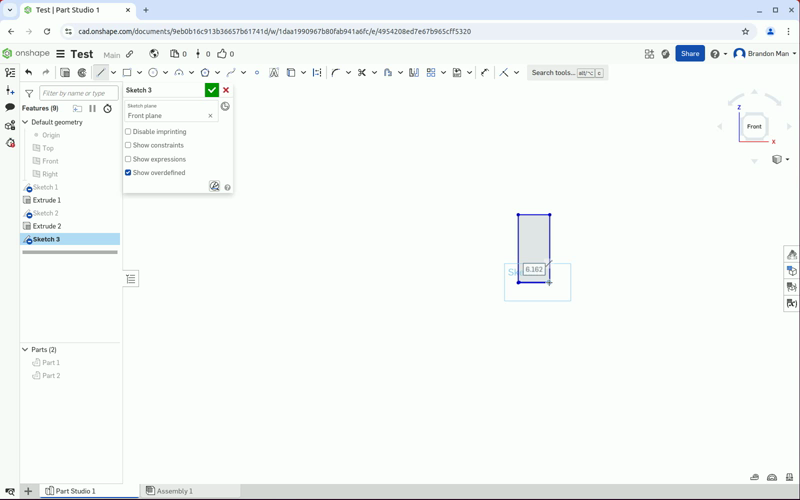
key_up(shift)
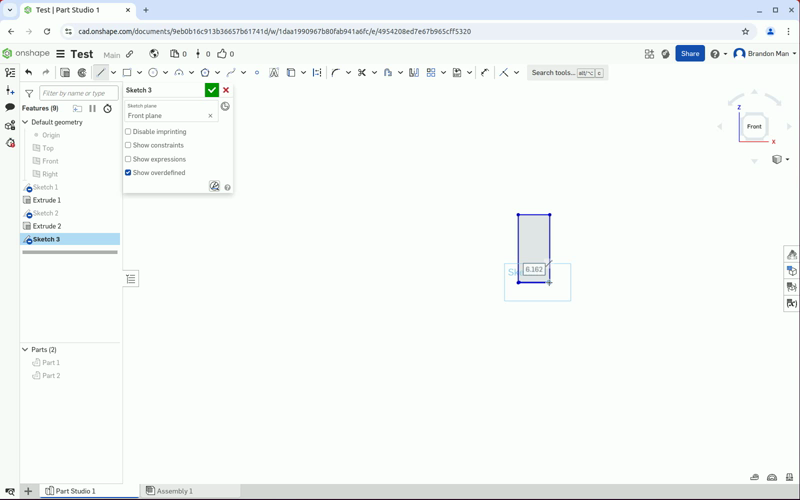
key_down(shift)
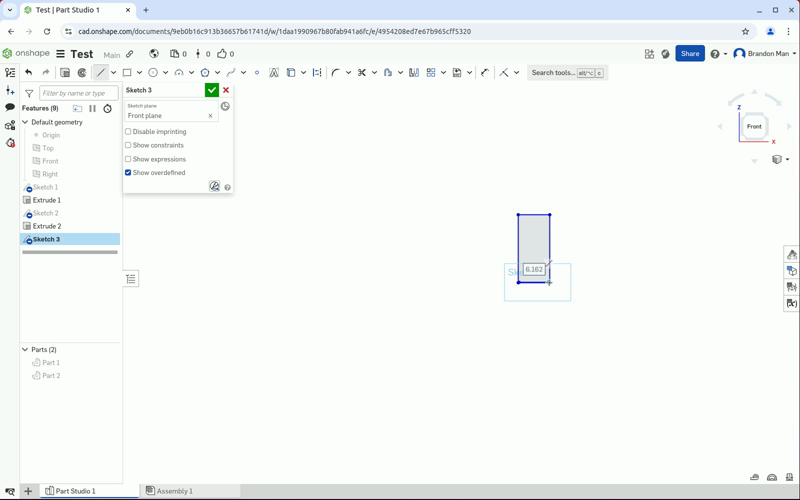
mouse_move(549, 215)
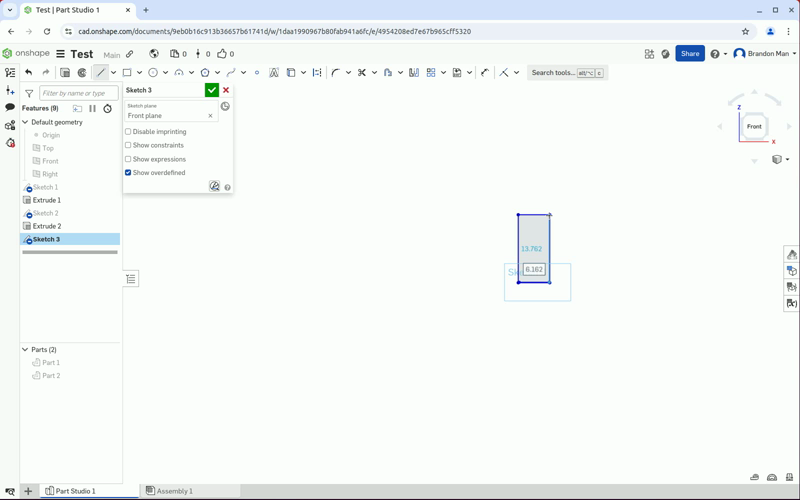
scroll(6)
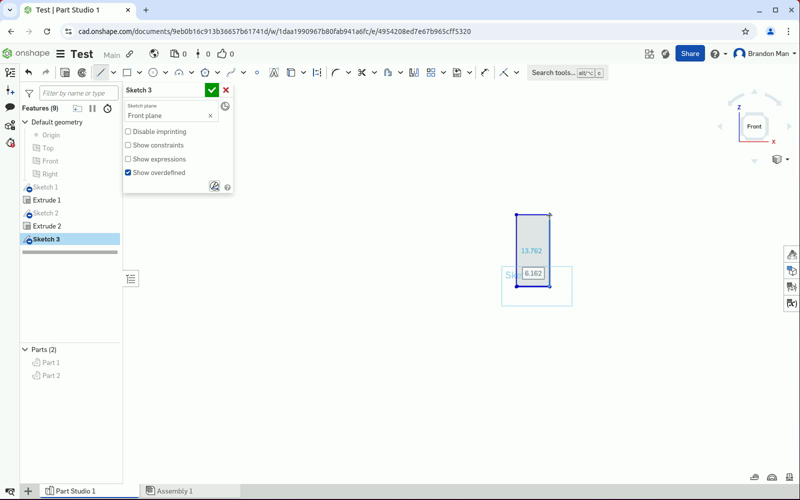
scroll(6)
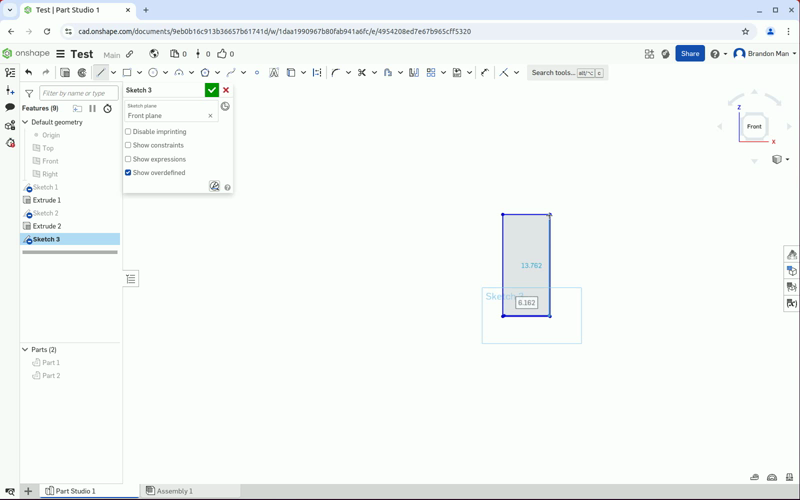
scroll(6)
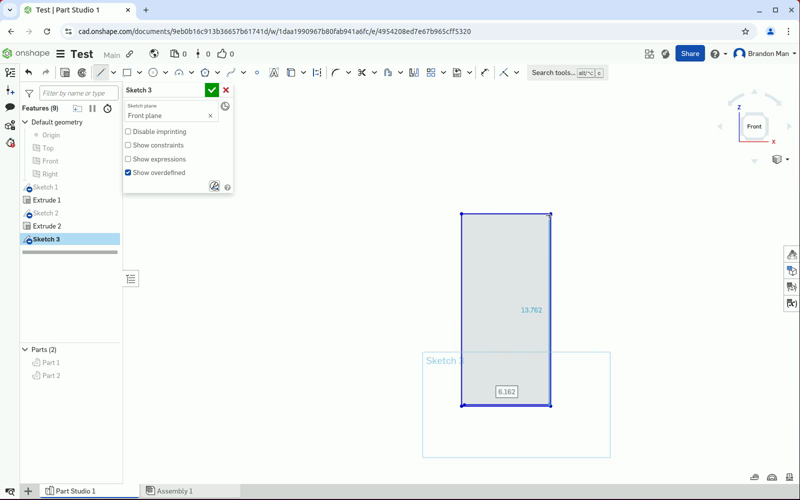
scroll(6)
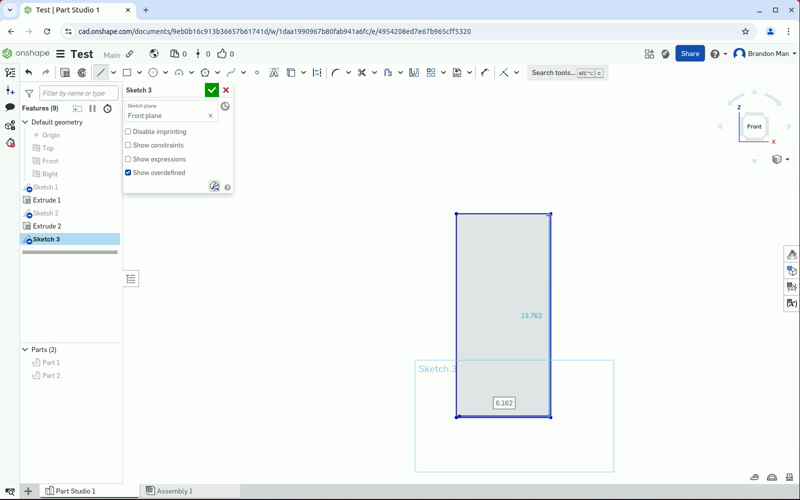
scroll(6)
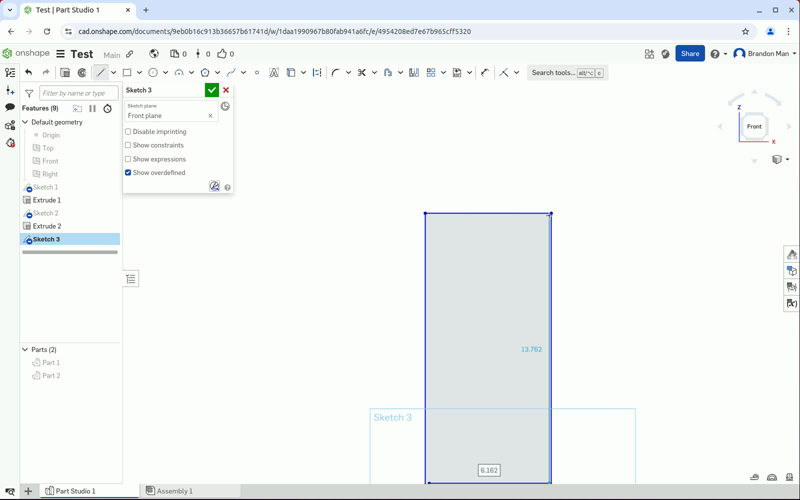
scroll(6)
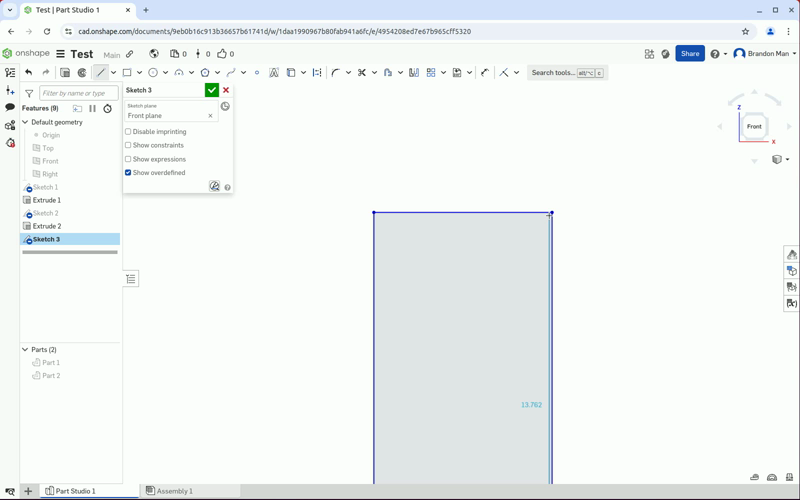
scroll(6)
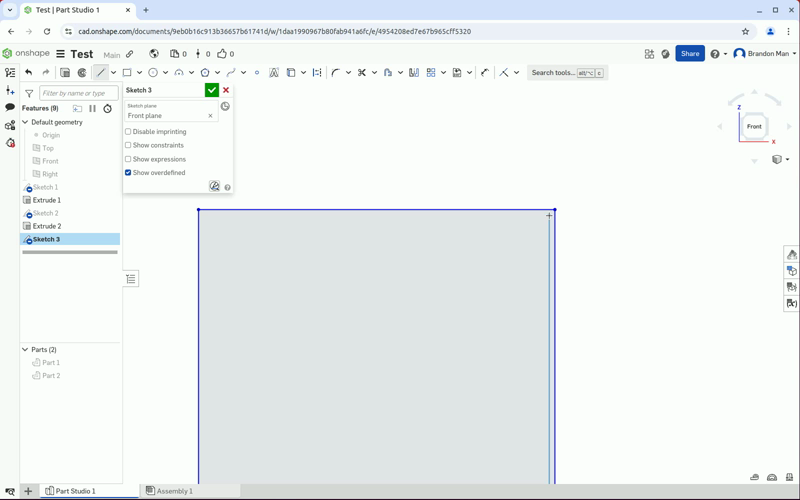
click(549, 215)
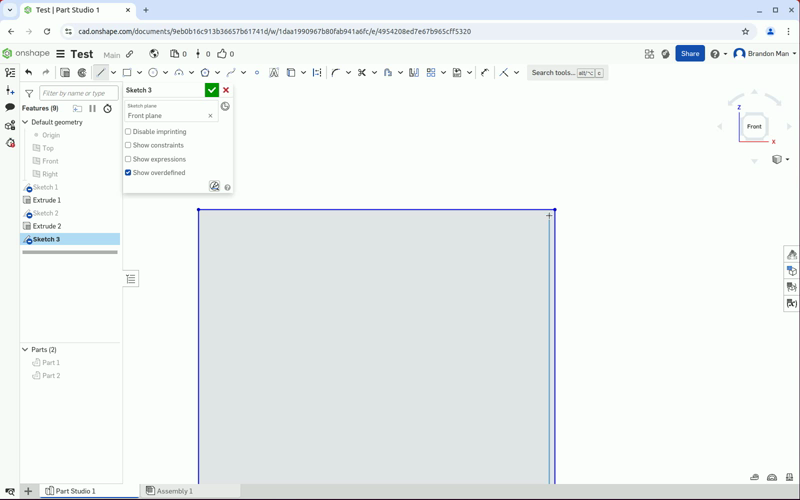
scroll(-6)
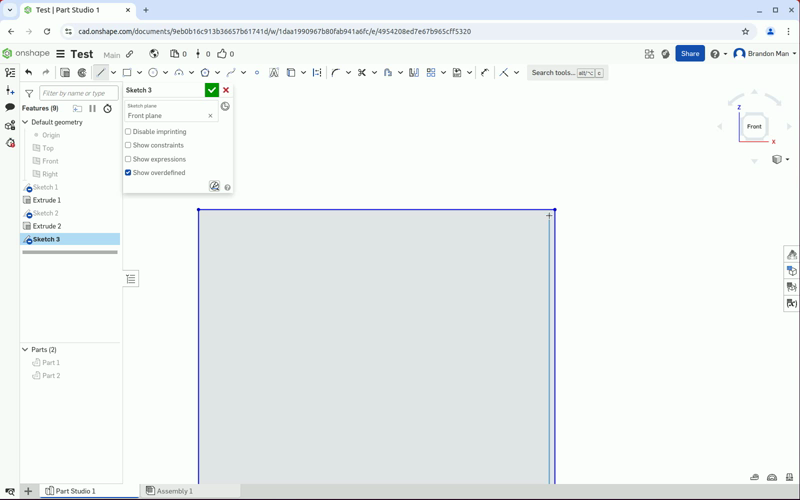
scroll(-6)
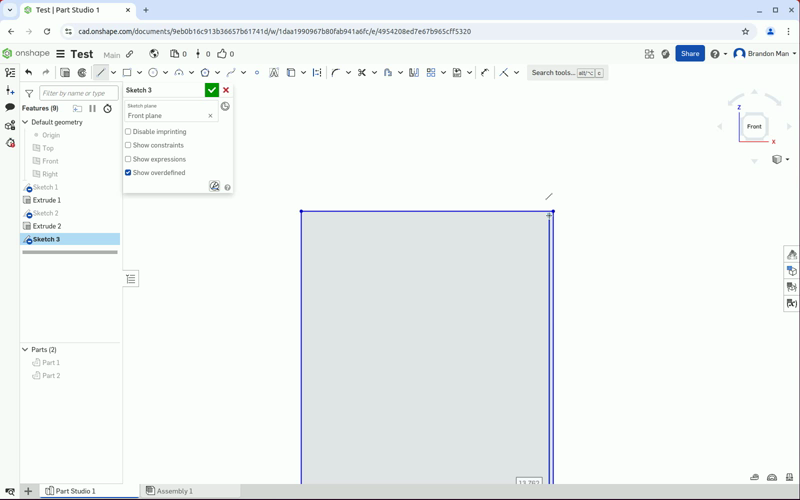
scroll(-6)
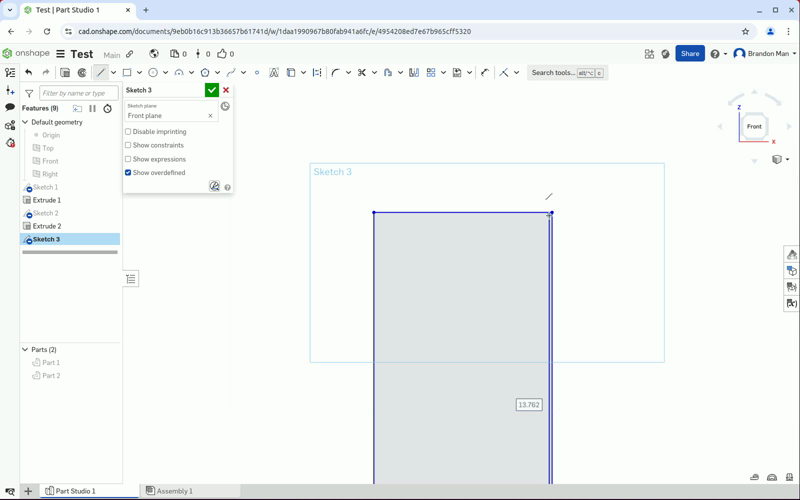
scroll(-6)
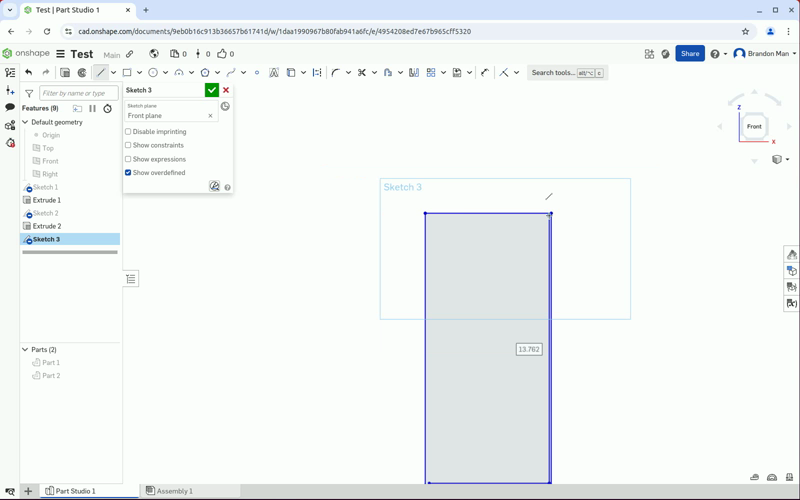
scroll(-6)
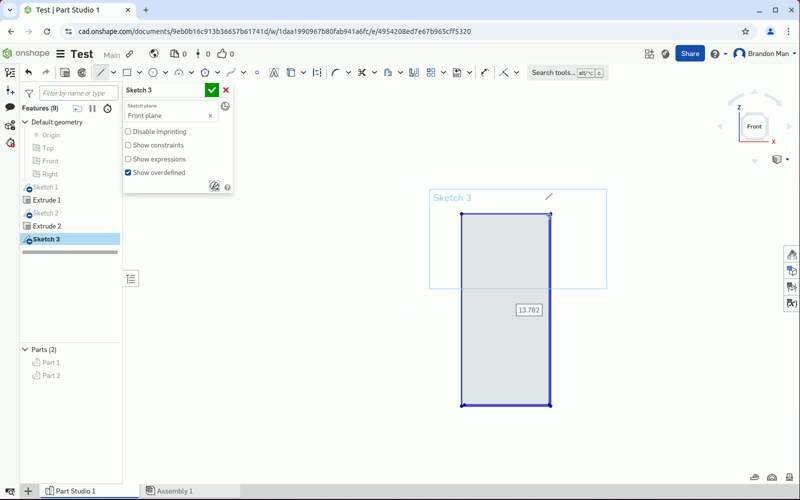
scroll(-6)
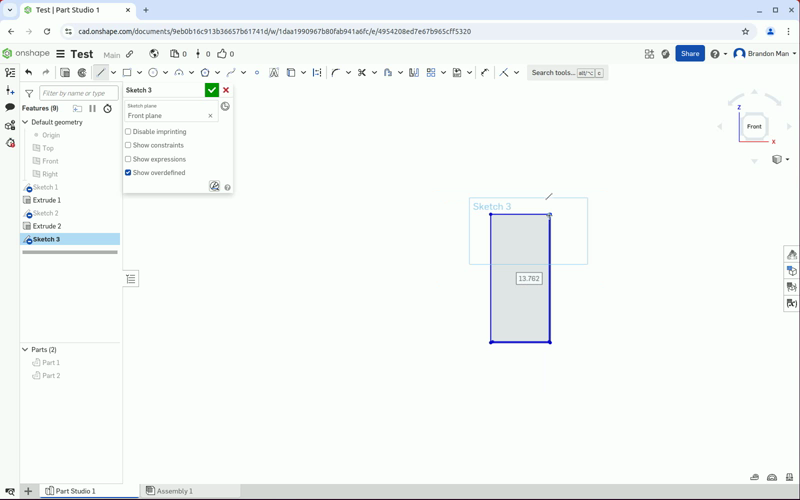
scroll(-6)
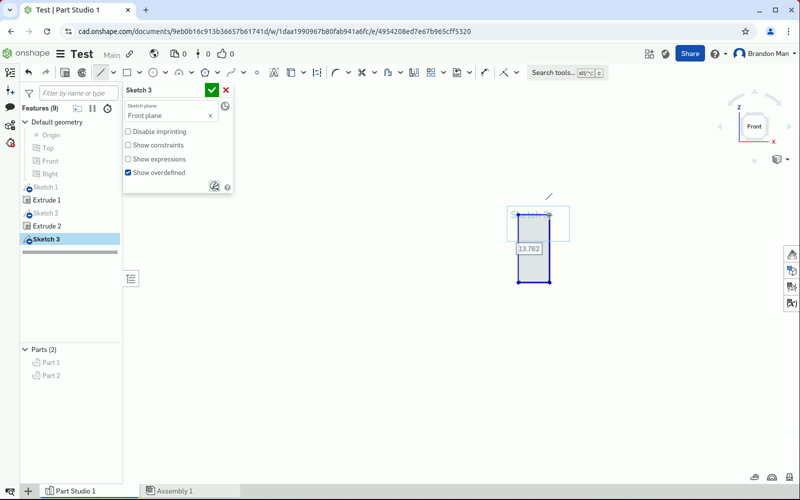
key_up(shift)
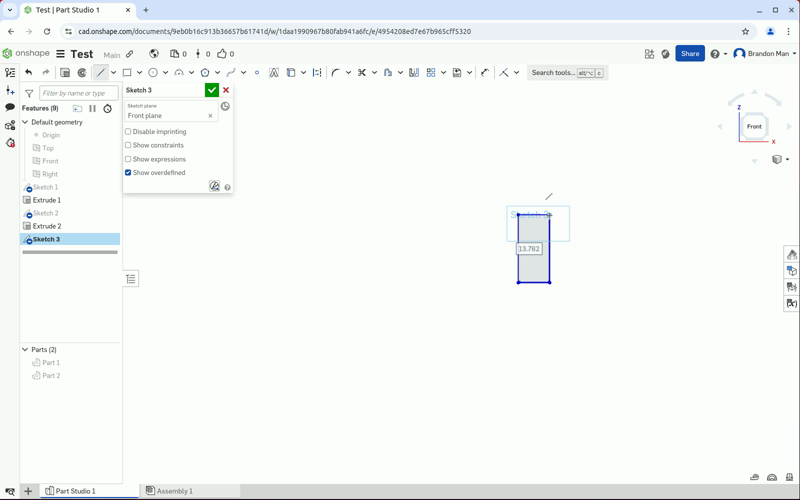
key_down(shift)
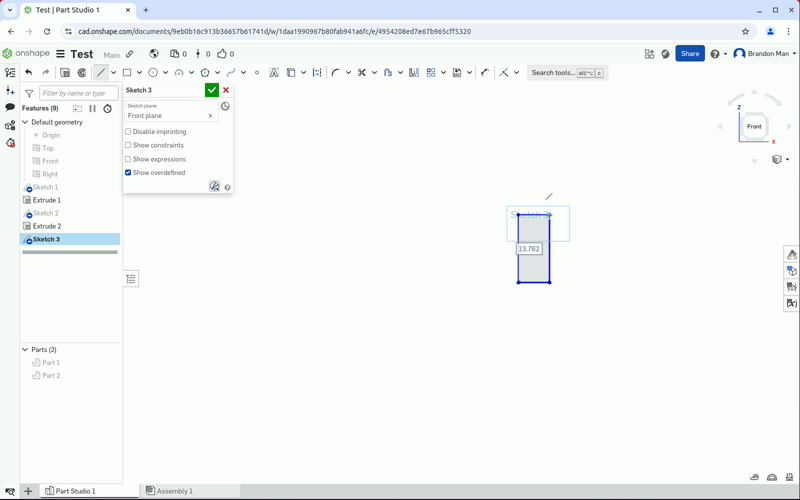
mouse_move(579, 215)
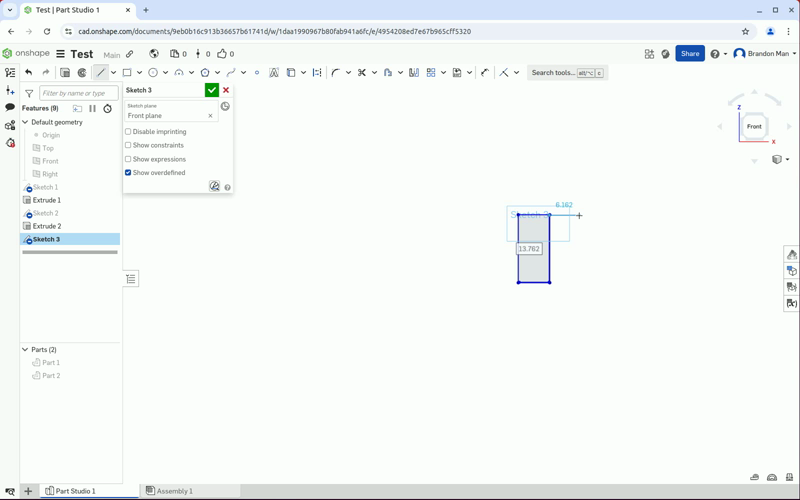
mouse_move(519, 215)
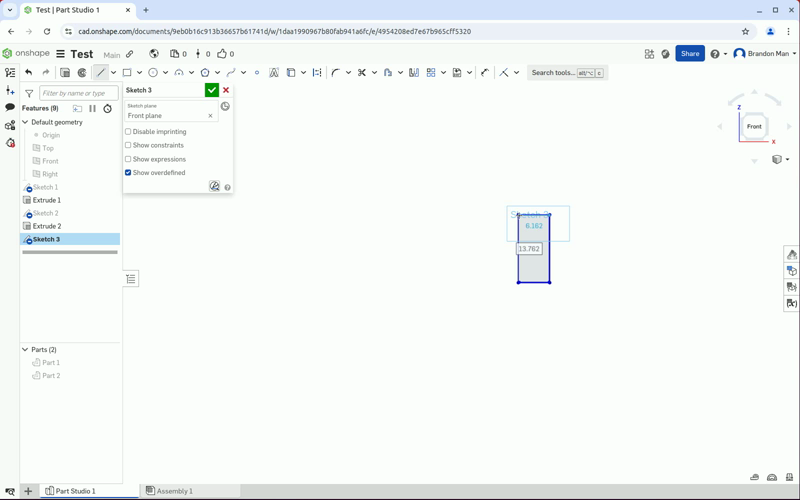
scroll(6)
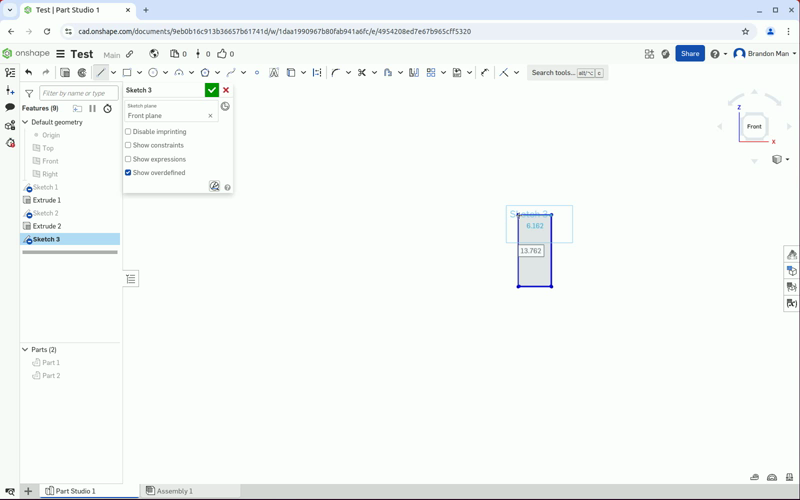
scroll(6)
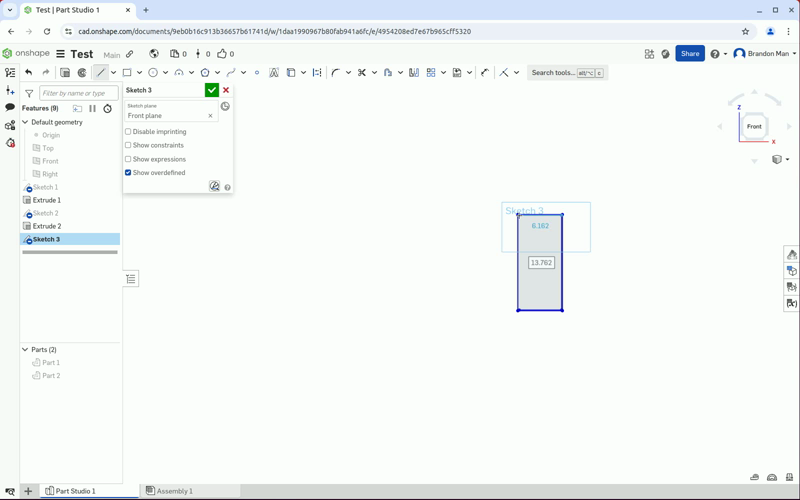
scroll(6)
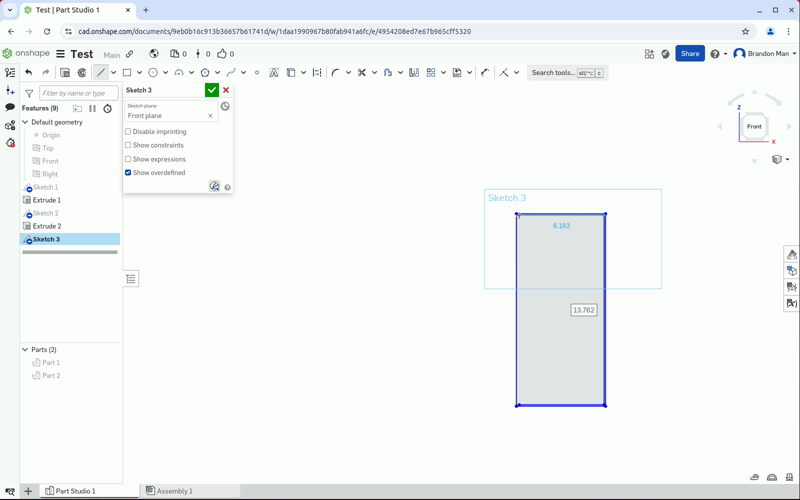
scroll(6)
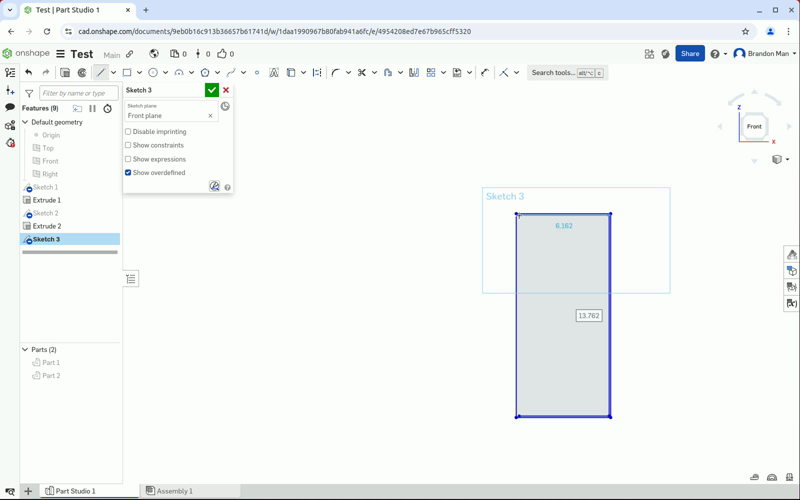
scroll(6)
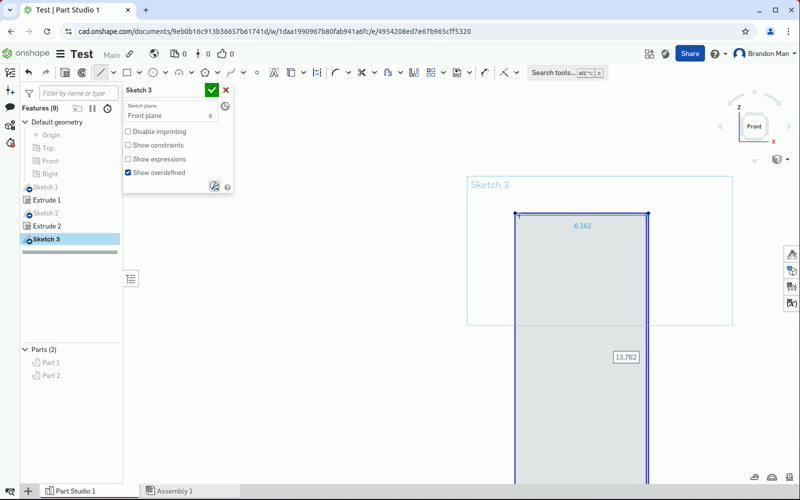
scroll(6)
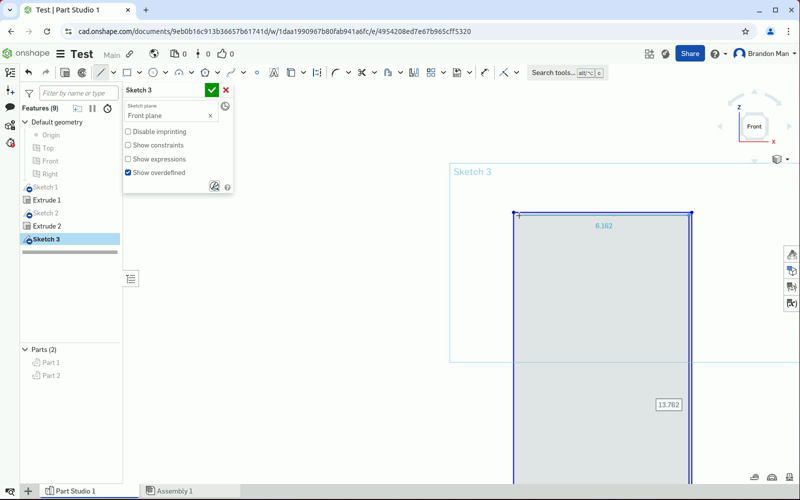
scroll(6)
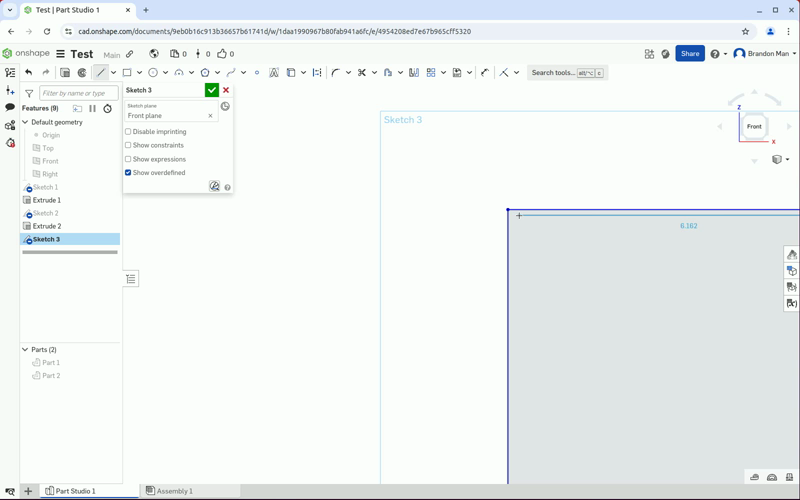
click(519, 215)
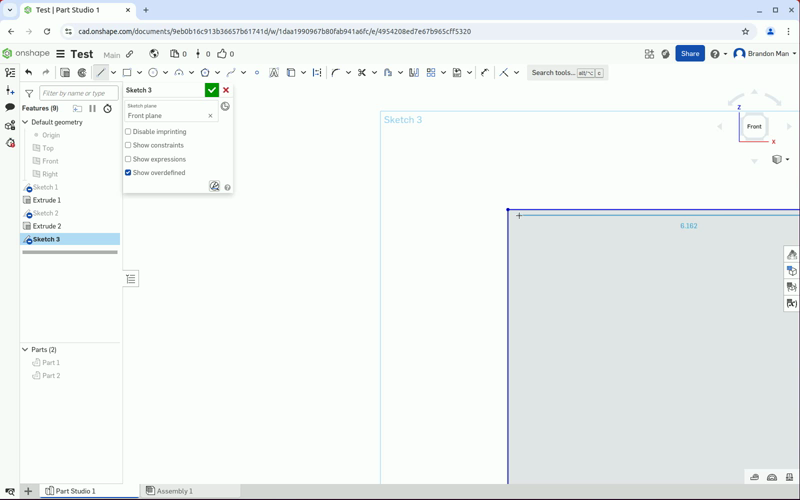
scroll(-6)
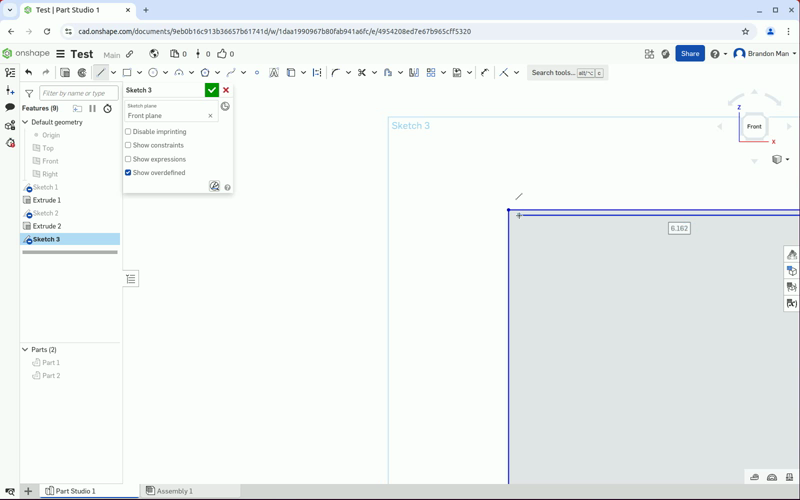
scroll(-6)
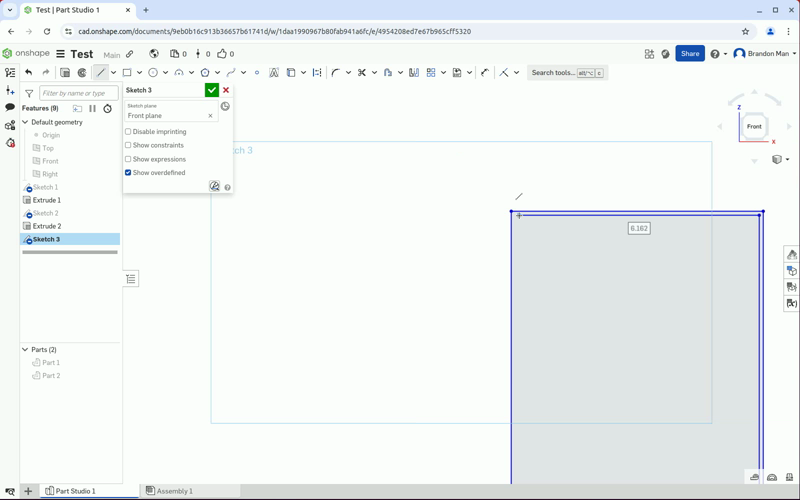
scroll(-6)
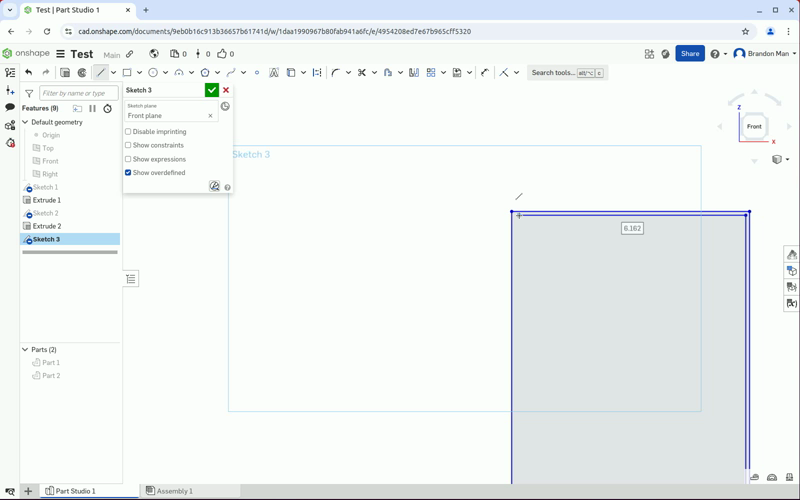
scroll(-6)
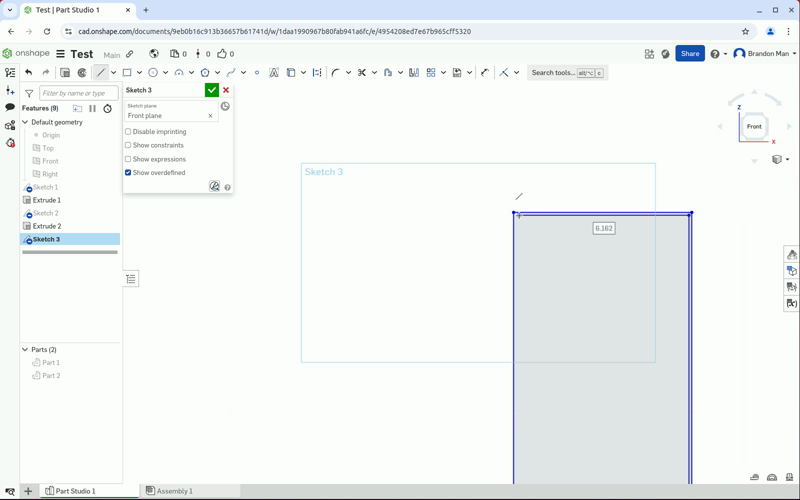
scroll(-6)
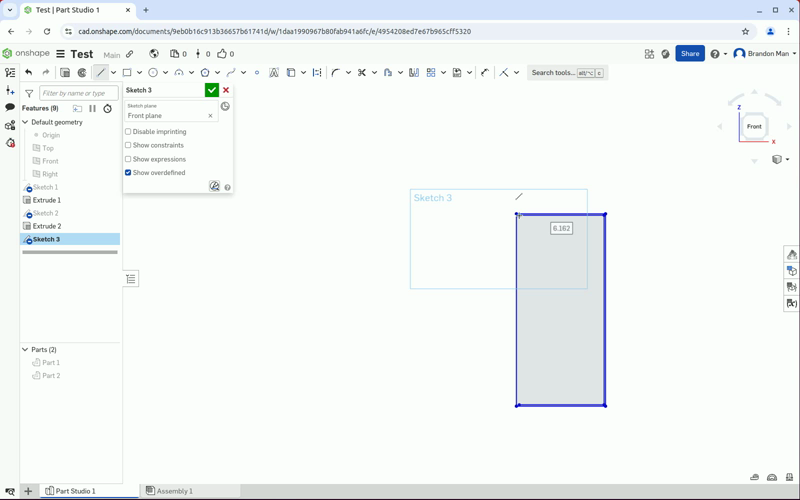
scroll(-6)
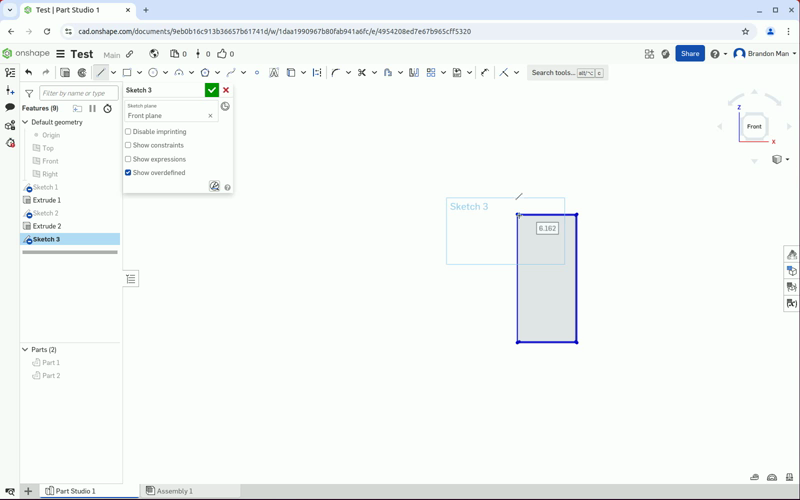
scroll(-6)
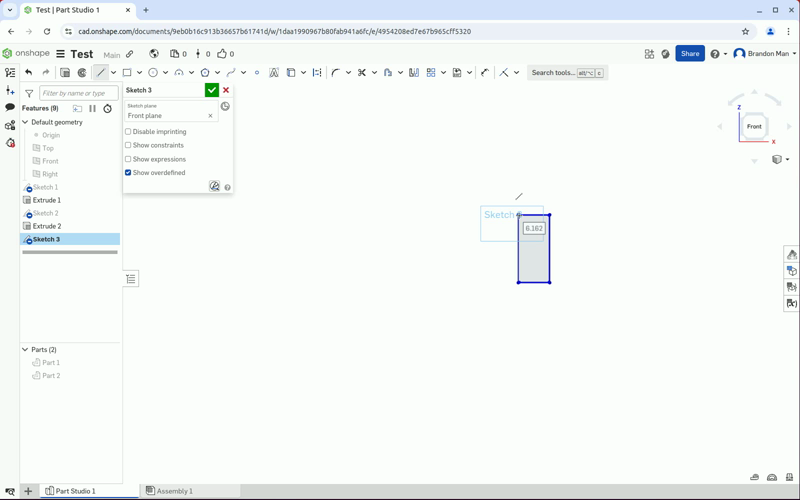
key_up(shift)
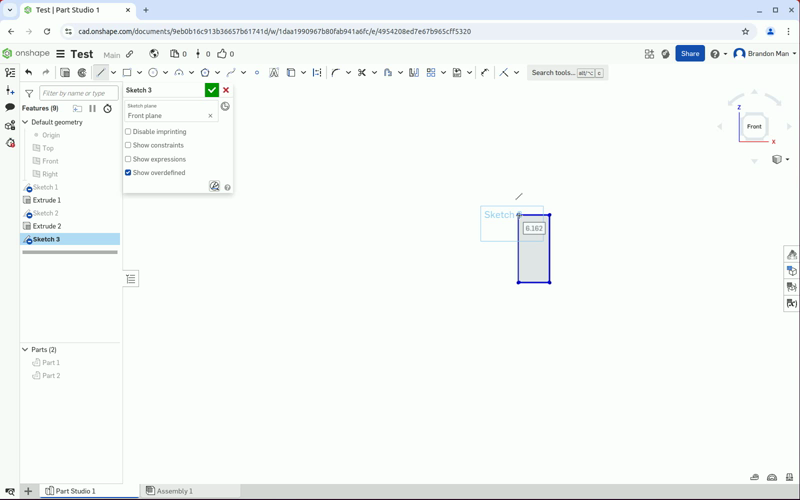
key_down(shift)
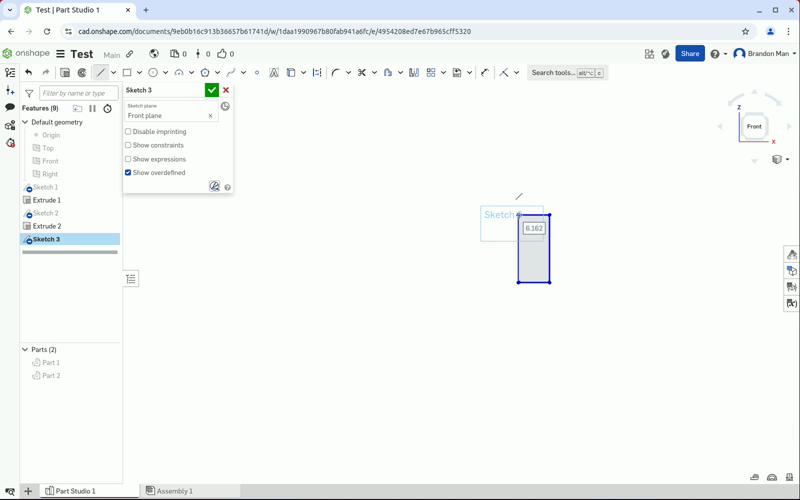
mouse_move(519, 282)
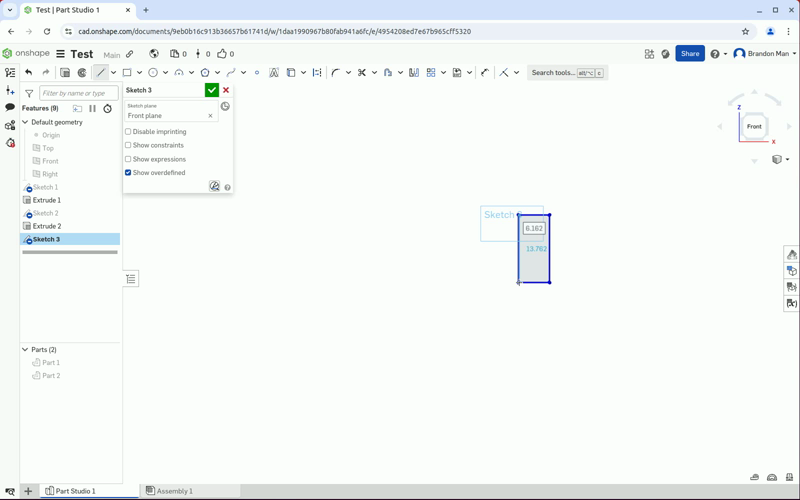
scroll(6)
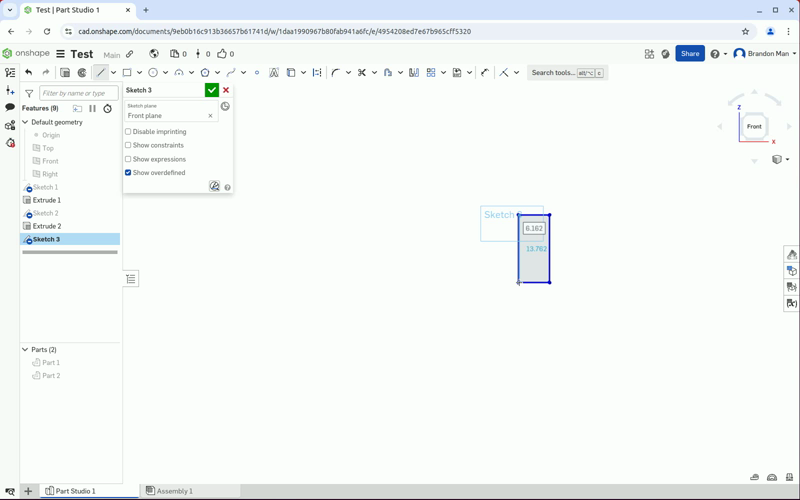
scroll(6)
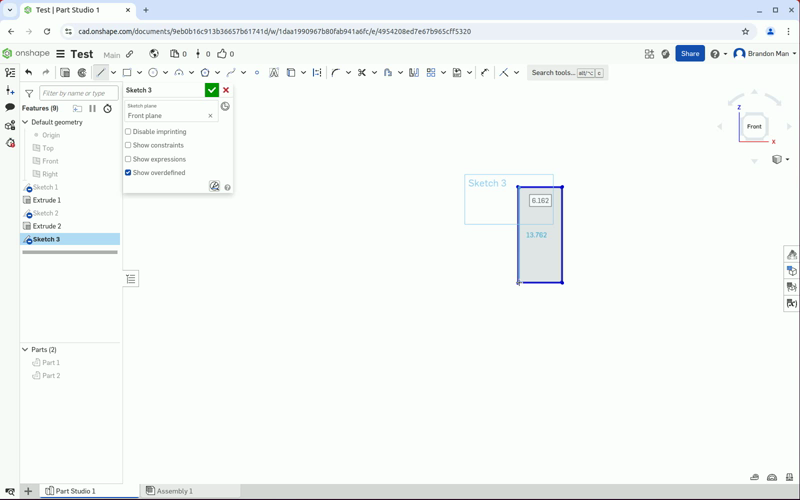
scroll(6)
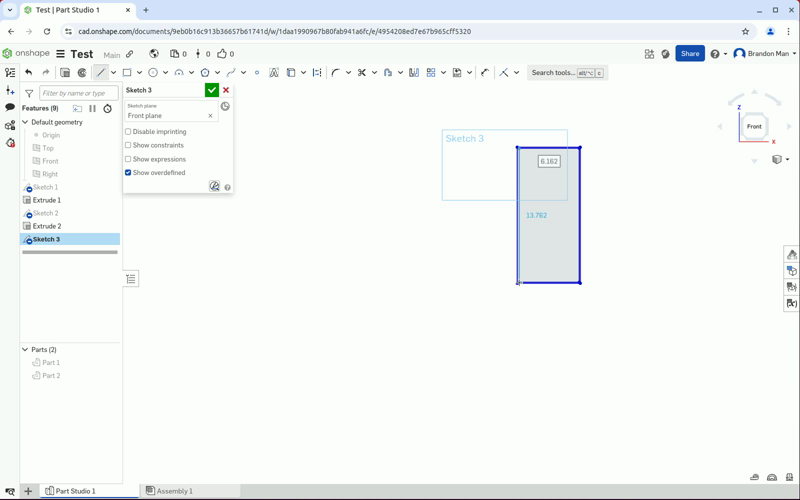
scroll(6)
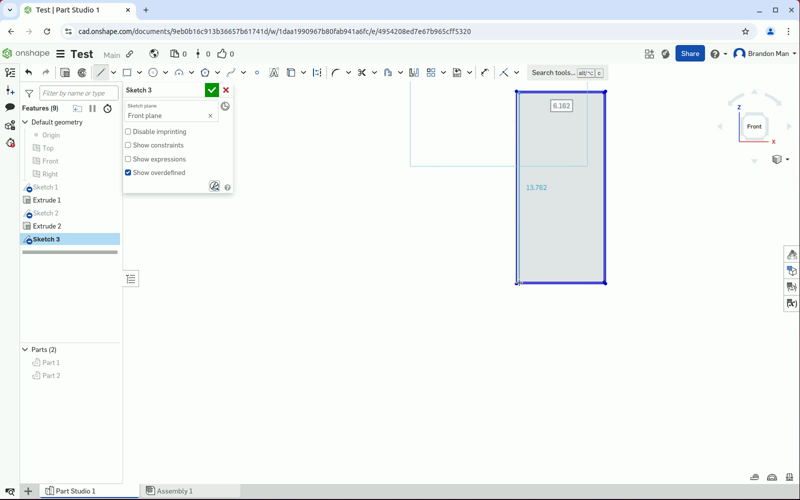
scroll(6)
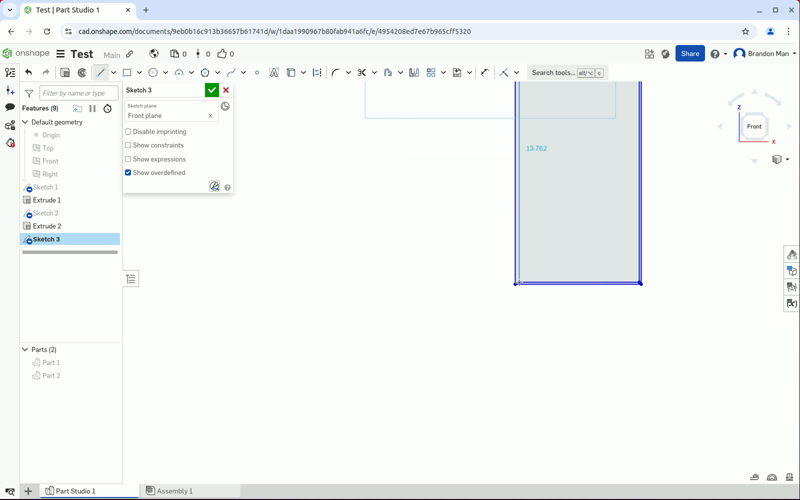
scroll(6)
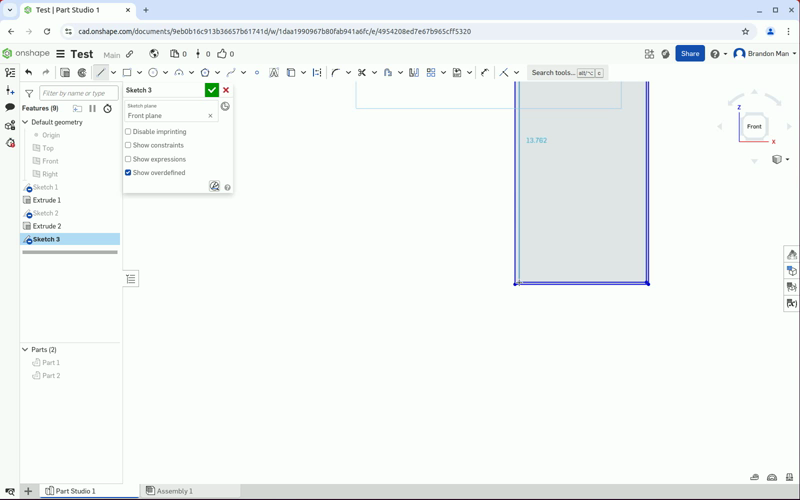
scroll(6)
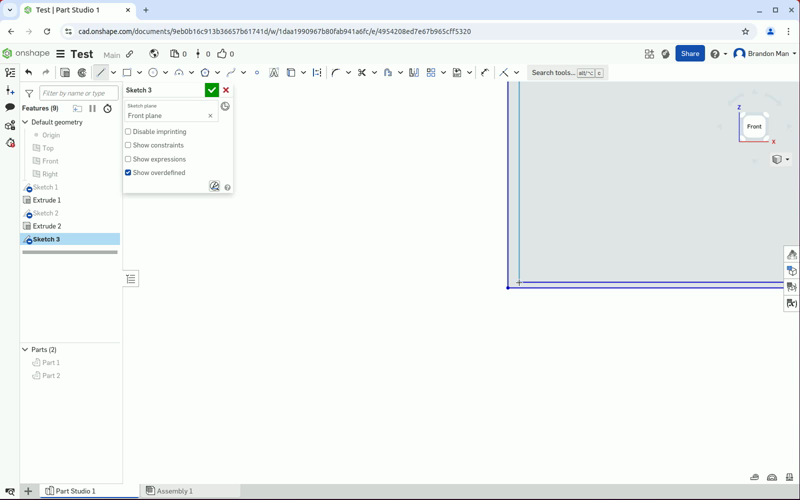
key_up(shift)
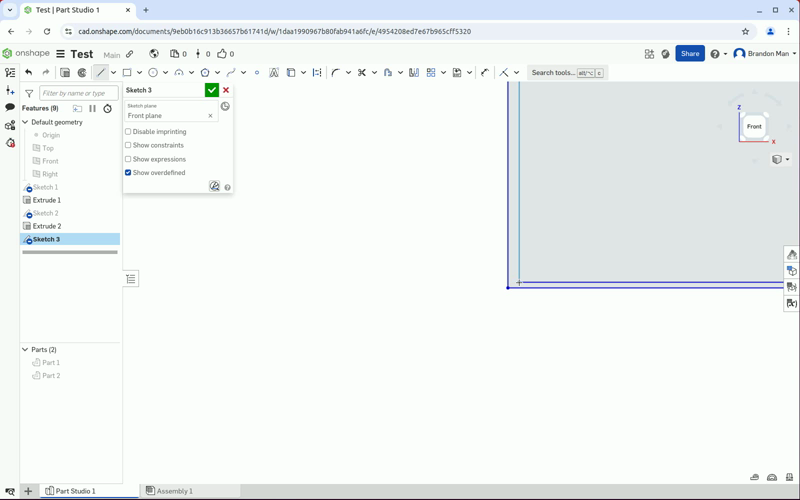
click(519, 282)
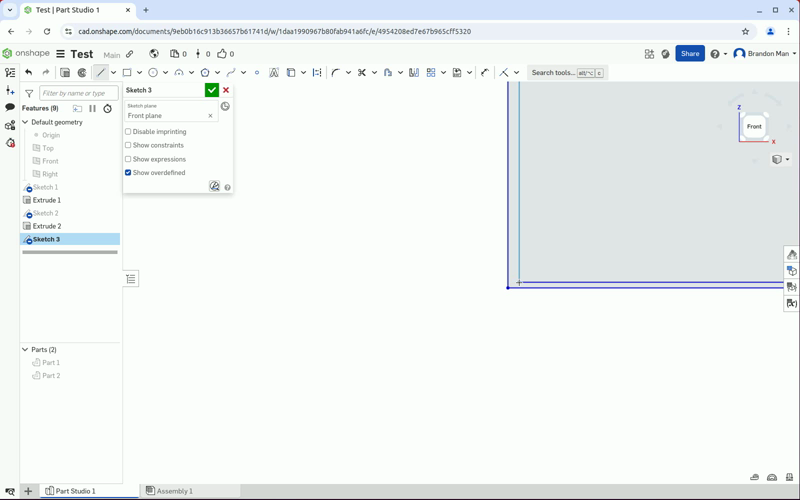
scroll(-6)
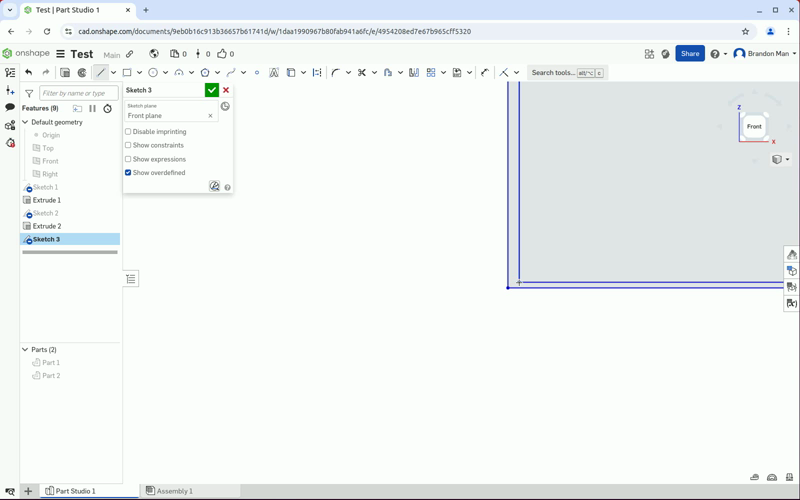
scroll(-6)
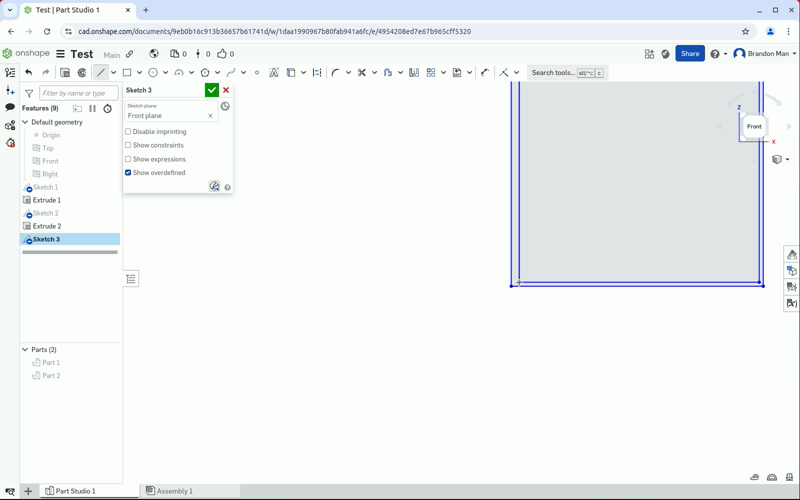
scroll(-6)
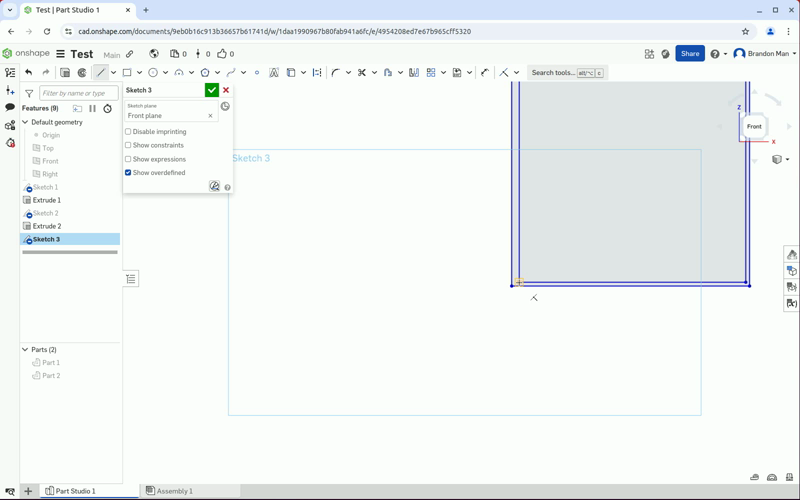
scroll(-6)
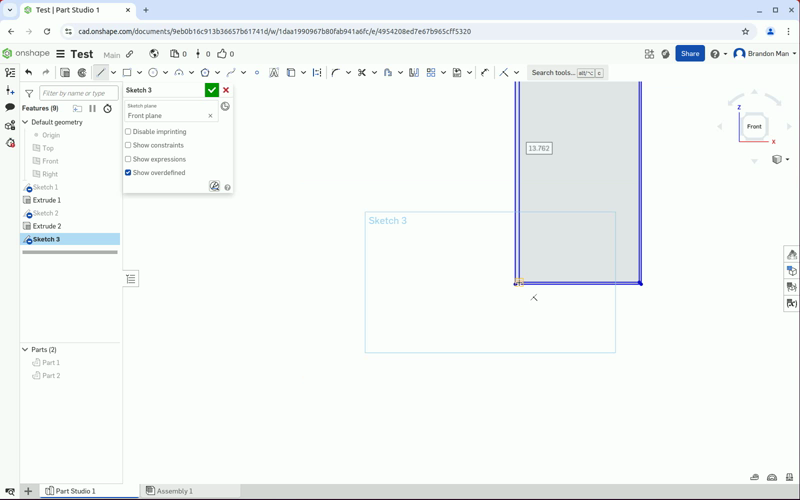
scroll(-6)
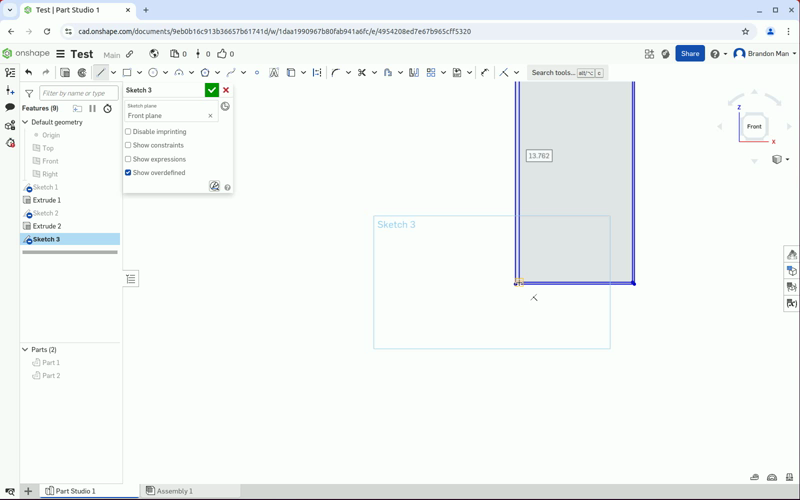
scroll(-6)
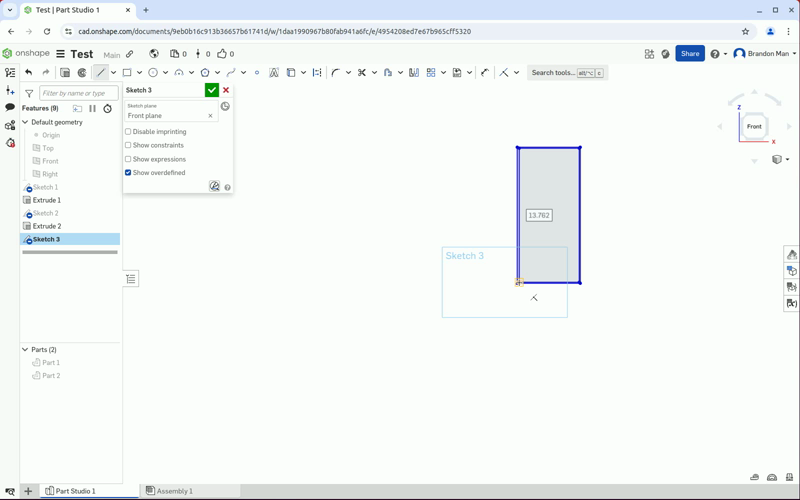
scroll(-6)
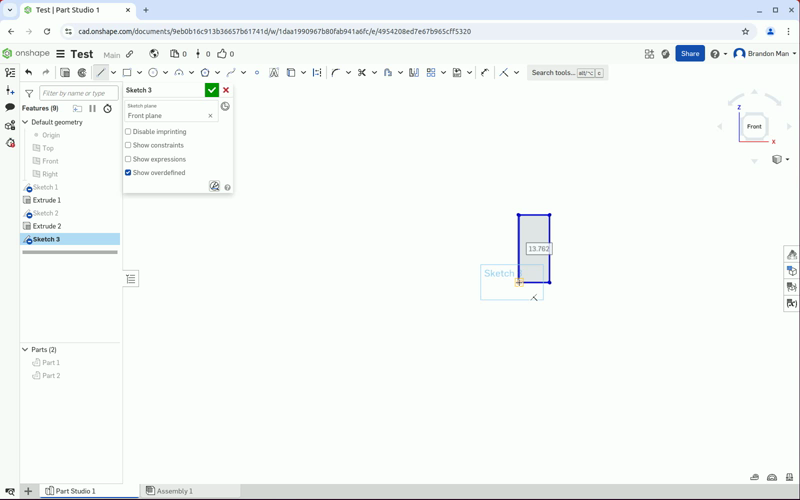
key(esc)
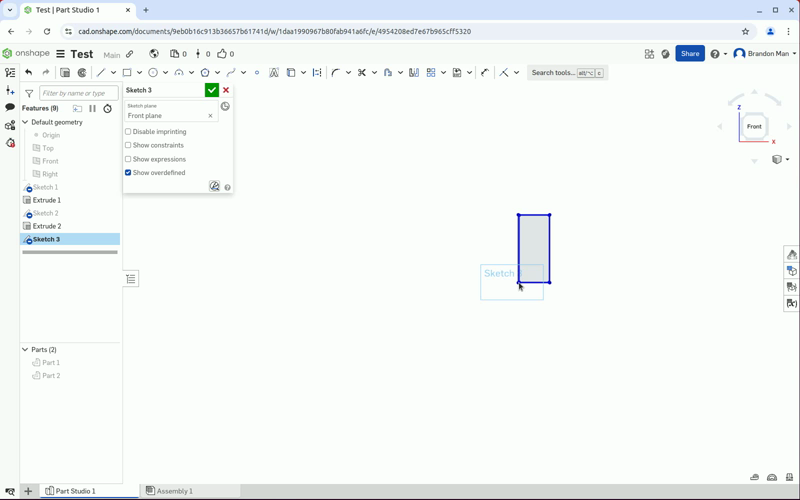
mouse_move(541, 214)
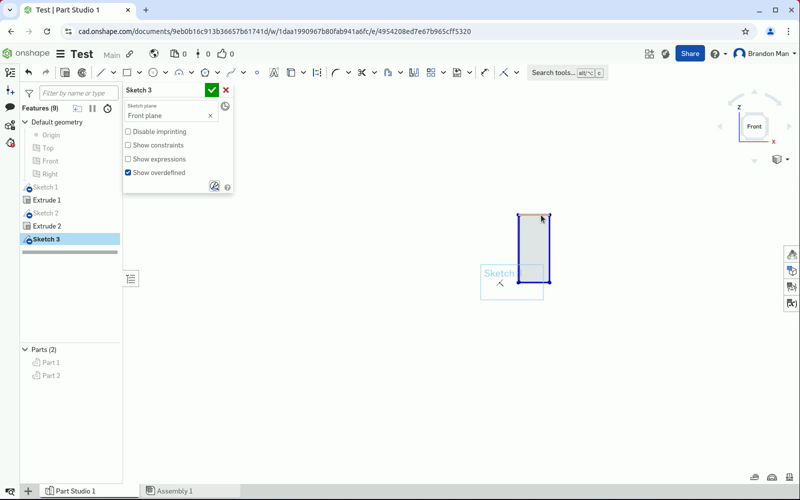
scroll(6)
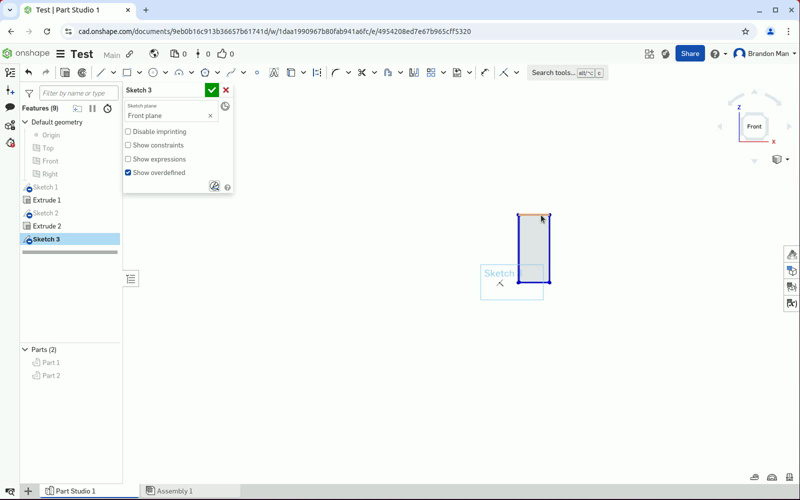
scroll(6)
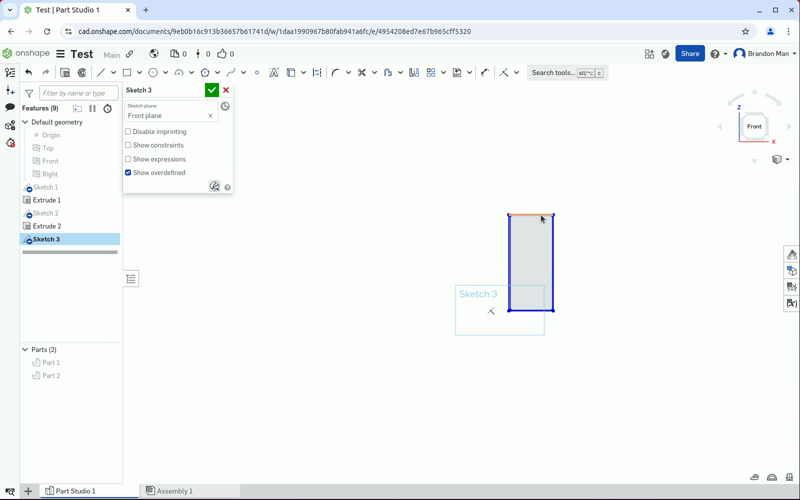
scroll(6)
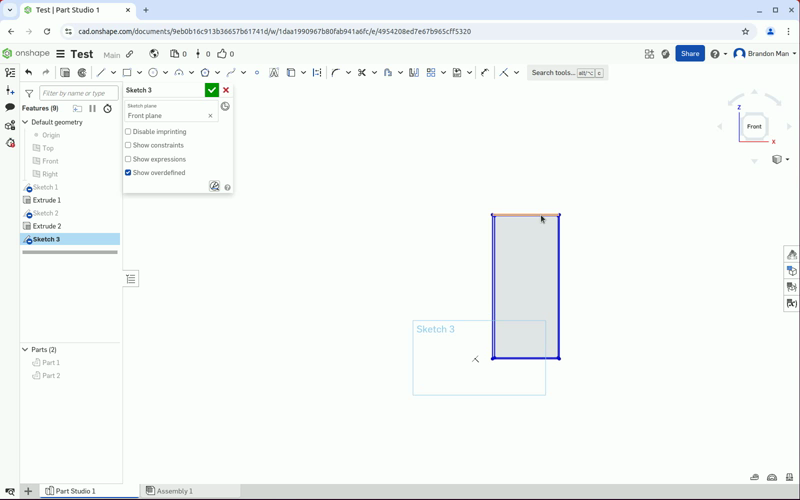
scroll(6)
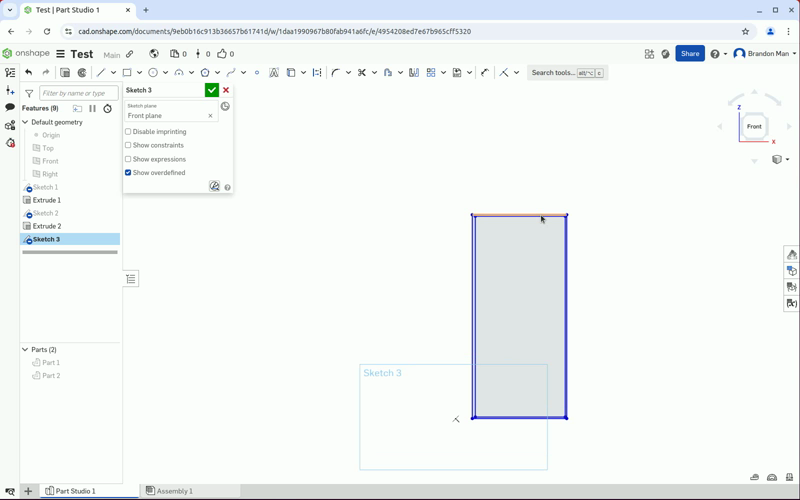
scroll(6)
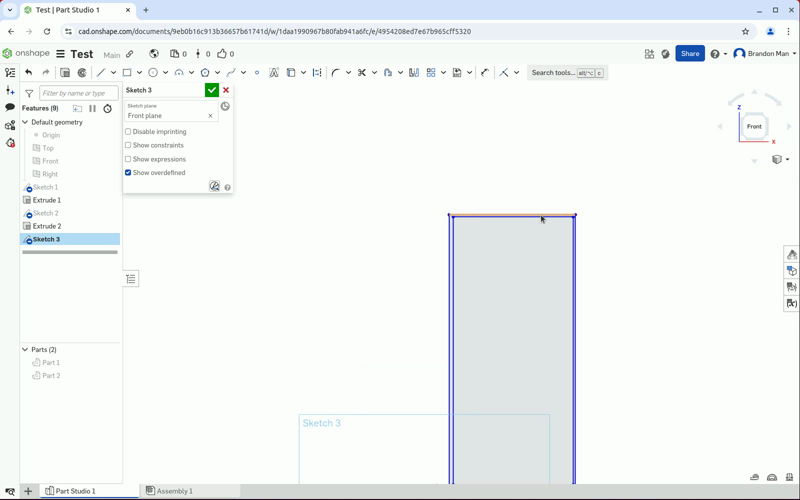
scroll(6)
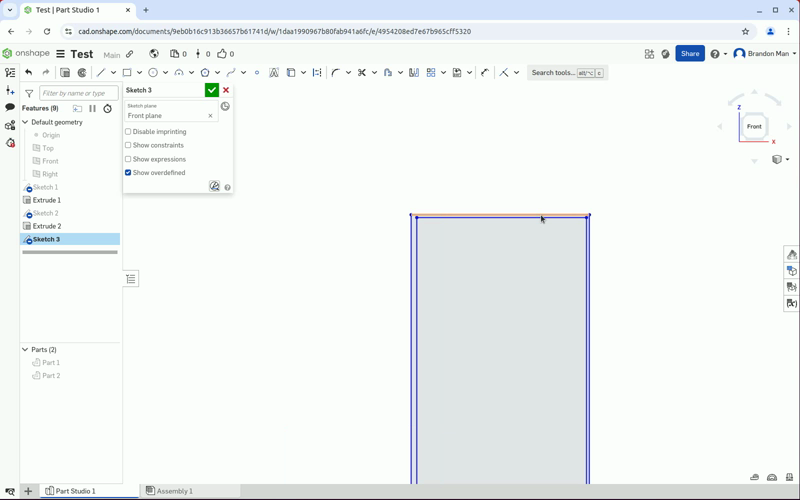
scroll(6)
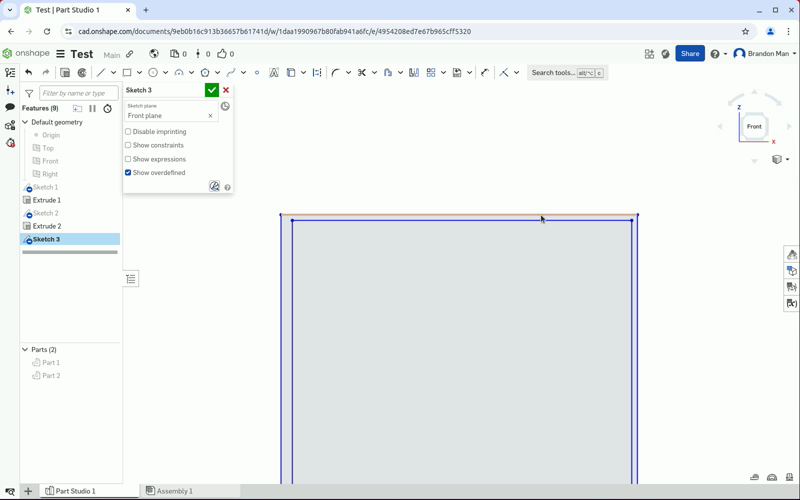
click(541, 214)
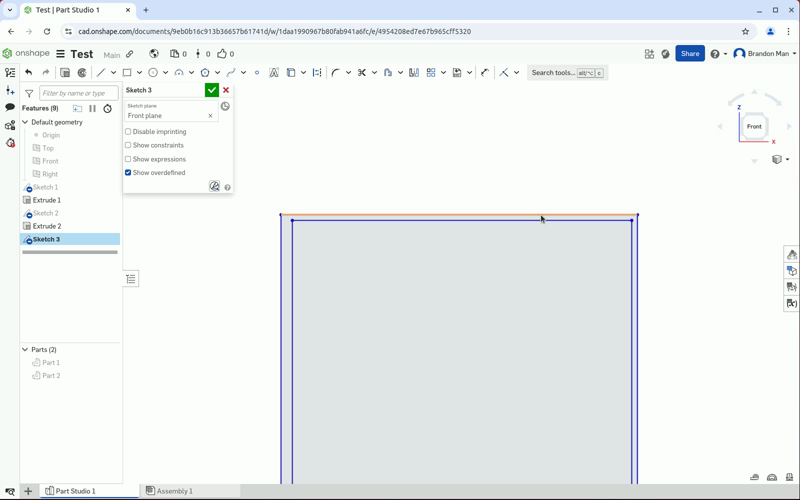
scroll(-6)
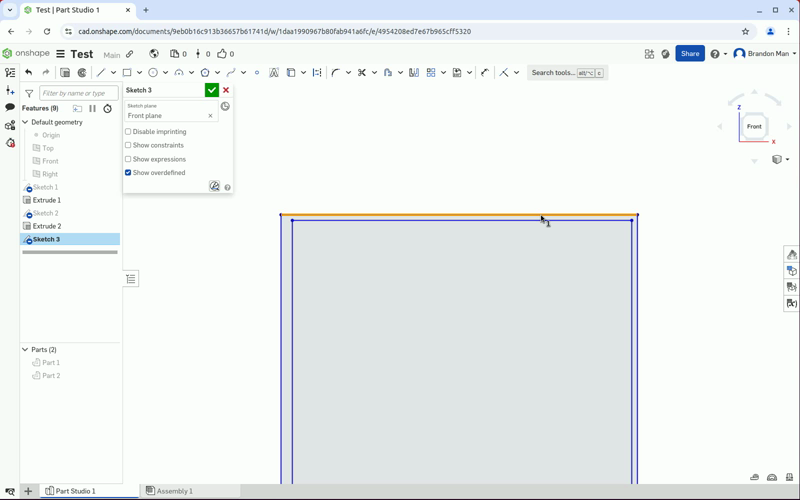
scroll(-6)
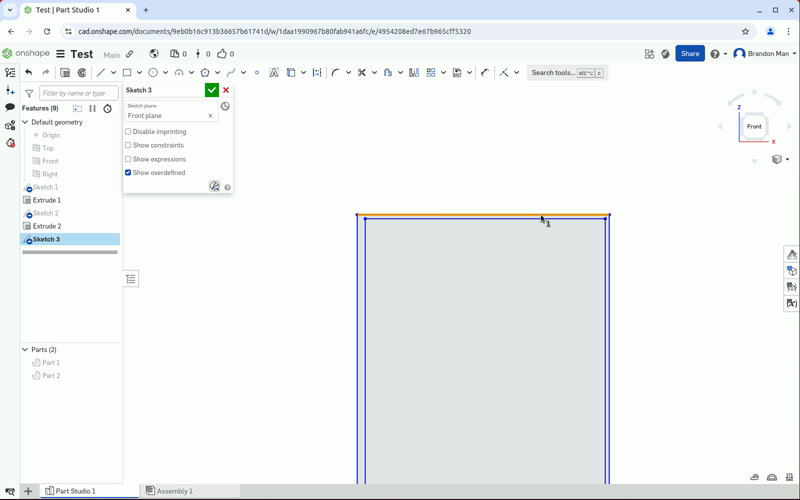
scroll(-6)
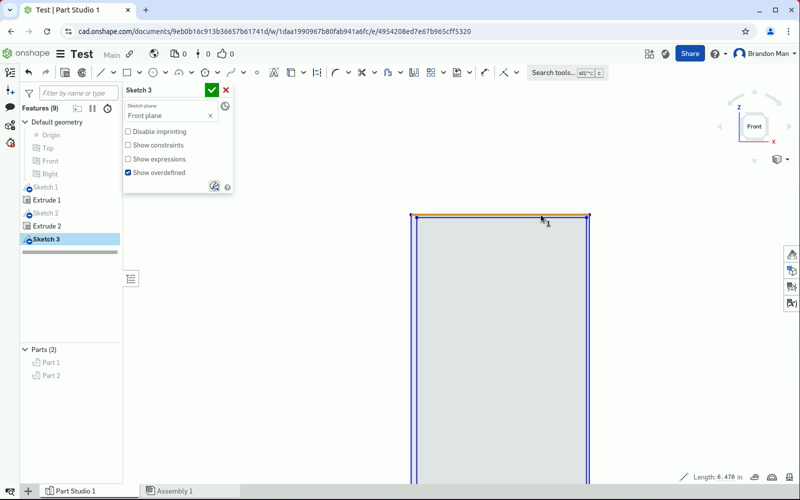
scroll(-6)
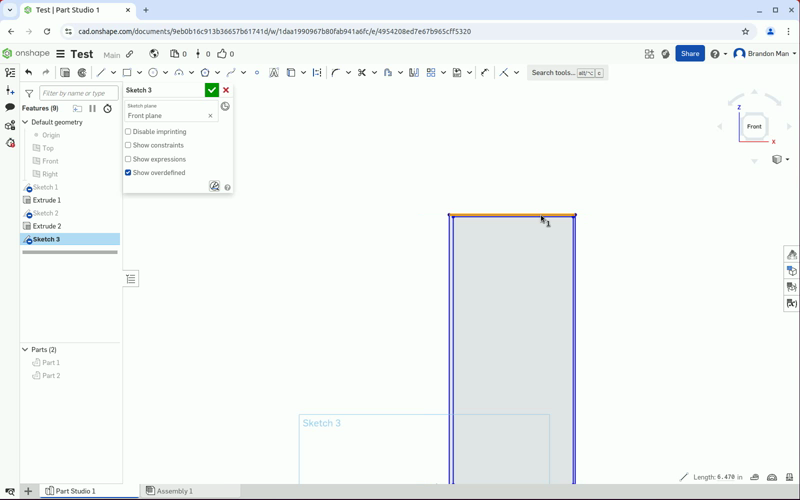
scroll(-6)
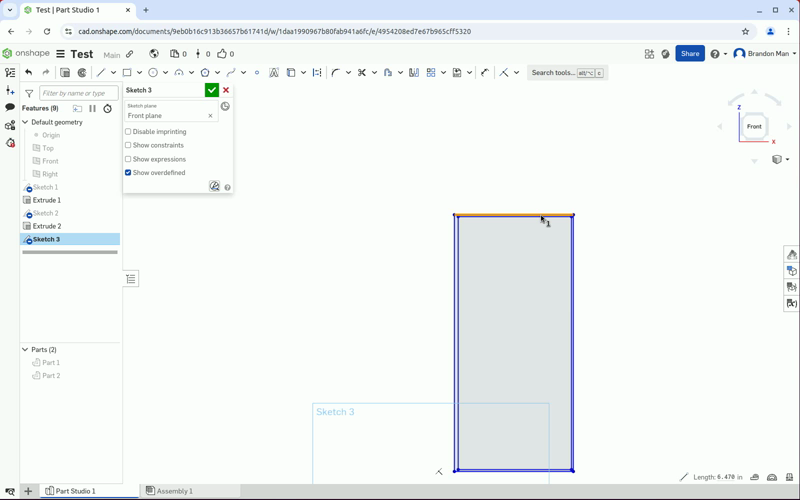
scroll(-6)
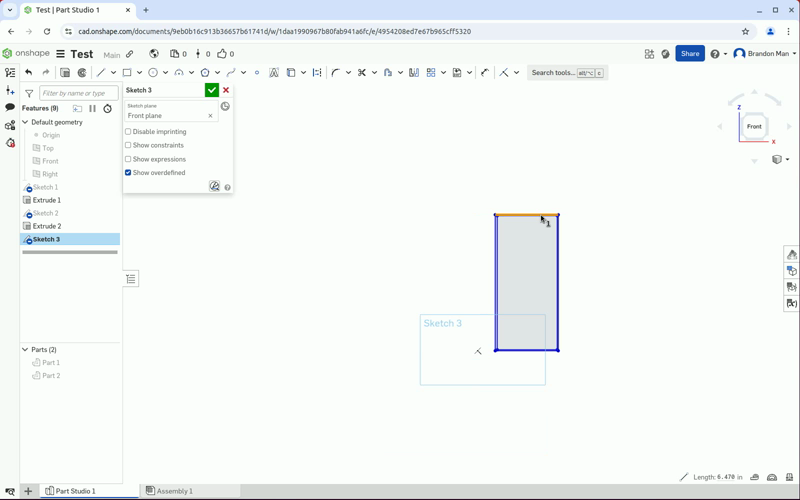
scroll(-6)
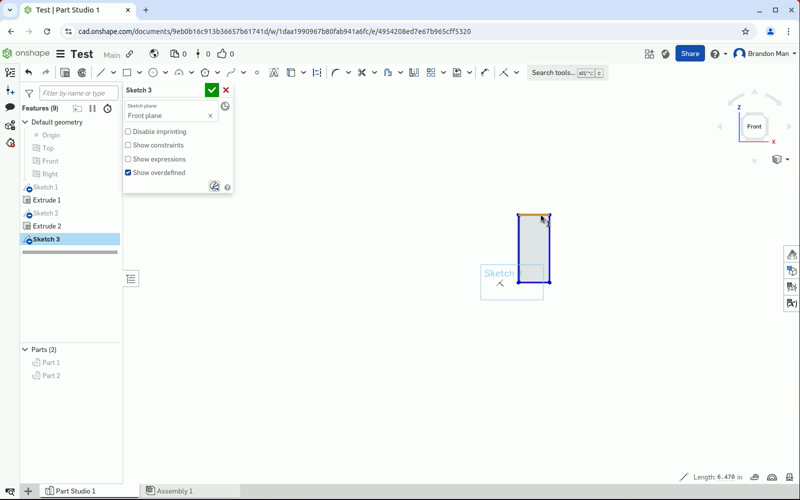
mouse_move(73, 352)
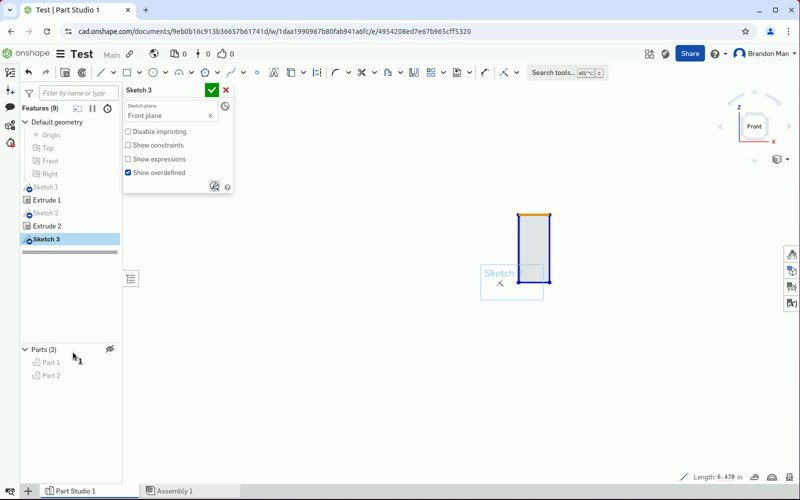
key(shift+y)
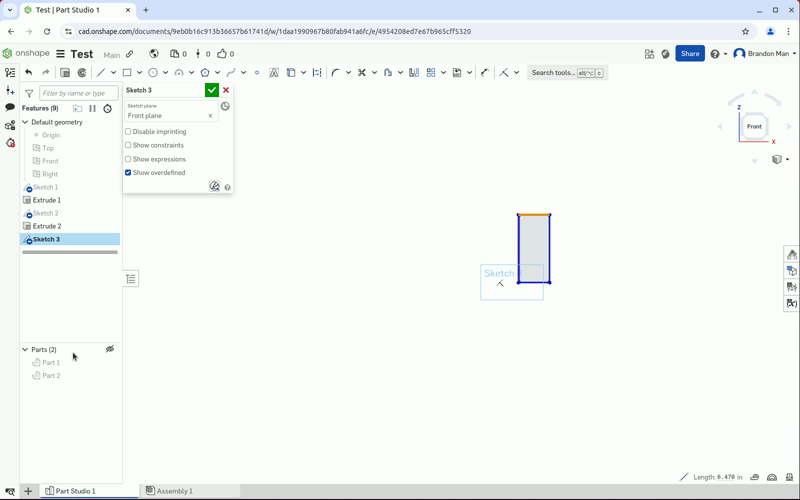
key(shift+e)
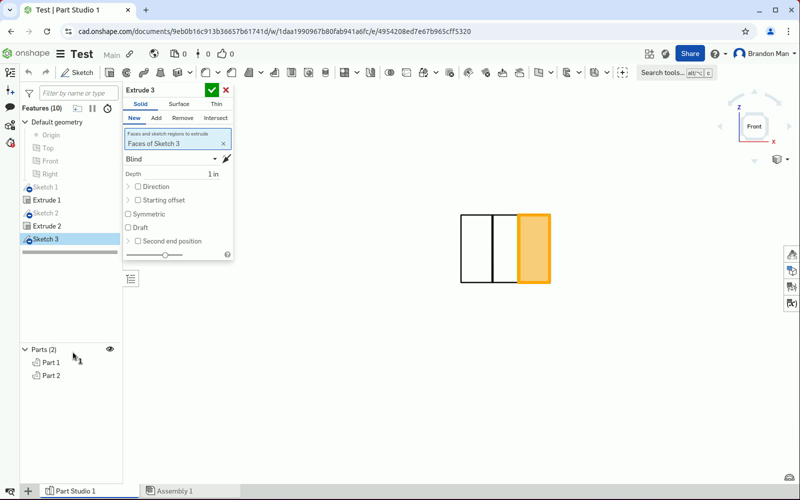
mouse_move(143, 106)
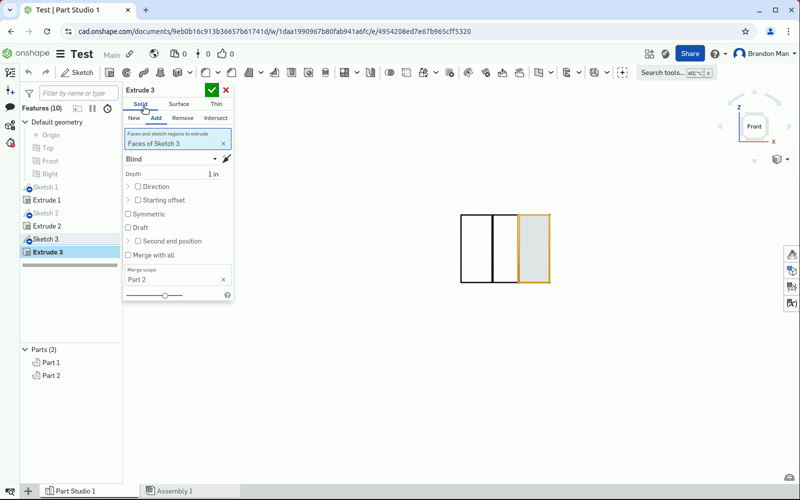
click(143, 106)
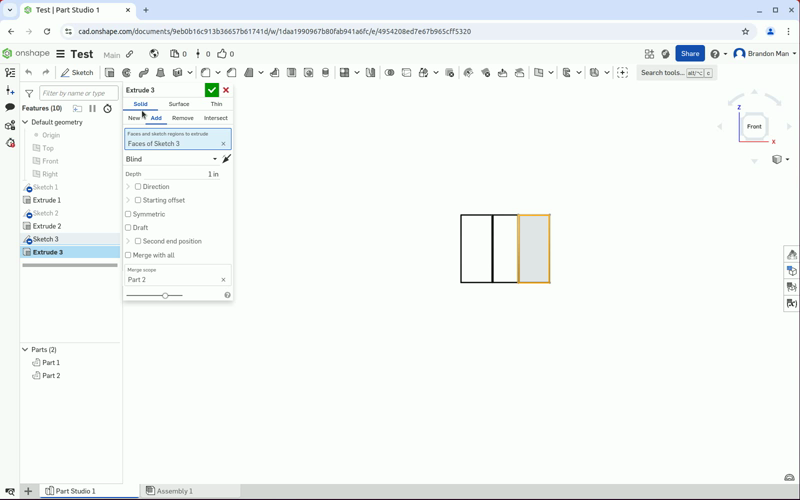
mouse_move(137, 120)
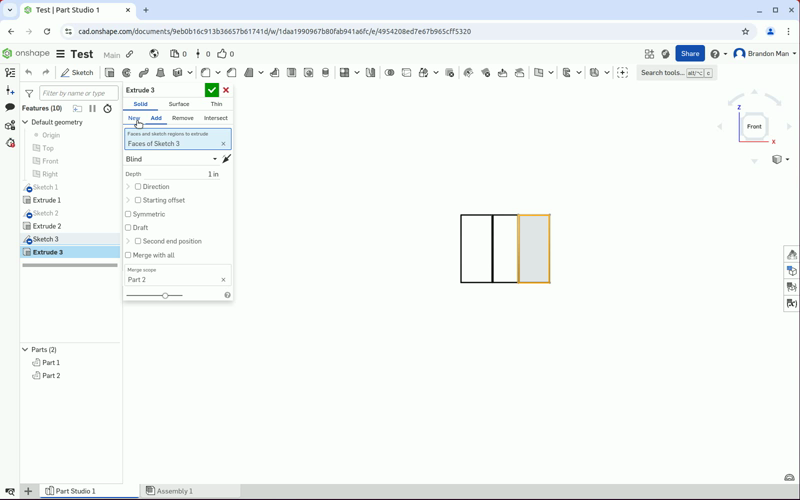
click(137, 120)
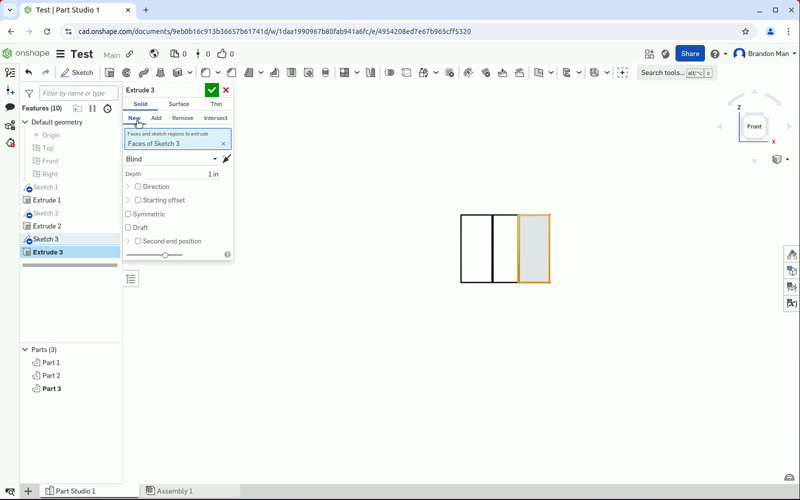
key(tab, 4)
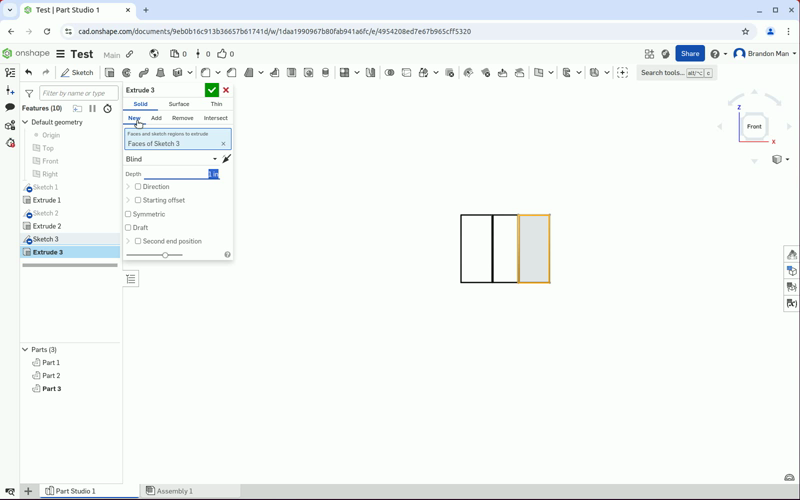
text(-4.574)
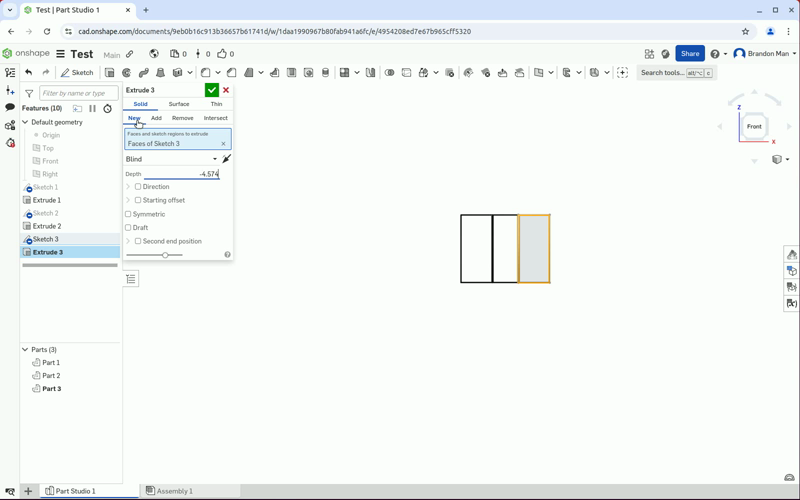
key(enter)
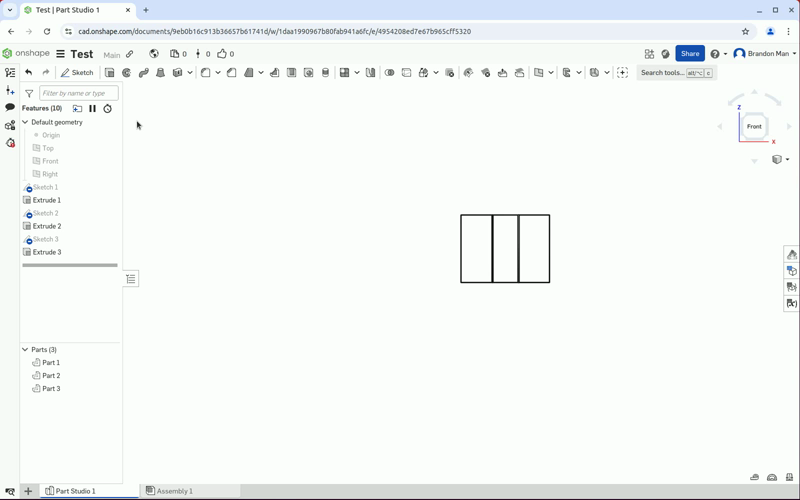
key(shift+h)
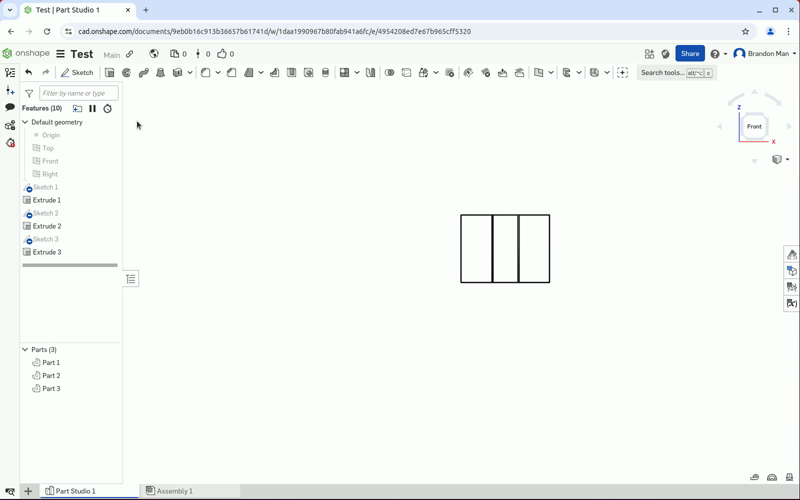
key(shift+h)
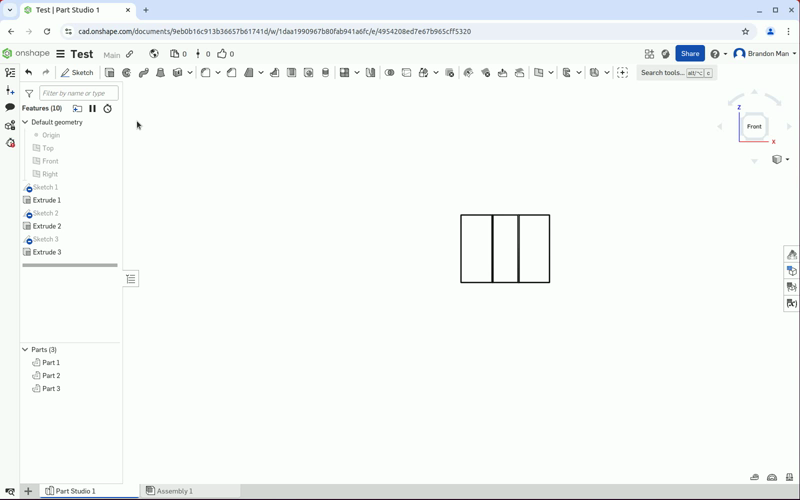
mouse_move(73, 189)
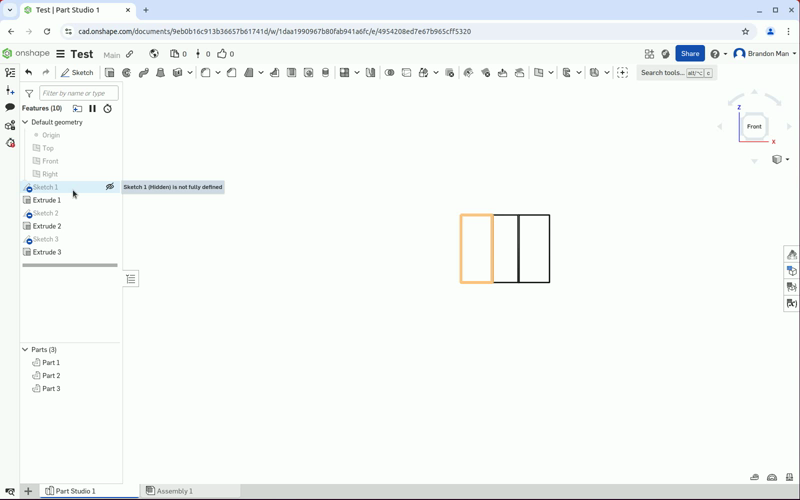
click(73, 189)
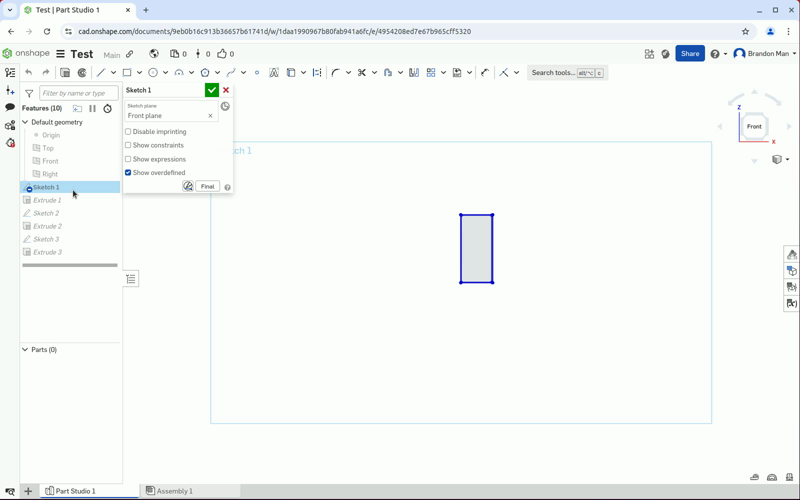
mouse_move(229, 92)
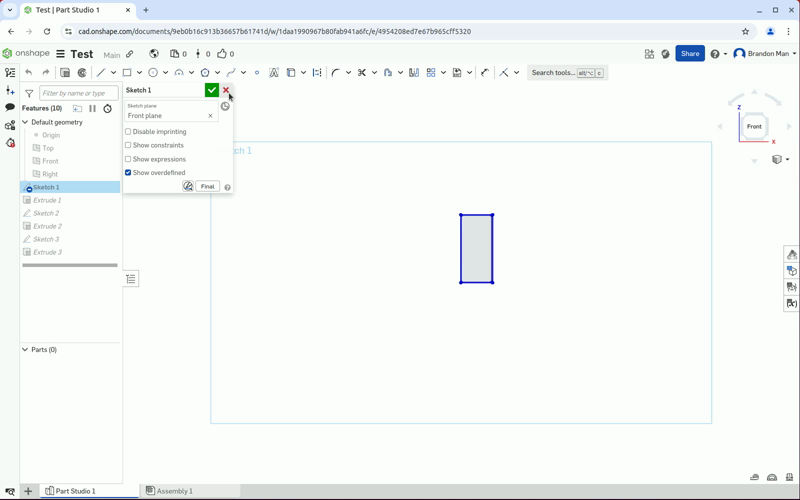
click(229, 92)
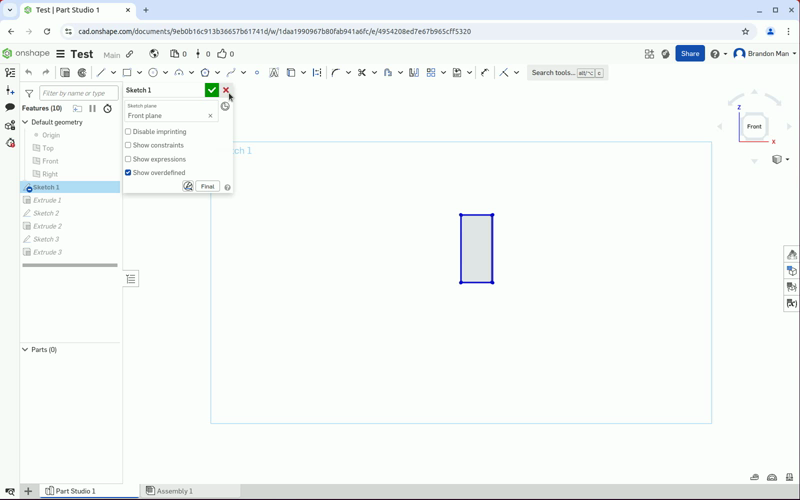
key(shift+s)
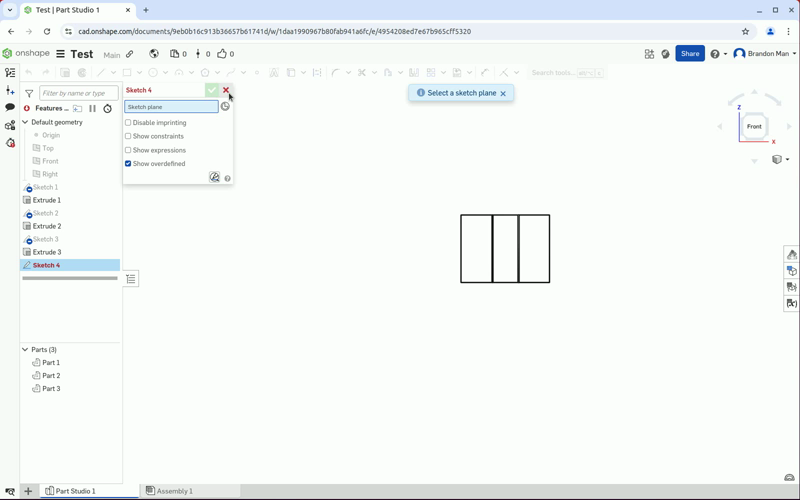
mouse_move(73, 163)
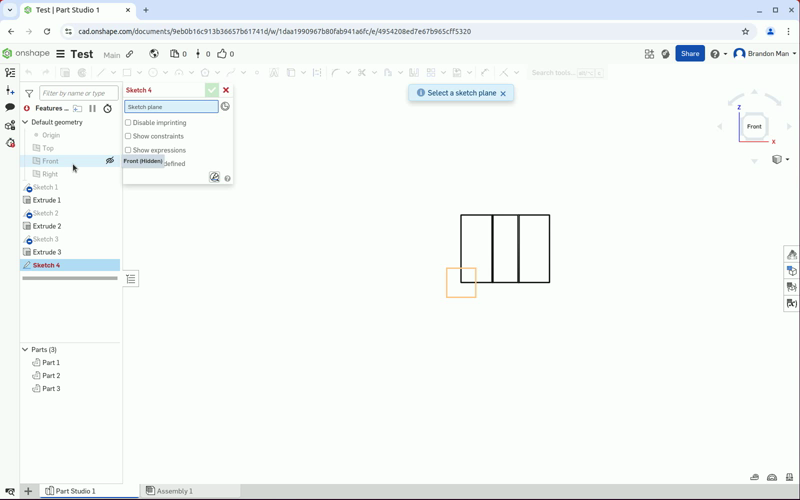
click(73, 163)
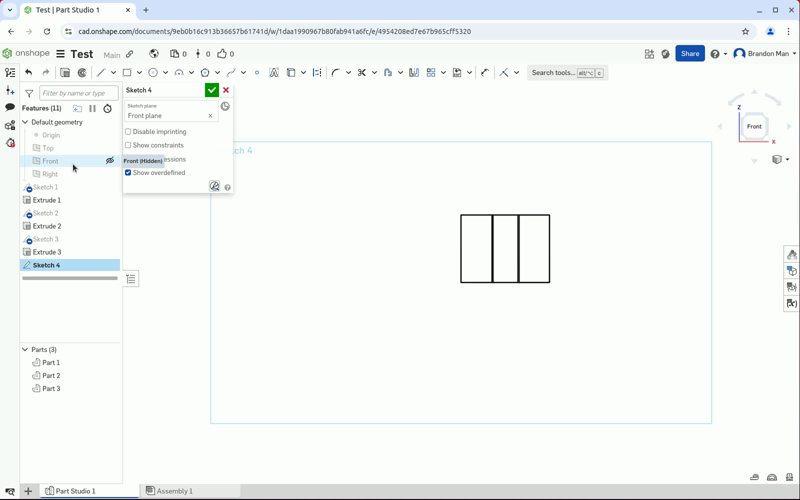
mouse_move(73, 352)
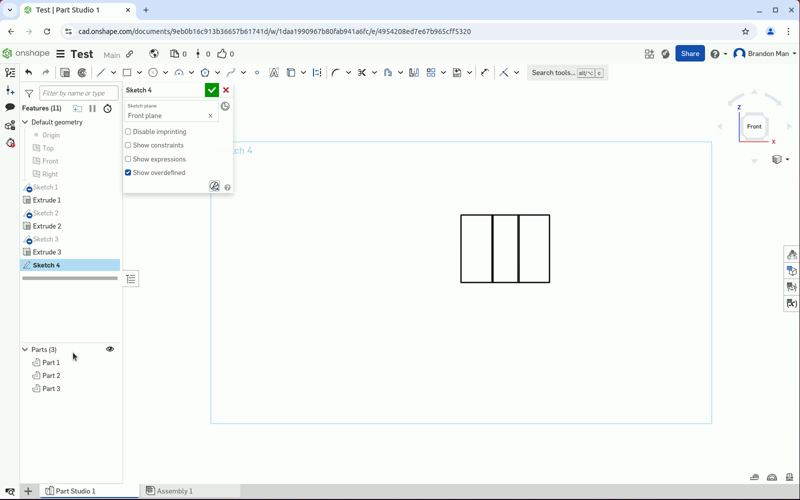
key(y)
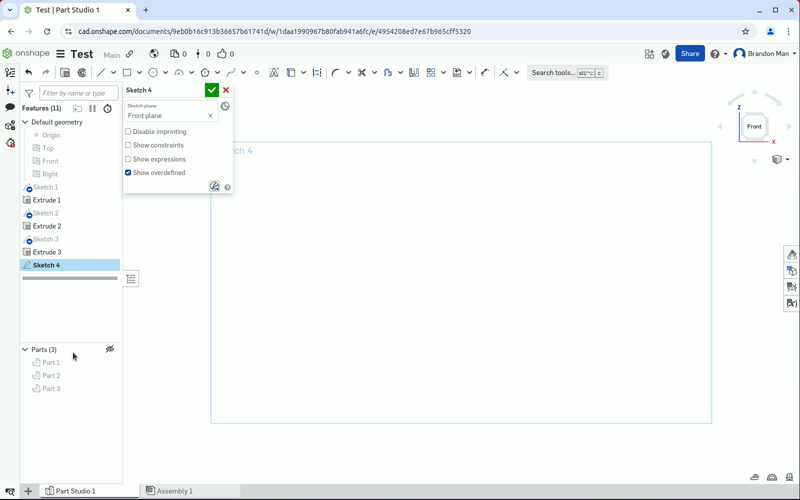
key(l)
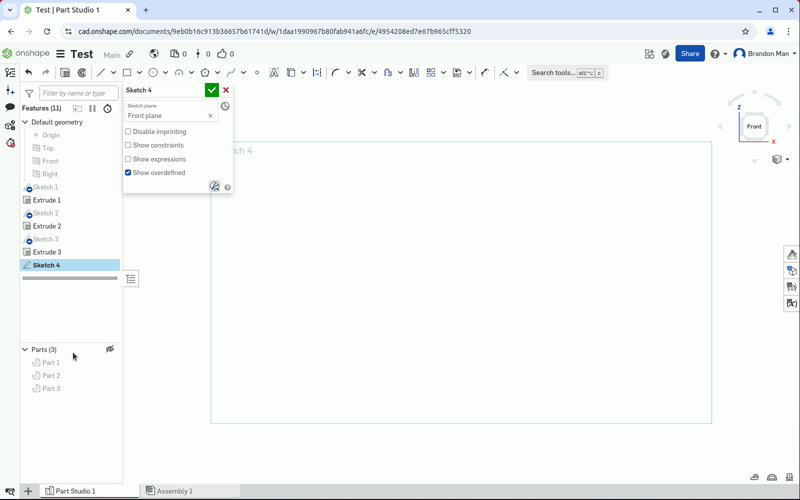
key_down(shift)
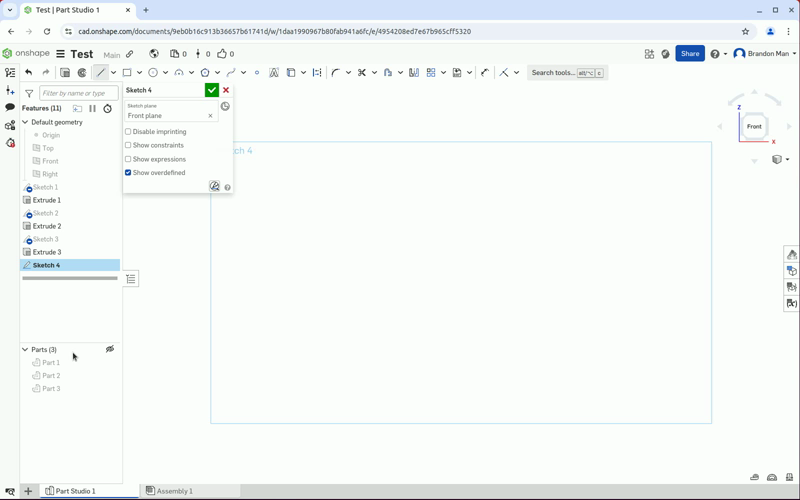
mouse_move(549, 282)
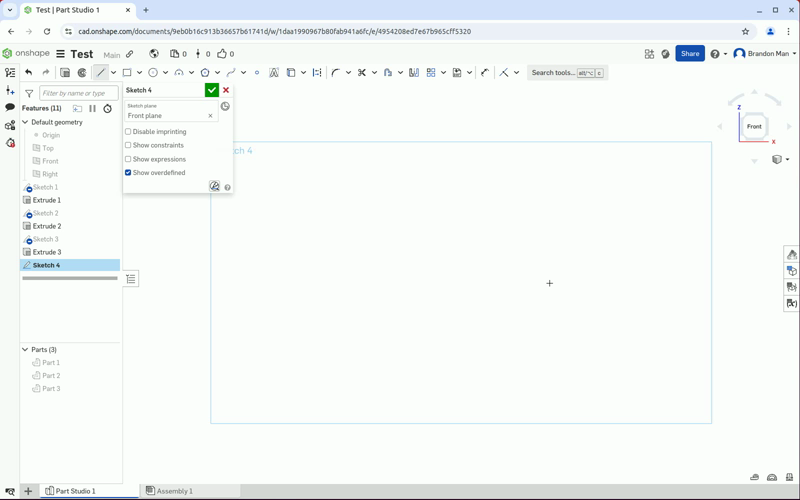
click(549, 282)
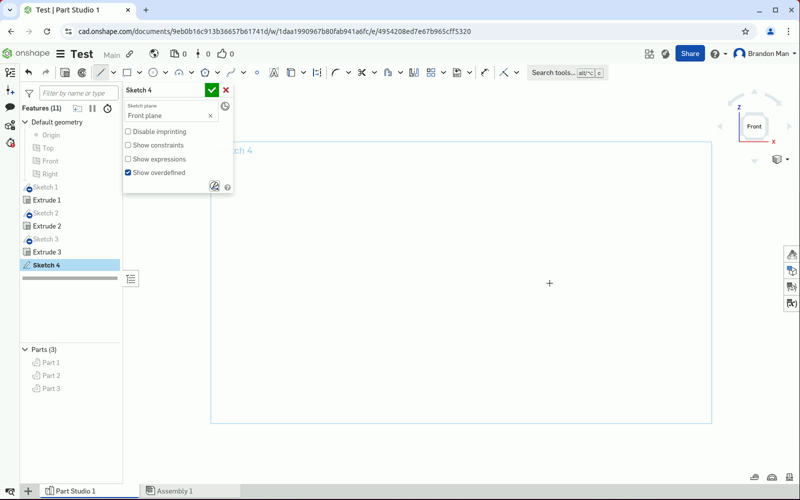
key_up(shift)
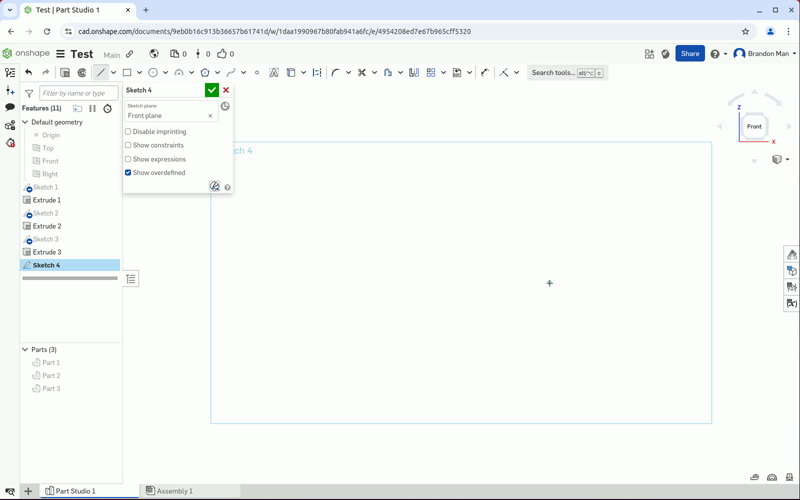
key_down(shift)
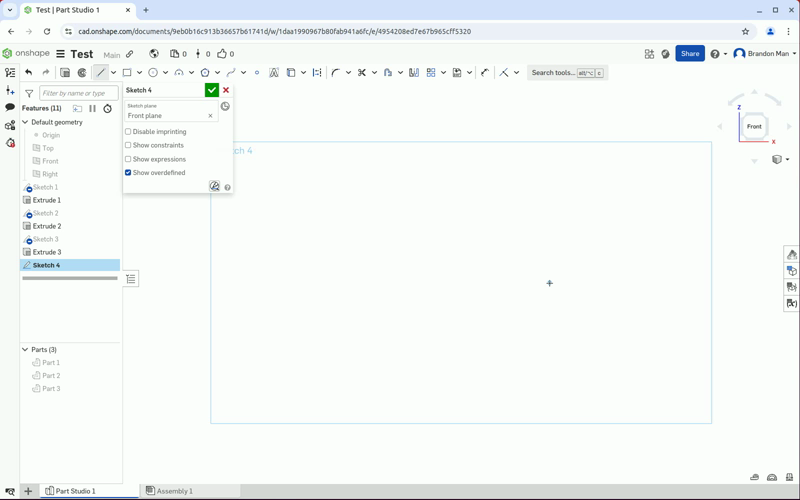
mouse_move(579, 282)
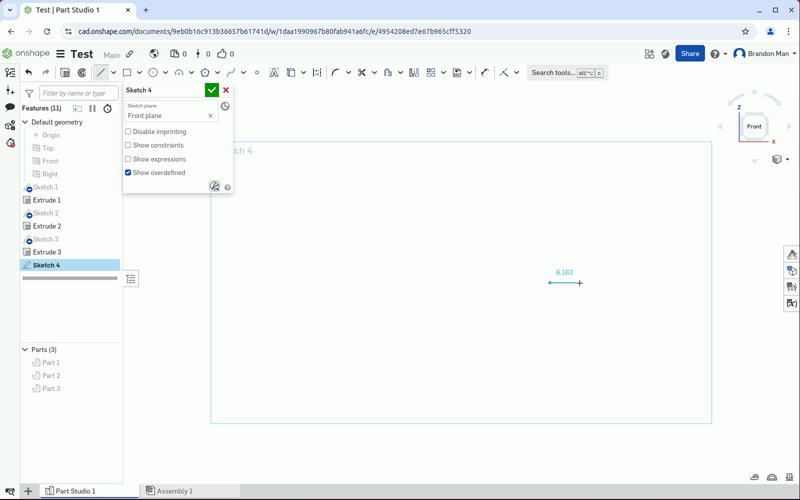
mouse_move(573, 282)
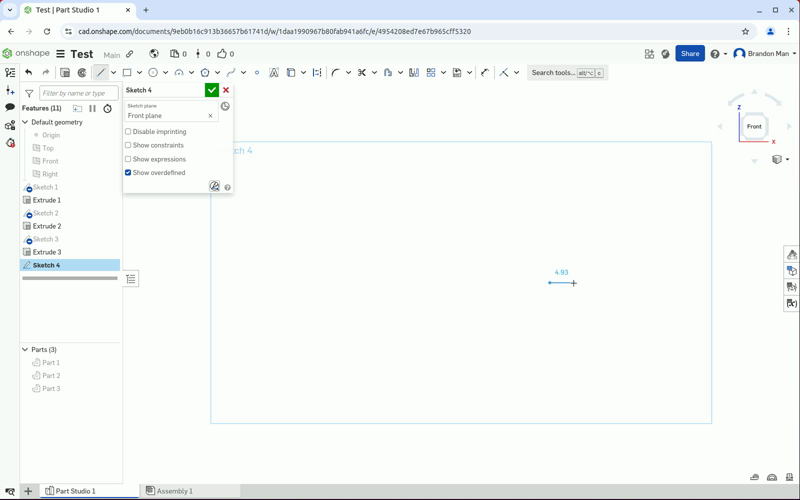
click(573, 282)
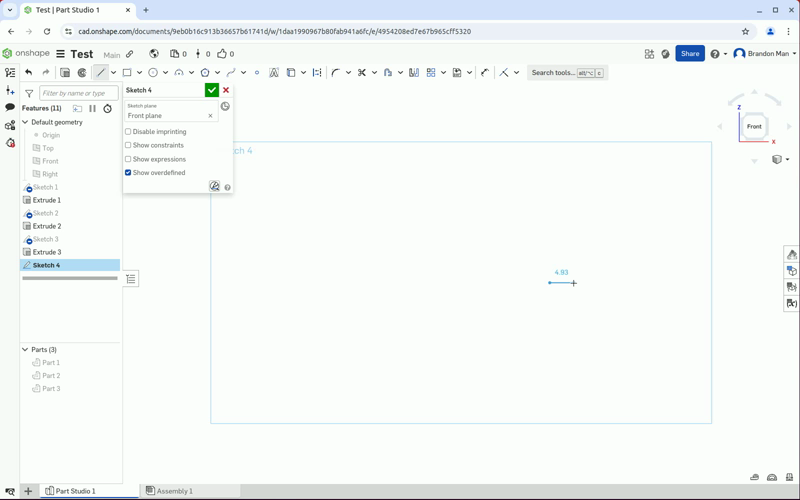
key_up(shift)
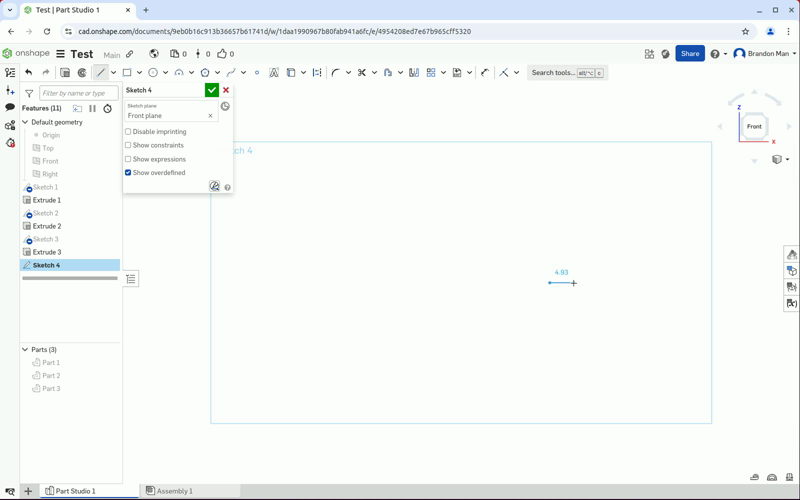
key_down(shift)
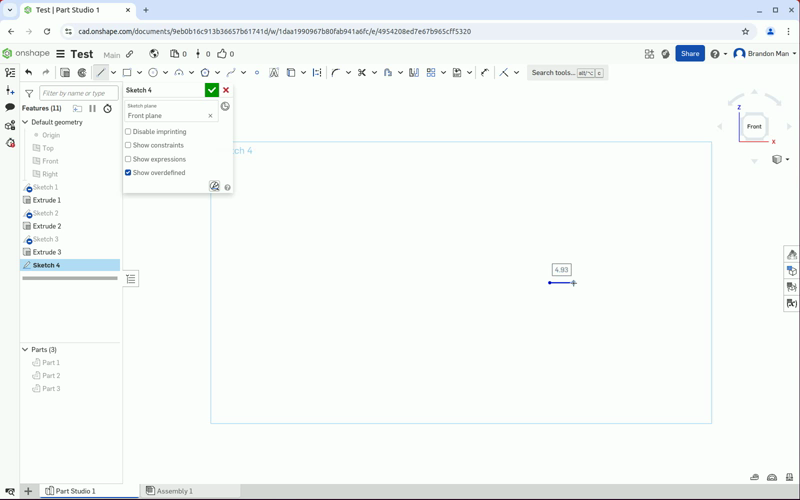
mouse_move(573, 214)
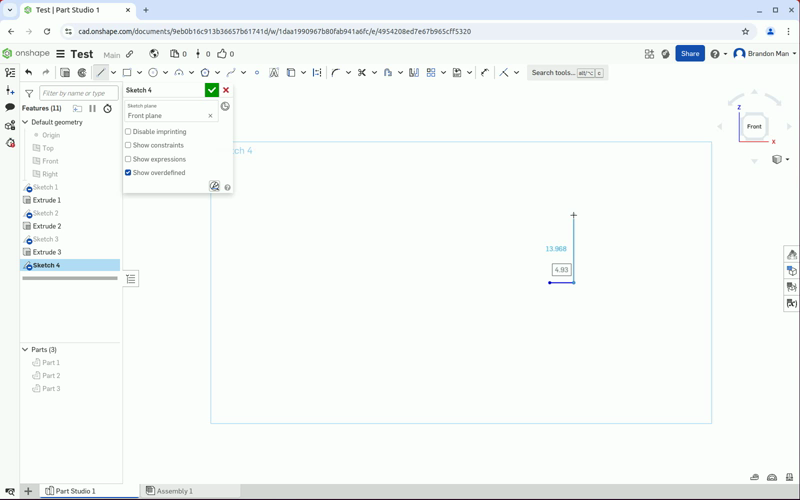
click(573, 214)
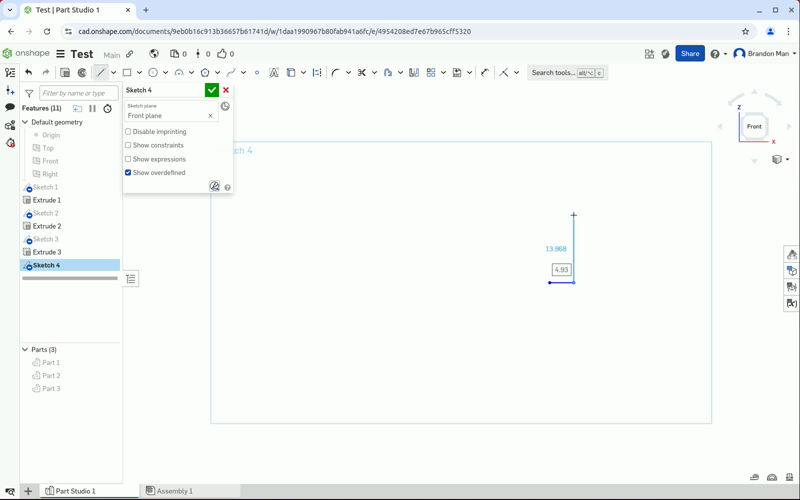
key_up(shift)
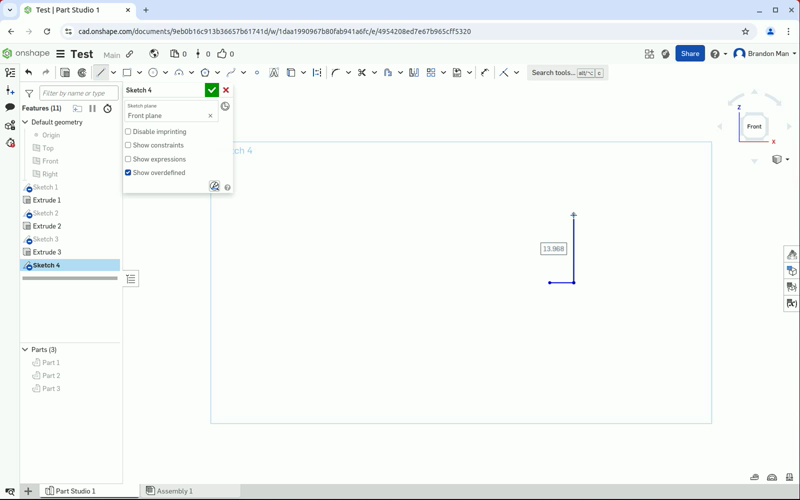
key_down(shift)
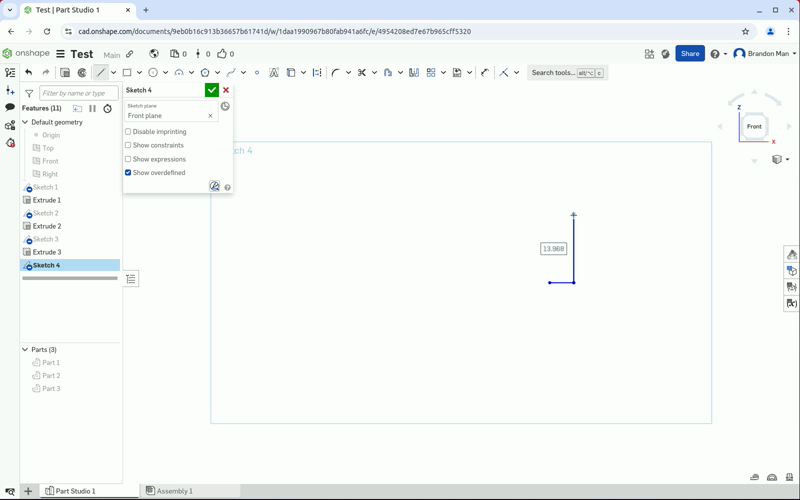
mouse_move(589, 214)
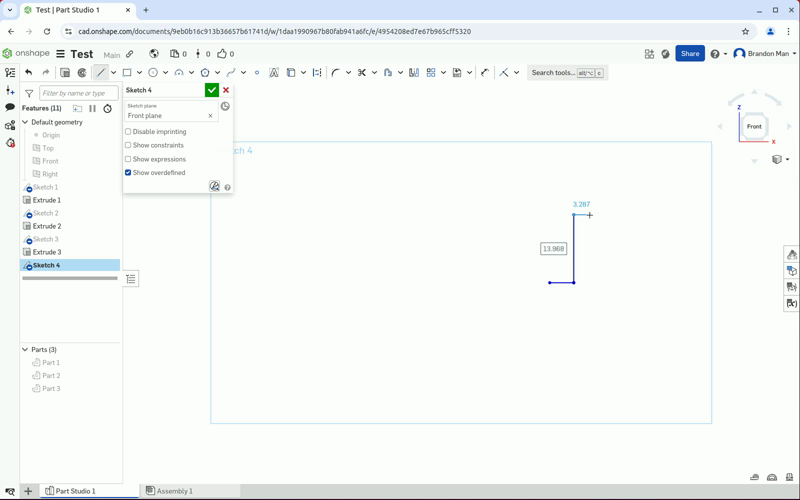
mouse_move(549, 214)
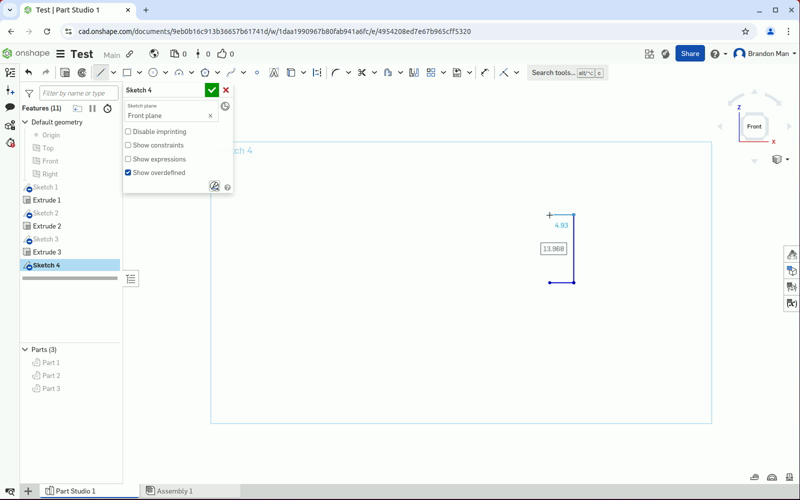
click(549, 214)
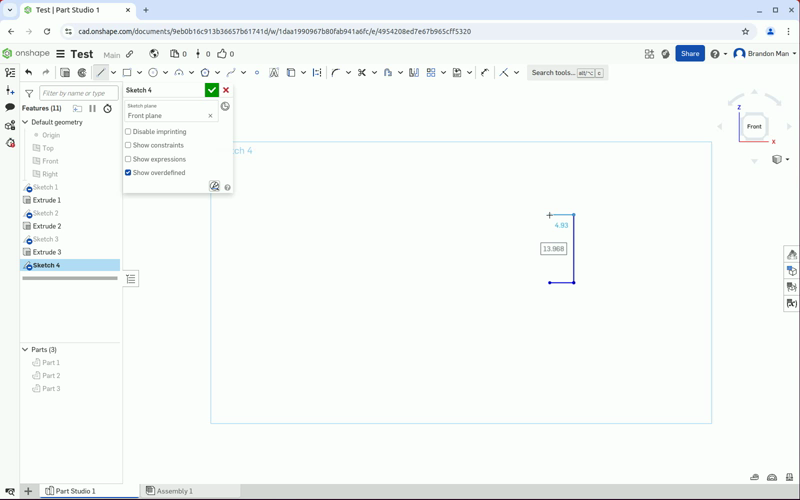
key_up(shift)
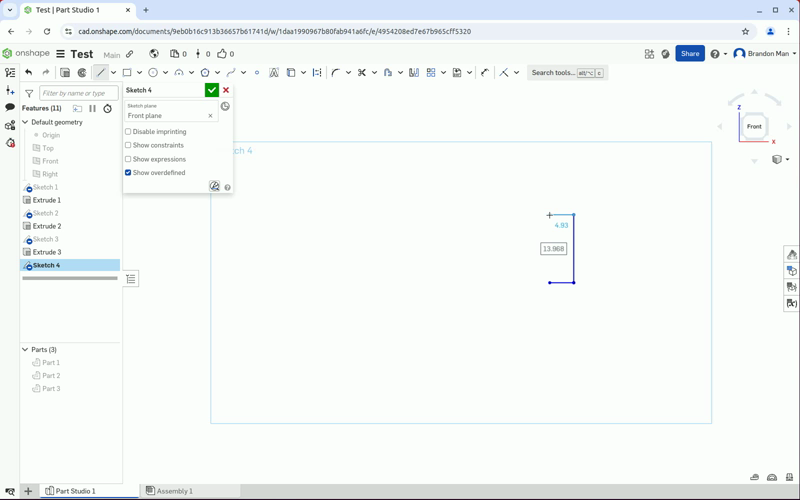
key_down(shift)
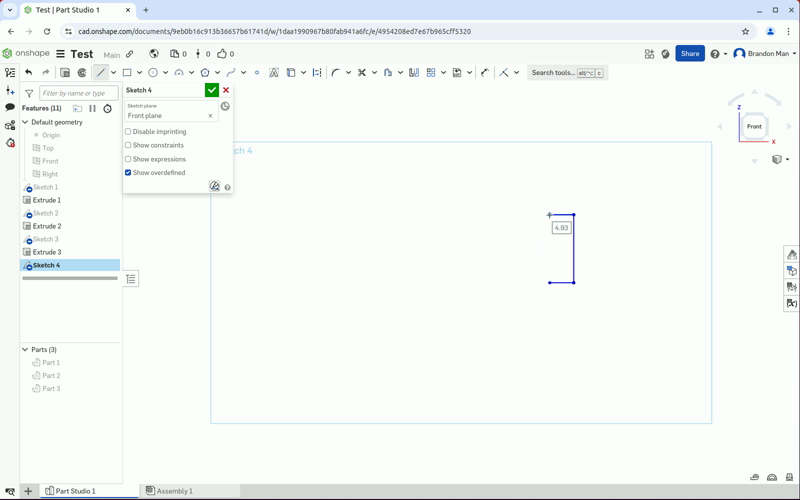
mouse_move(549, 282)
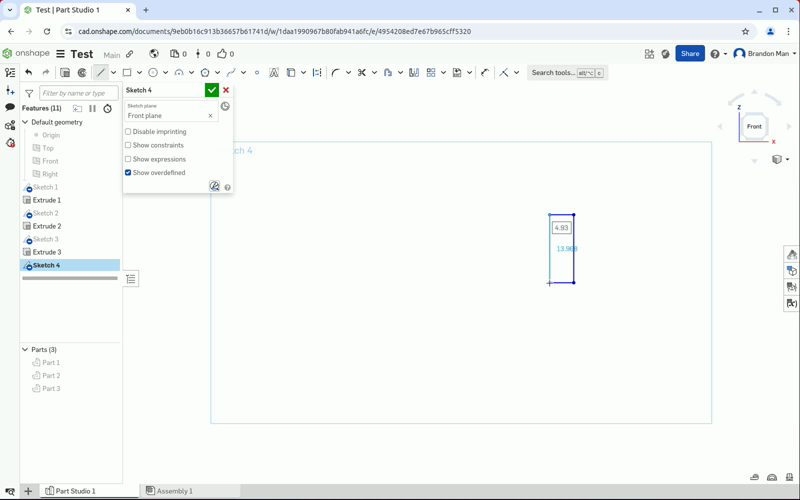
key_up(shift)
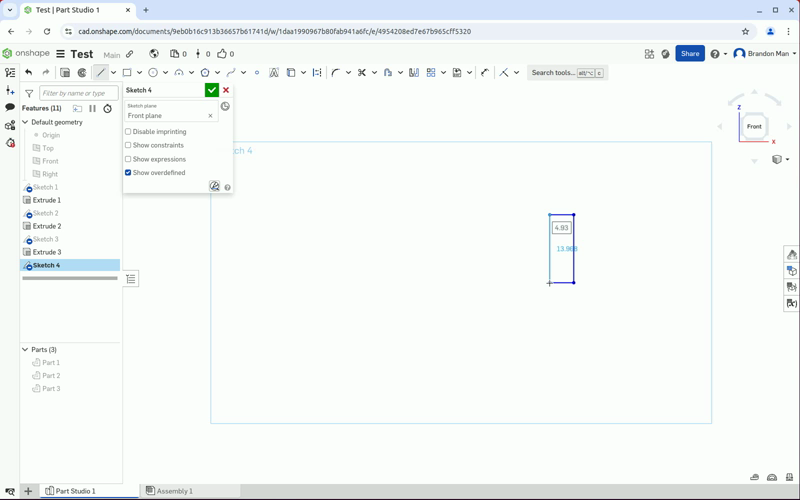
click(549, 282)
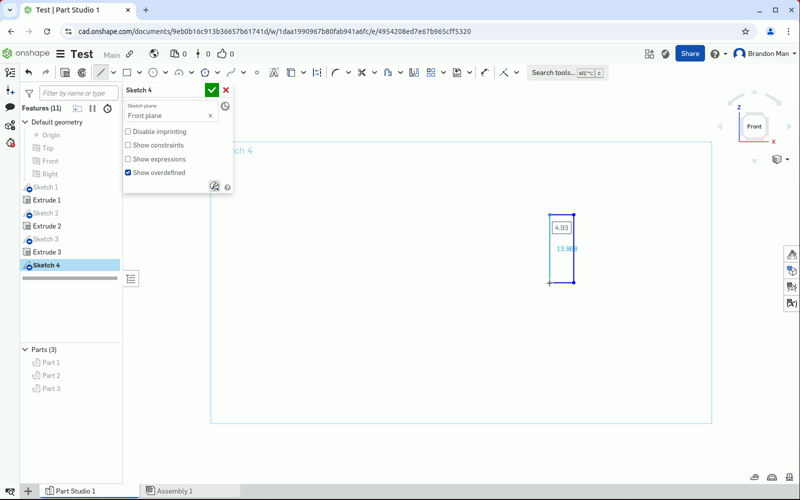
key(esc)
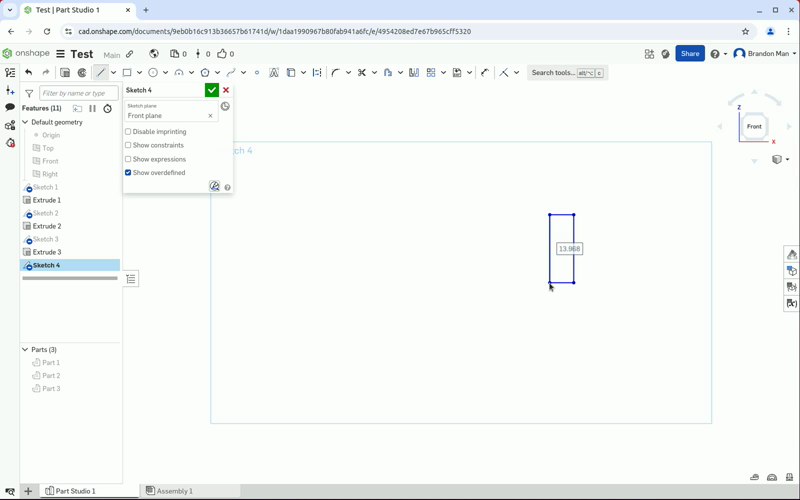
key(l)
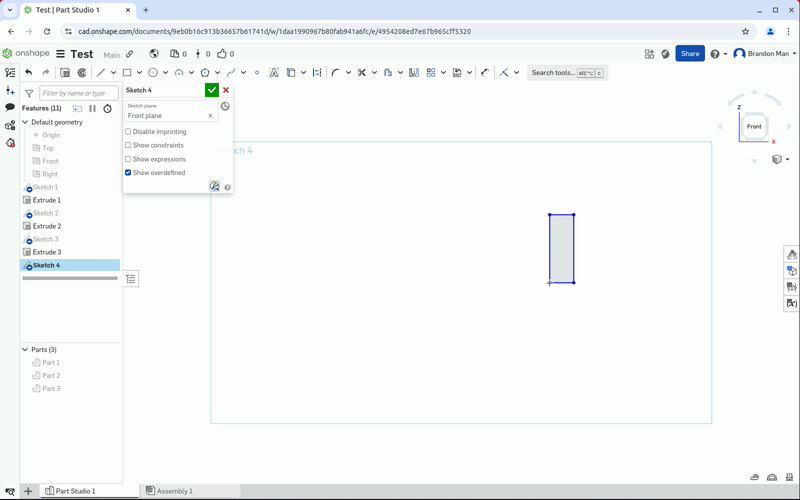
key_down(shift)
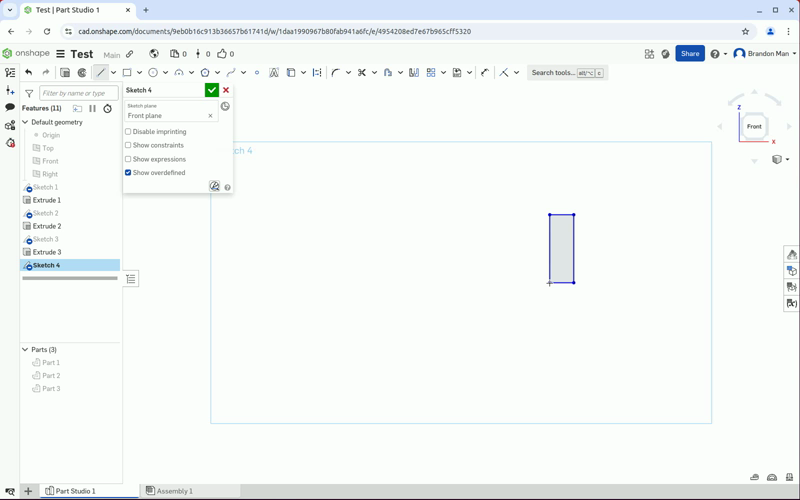
mouse_move(550, 282)
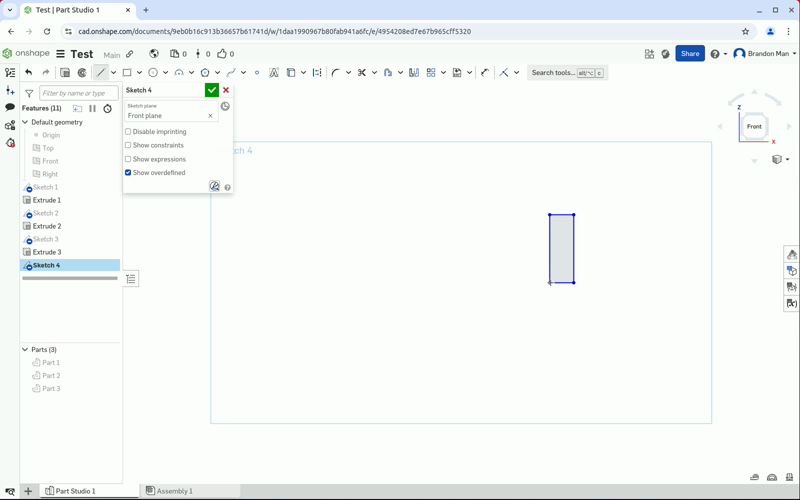
scroll(6)
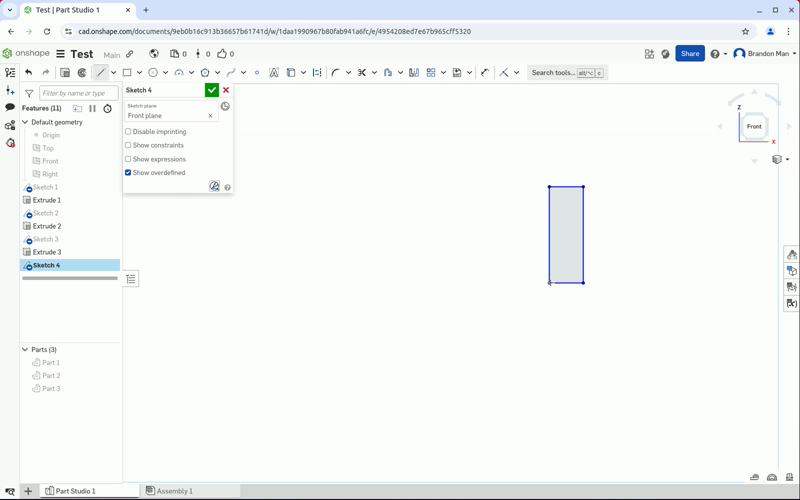
scroll(6)
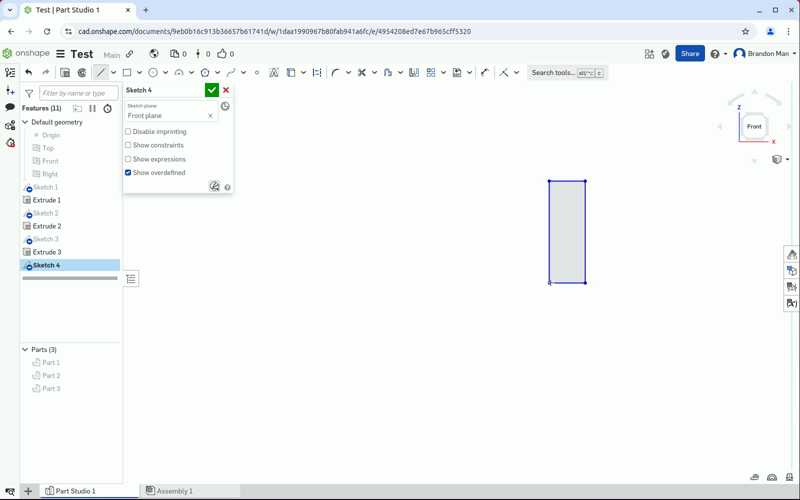
scroll(6)
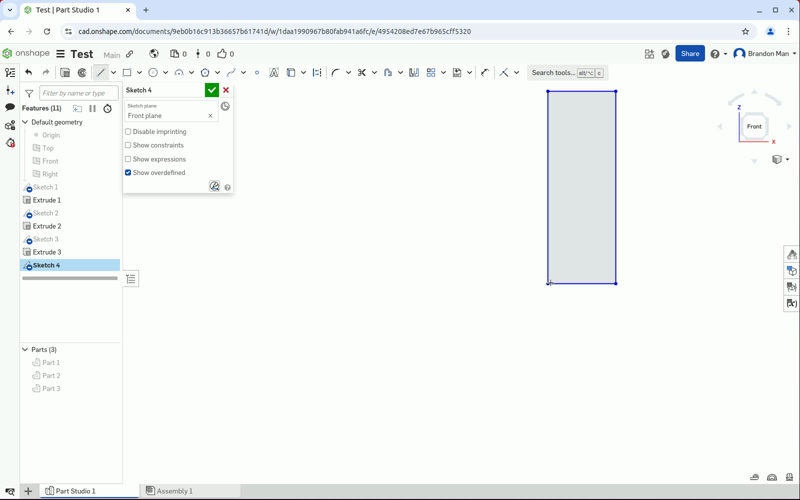
scroll(6)
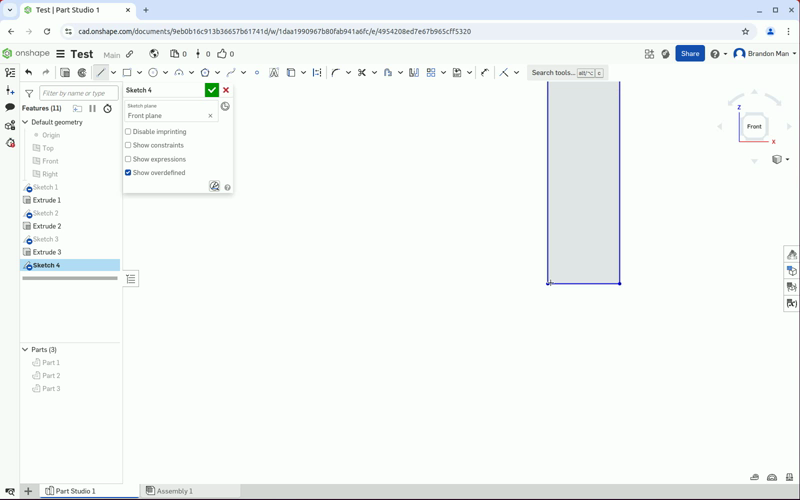
scroll(6)
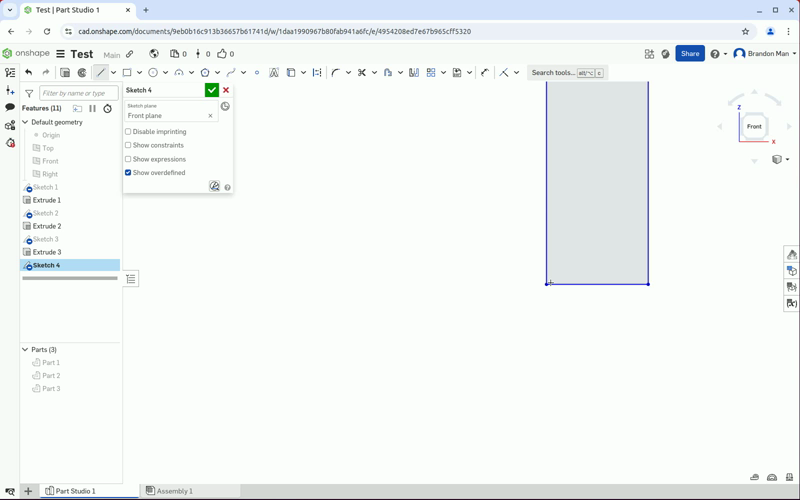
scroll(6)
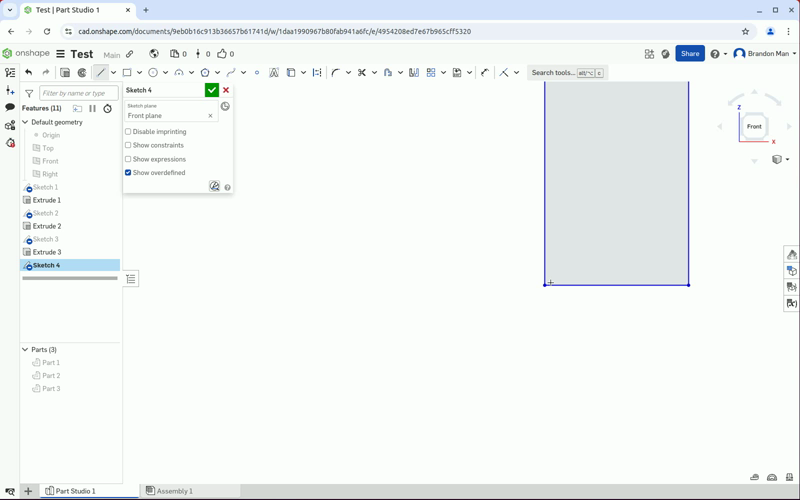
scroll(6)
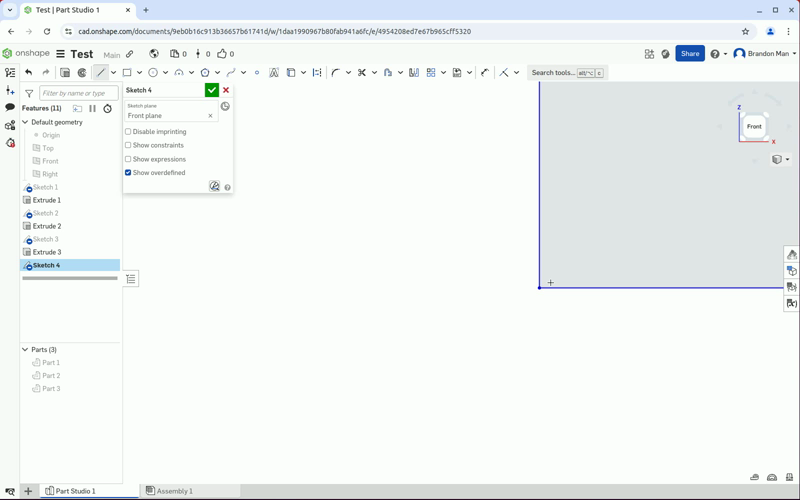
click(550, 282)
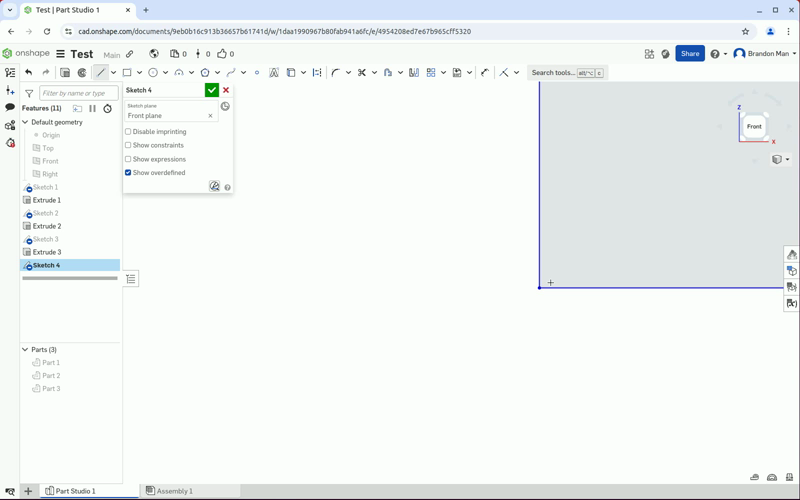
scroll(-6)
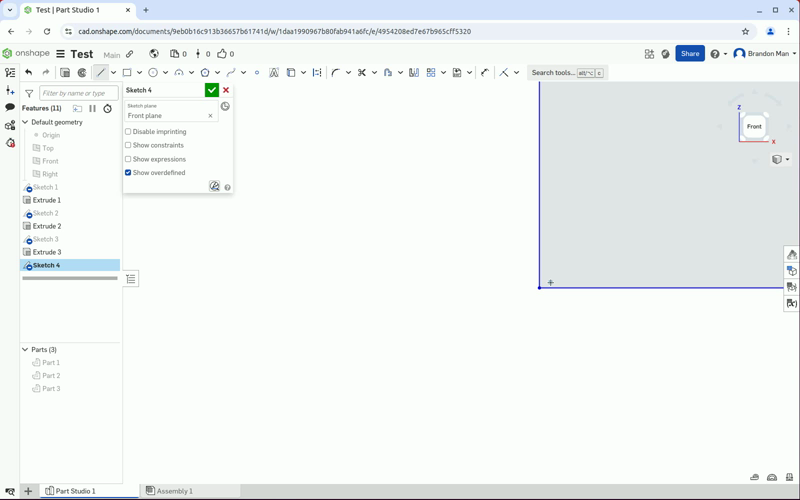
scroll(-6)
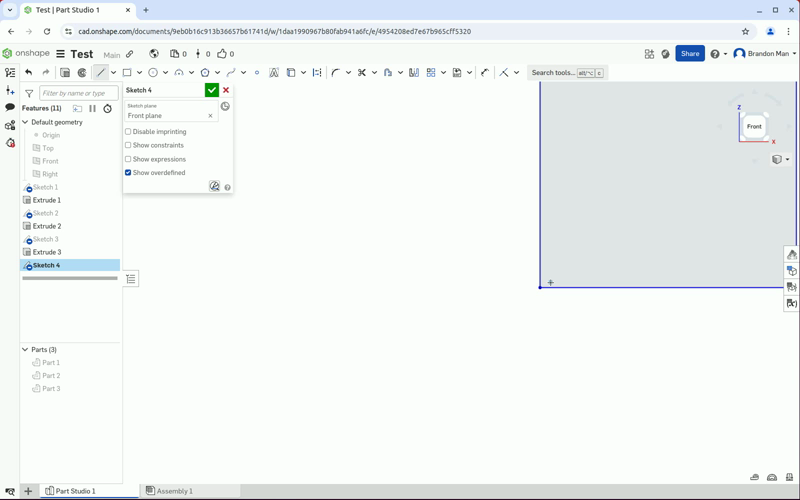
scroll(-6)
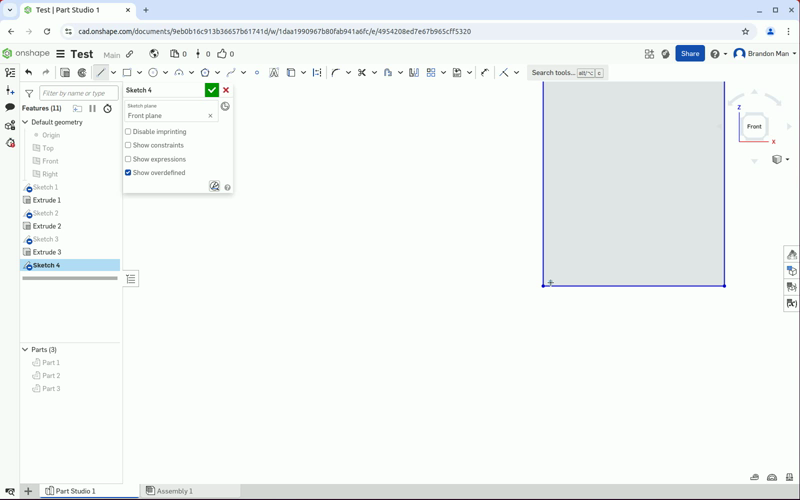
scroll(-6)
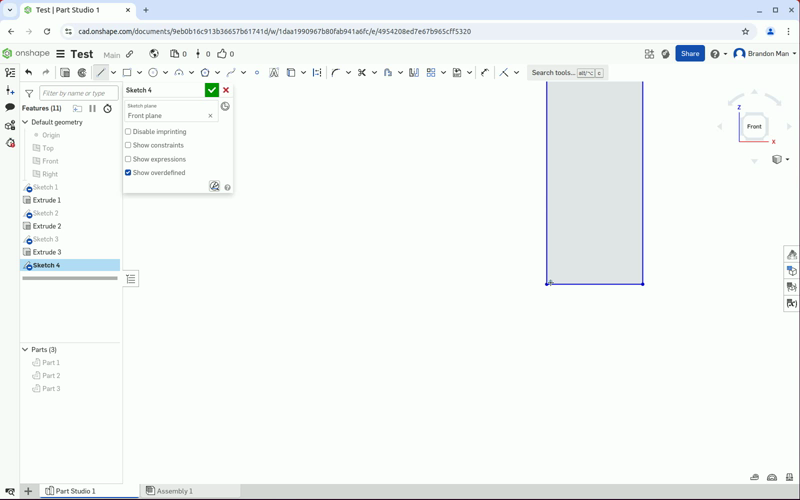
scroll(-6)
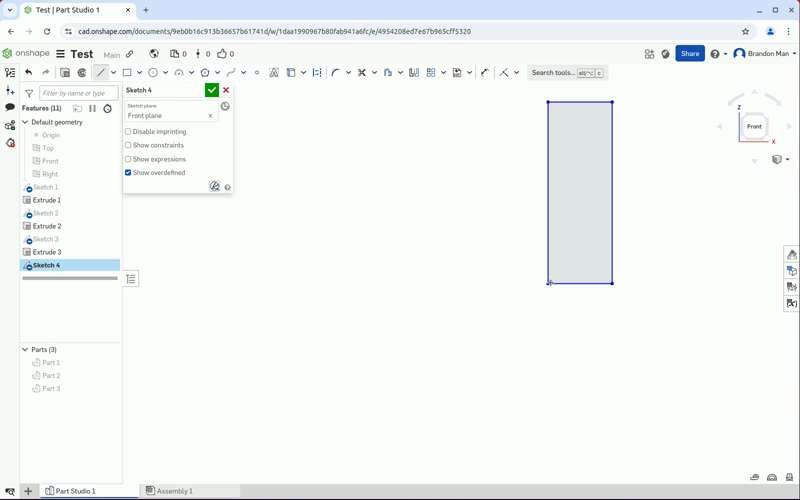
scroll(-6)
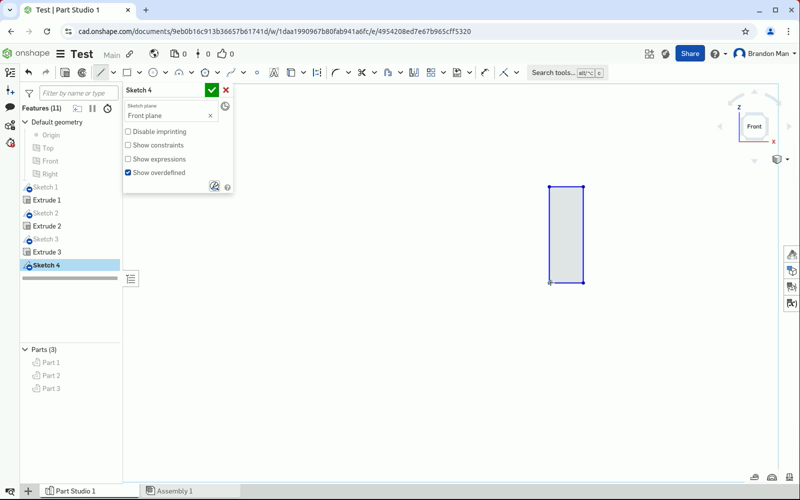
scroll(-6)
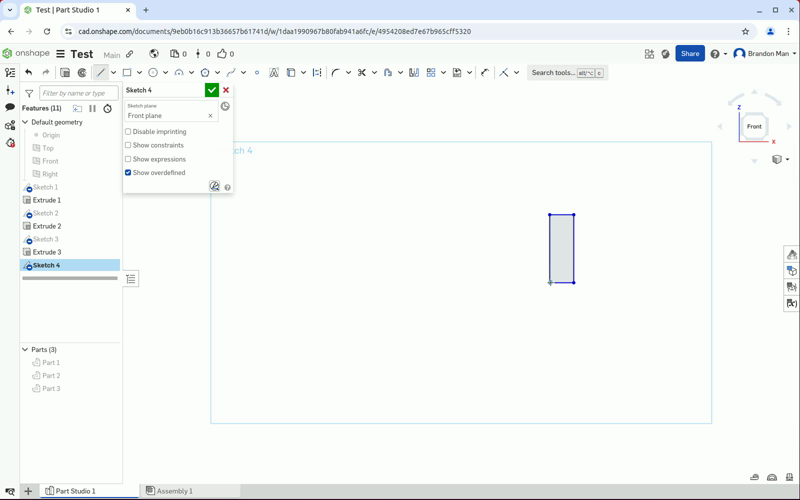
key_up(shift)
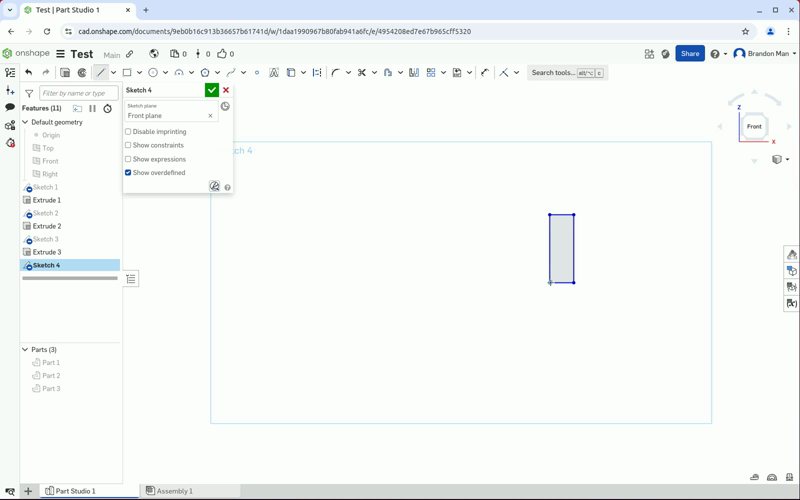
key_down(shift)
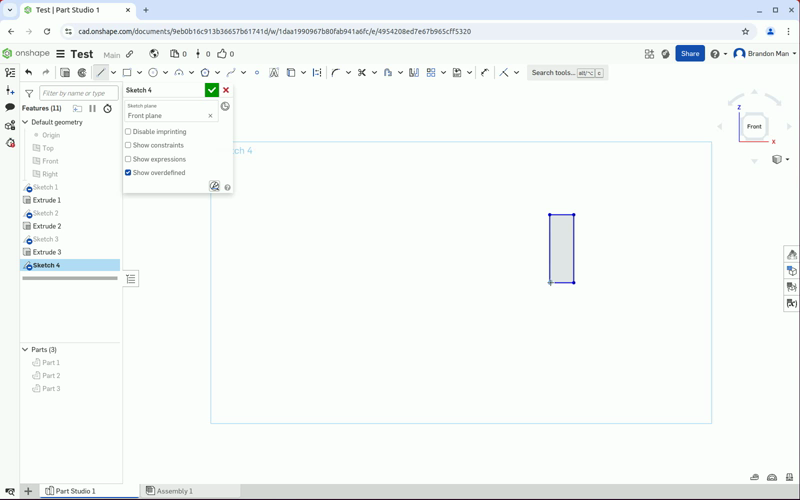
mouse_move(580, 282)
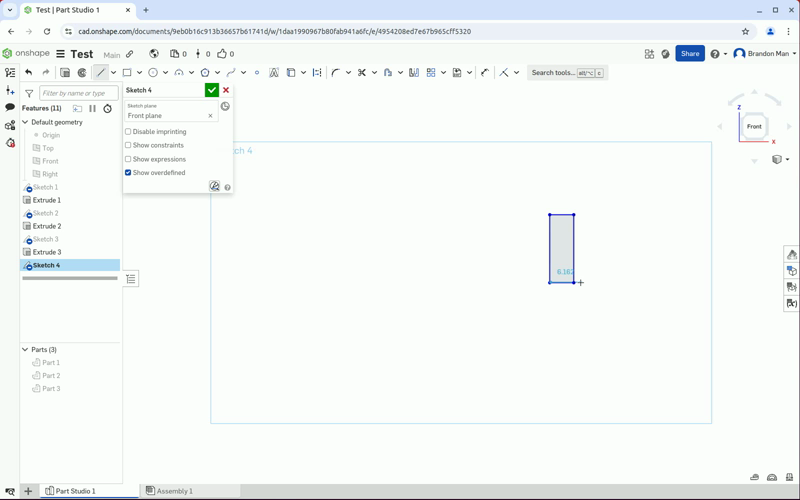
mouse_move(573, 282)
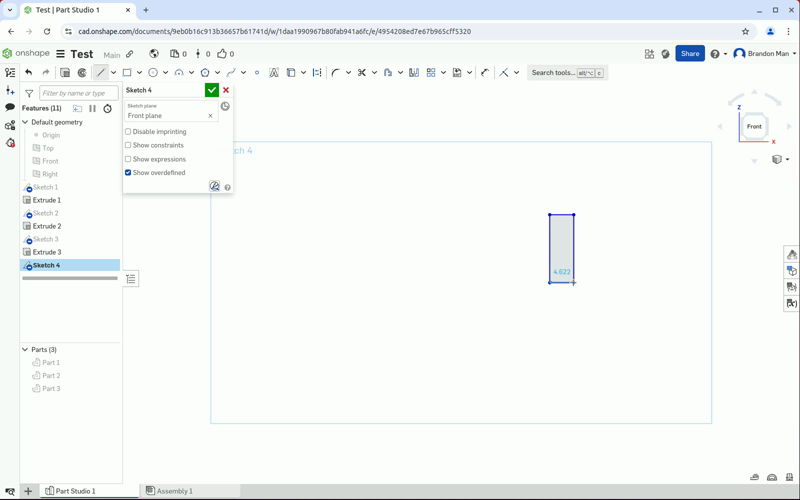
scroll(6)
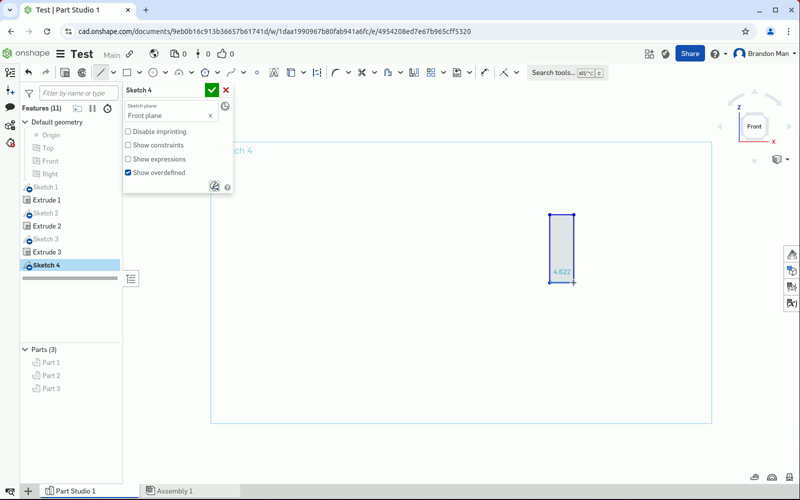
scroll(6)
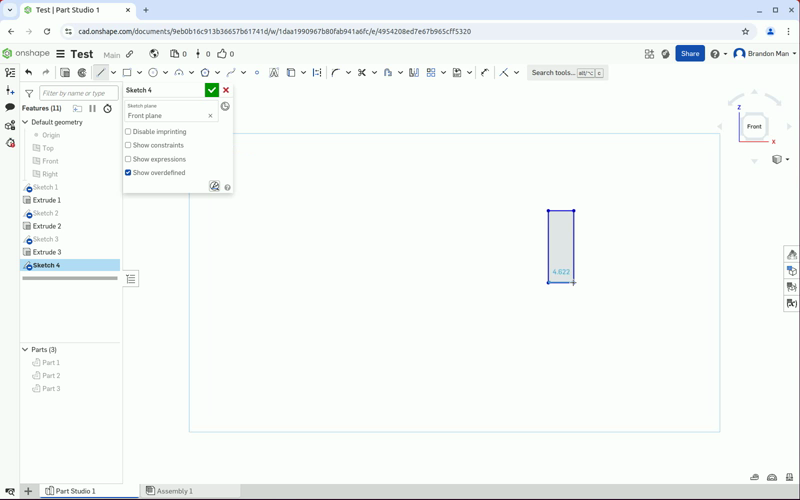
scroll(6)
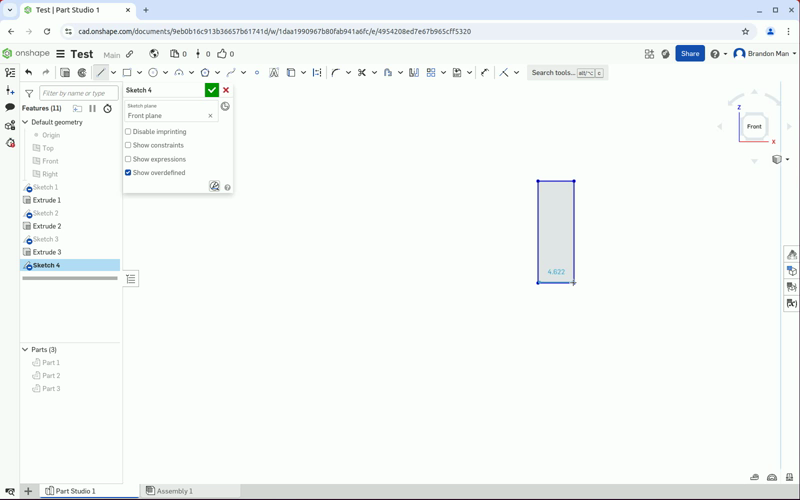
scroll(6)
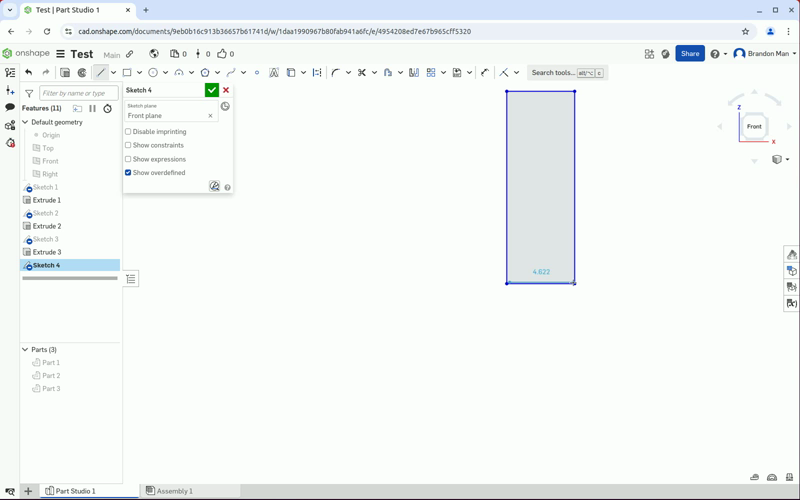
scroll(6)
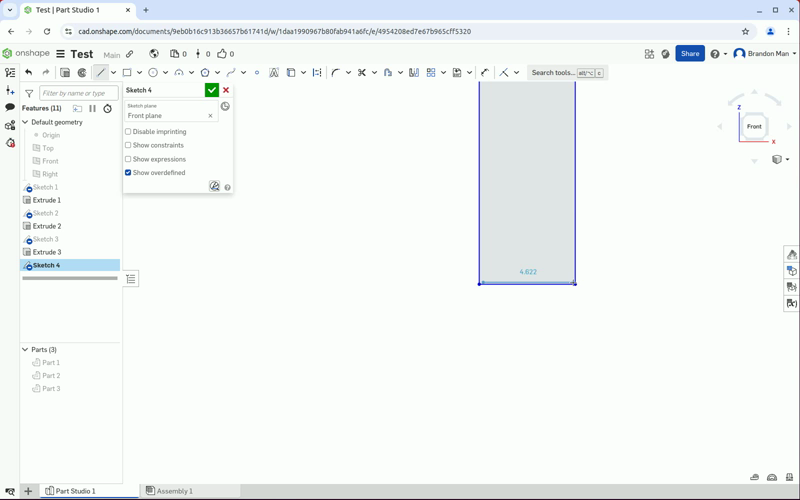
scroll(6)
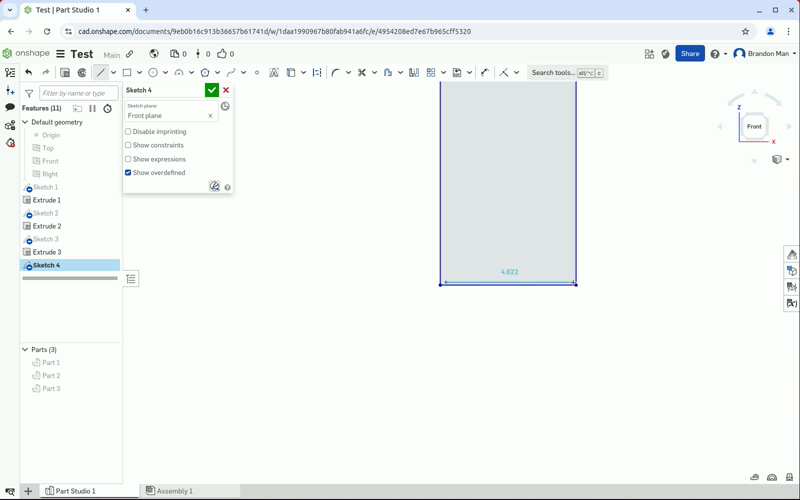
scroll(6)
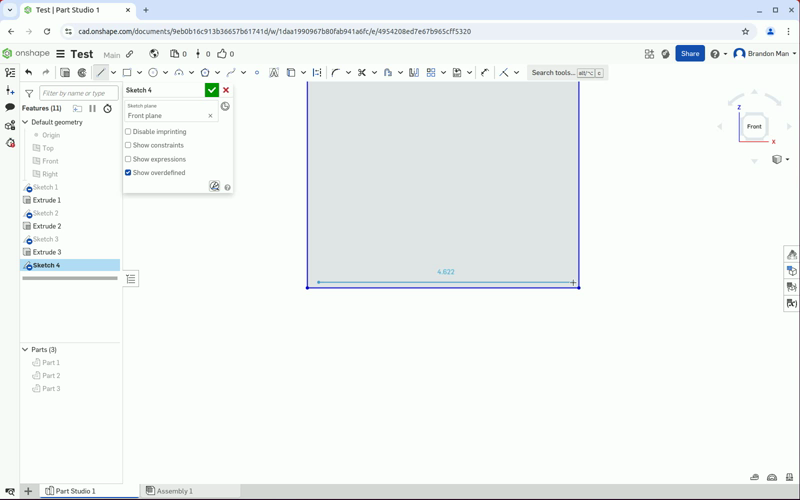
click(573, 282)
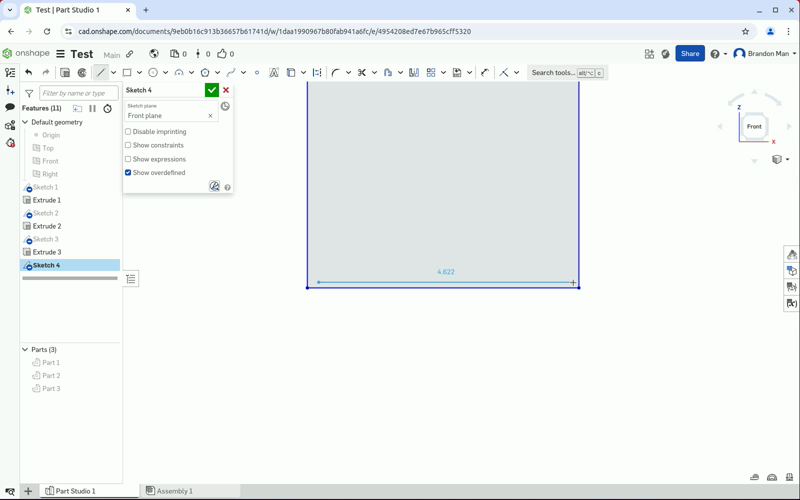
scroll(-6)
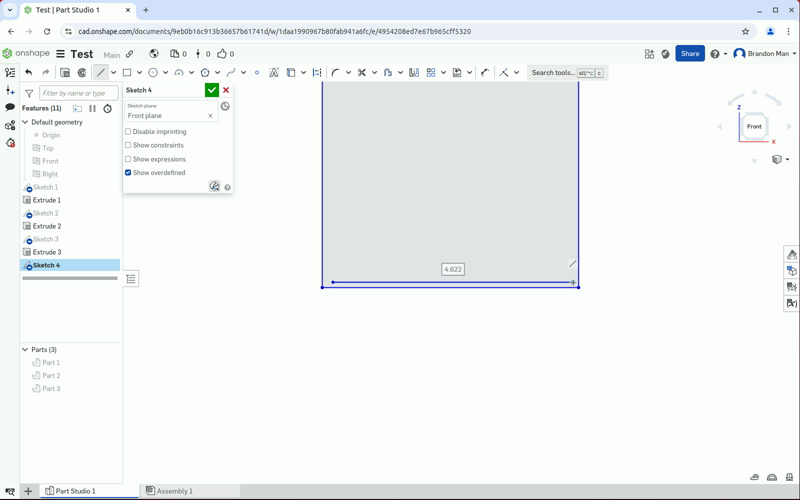
scroll(-6)
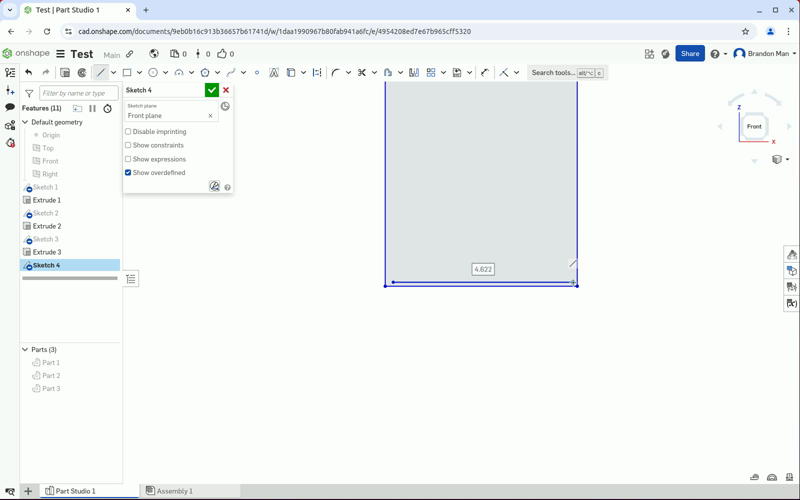
scroll(-6)
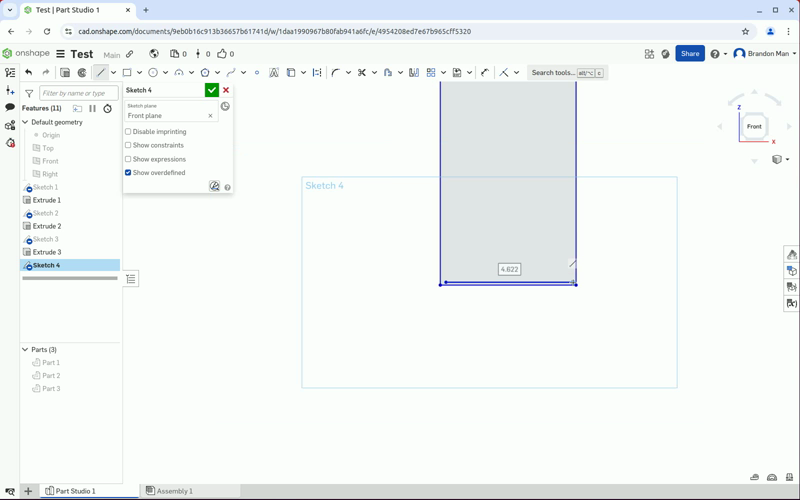
scroll(-6)
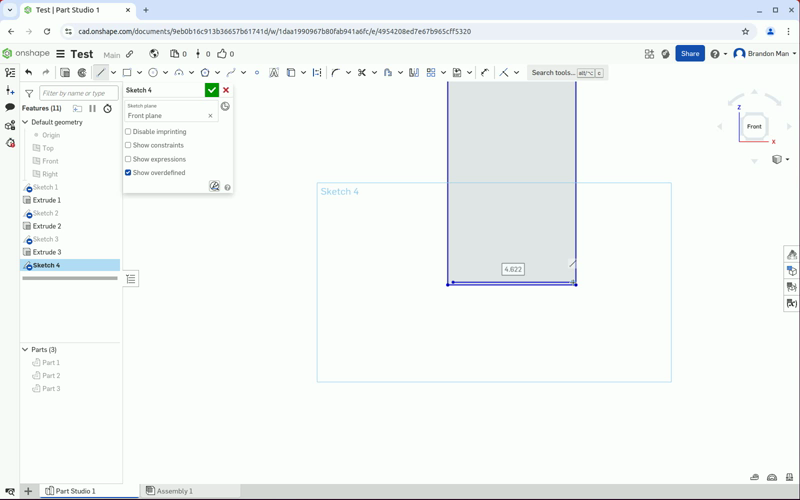
scroll(-6)
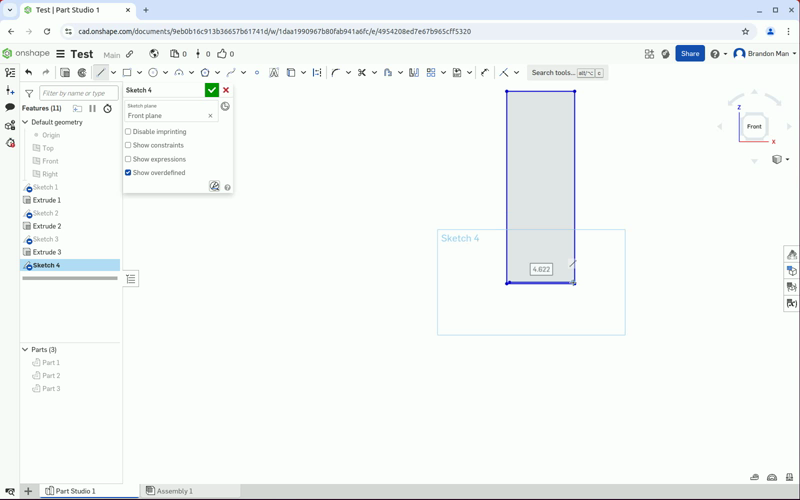
scroll(-6)
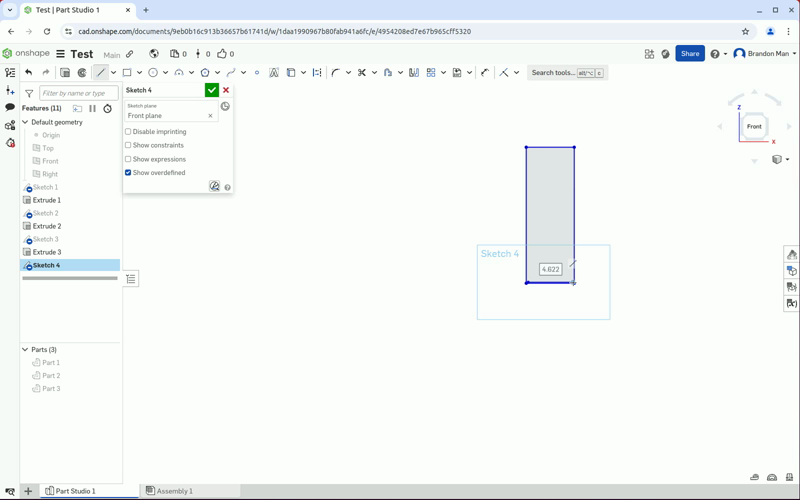
scroll(-6)
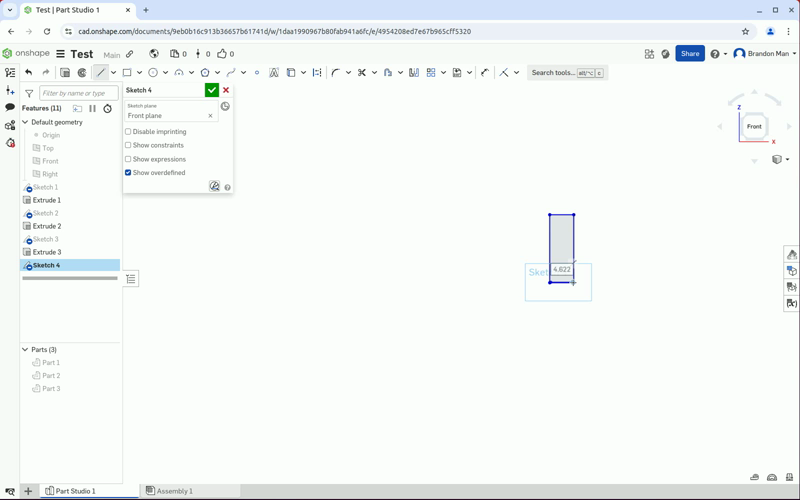
key_up(shift)
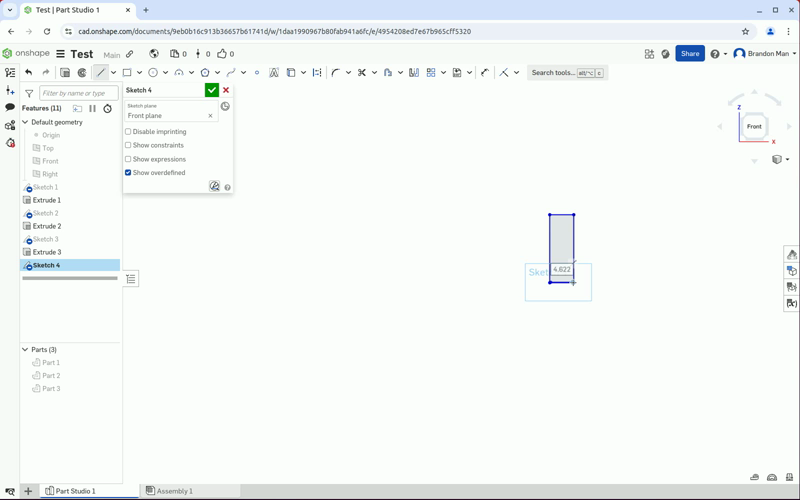
key_down(shift)
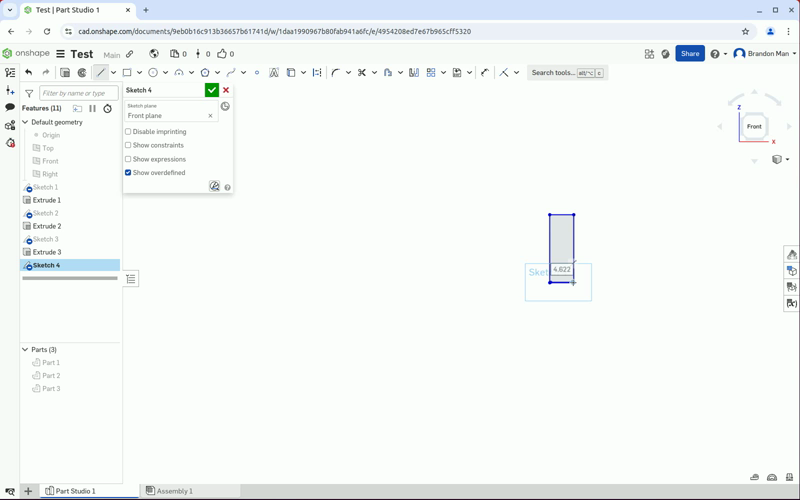
mouse_move(573, 215)
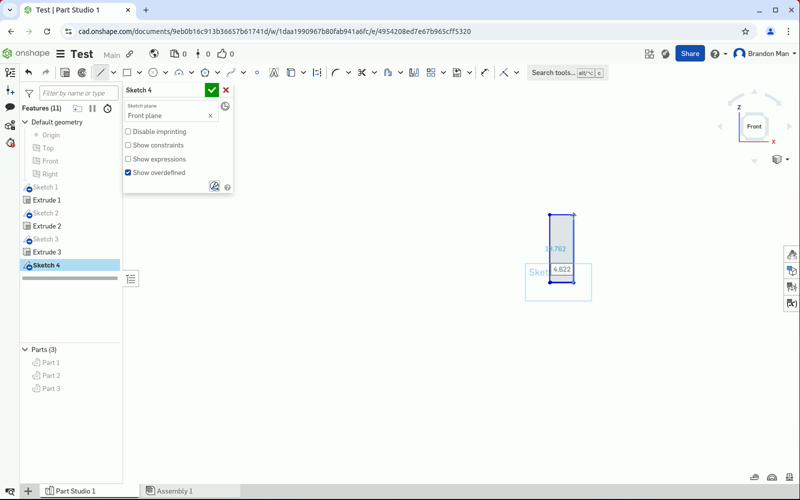
scroll(6)
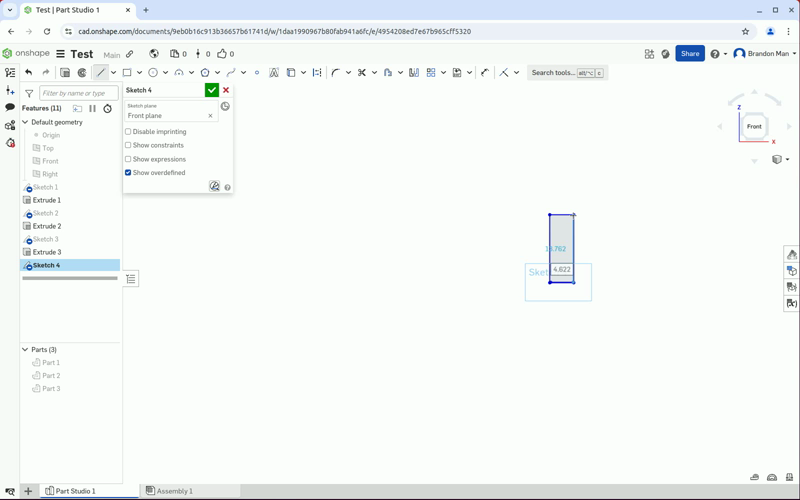
scroll(6)
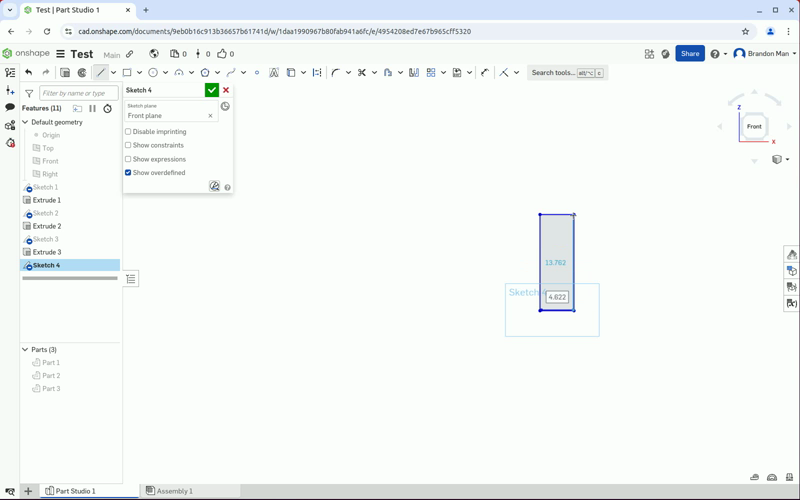
scroll(6)
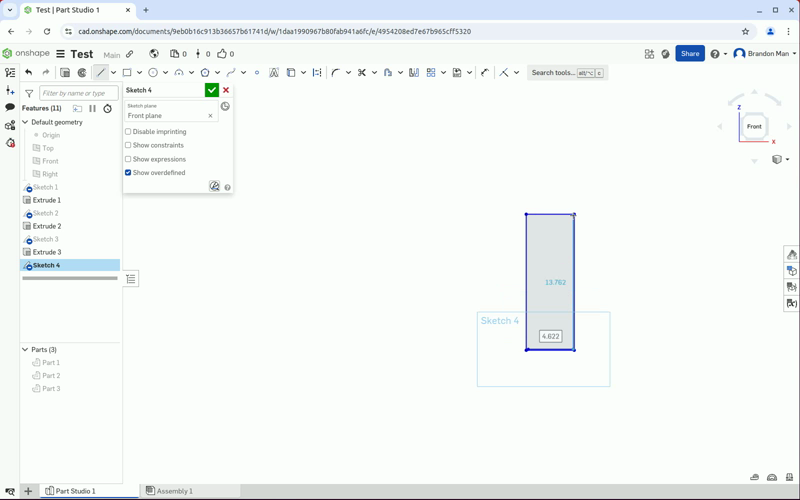
scroll(6)
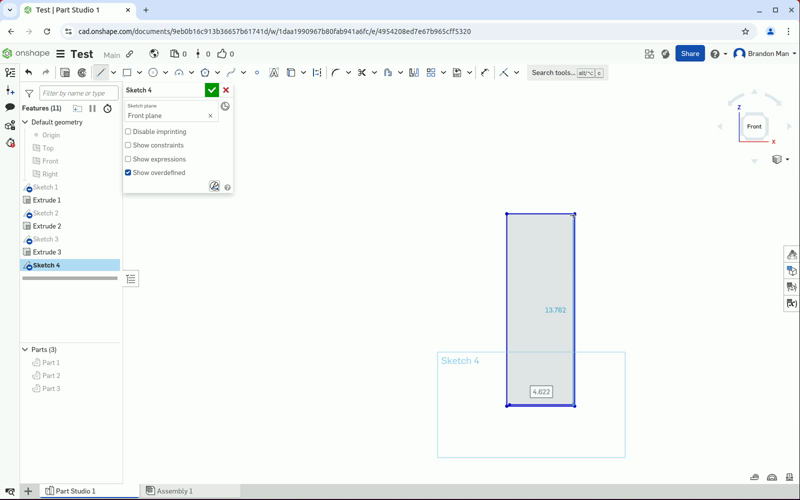
scroll(6)
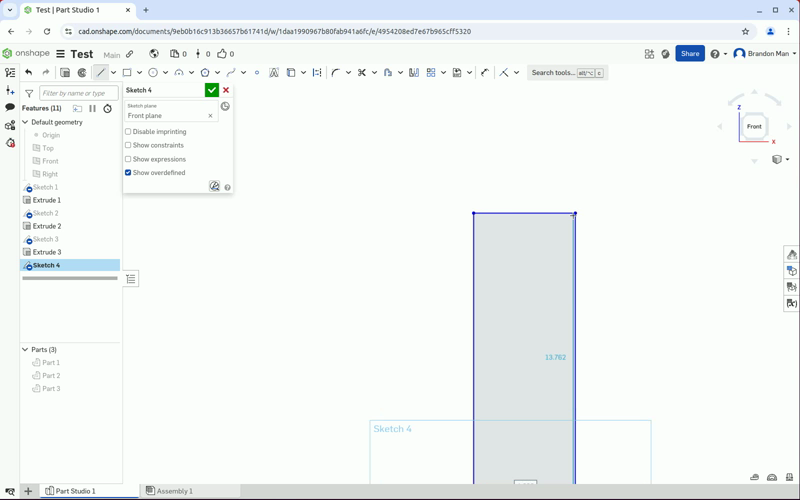
scroll(6)
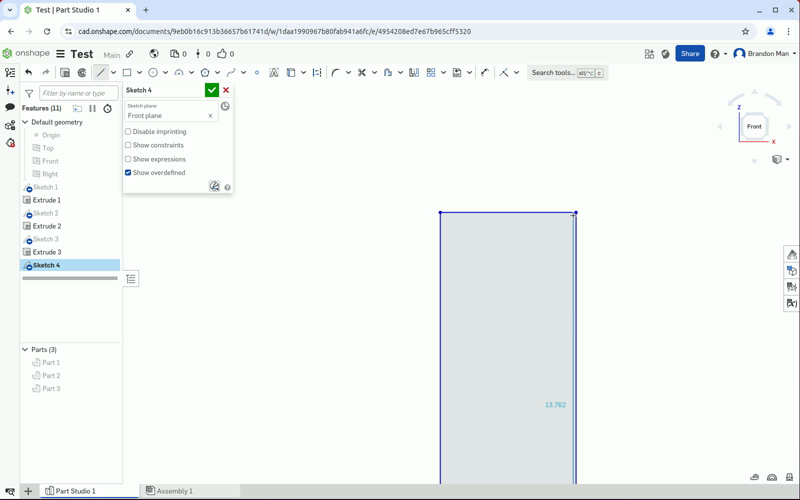
scroll(6)
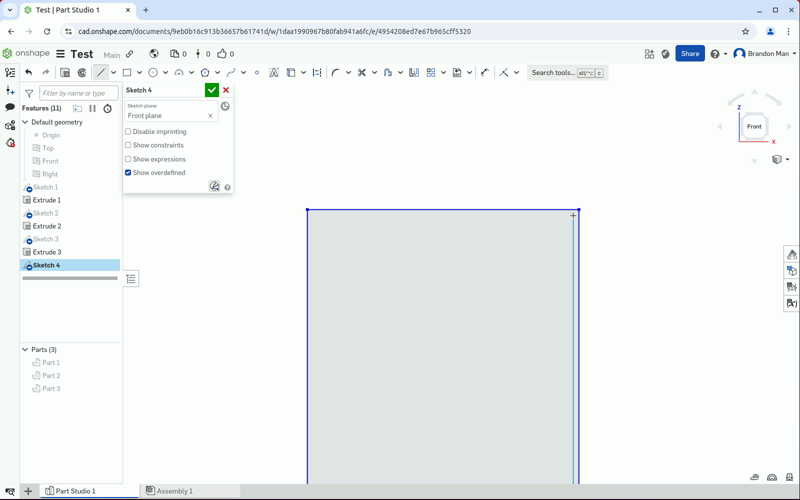
click(573, 215)
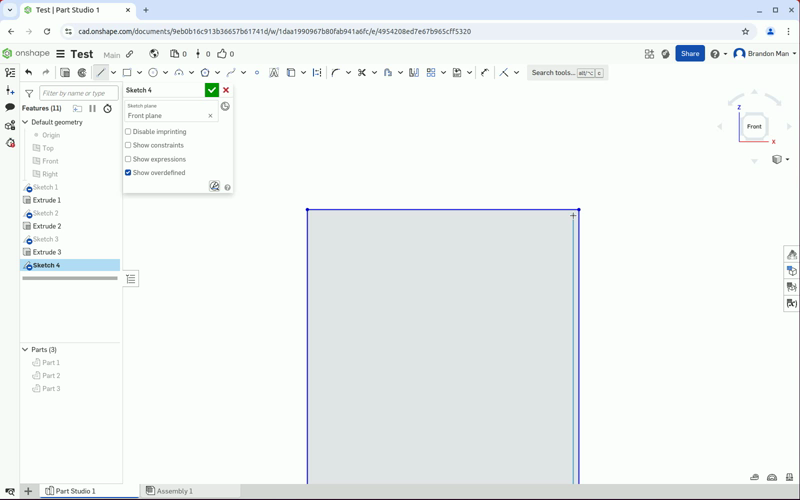
scroll(-6)
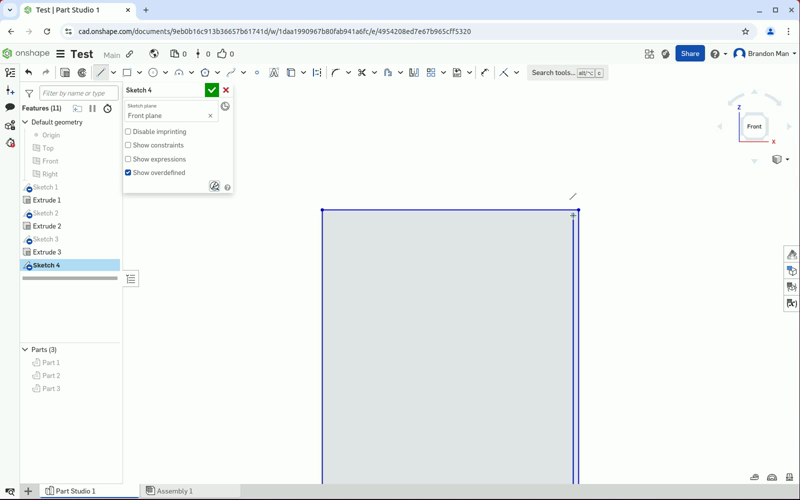
scroll(-6)
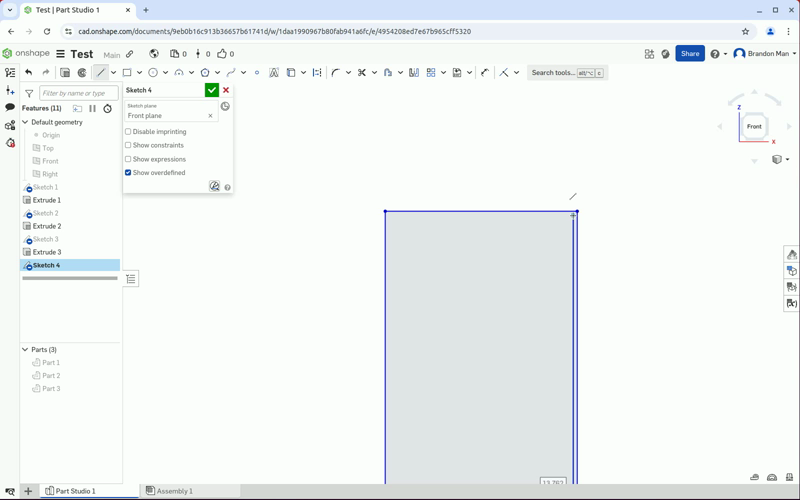
scroll(-6)
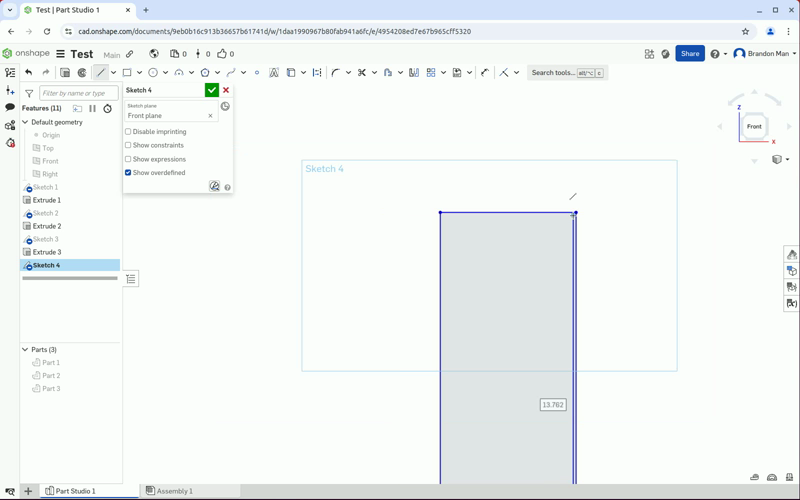
scroll(-6)
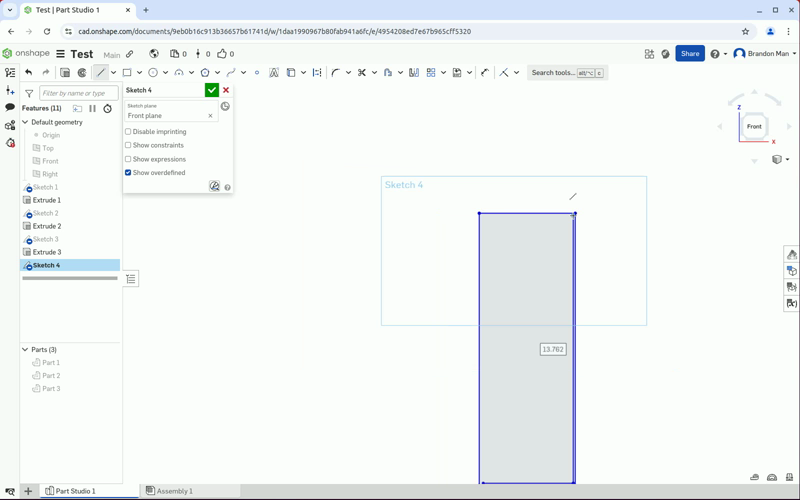
scroll(-6)
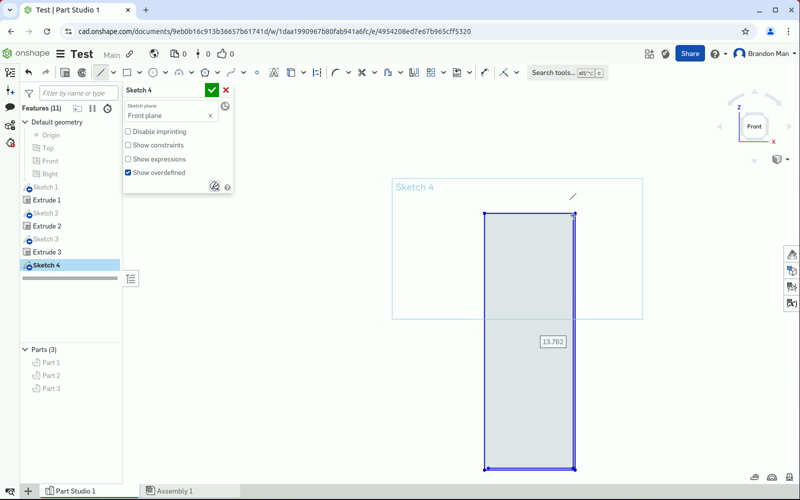
scroll(-6)
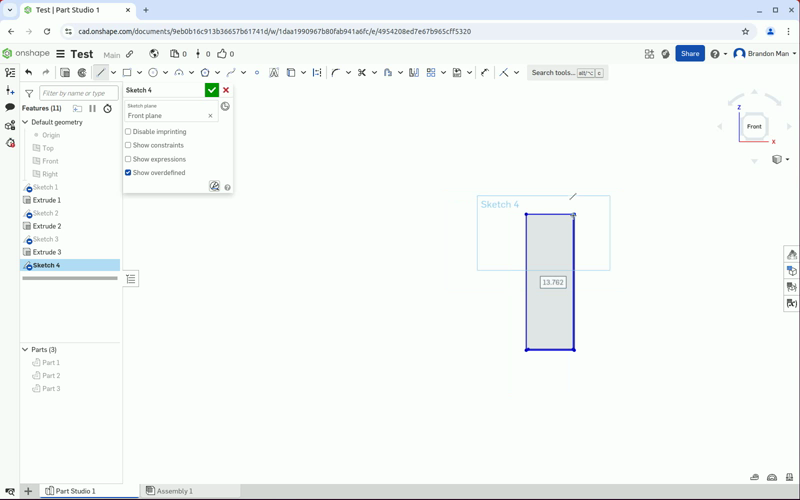
scroll(-6)
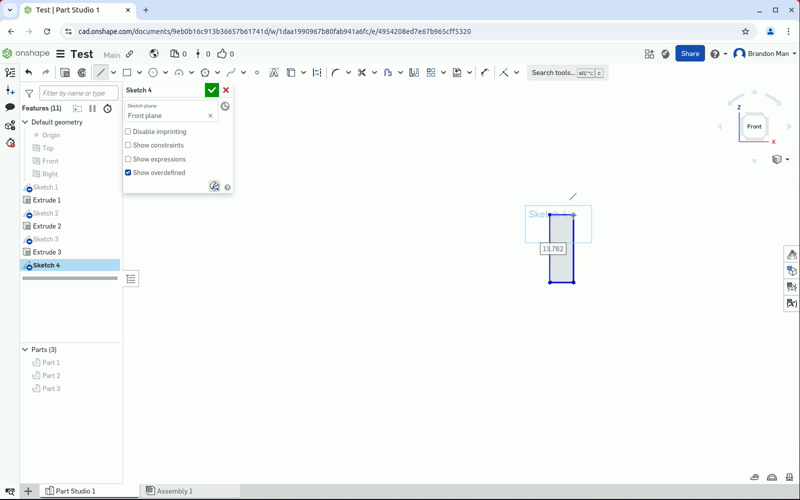
key_up(shift)
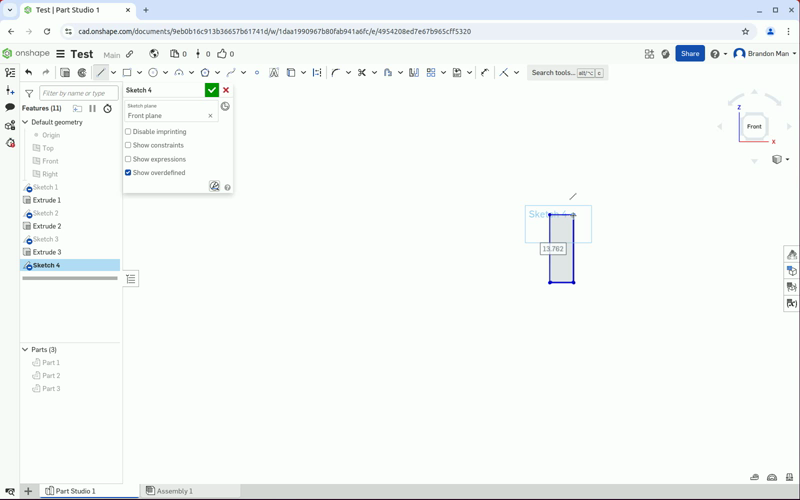
key_down(shift)
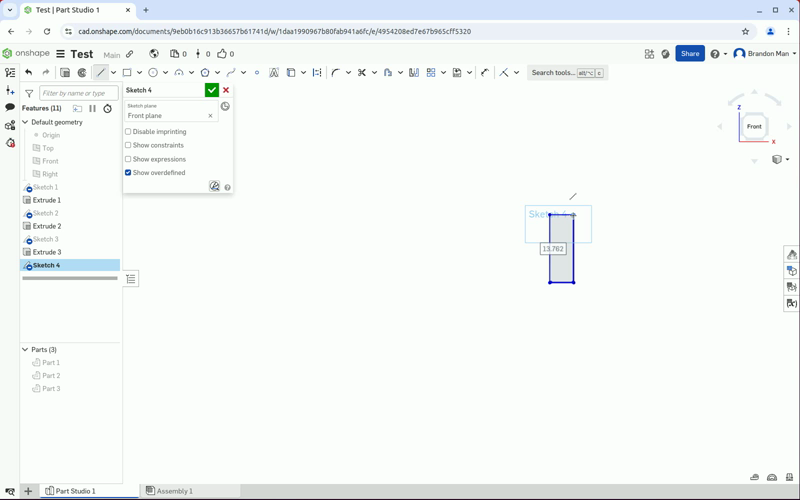
mouse_move(589, 215)
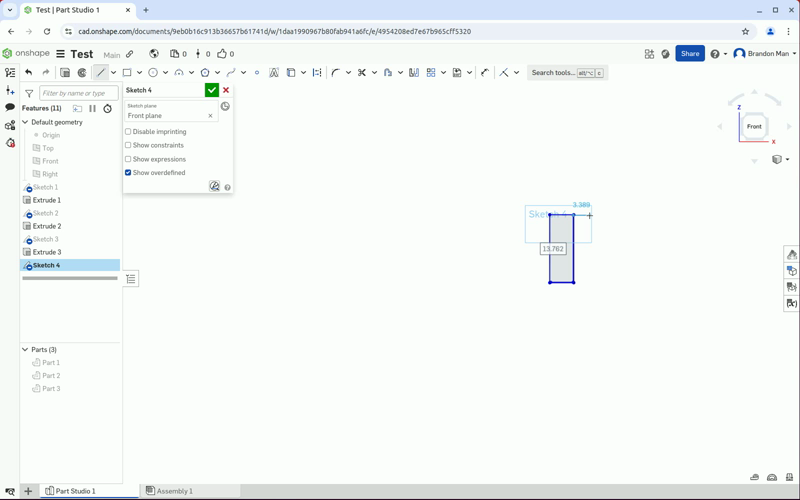
mouse_move(550, 215)
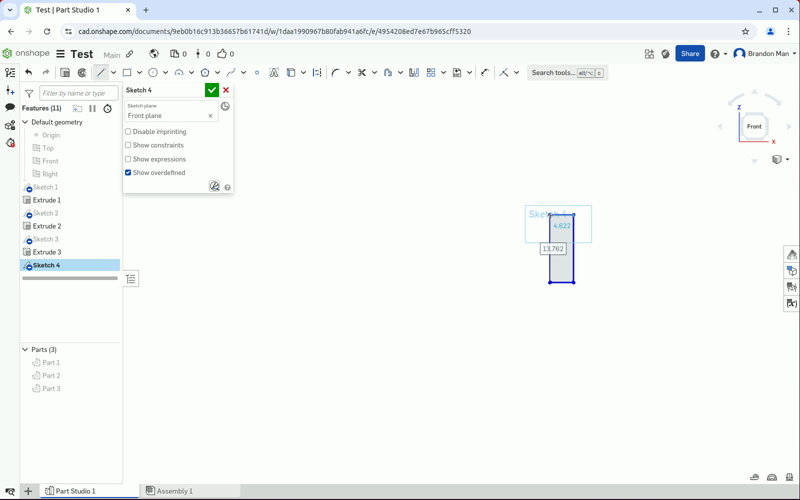
scroll(6)
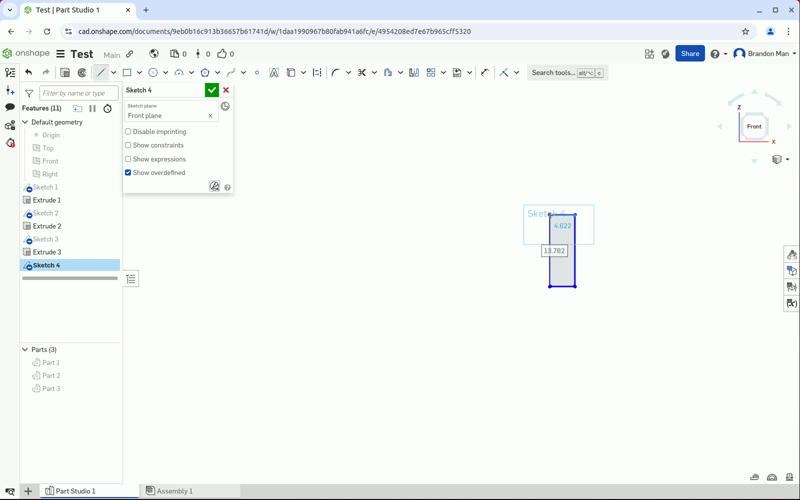
scroll(6)
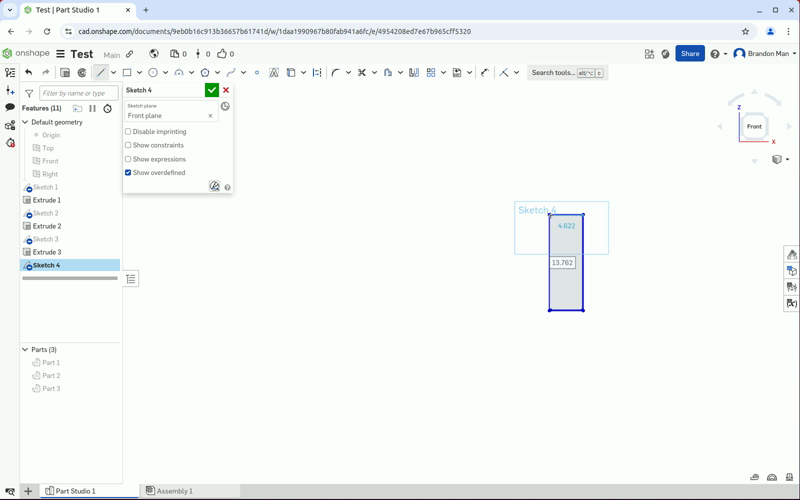
scroll(6)
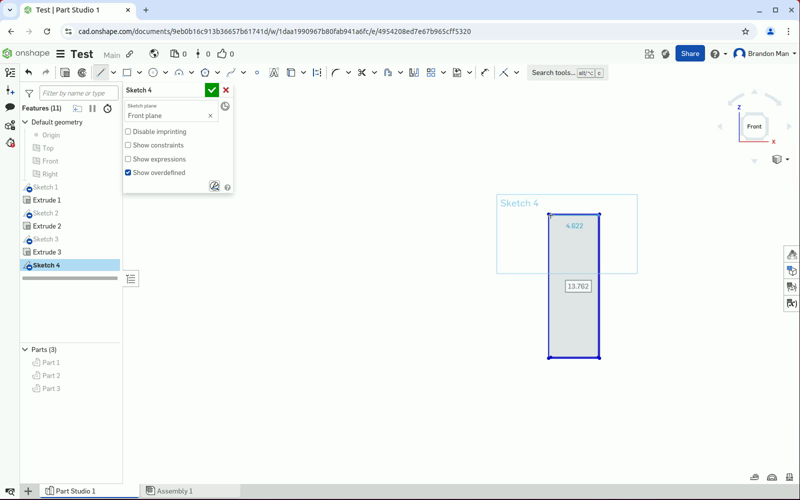
scroll(6)
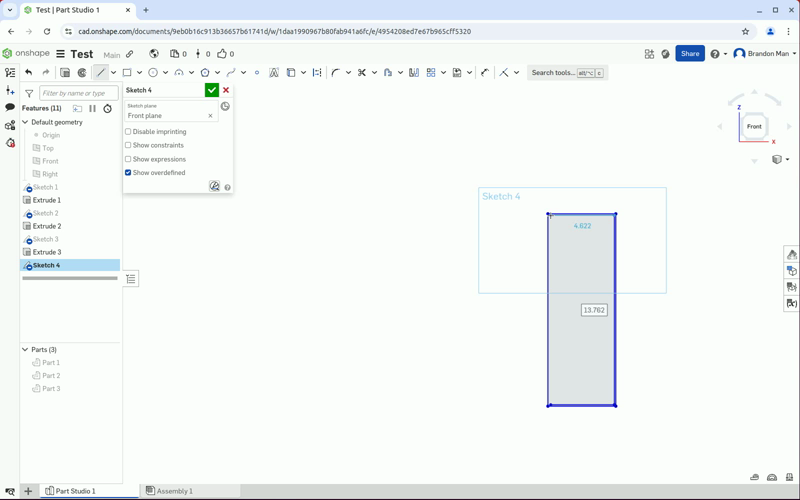
scroll(6)
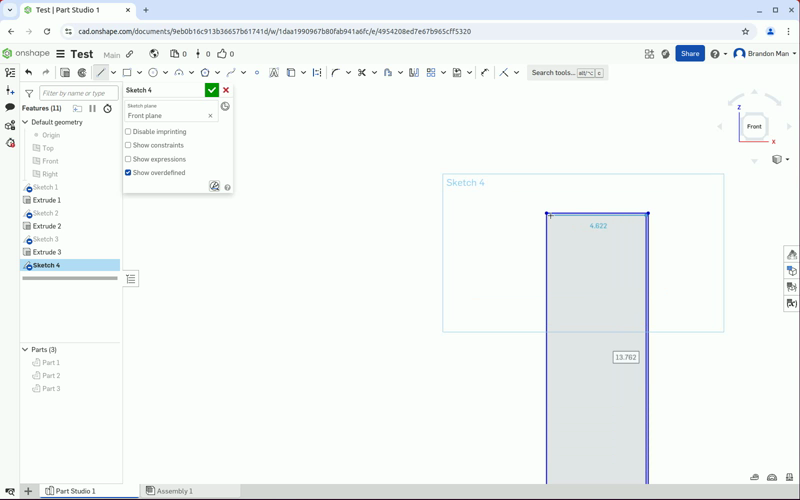
scroll(6)
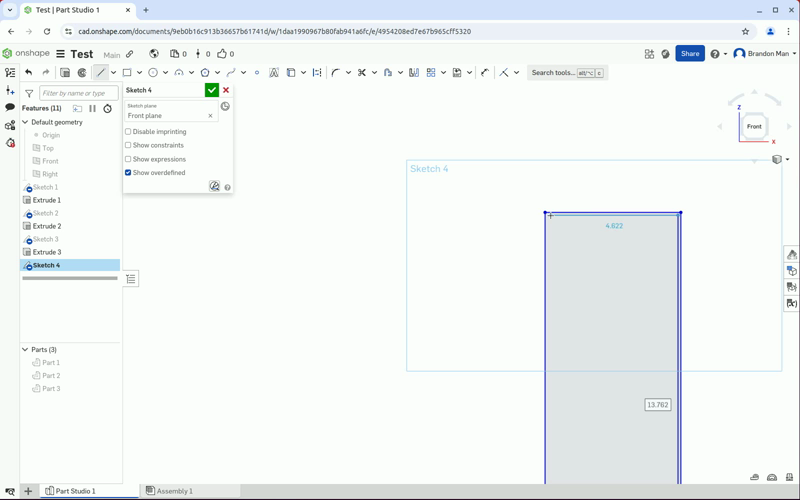
scroll(6)
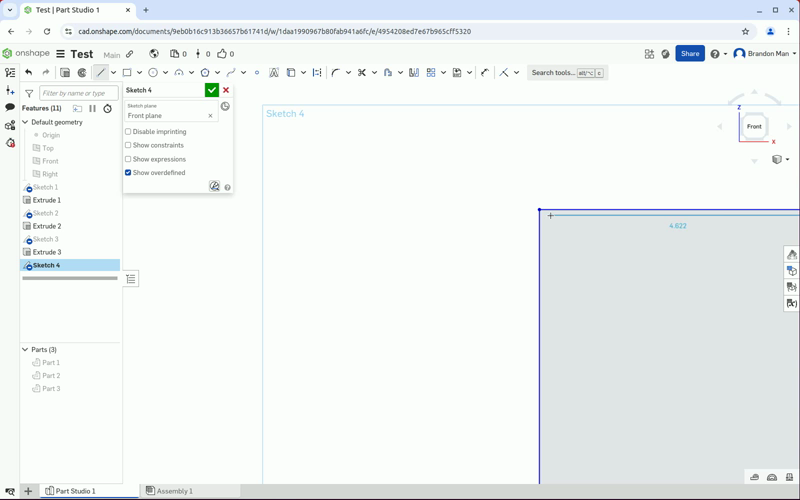
click(550, 215)
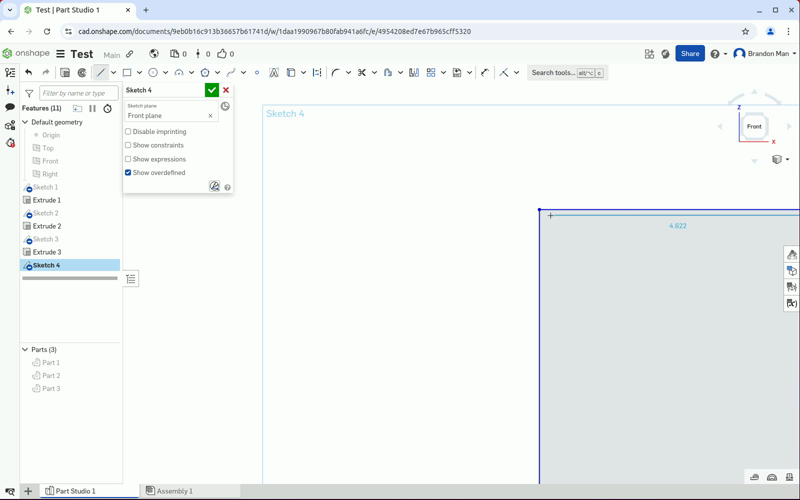
scroll(-6)
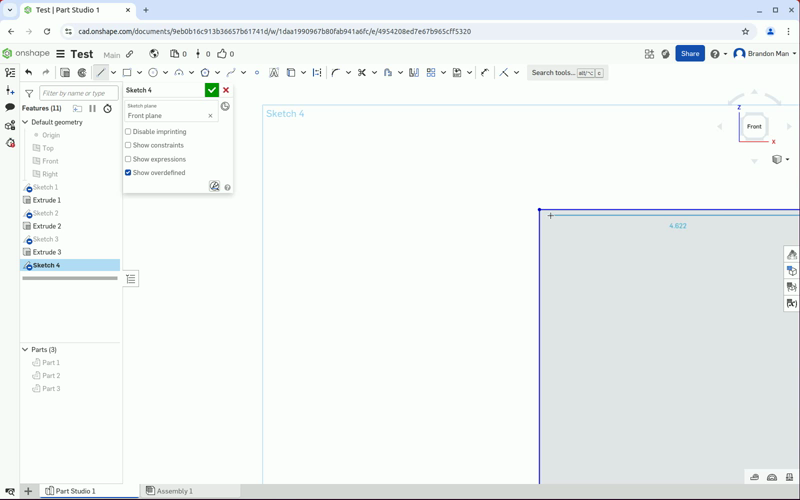
scroll(-6)
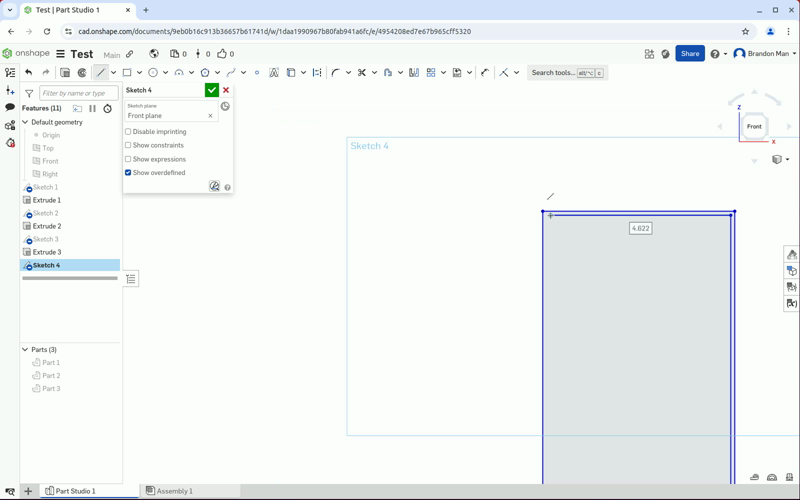
scroll(-6)
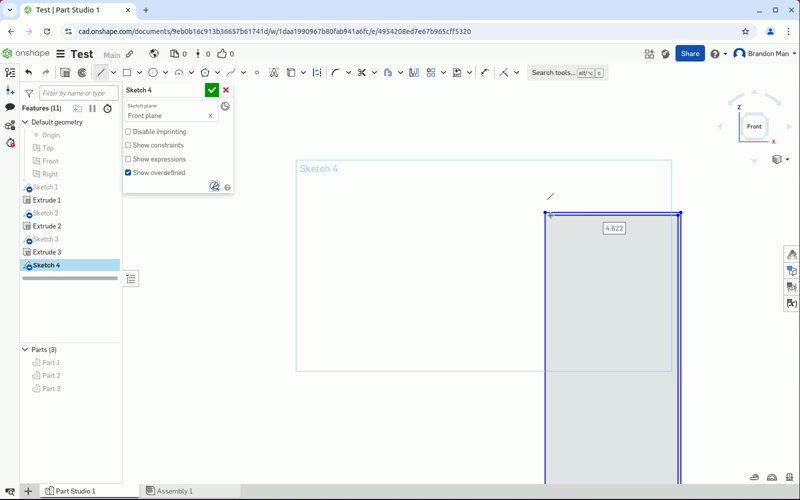
scroll(-6)
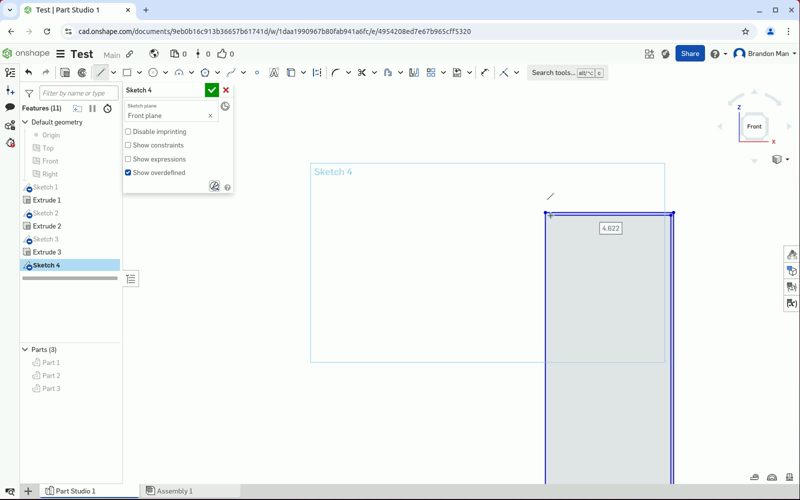
scroll(-6)
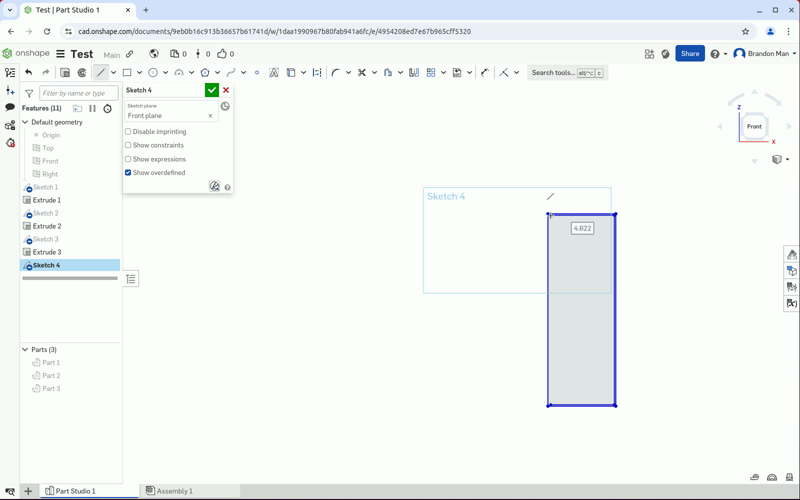
scroll(-6)
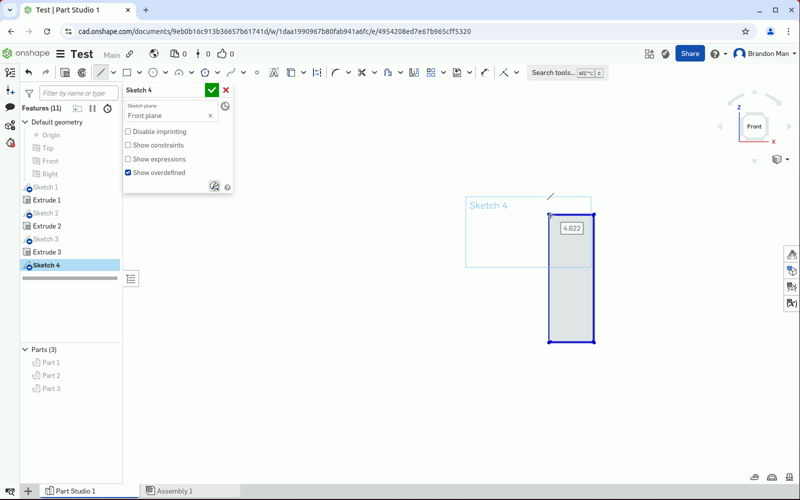
scroll(-6)
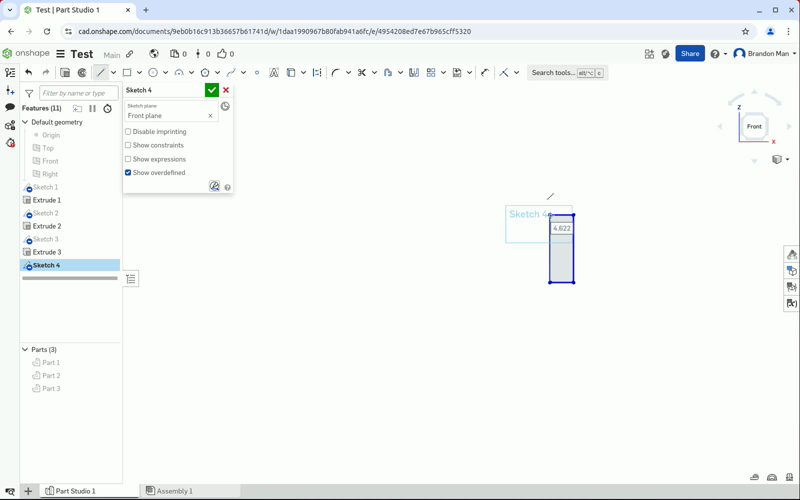
key_up(shift)
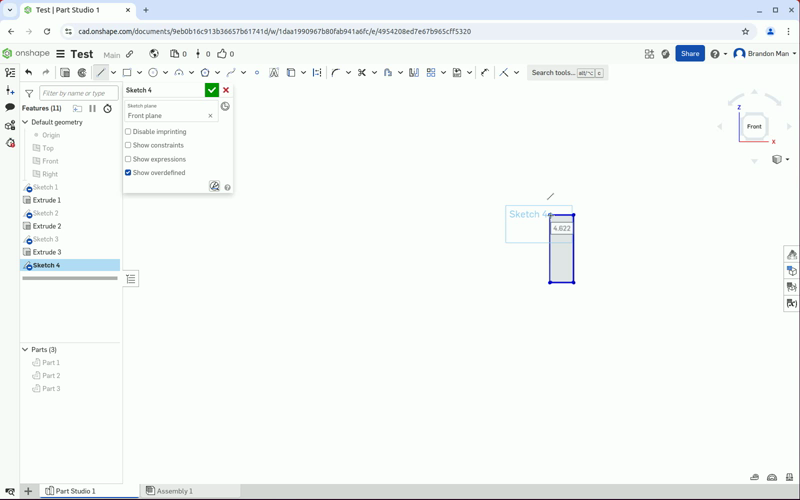
key_down(shift)
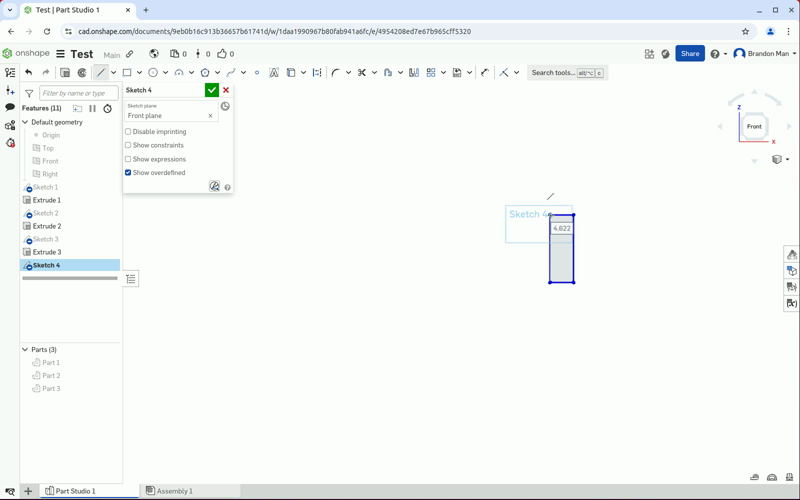
mouse_move(550, 282)
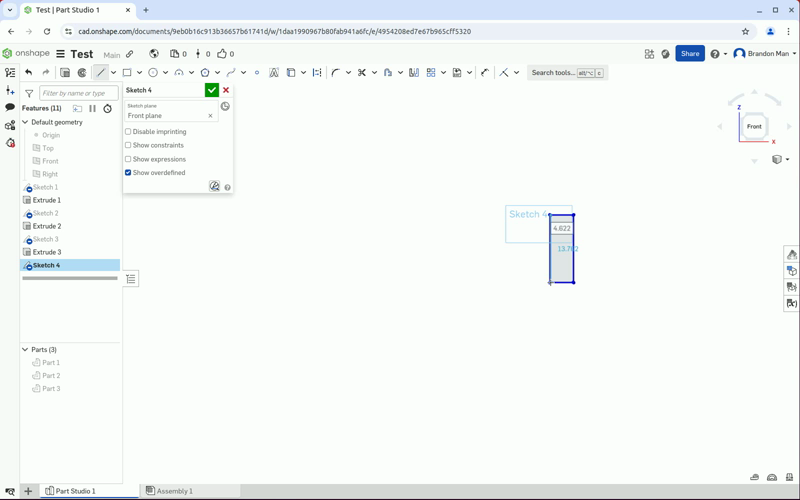
scroll(6)
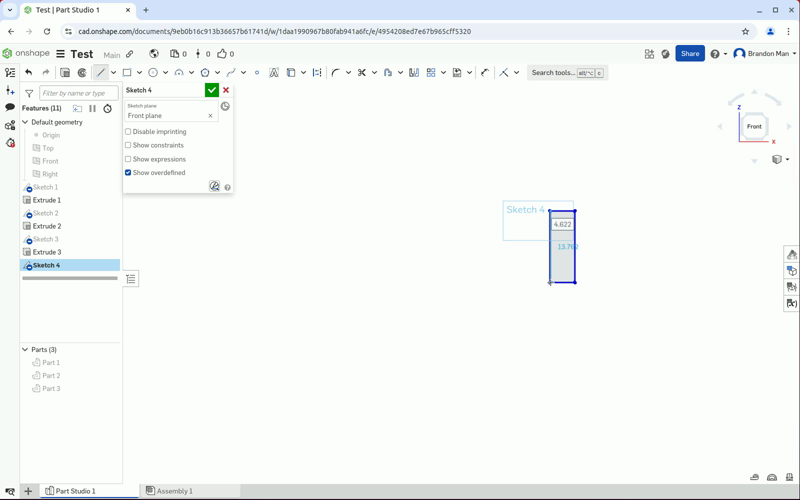
scroll(6)
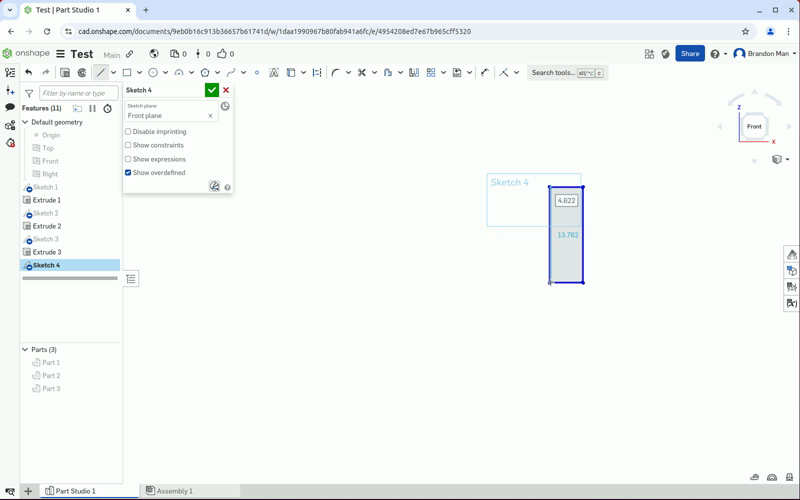
scroll(6)
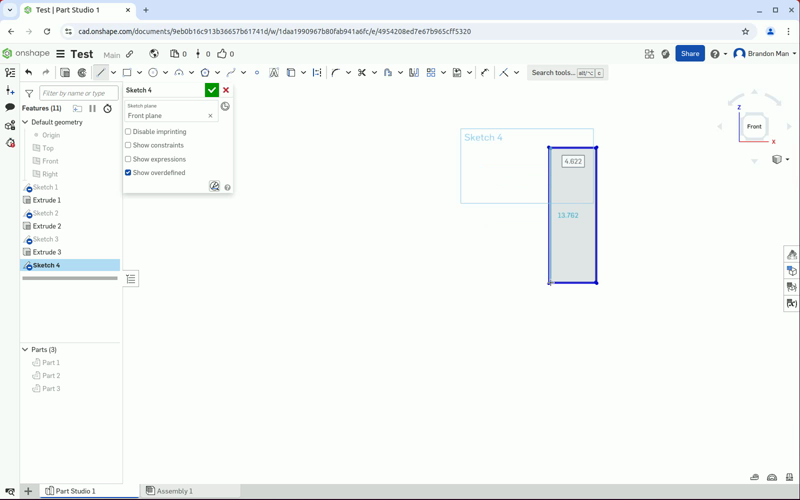
scroll(6)
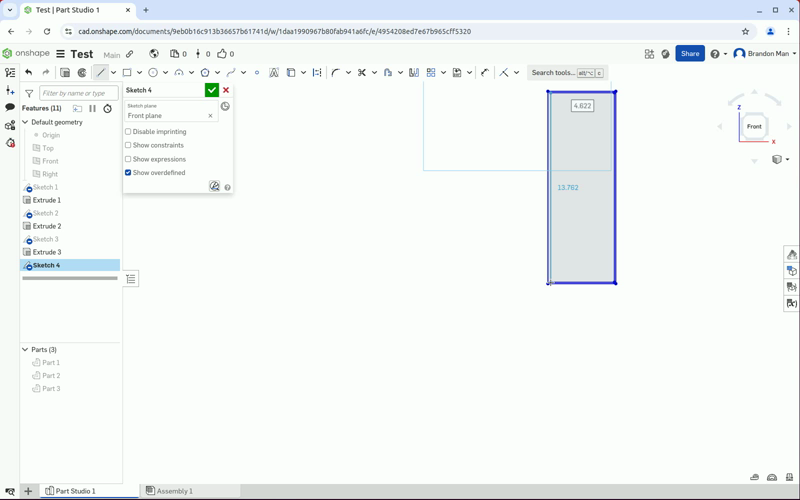
scroll(6)
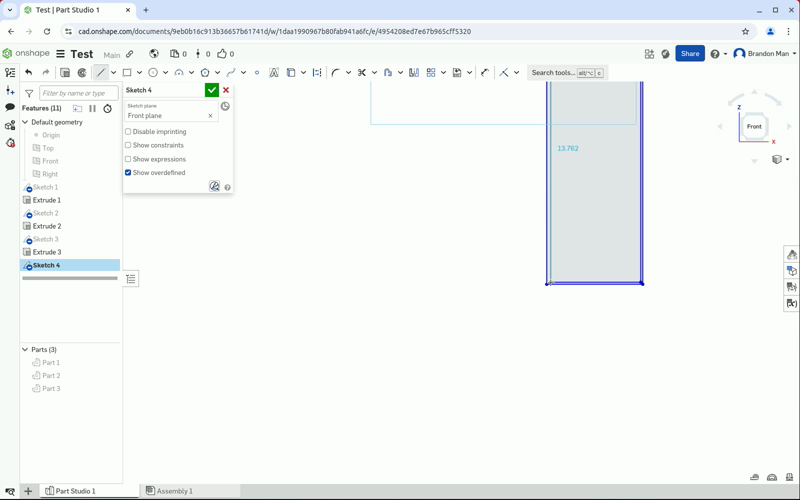
scroll(6)
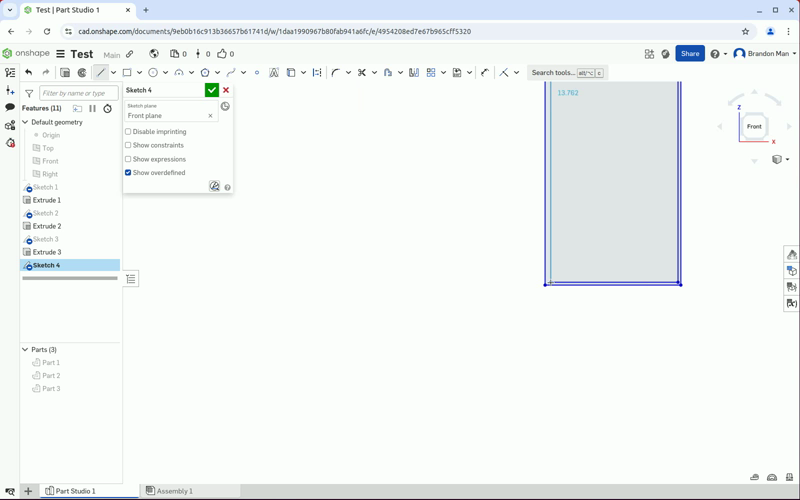
scroll(6)
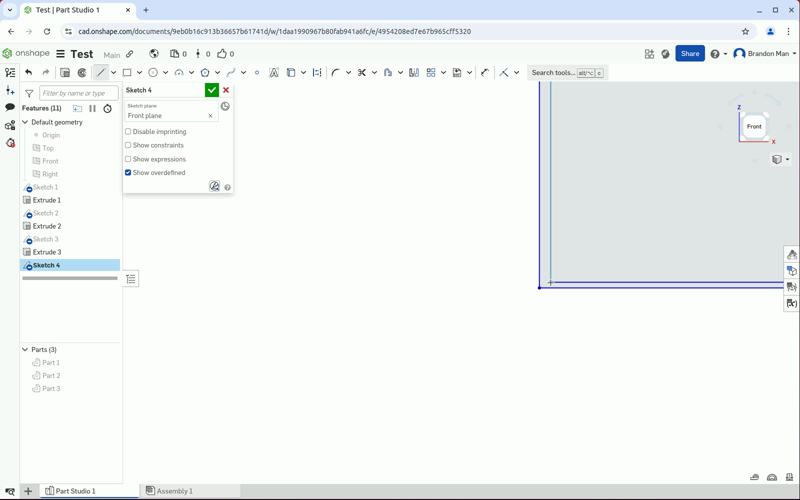
key_up(shift)
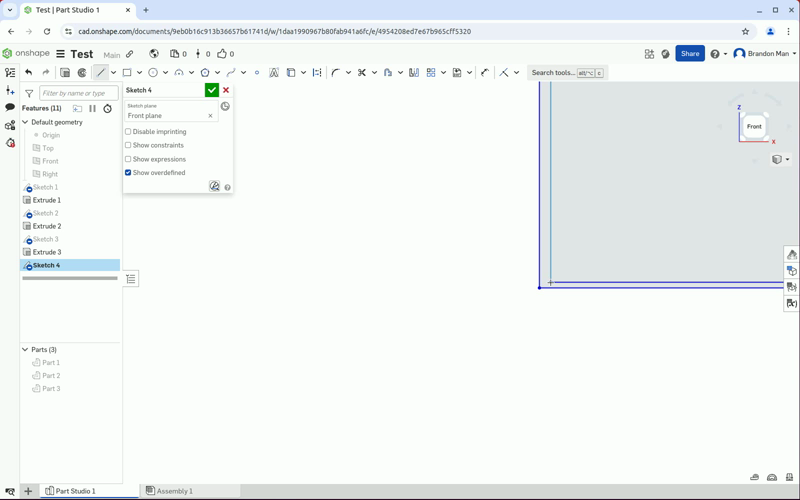
click(550, 282)
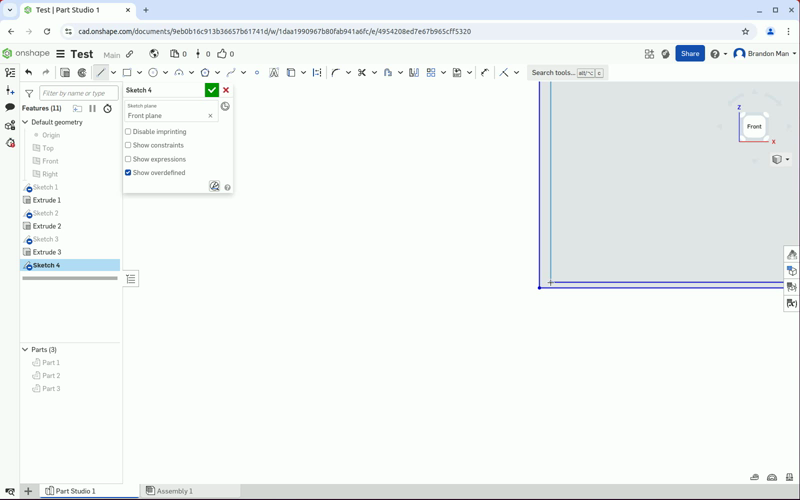
scroll(-6)
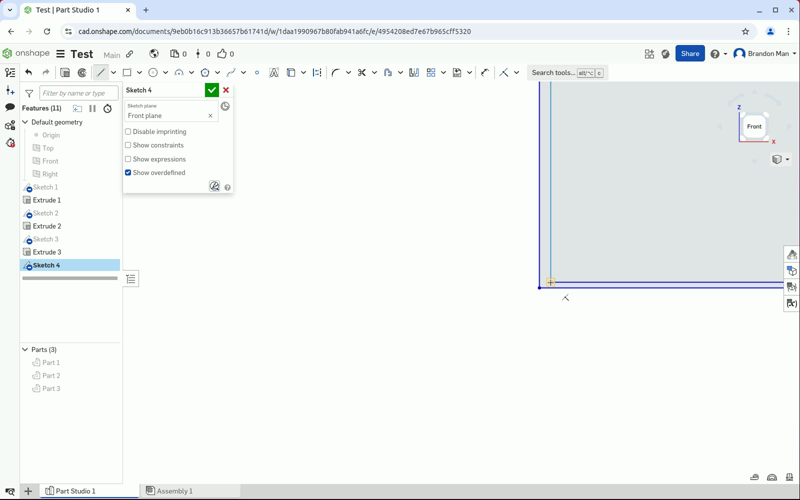
scroll(-6)
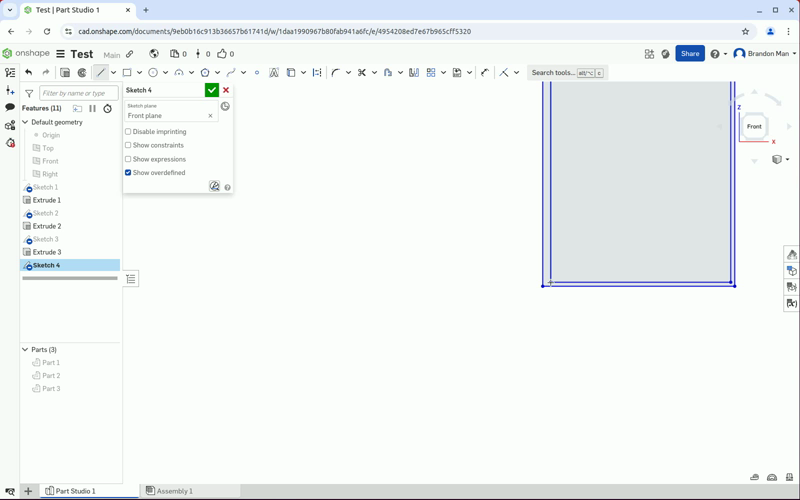
scroll(-6)
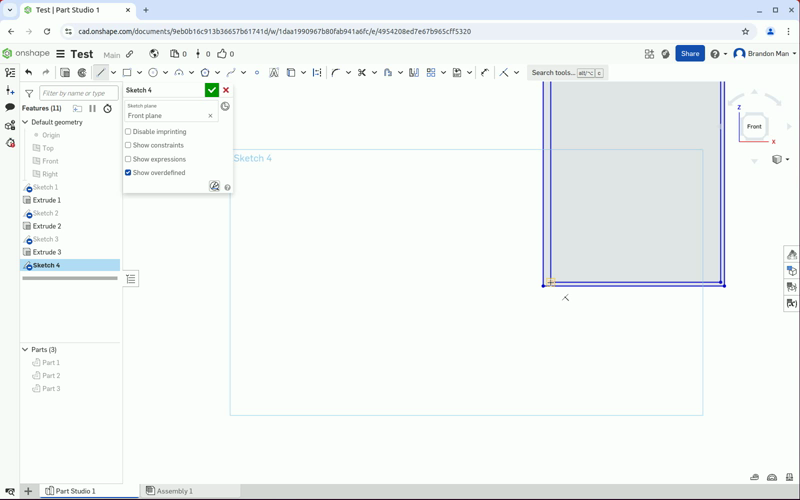
scroll(-6)
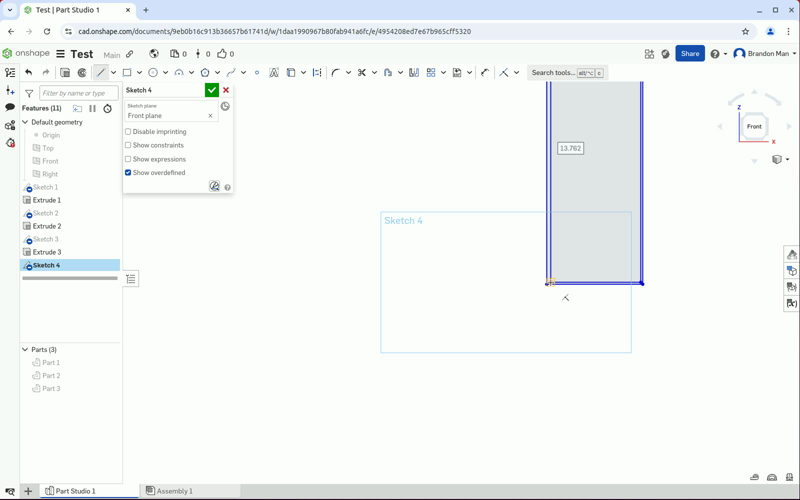
scroll(-6)
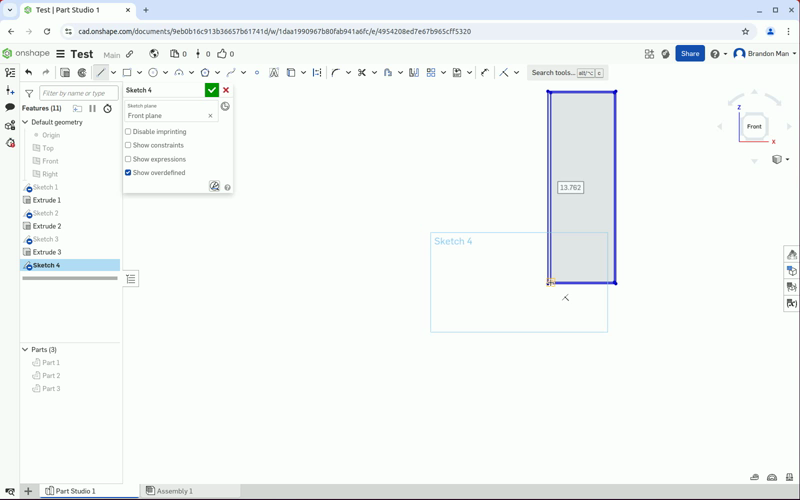
scroll(-6)
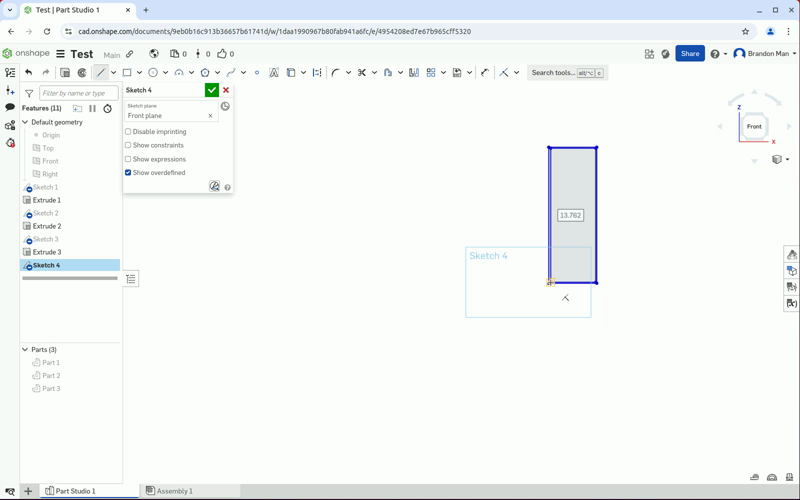
scroll(-6)
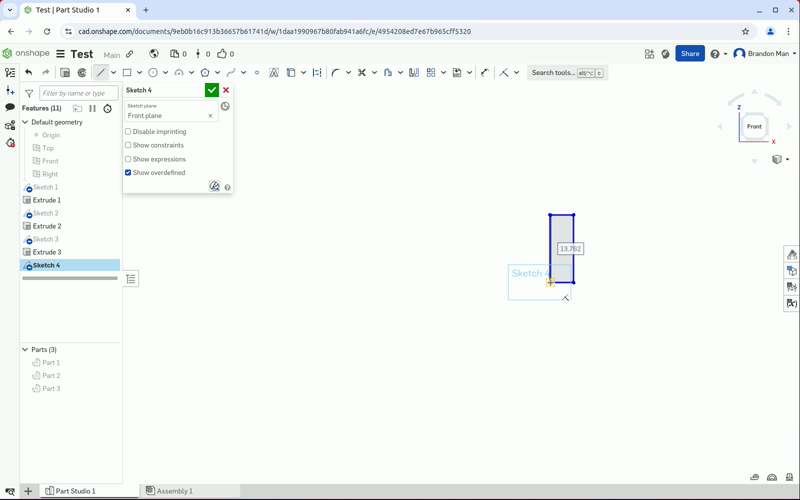
key(esc)
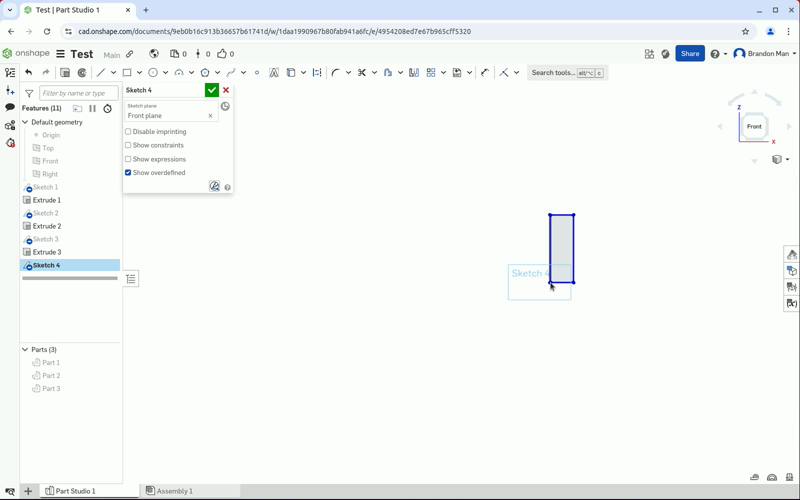
mouse_move(573, 222)
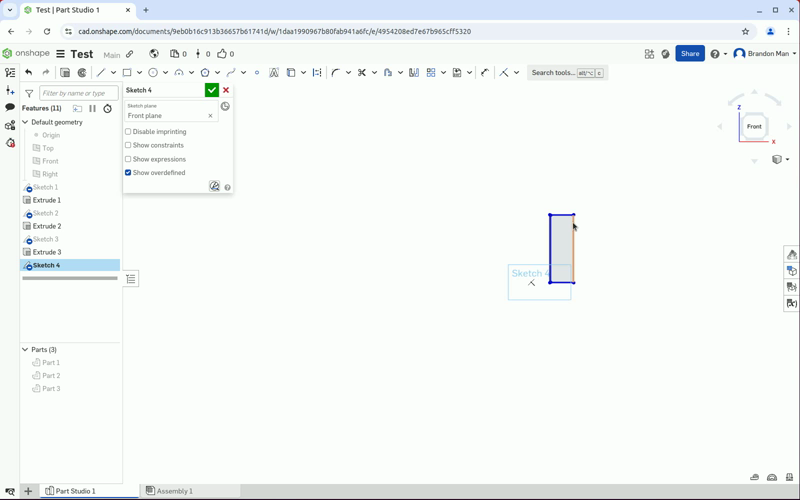
scroll(6)
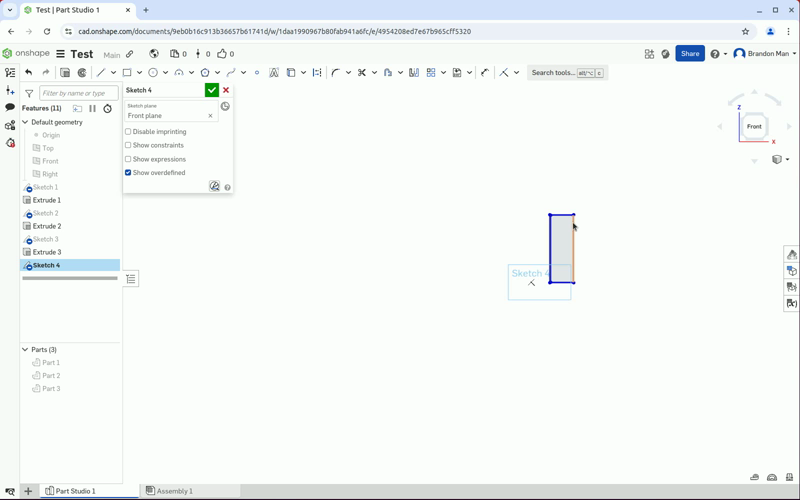
scroll(6)
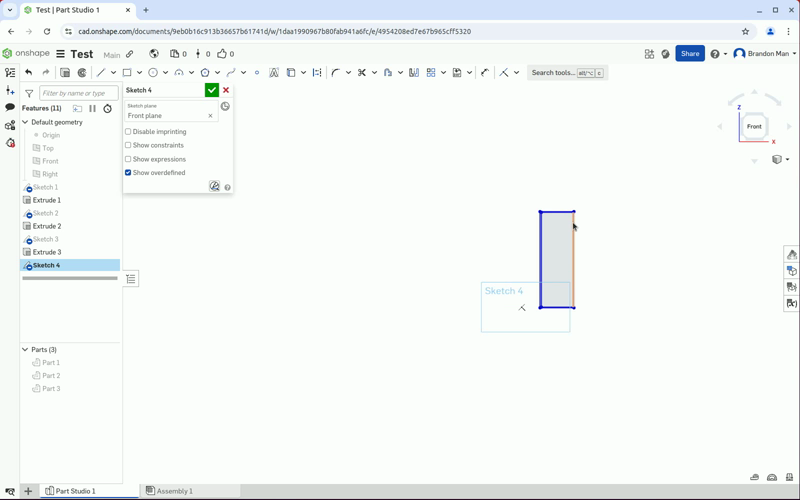
scroll(6)
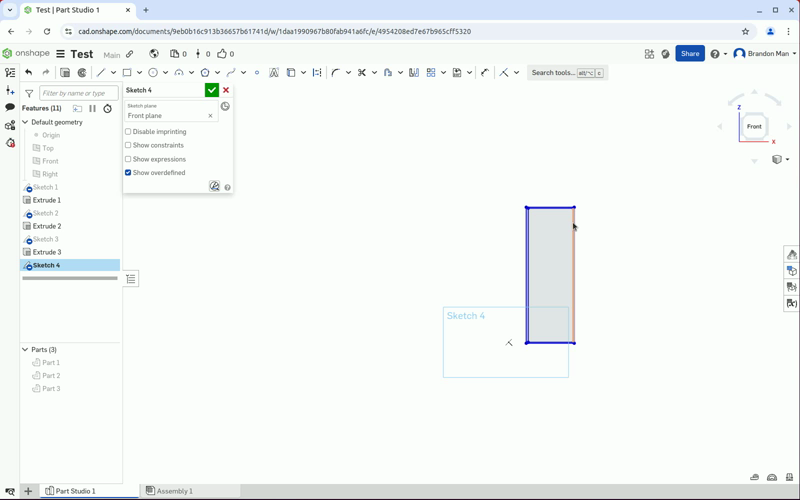
scroll(6)
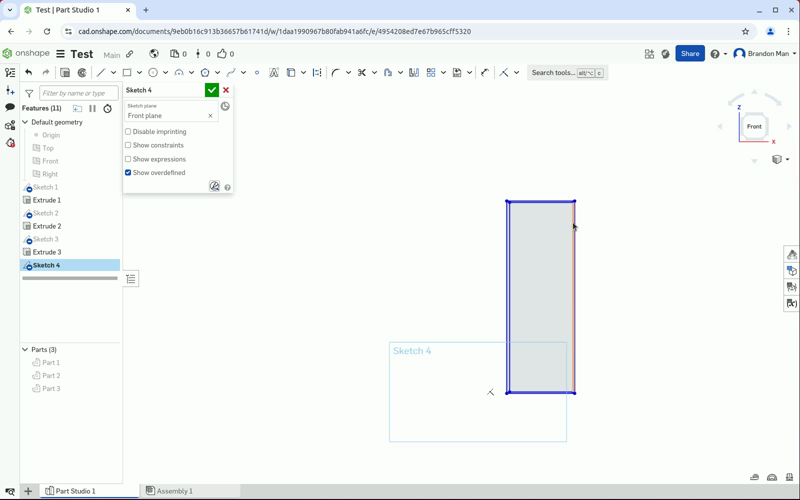
scroll(6)
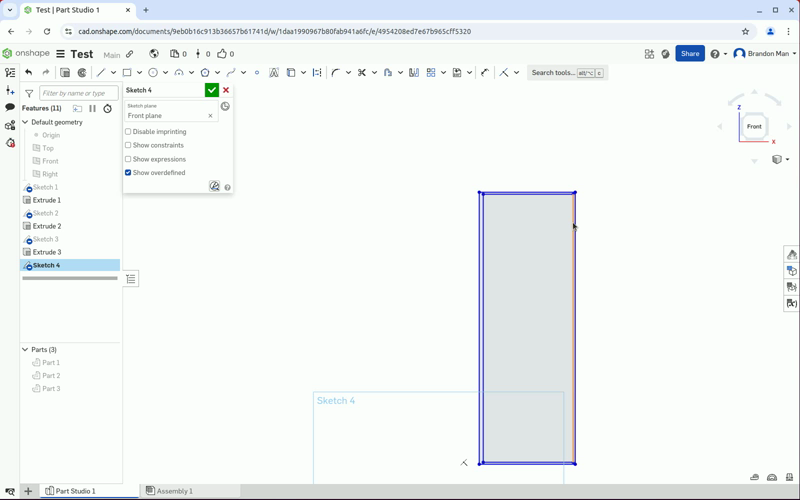
scroll(6)
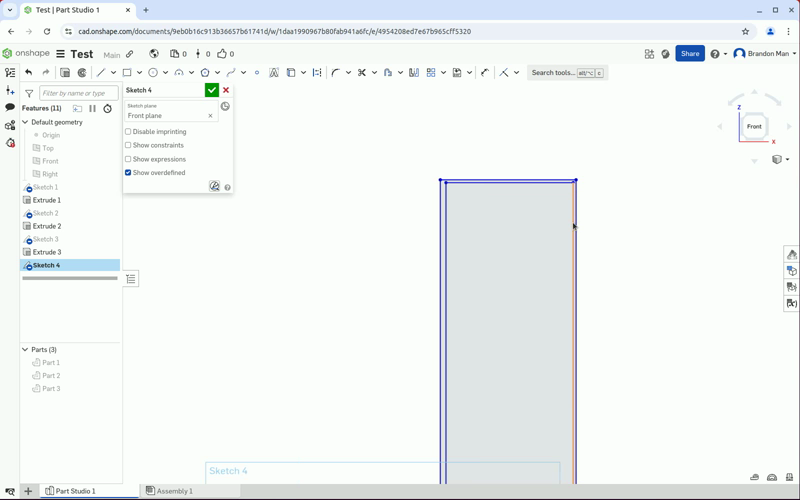
scroll(6)
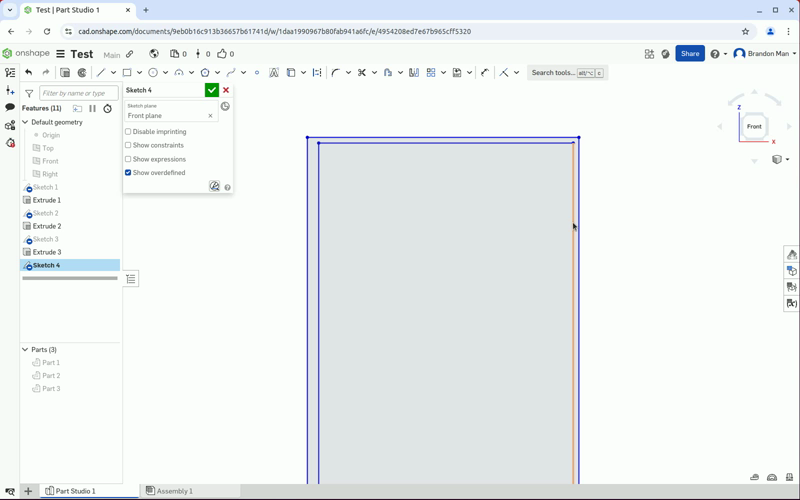
click(573, 222)
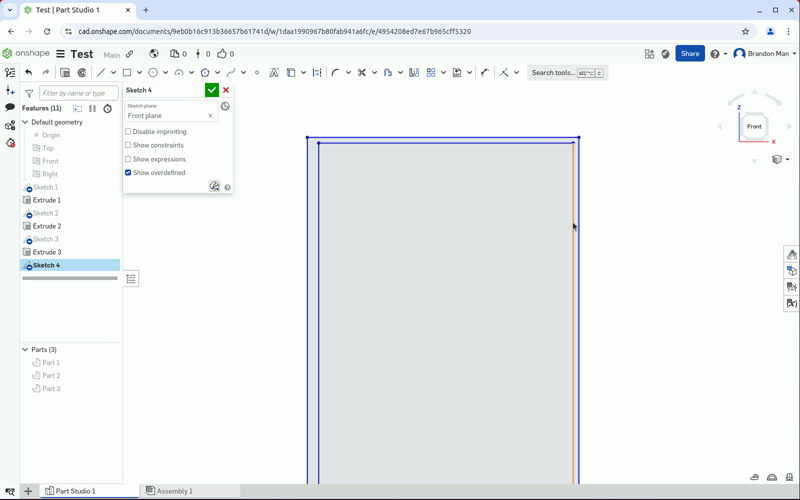
scroll(-6)
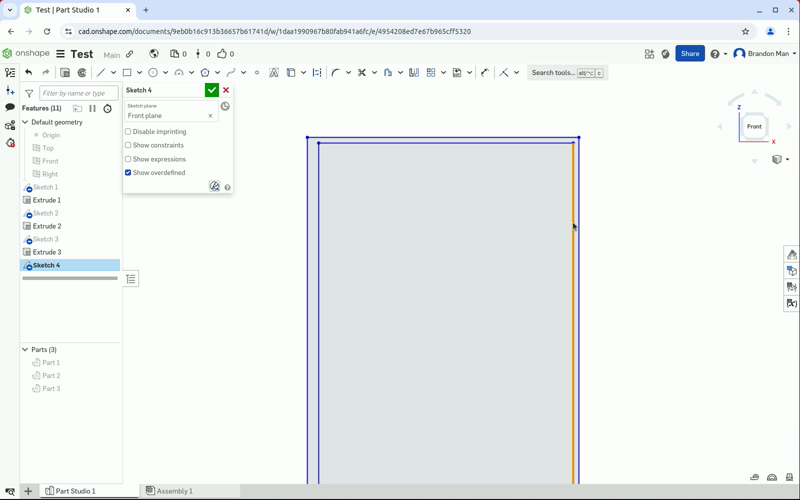
scroll(-6)
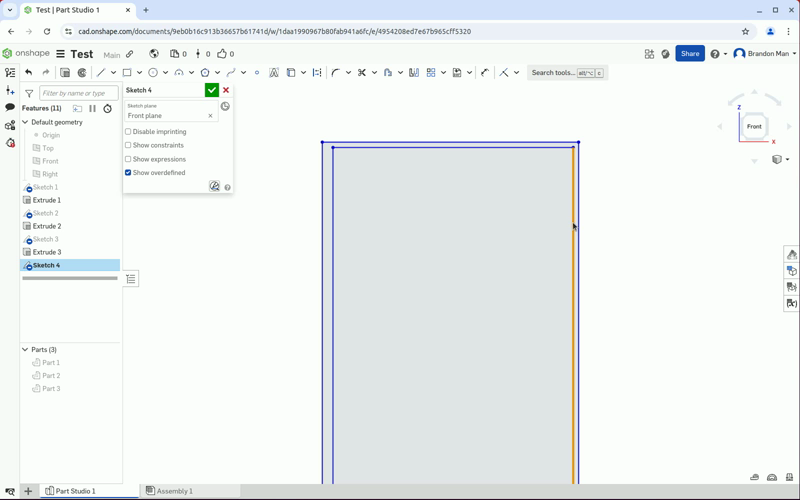
scroll(-6)
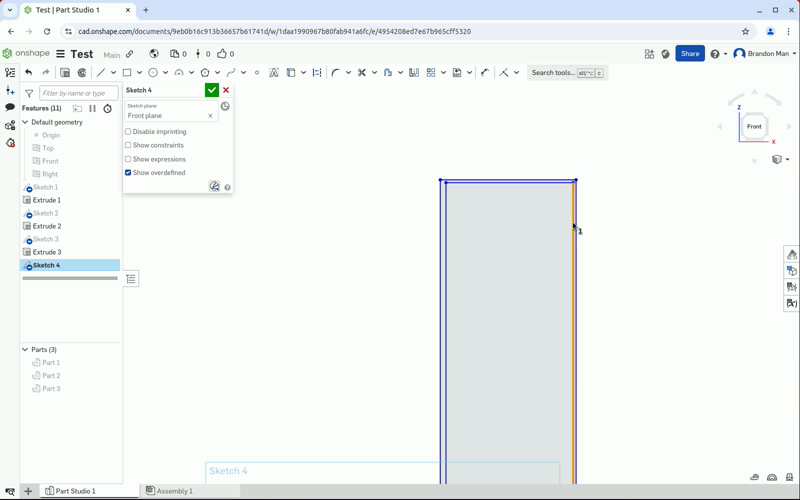
scroll(-6)
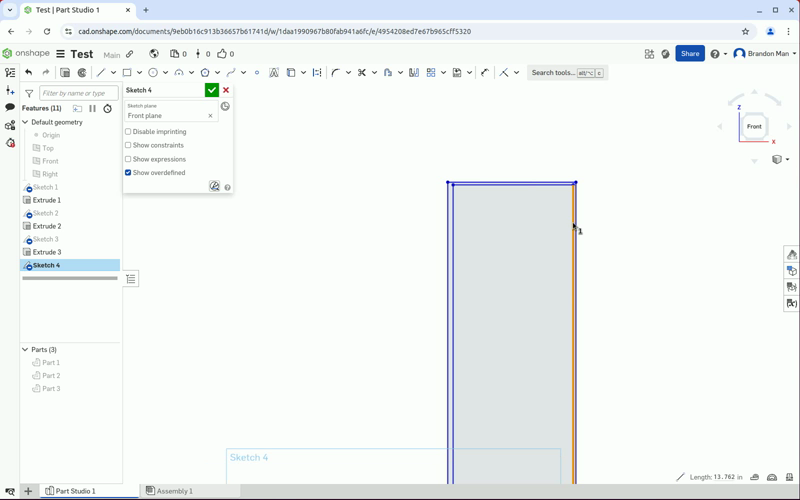
scroll(-6)
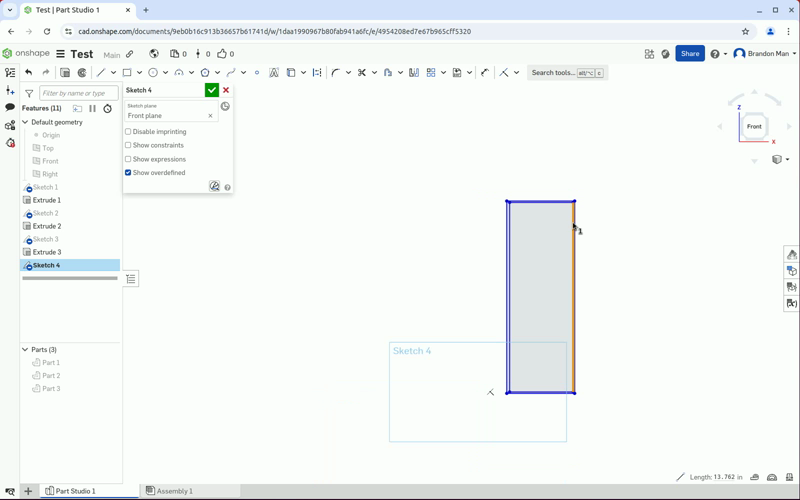
scroll(-6)
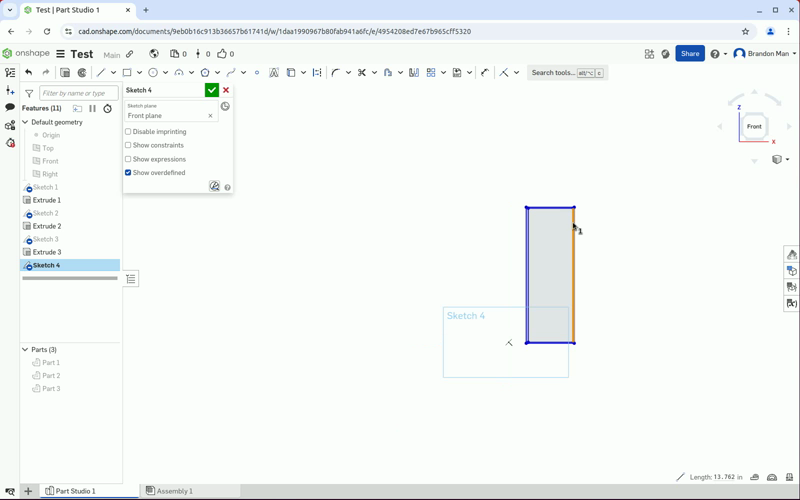
scroll(-6)
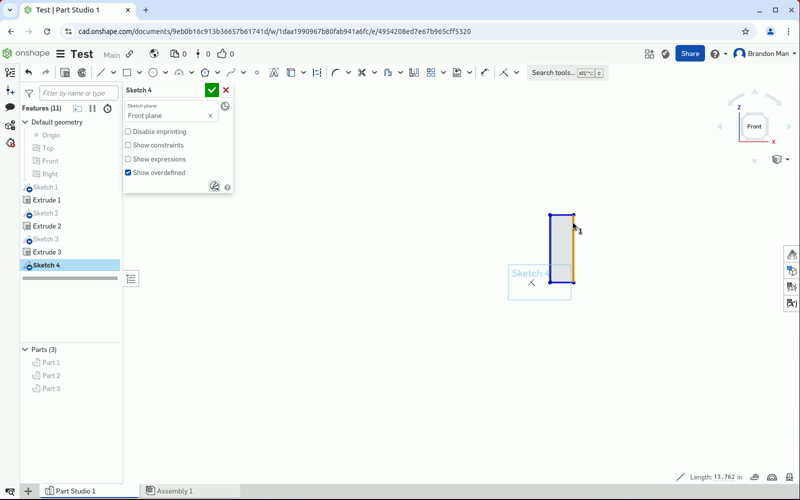
mouse_move(73, 352)
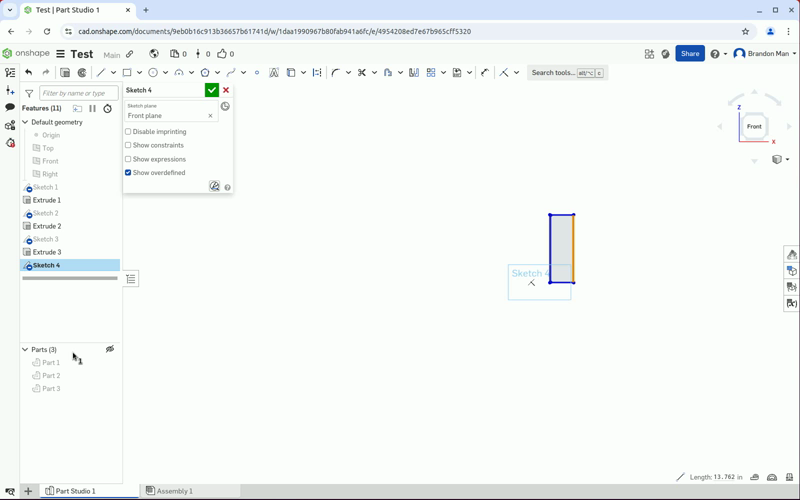
key(shift+y)
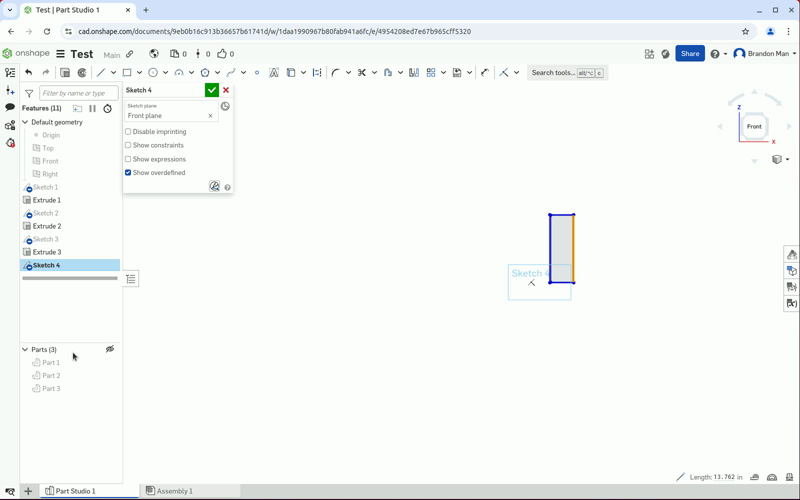
key(shift+e)
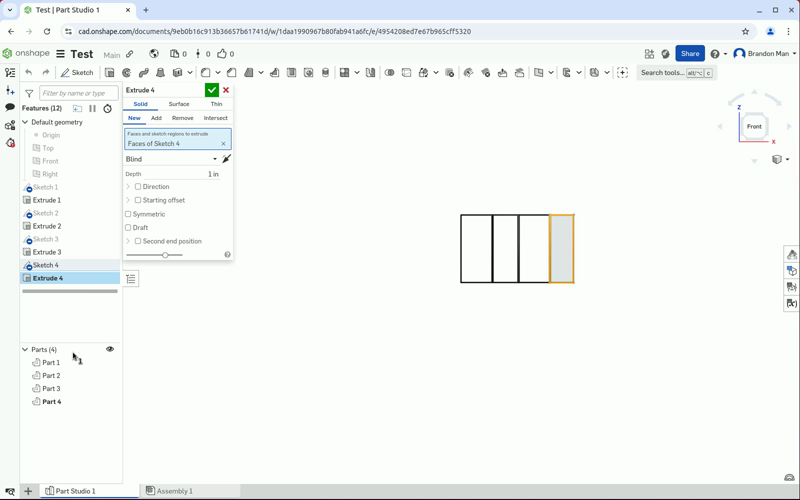
mouse_move(143, 106)
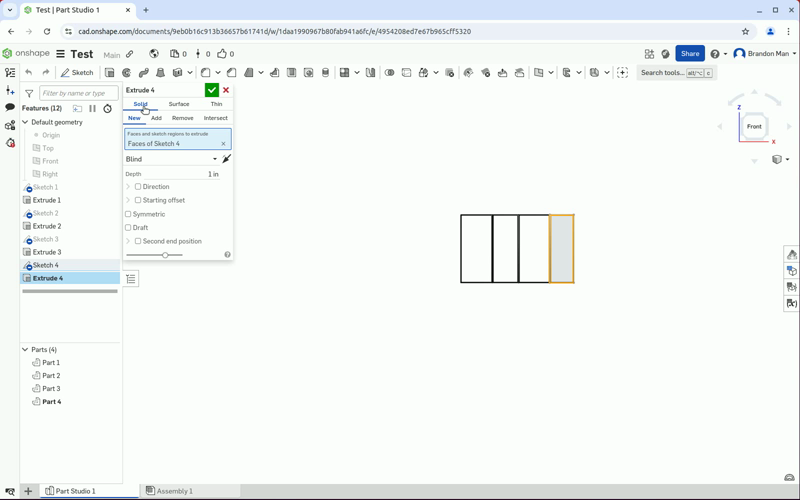
click(143, 106)
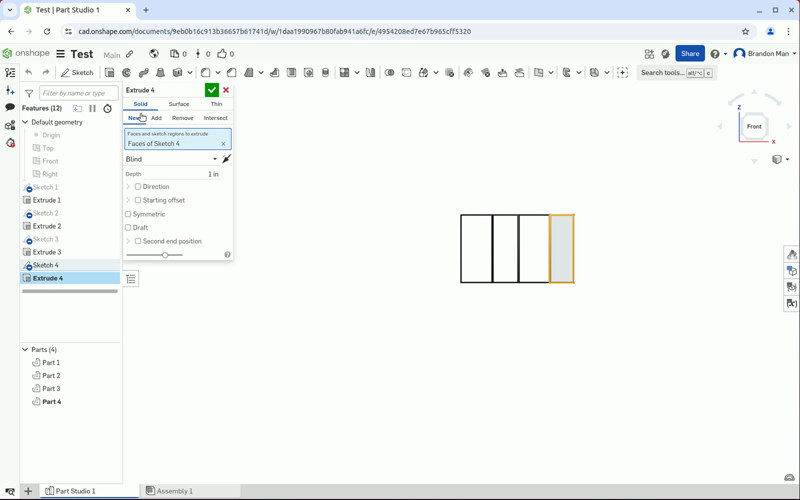
mouse_move(137, 120)
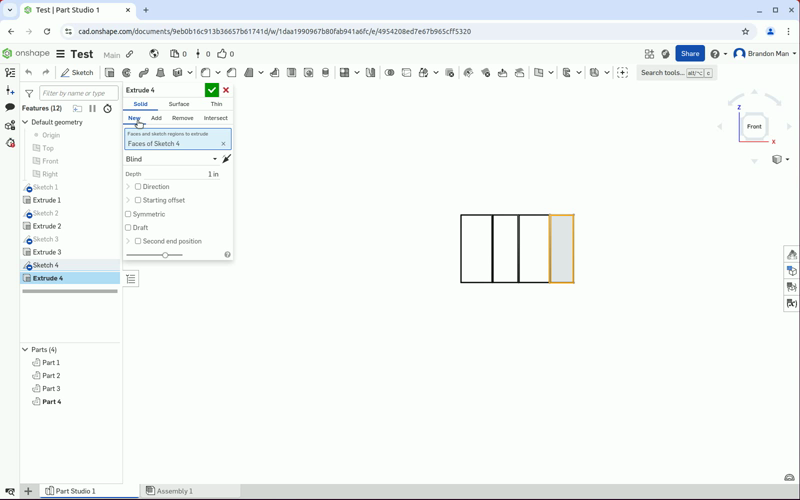
click(137, 120)
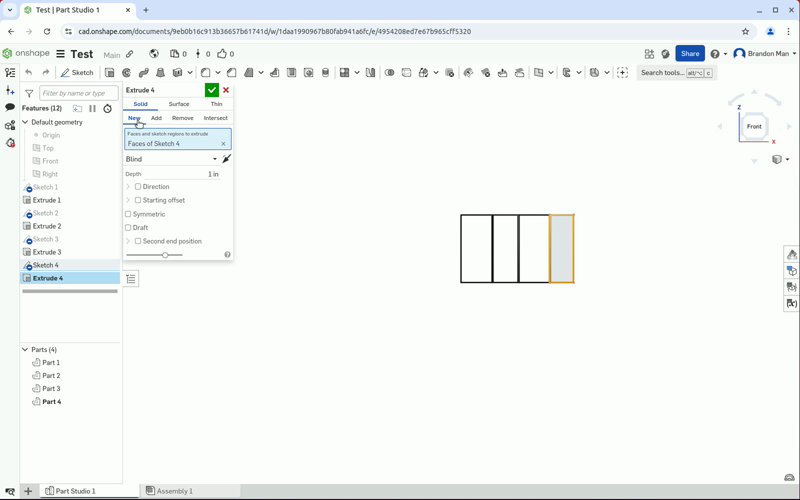
key(tab, 4)
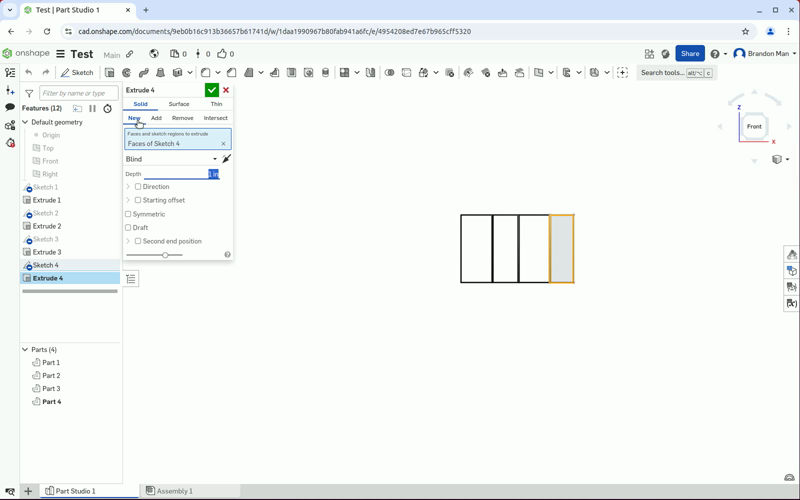
text(-4.574)
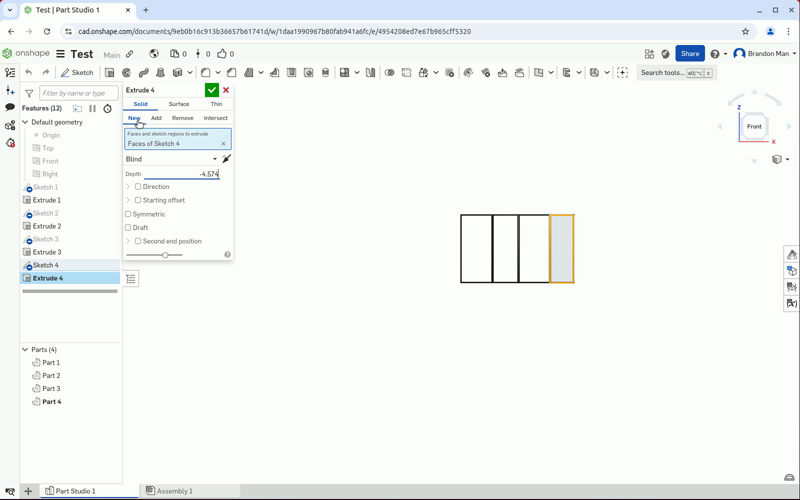
key(enter)
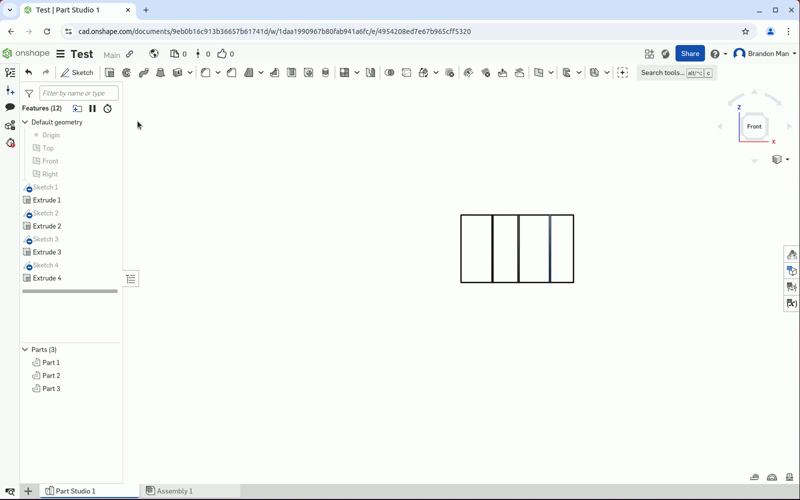
key(shift+h)
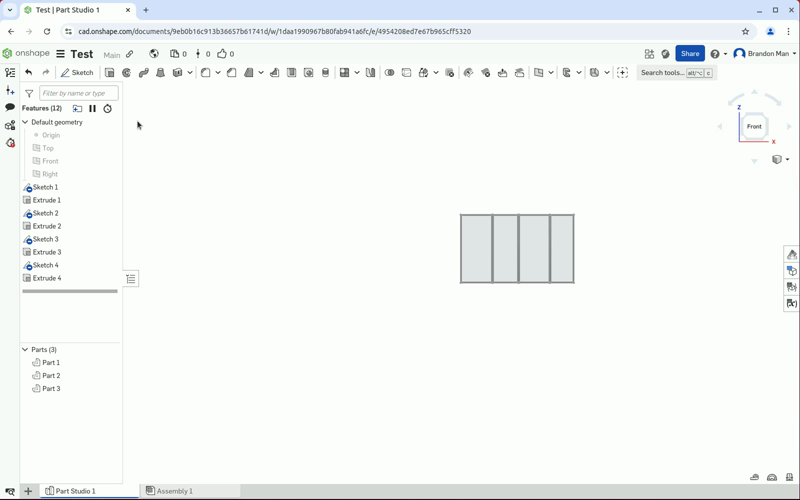
key(shift+h)
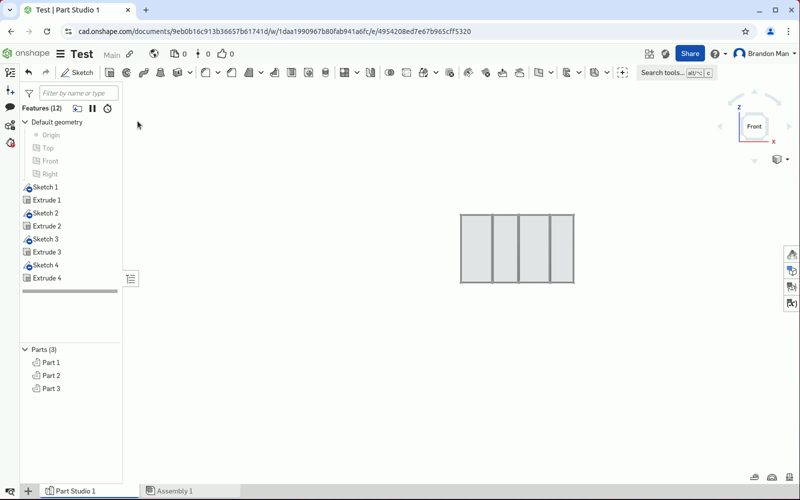
key(shift+7)
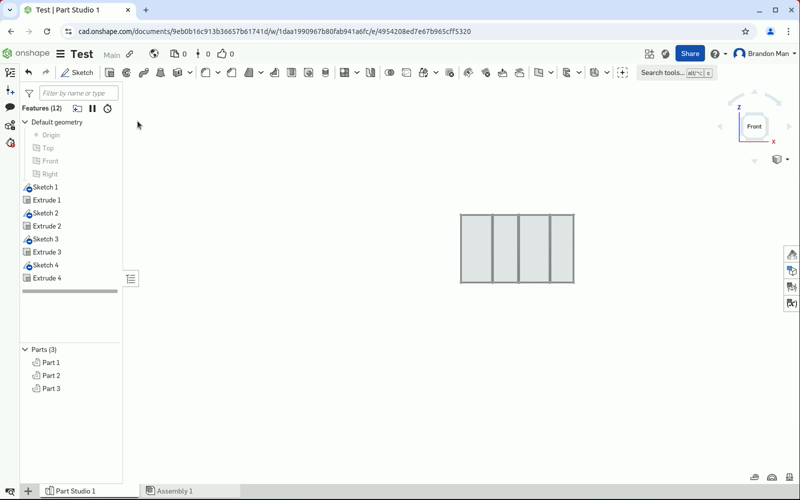
key(left, 2)
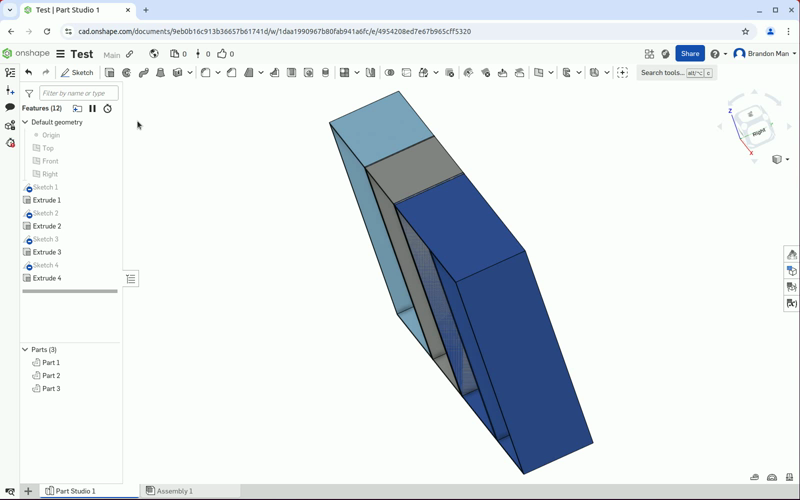
key(down, 2)
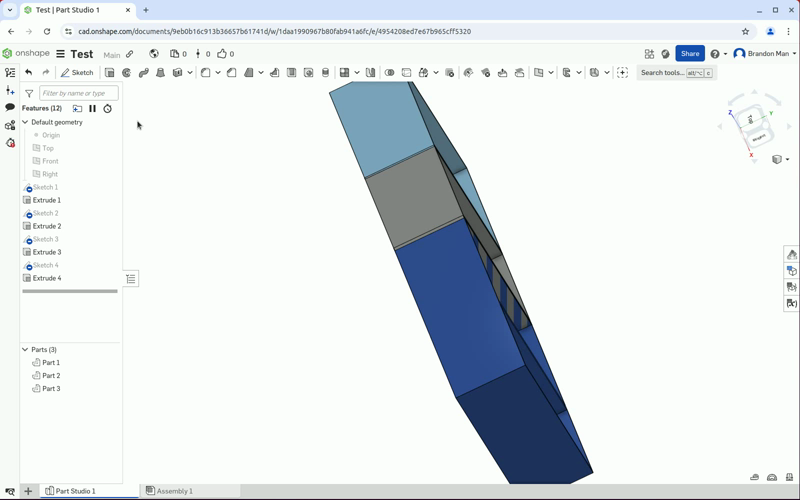
key(up, 2)
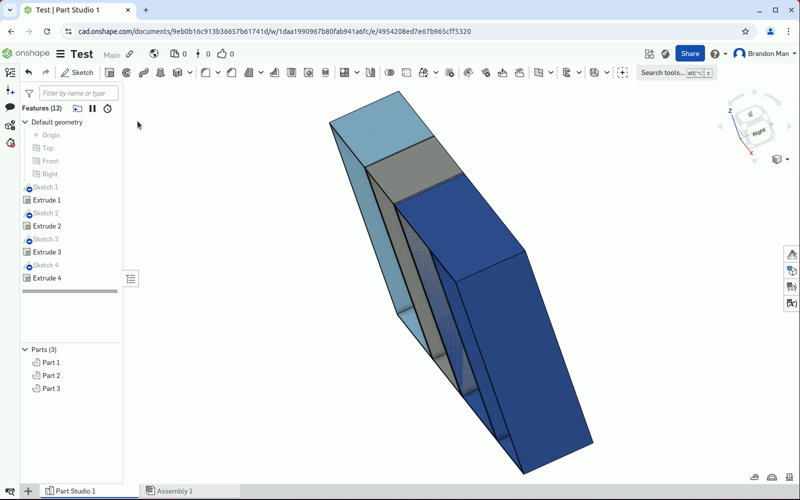
key(right, 2)
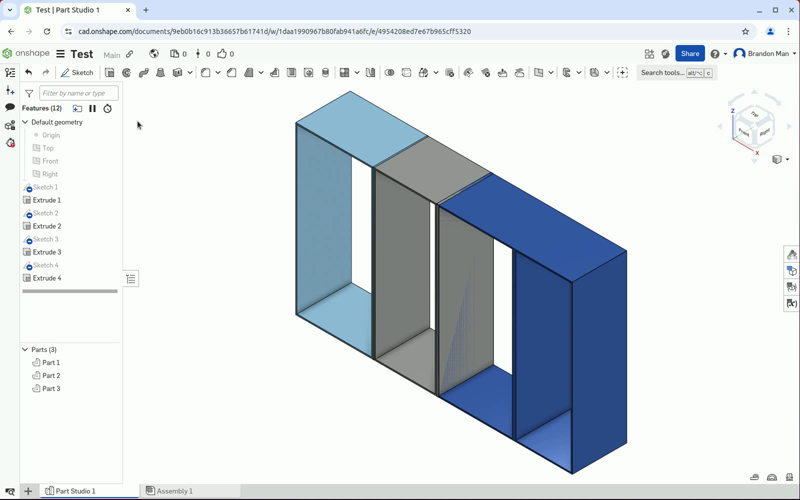
mouse_move(73, 189)
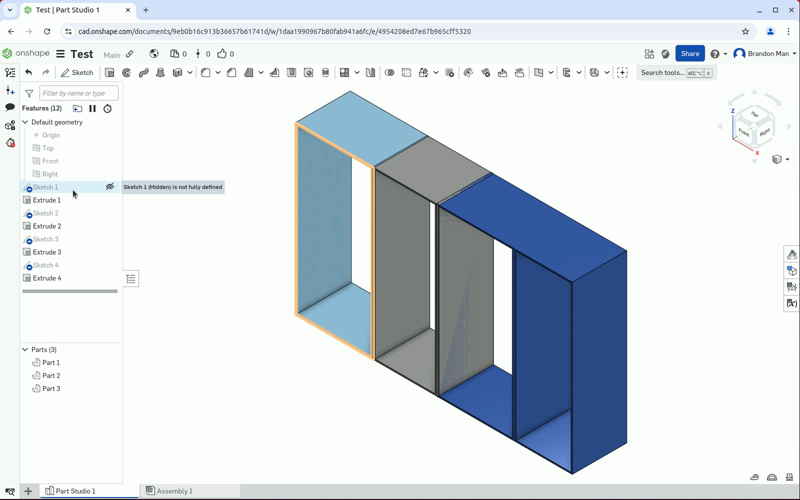
click(73, 189)